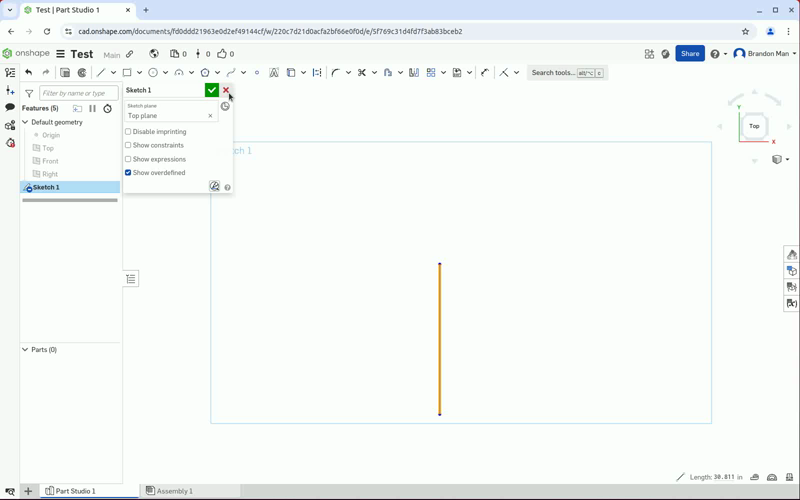
key(shift+h)
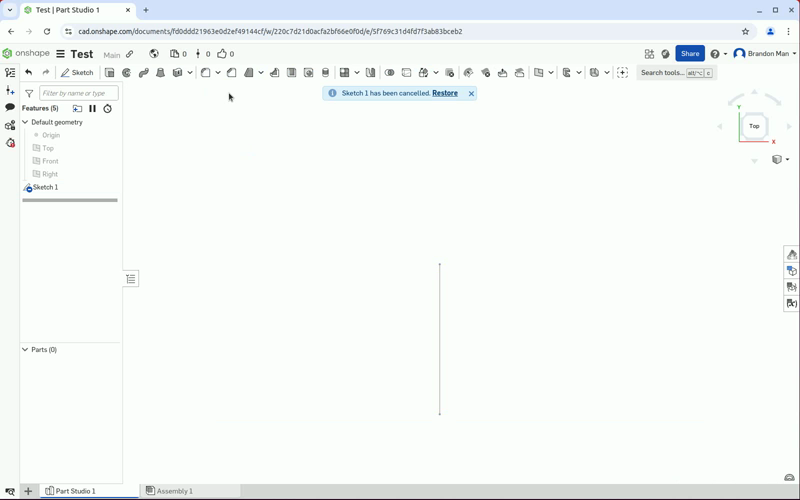
key(shift+s)
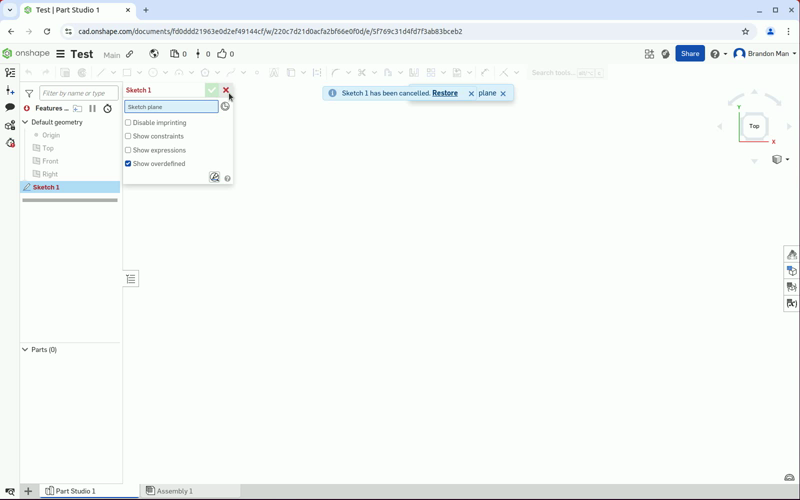
mouse_move(73, 150)
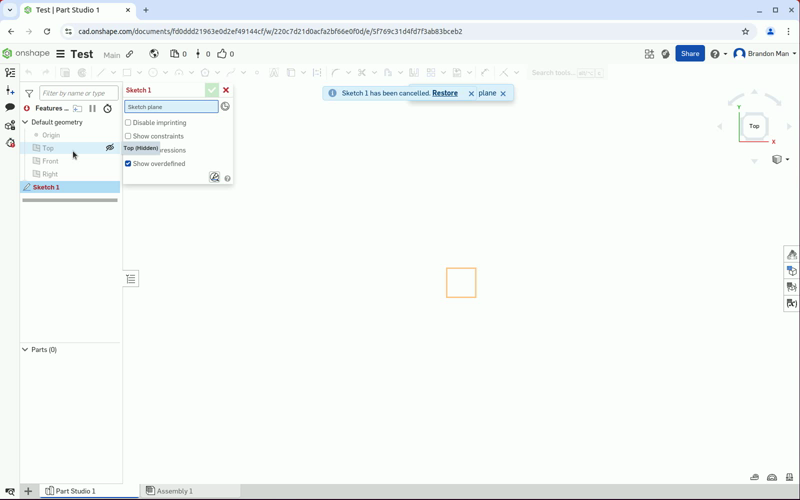
click(73, 150)
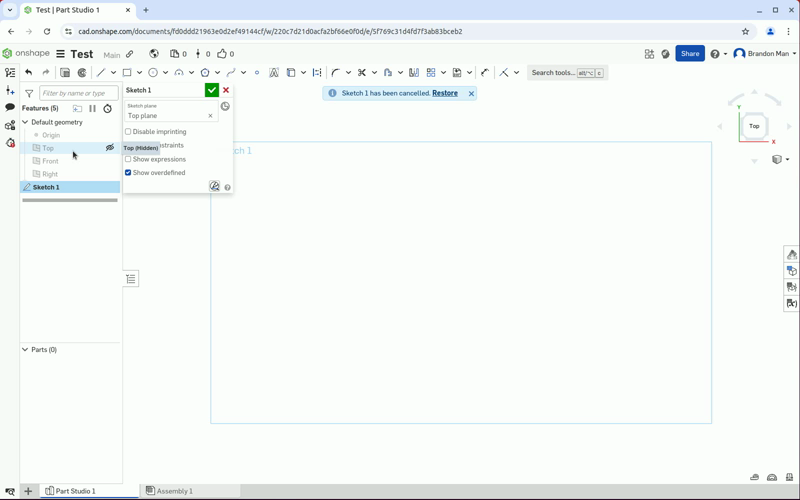
mouse_move(73, 352)
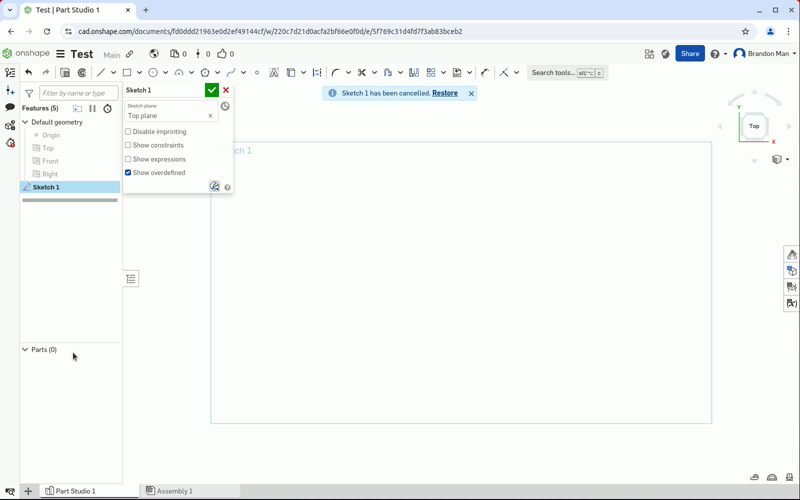
key(y)
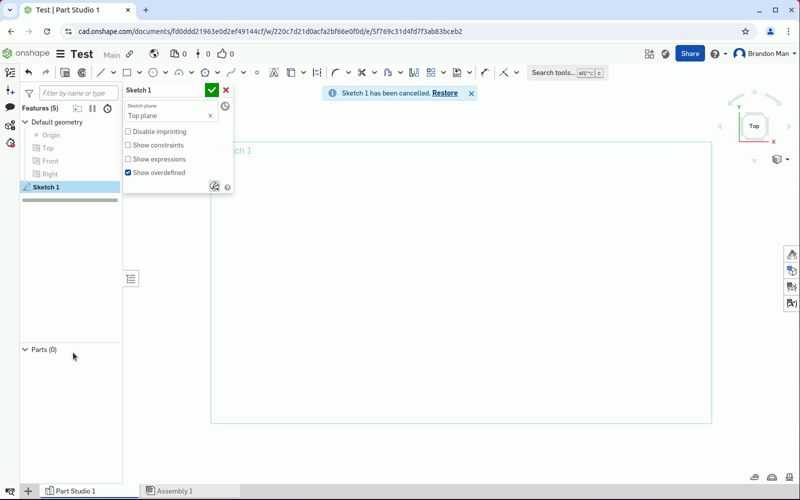
key(c)
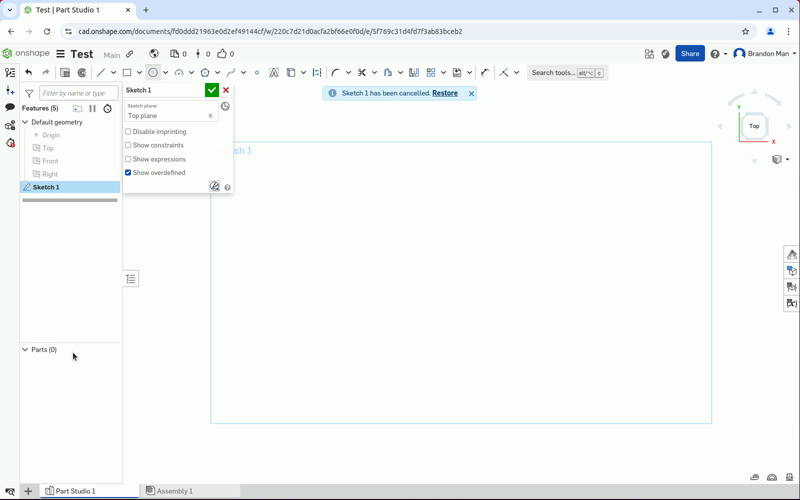
key_down(shift)
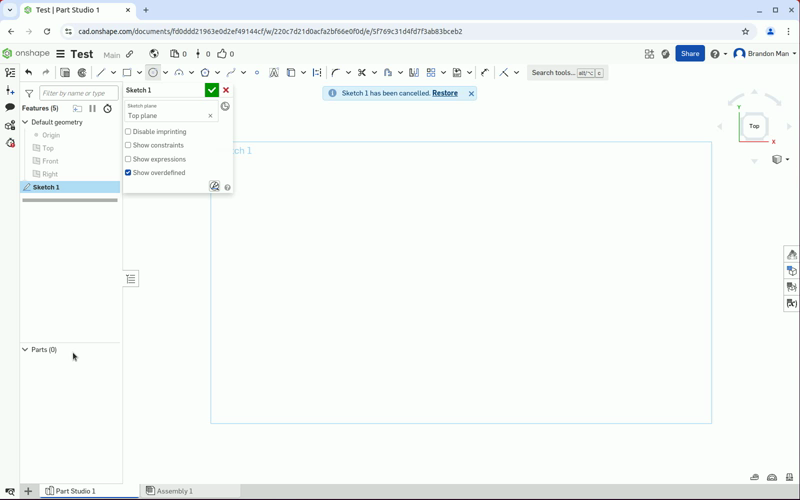
mouse_move(460, 282)
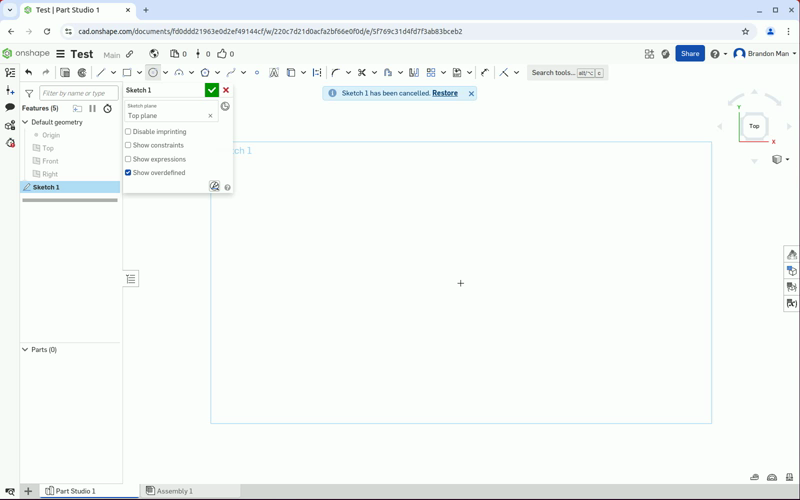
click(460, 282)
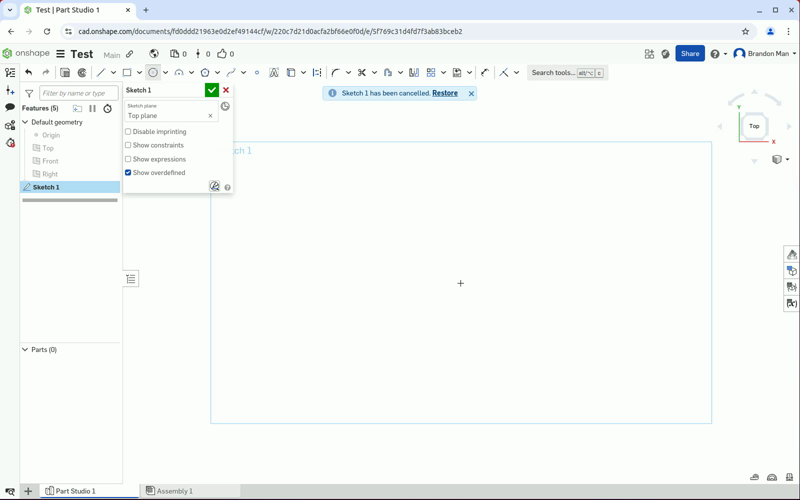
key_up(shift)
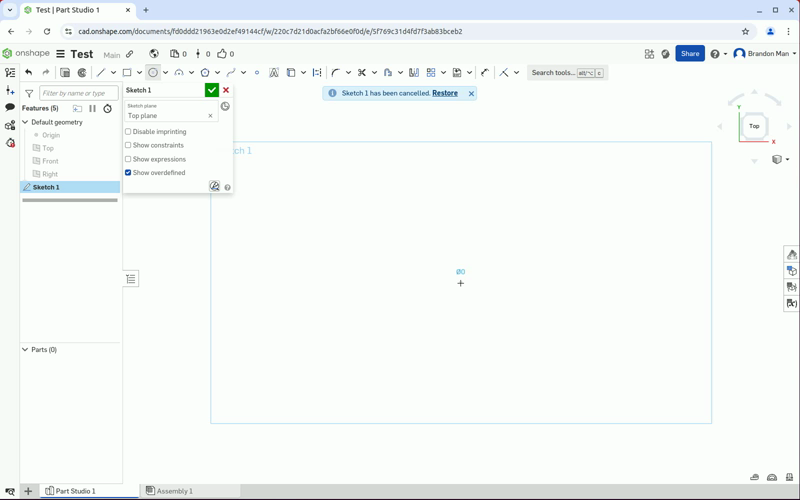
mouse_move(482, 282)
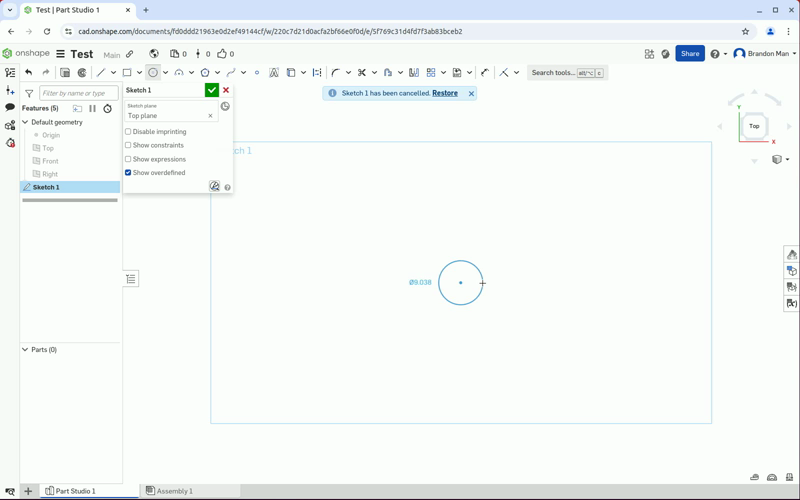
click(482, 282)
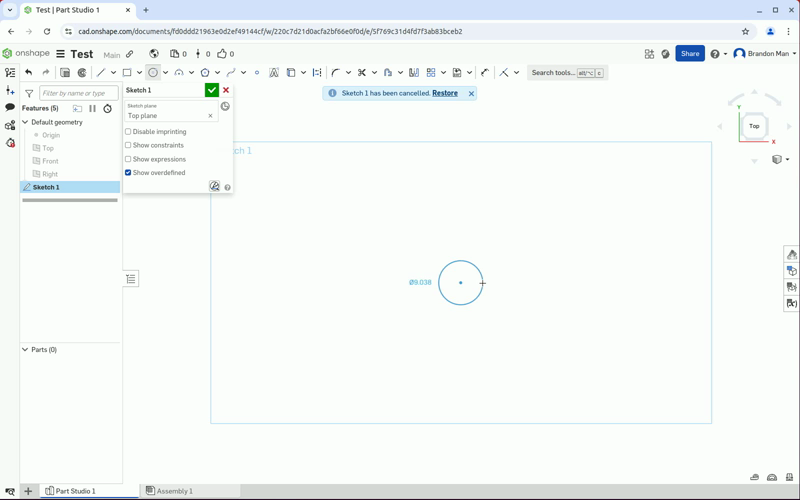
key(esc)
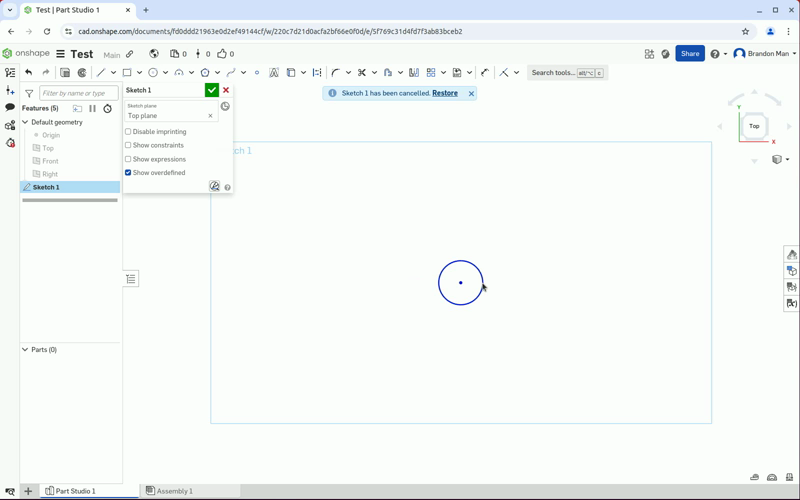
key(c)
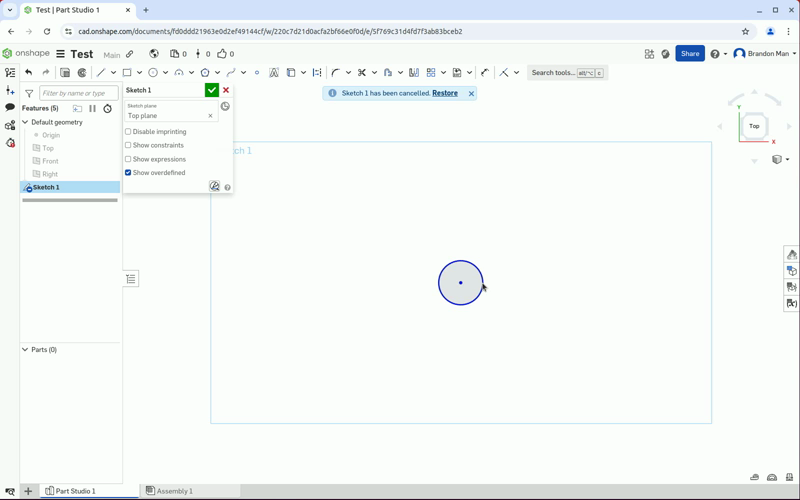
key_down(shift)
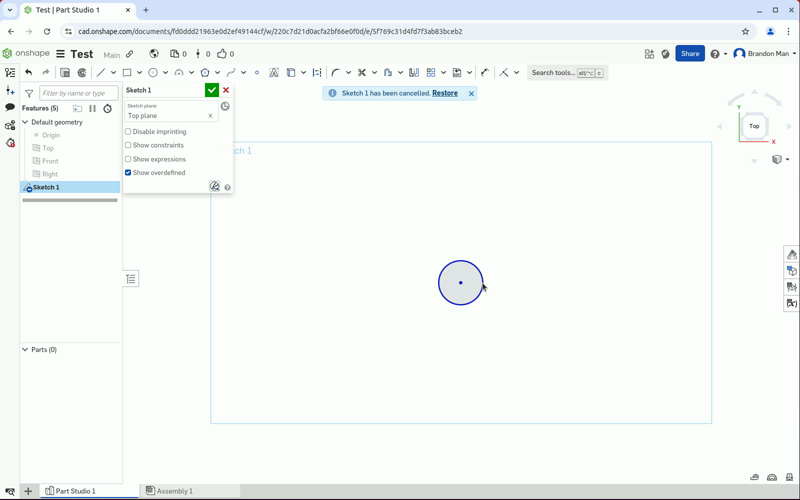
mouse_move(460, 282)
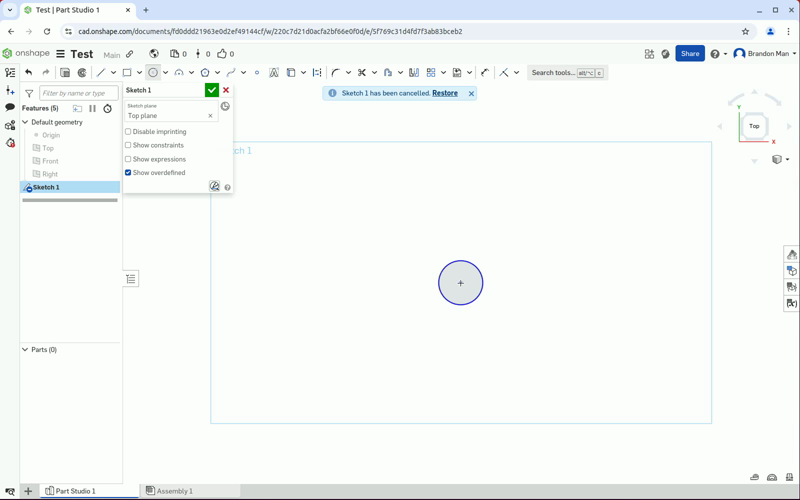
click(460, 282)
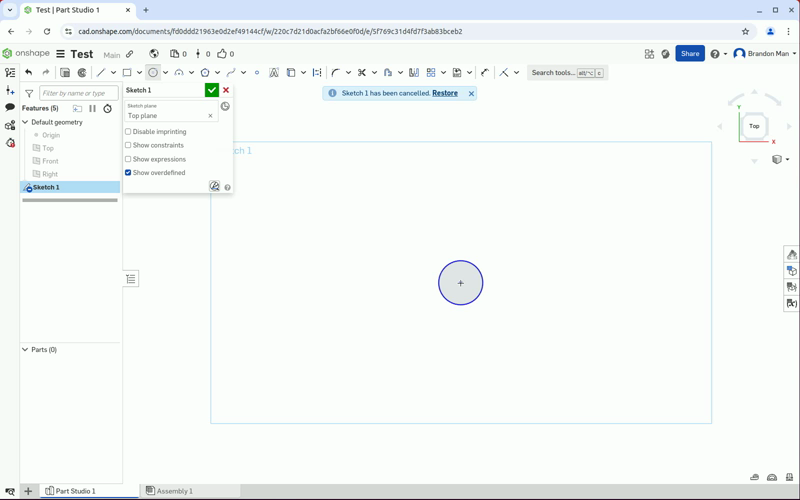
key_up(shift)
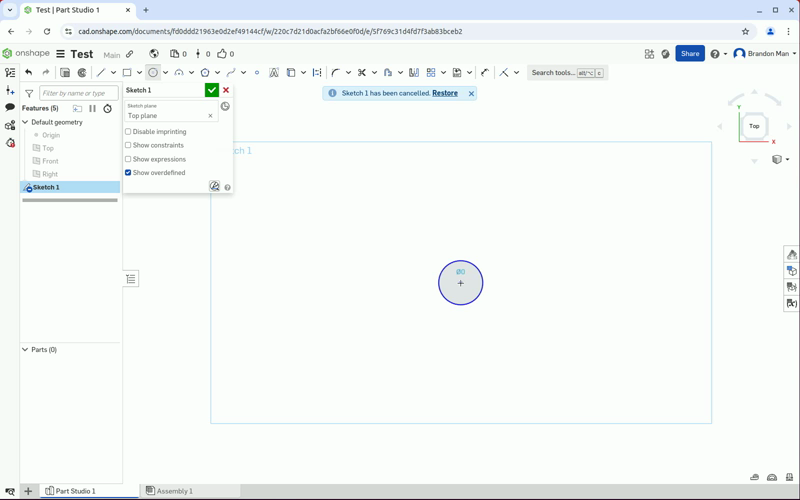
mouse_move(480, 282)
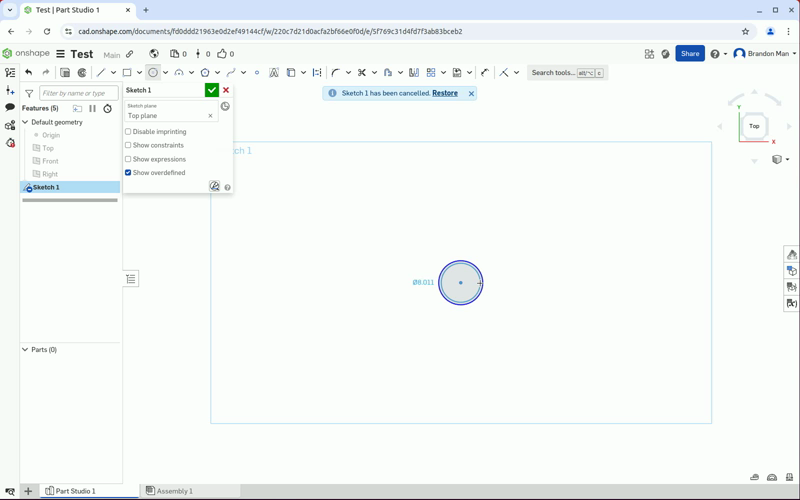
scroll(6)
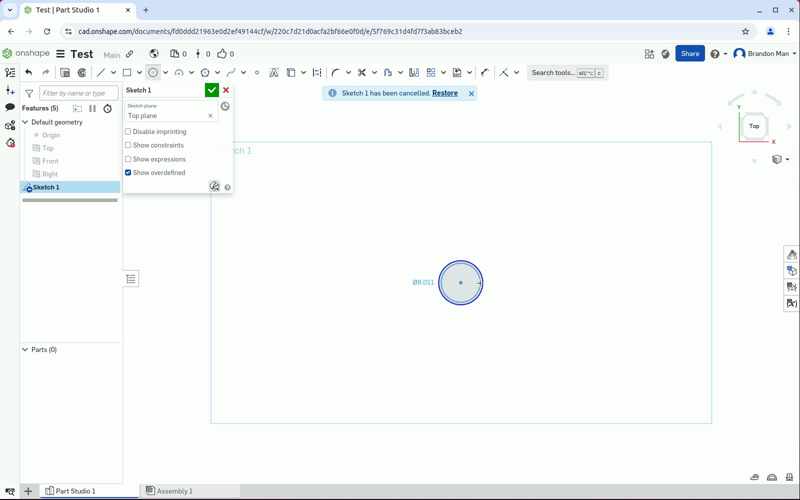
scroll(6)
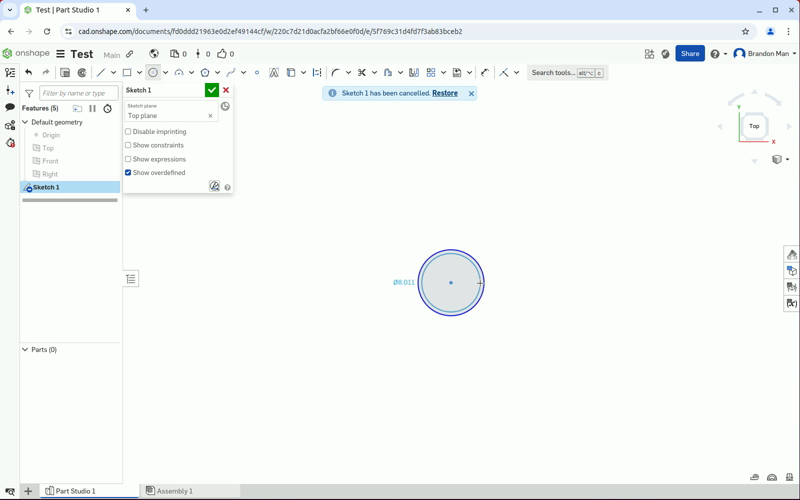
scroll(6)
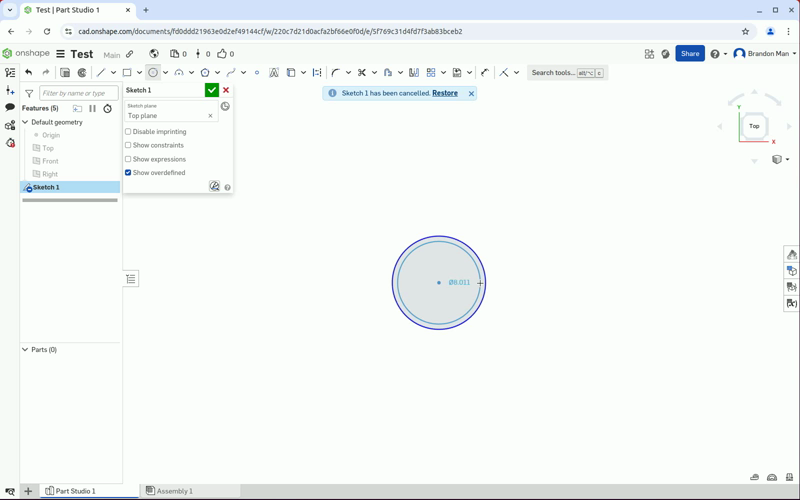
scroll(6)
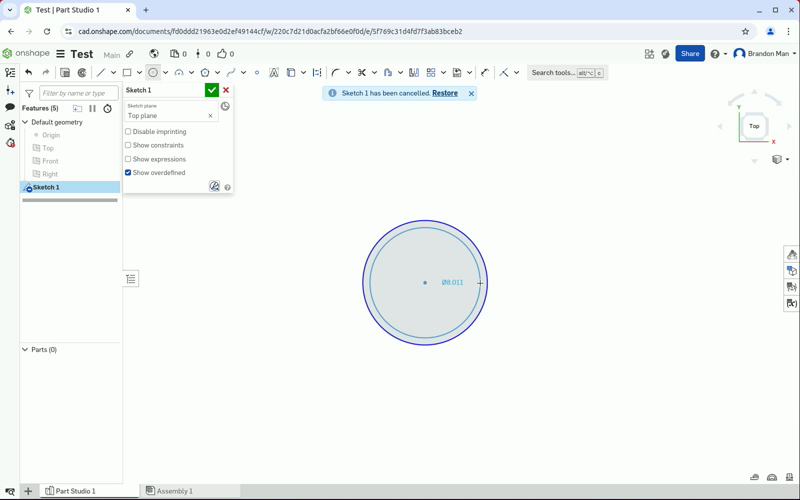
scroll(6)
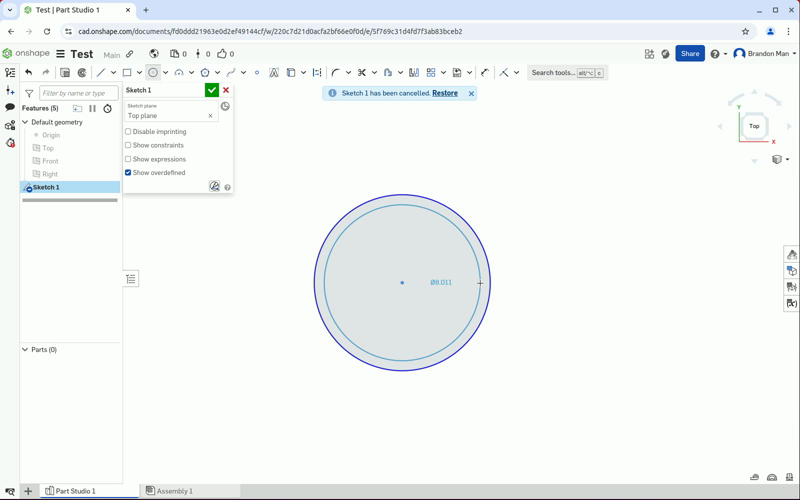
scroll(6)
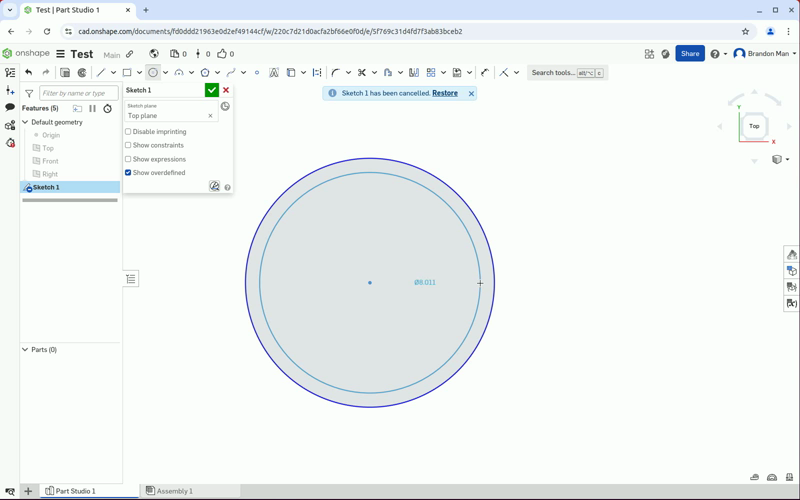
scroll(6)
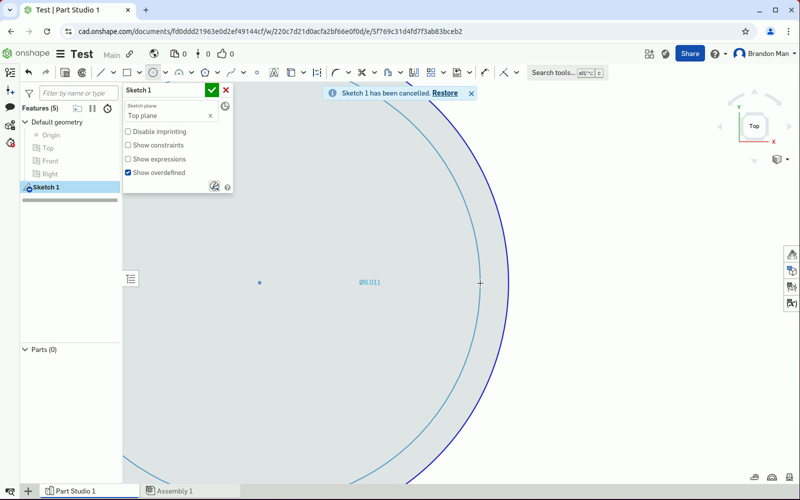
click(480, 282)
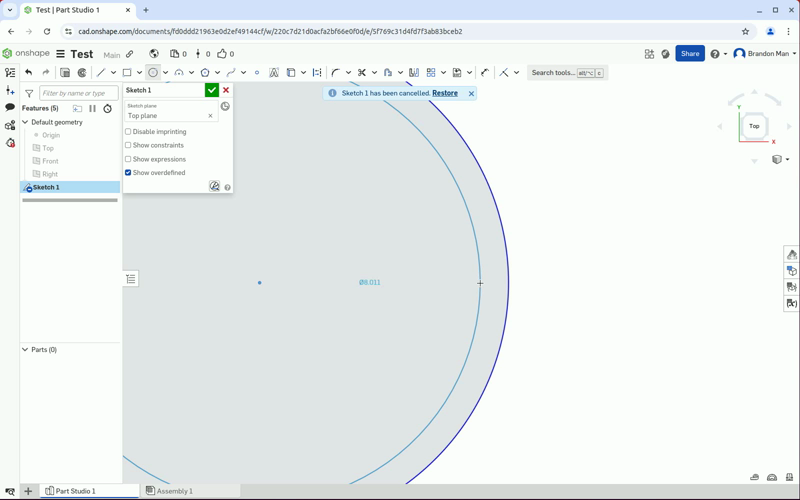
scroll(-6)
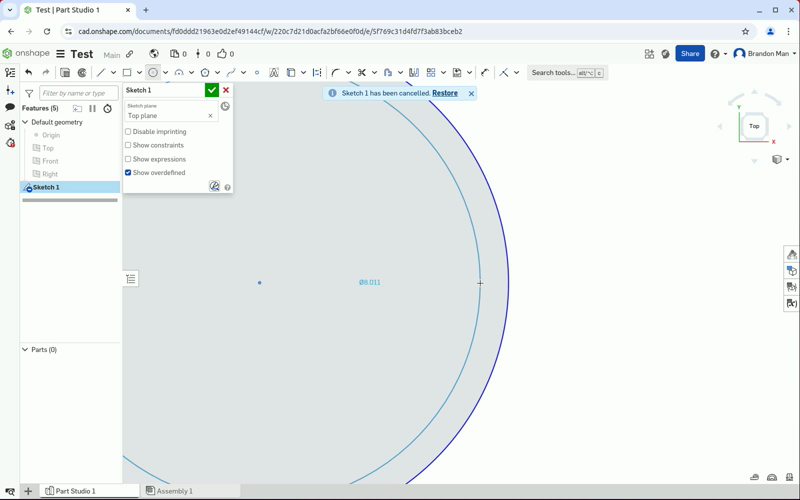
scroll(-6)
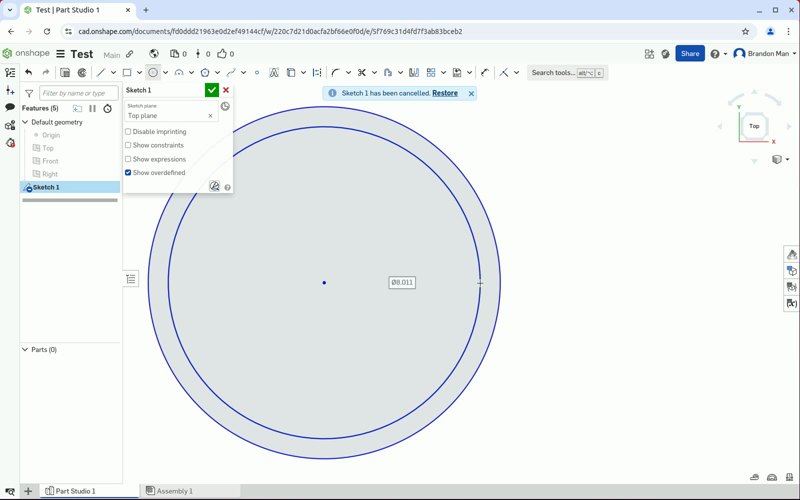
scroll(-6)
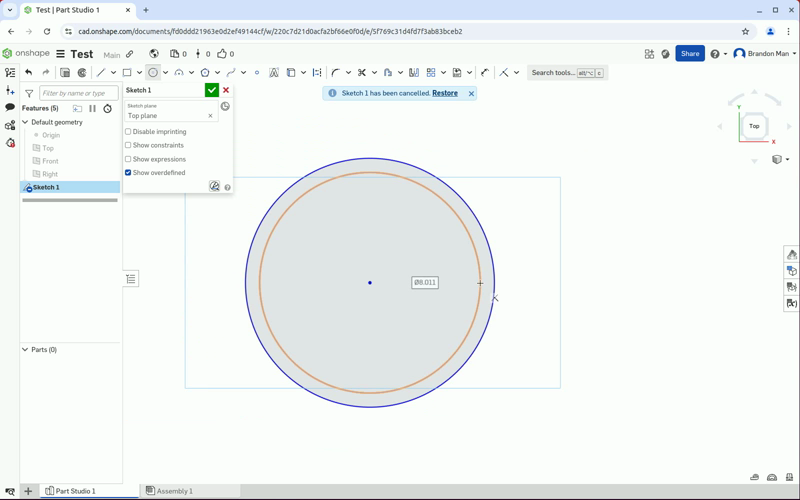
scroll(-6)
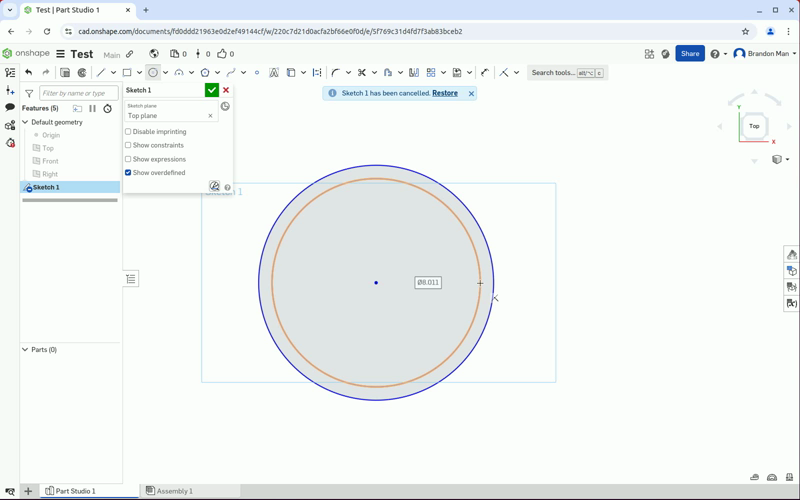
scroll(-6)
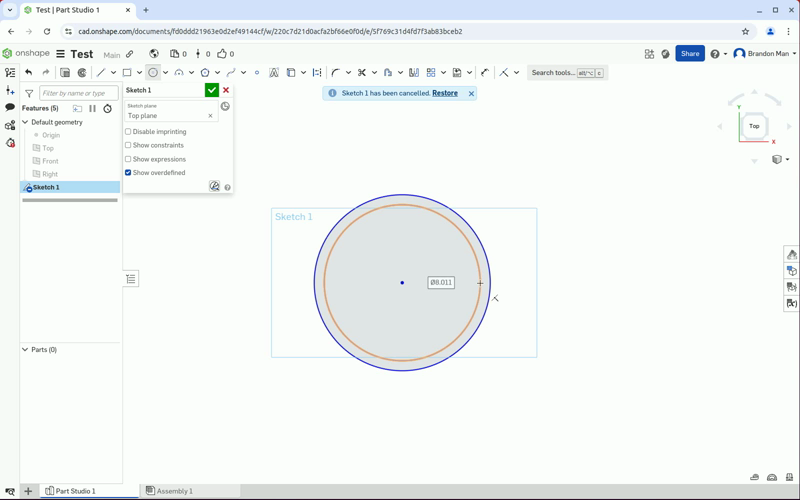
scroll(-6)
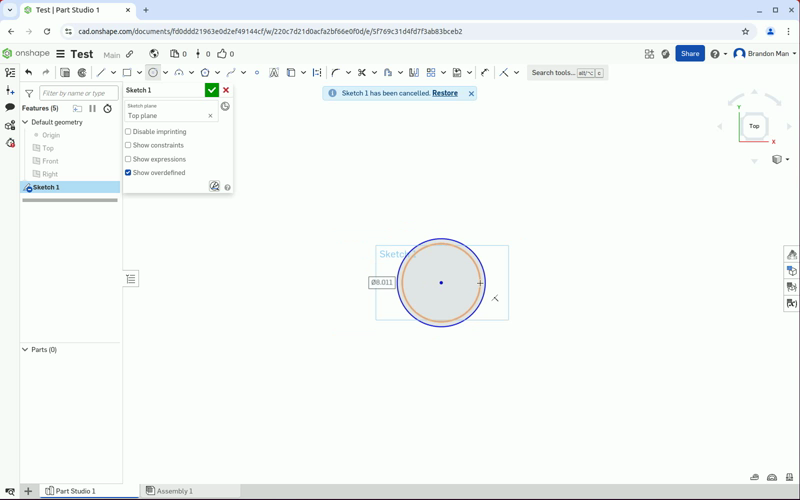
scroll(-6)
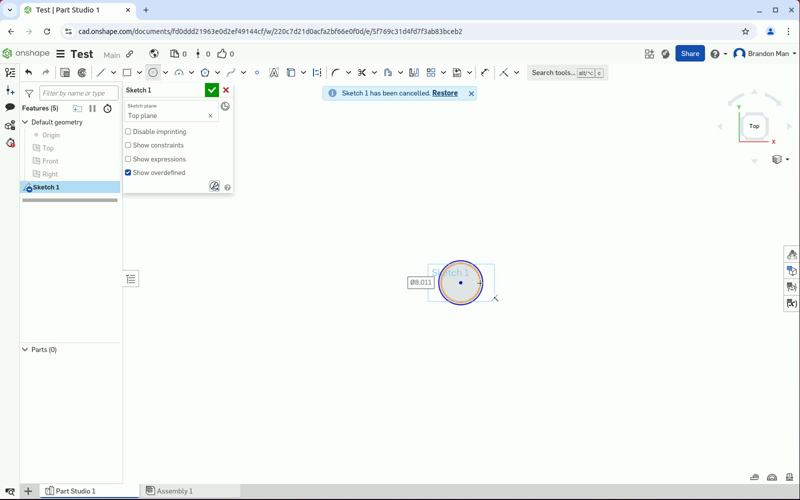
key(esc)
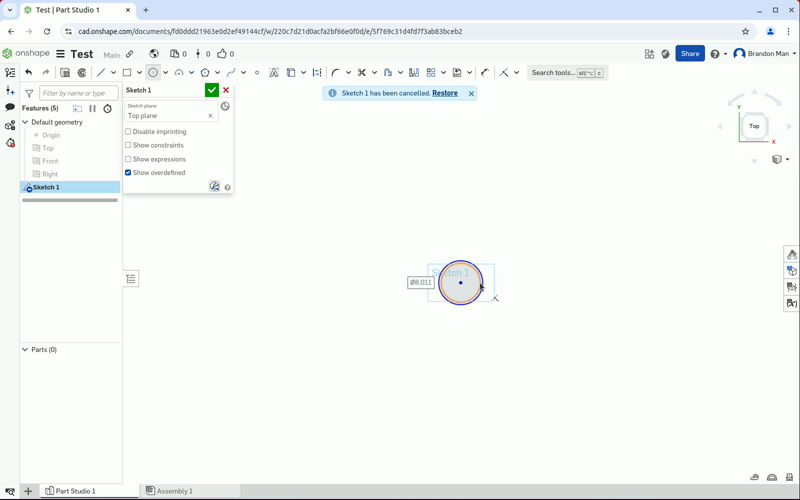
mouse_move(445, 270)
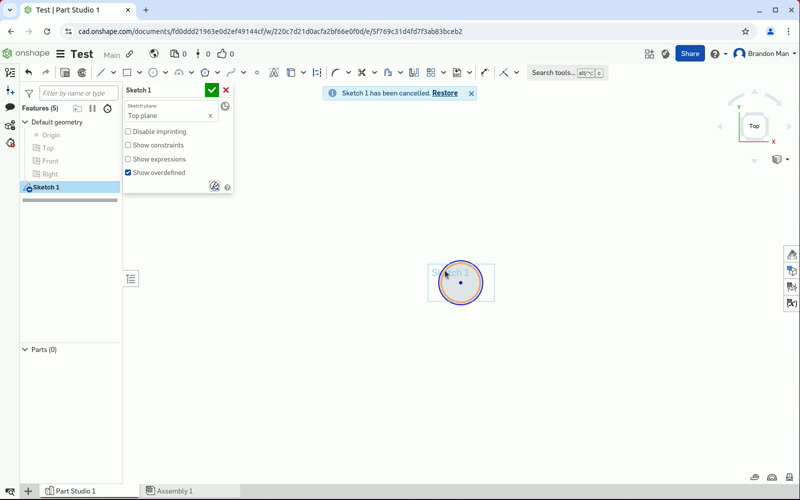
scroll(6)
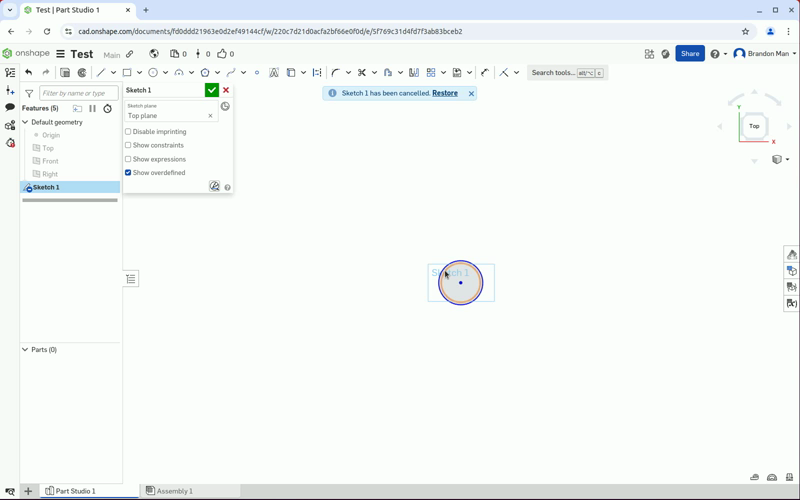
scroll(6)
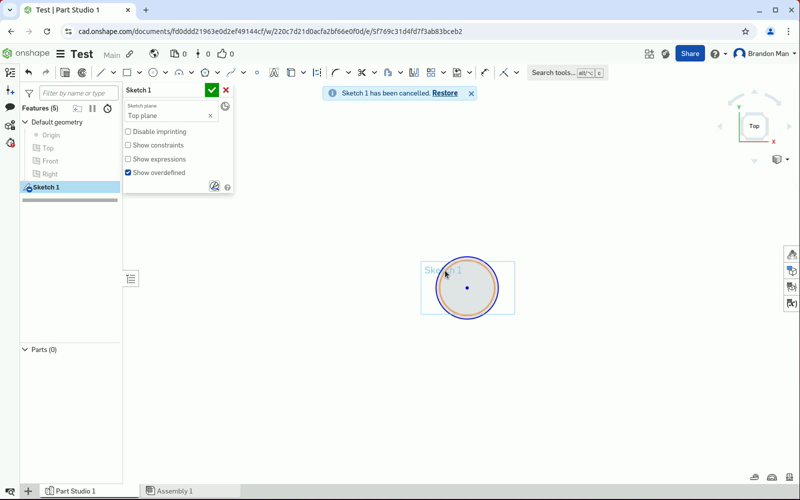
scroll(6)
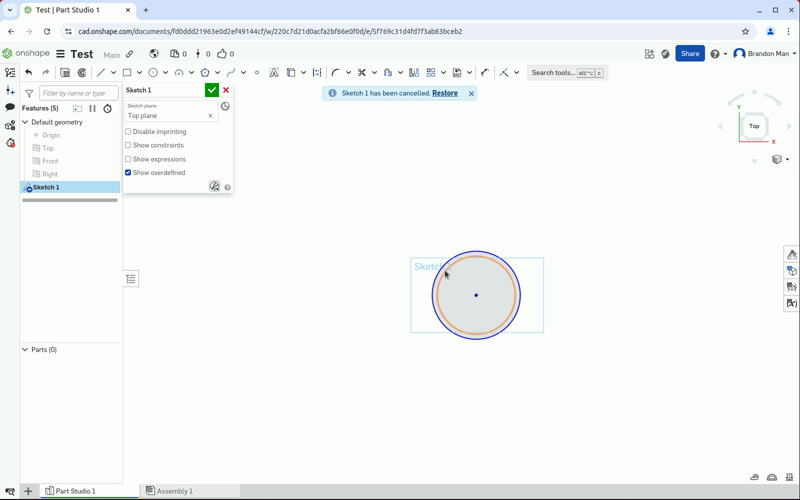
scroll(6)
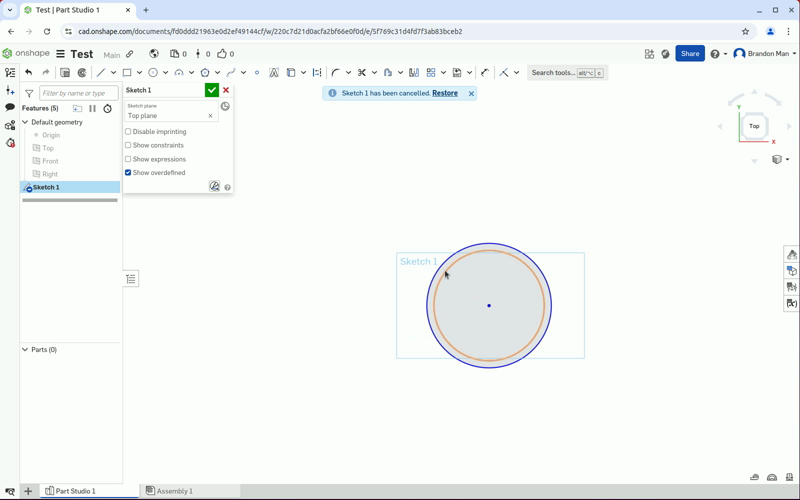
scroll(6)
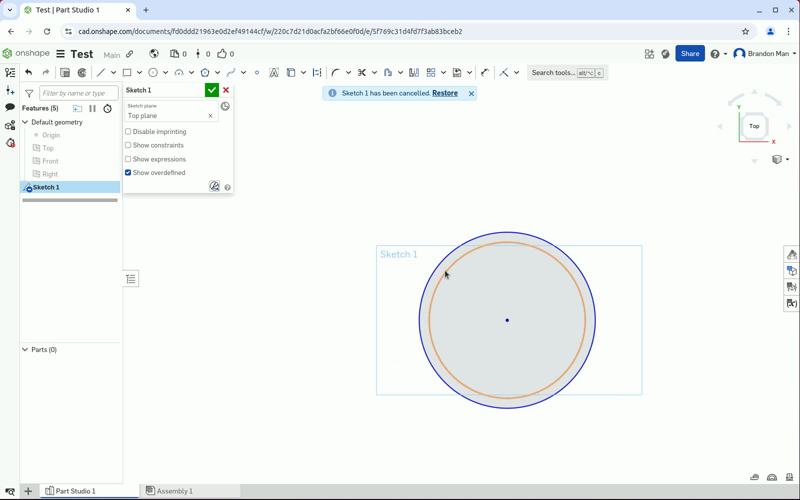
scroll(6)
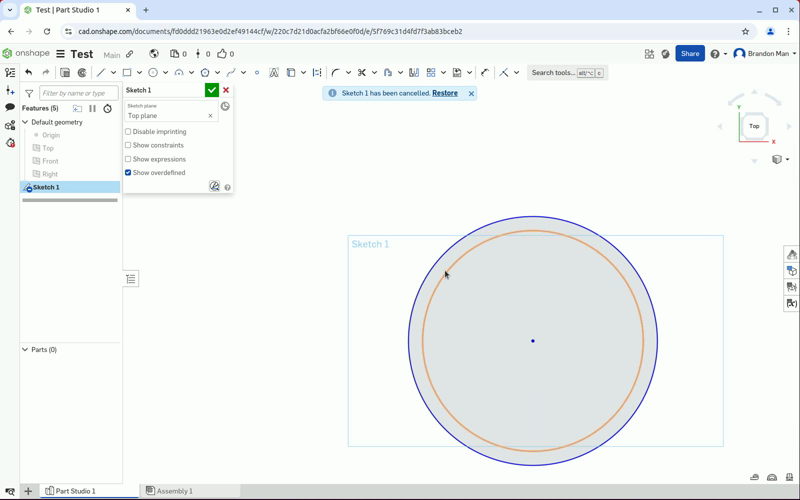
scroll(6)
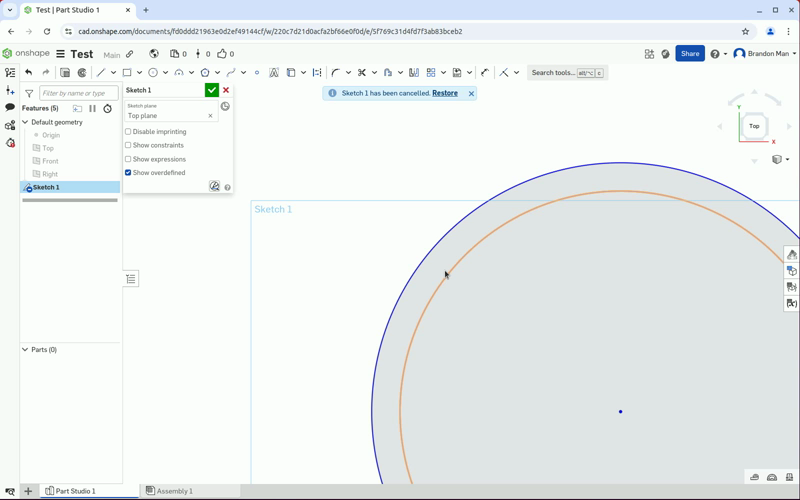
click(445, 270)
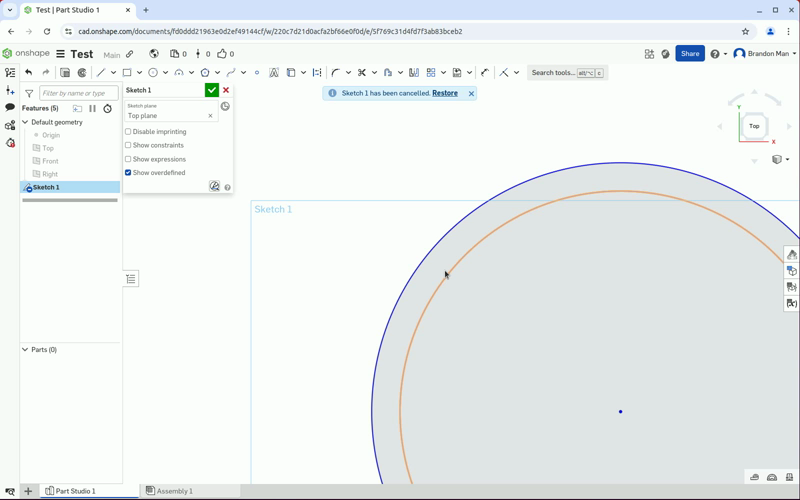
scroll(-6)
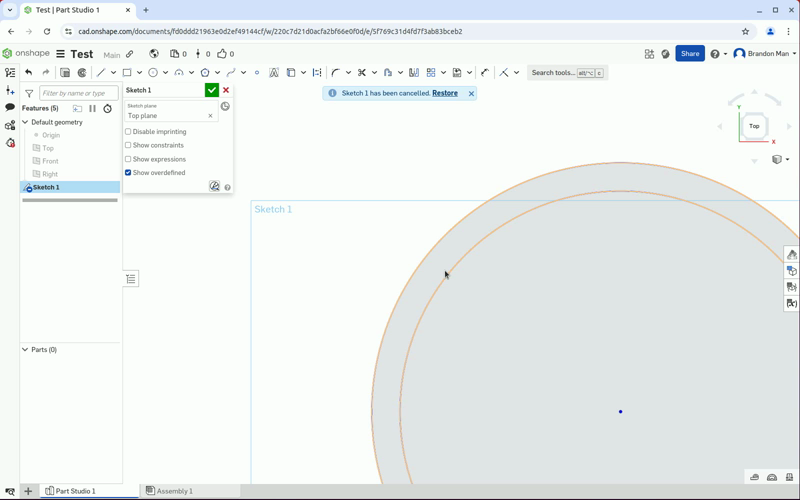
scroll(-6)
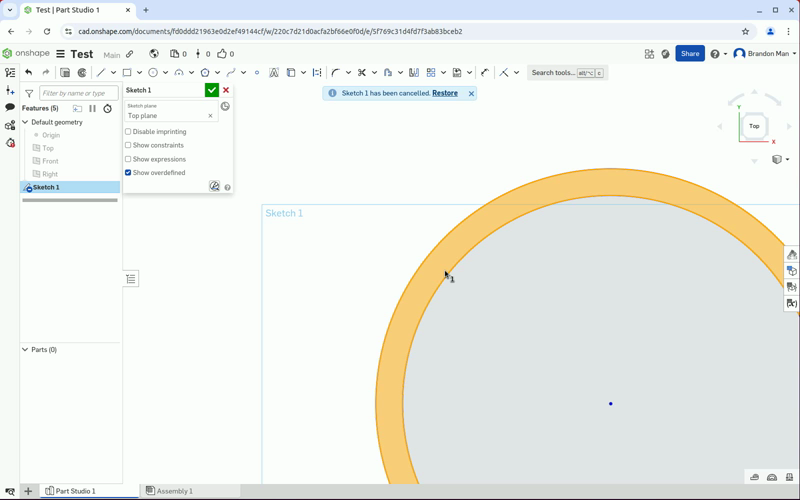
scroll(-6)
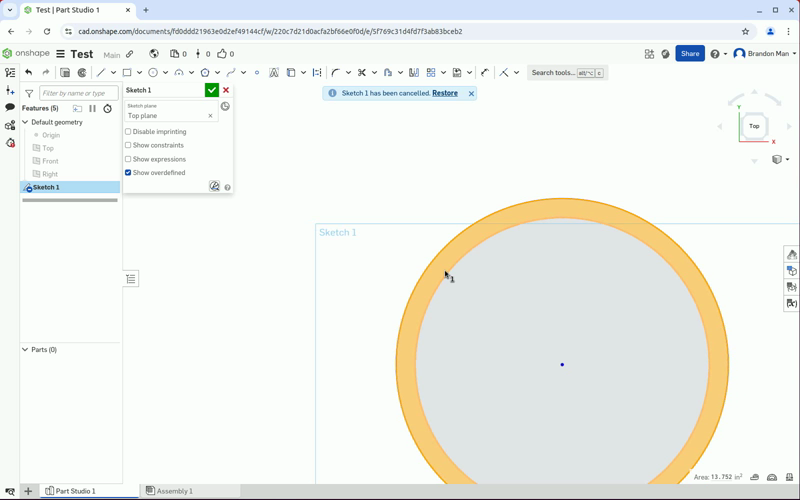
scroll(-6)
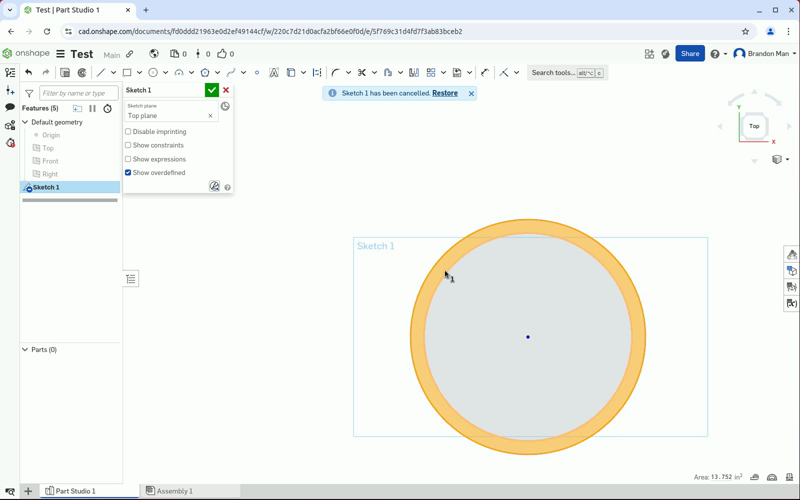
scroll(-6)
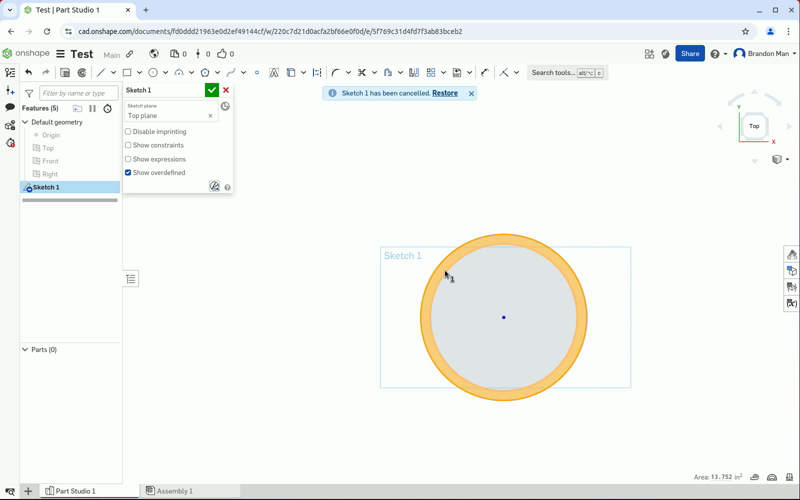
scroll(-6)
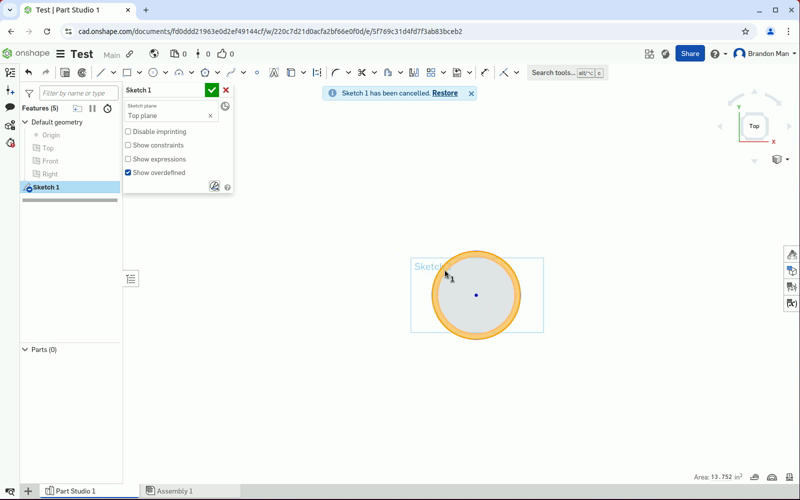
scroll(-6)
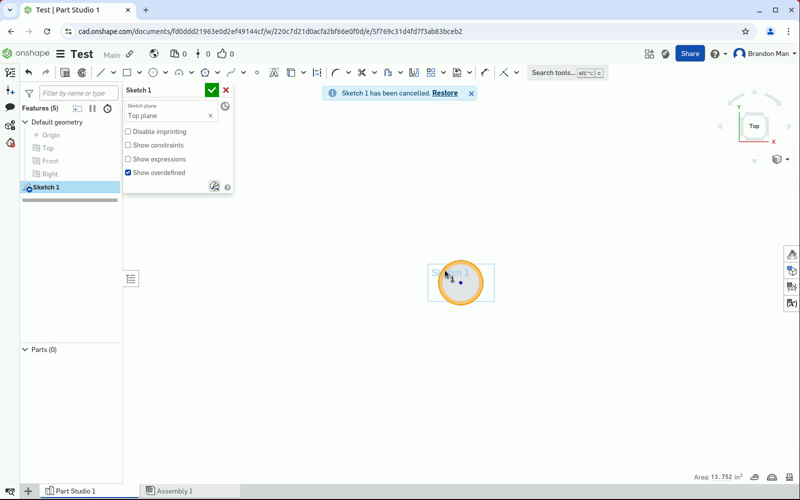
mouse_move(73, 352)
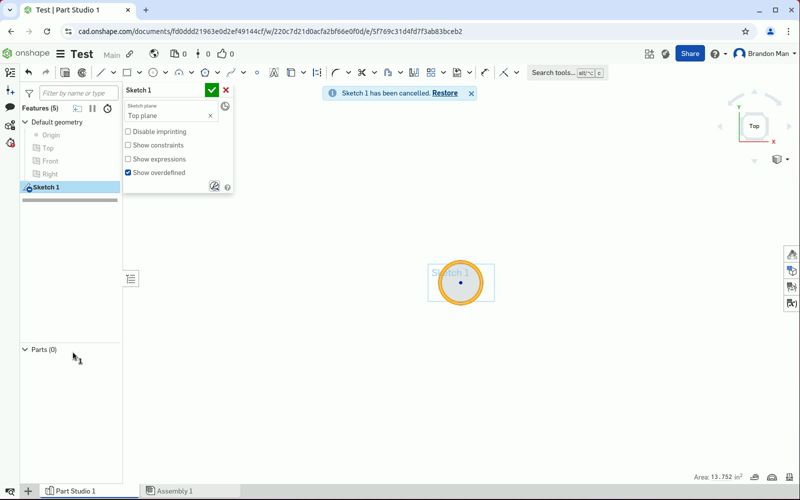
key(shift+y)
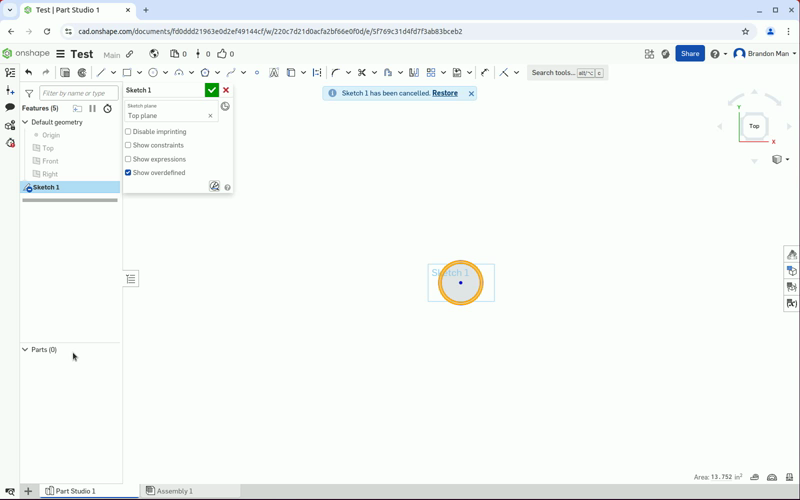
key(shift+e)
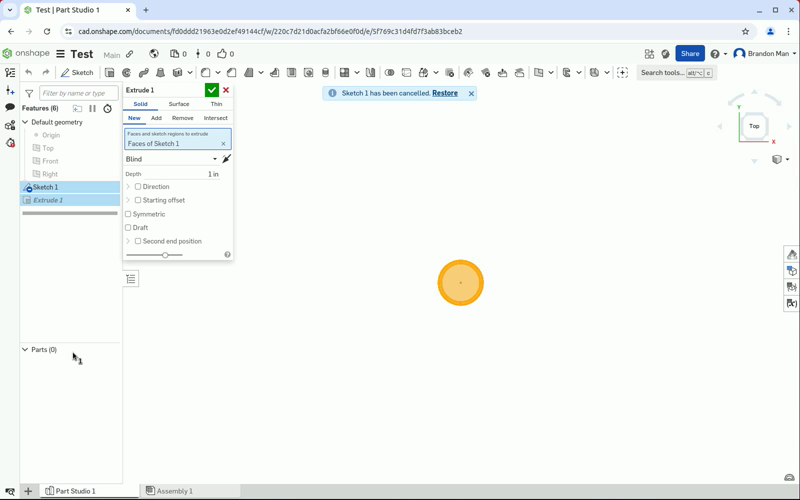
mouse_move(143, 106)
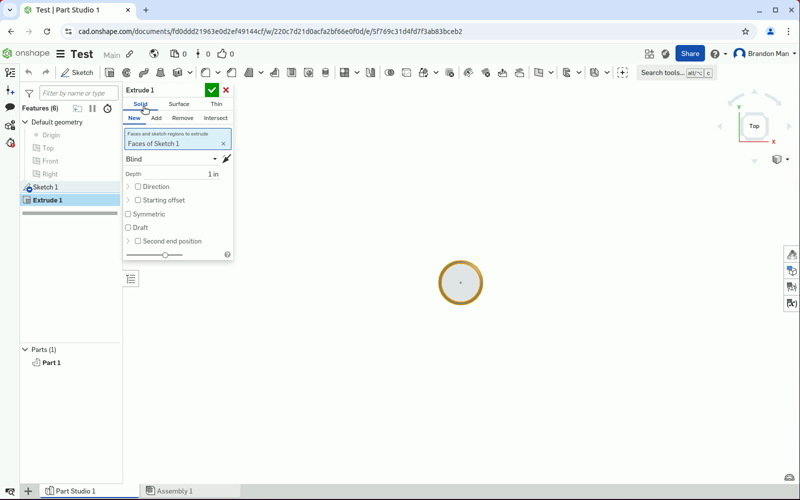
click(143, 106)
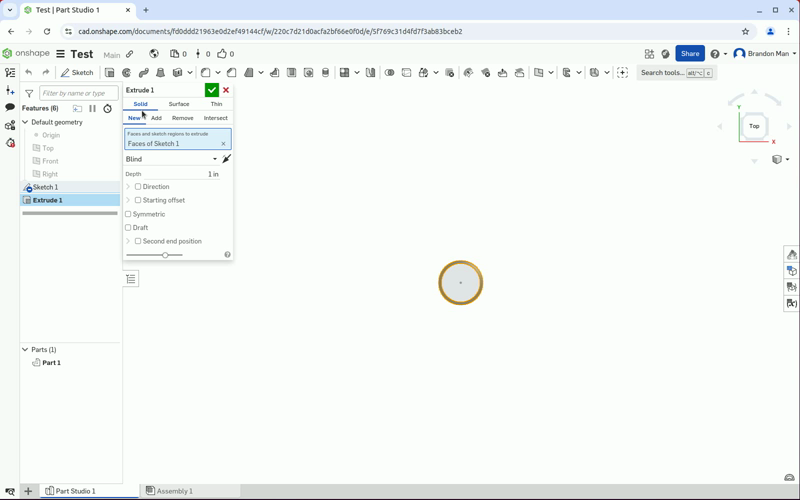
mouse_move(137, 120)
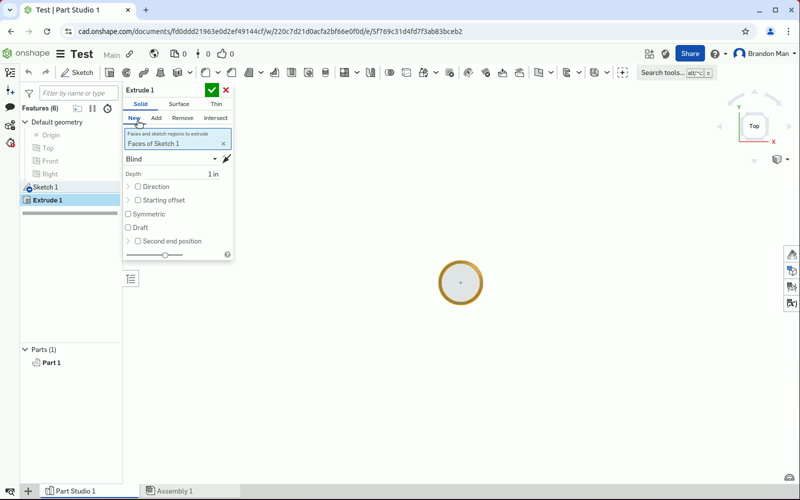
click(137, 120)
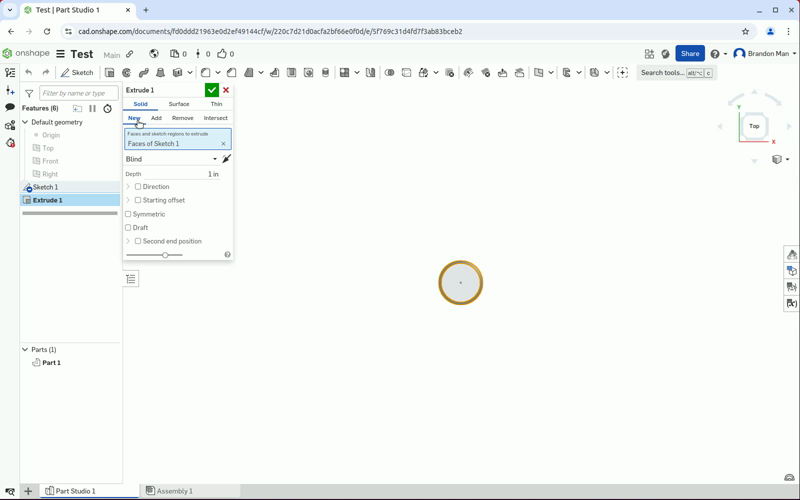
key(tab, 4)
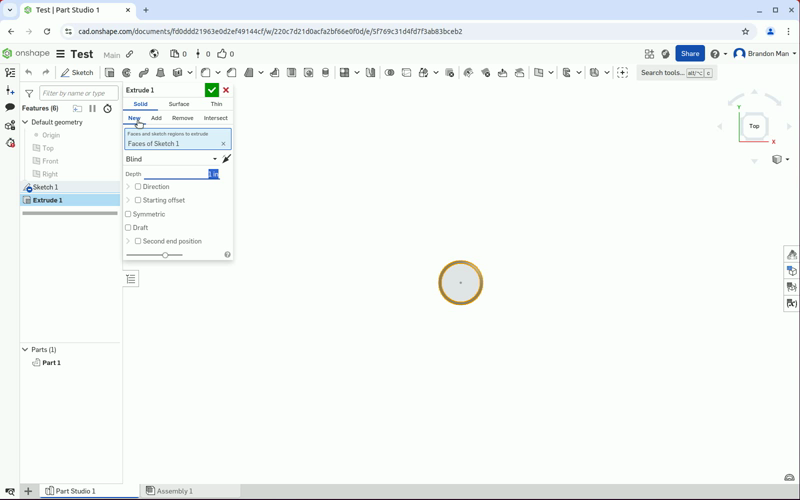
text(5.055)
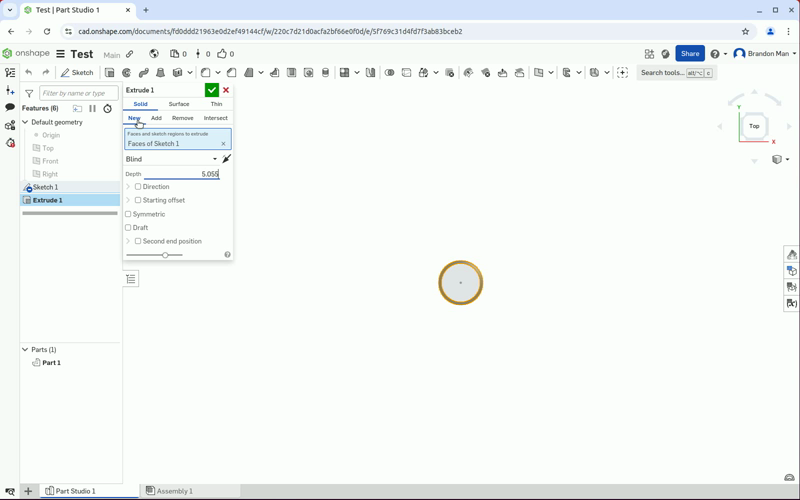
key(enter)
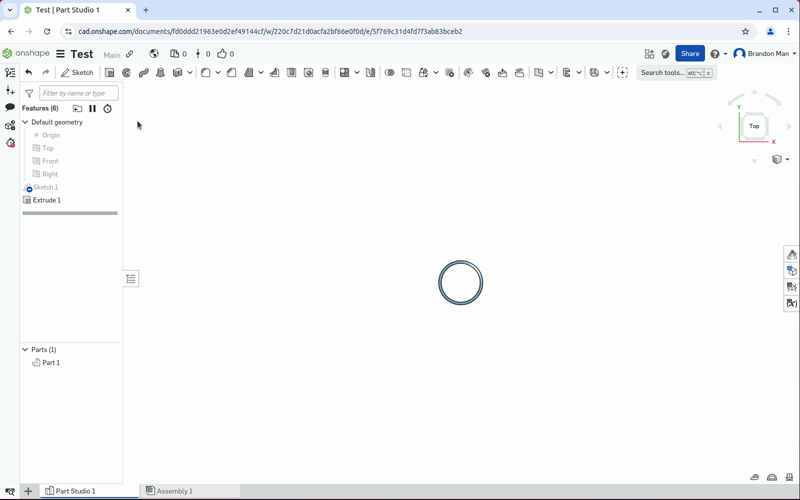
key(shift+h)
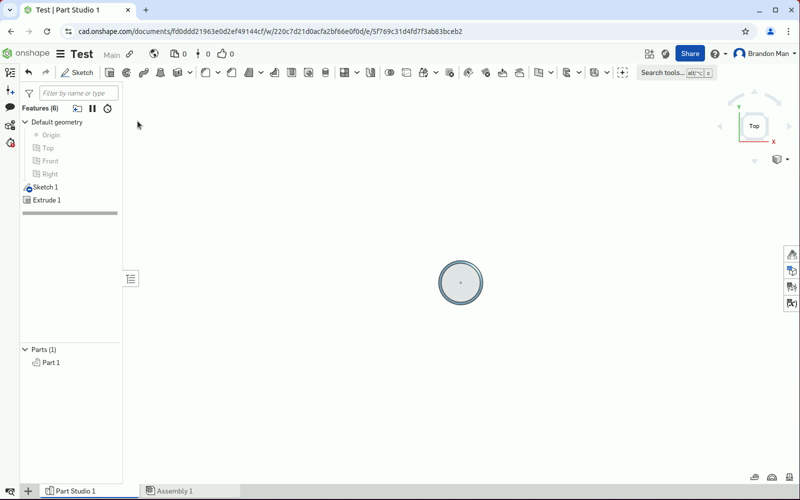
key(shift+h)
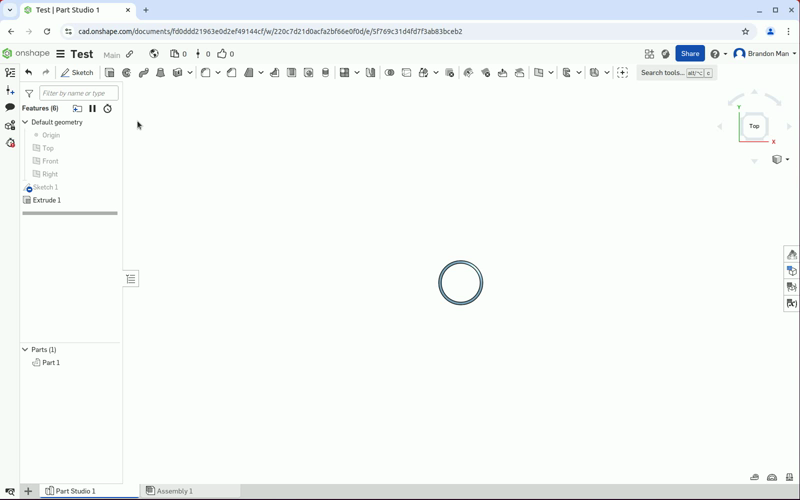
mouse_move(73, 189)
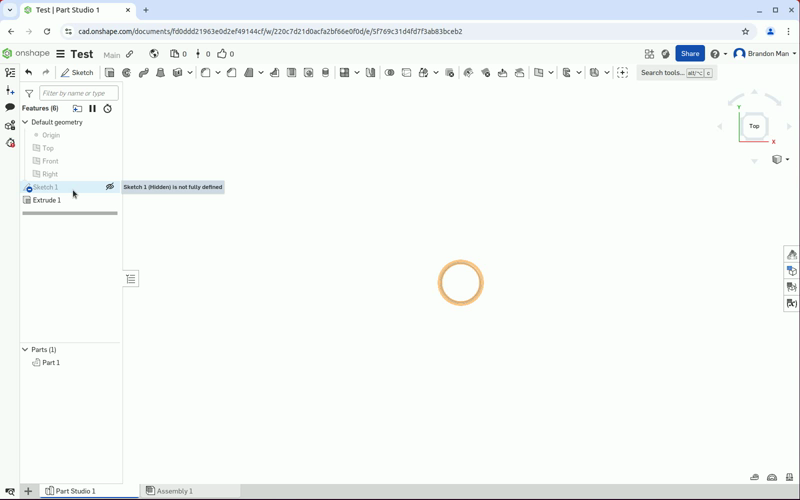
click(73, 189)
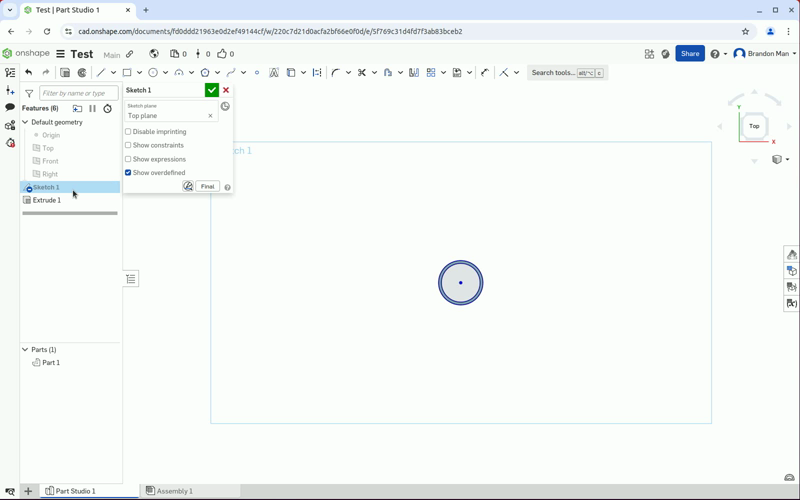
mouse_move(229, 92)
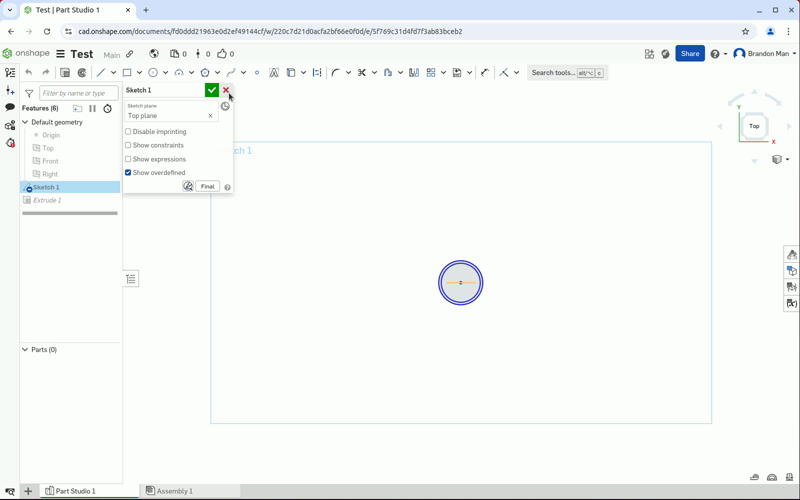
click(229, 92)
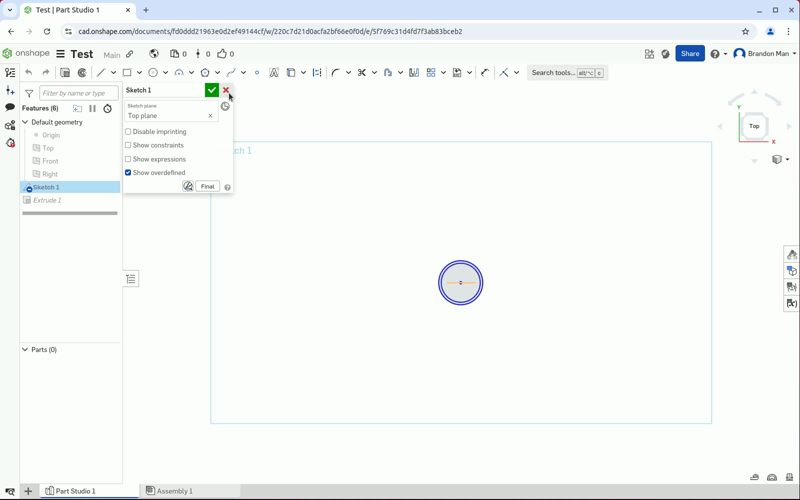
key(shift+s)
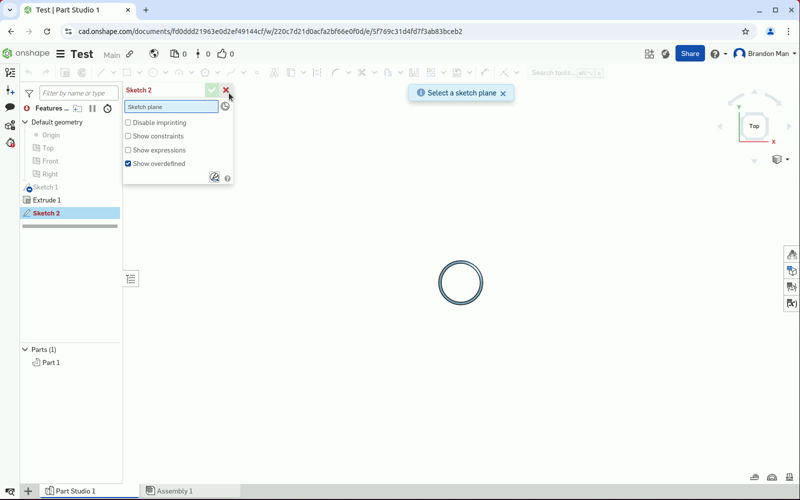
mouse_move(73, 150)
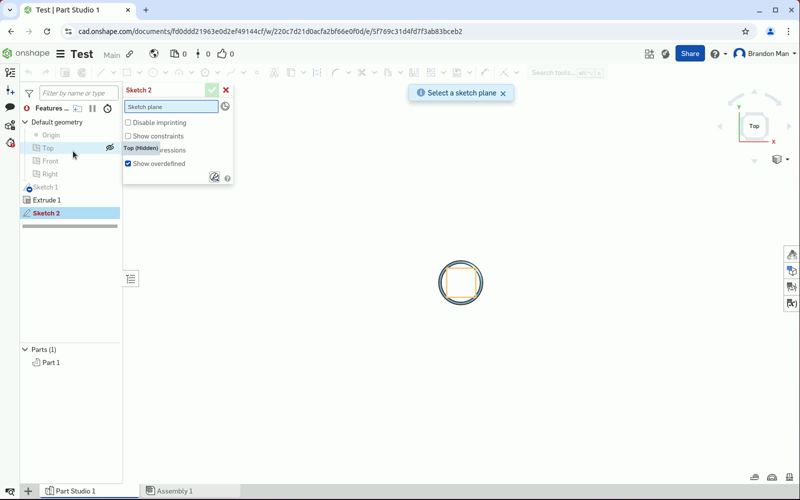
click(73, 150)
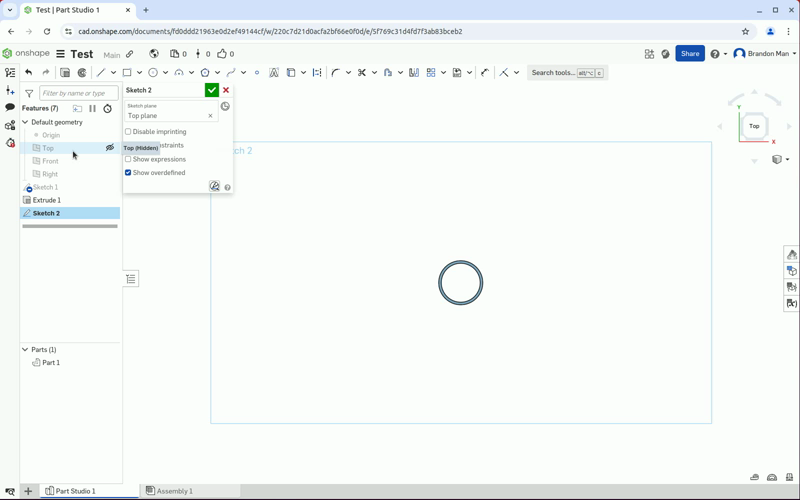
mouse_move(73, 352)
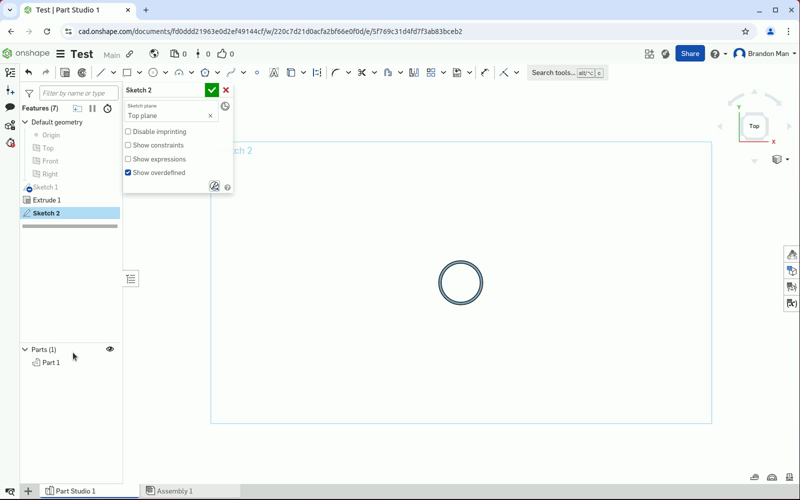
key(y)
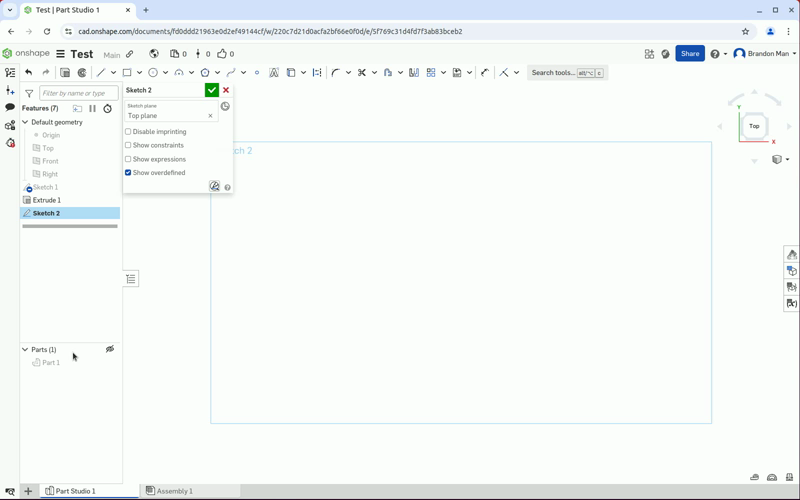
key(c)
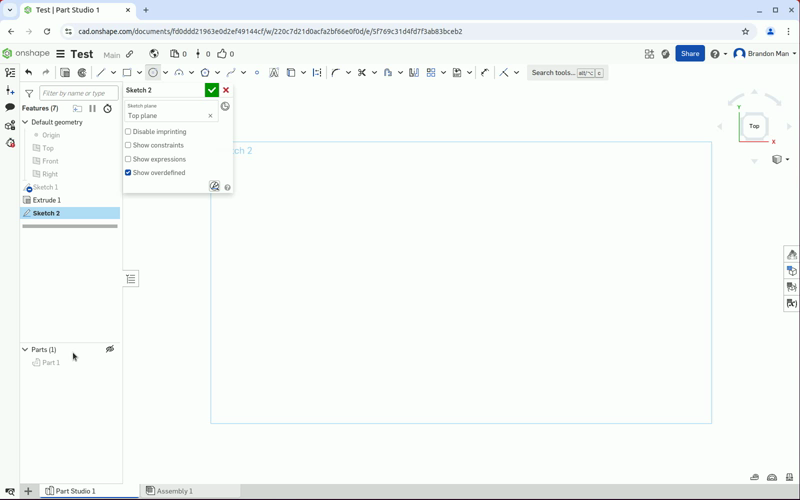
key_down(shift)
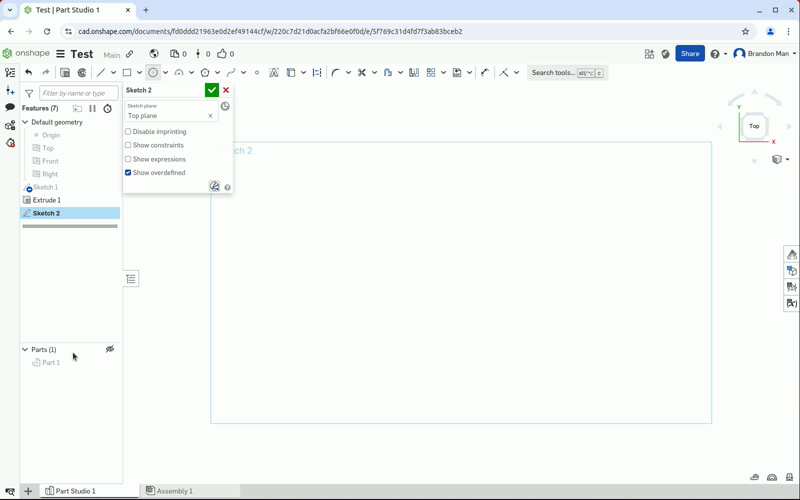
mouse_move(461, 192)
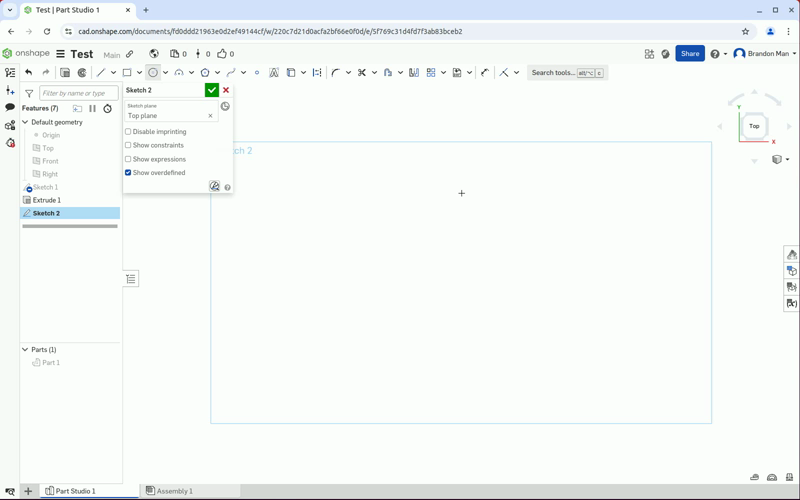
click(461, 192)
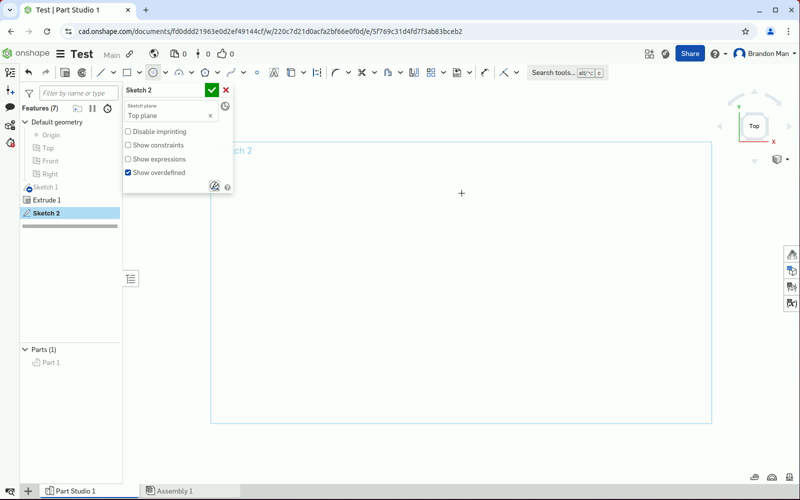
key_up(shift)
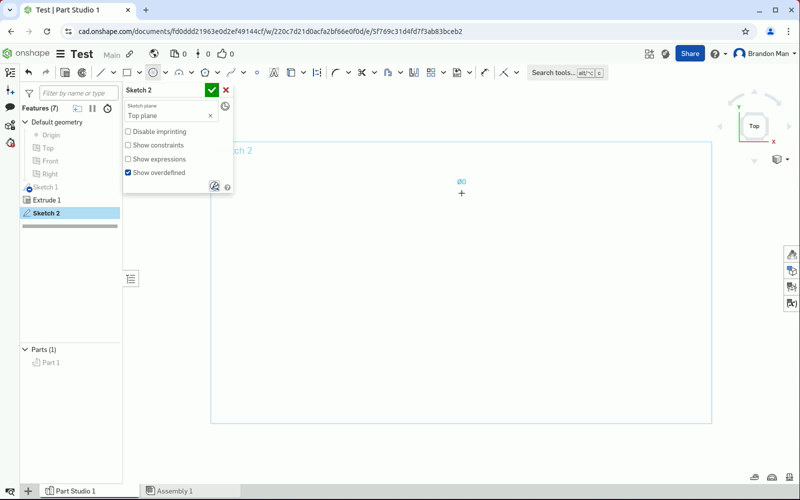
mouse_move(484, 192)
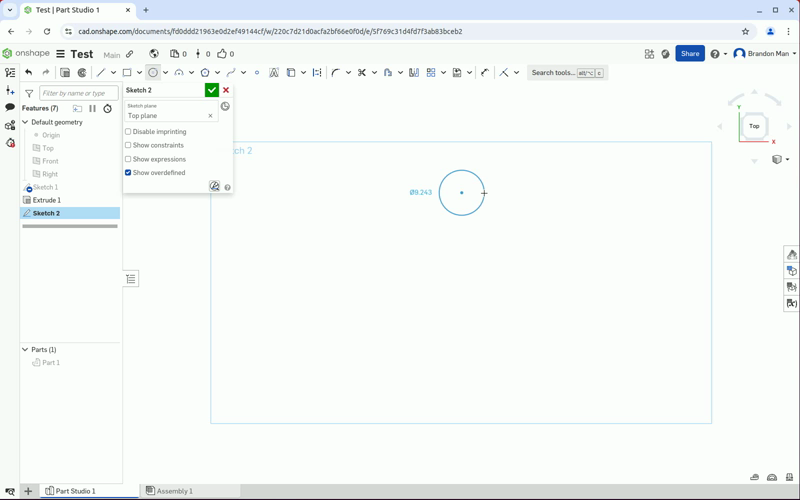
click(484, 192)
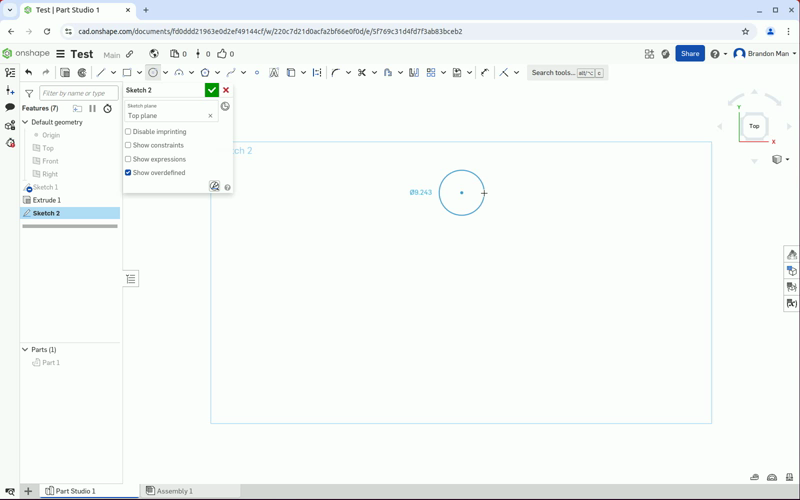
key(esc)
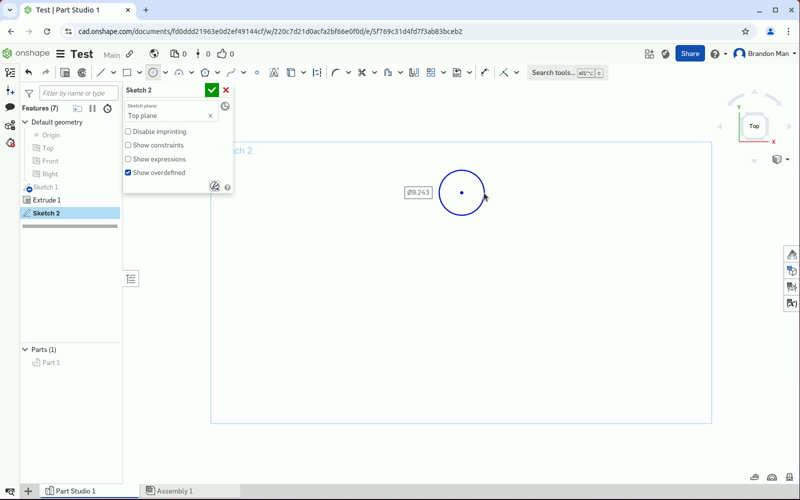
key(c)
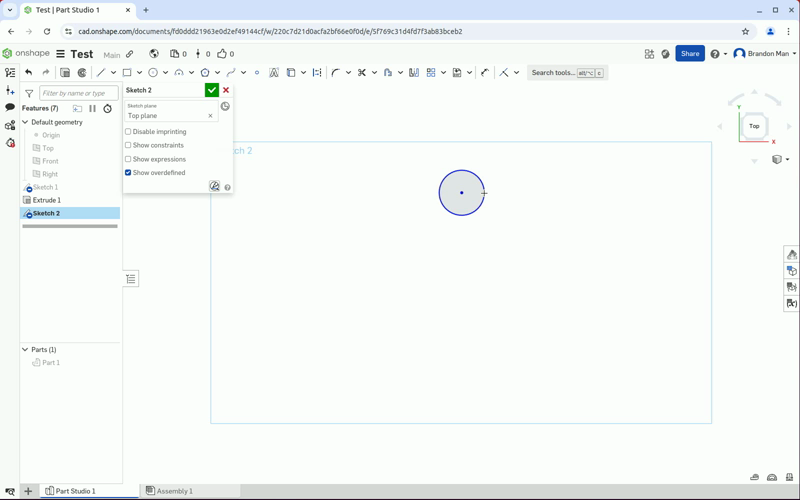
key_down(shift)
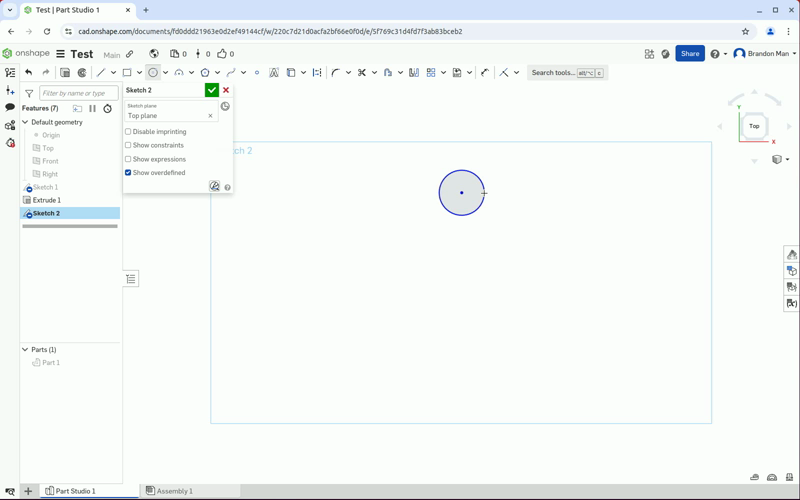
mouse_move(461, 192)
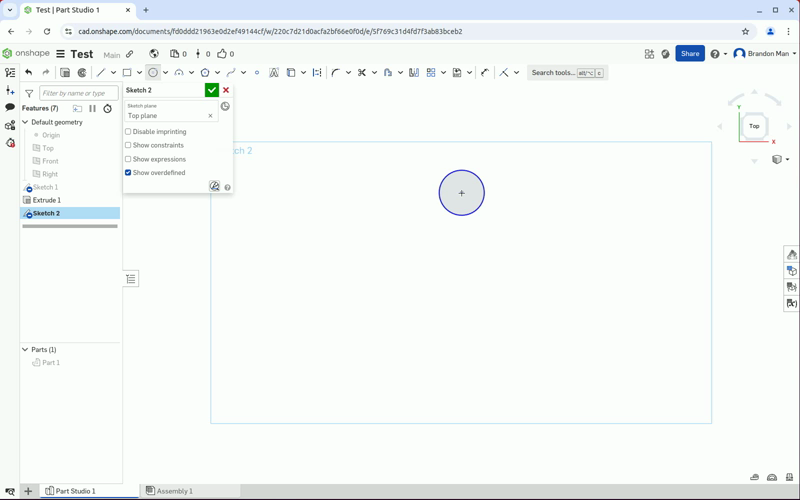
click(461, 192)
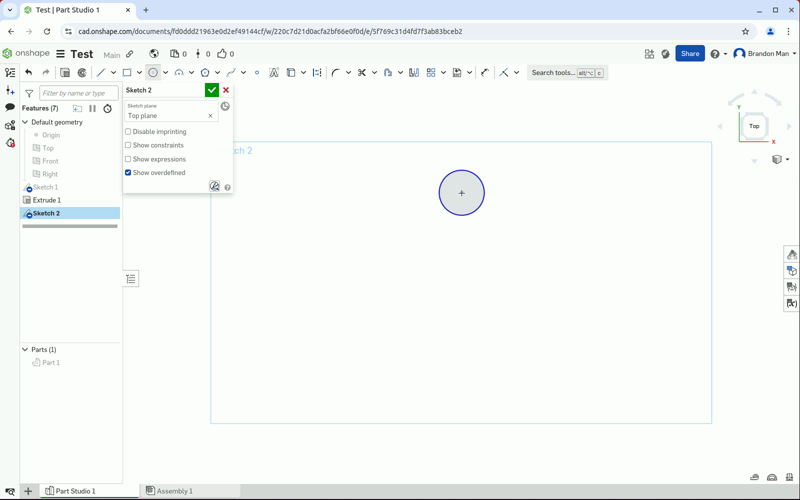
key_up(shift)
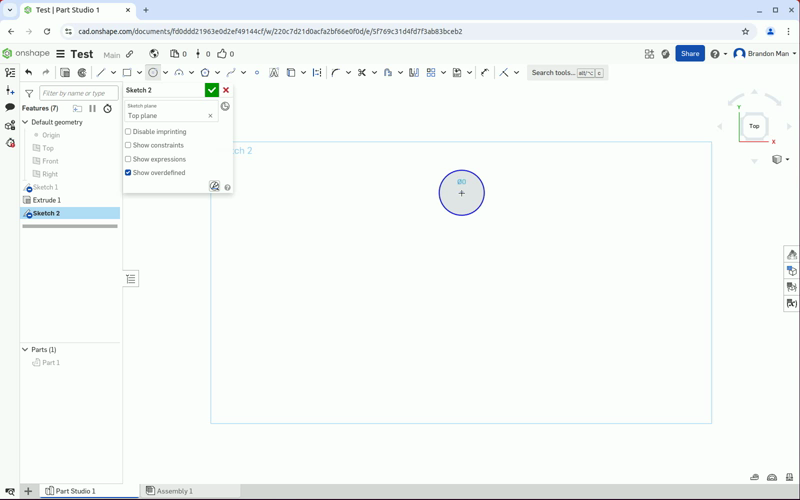
mouse_move(481, 192)
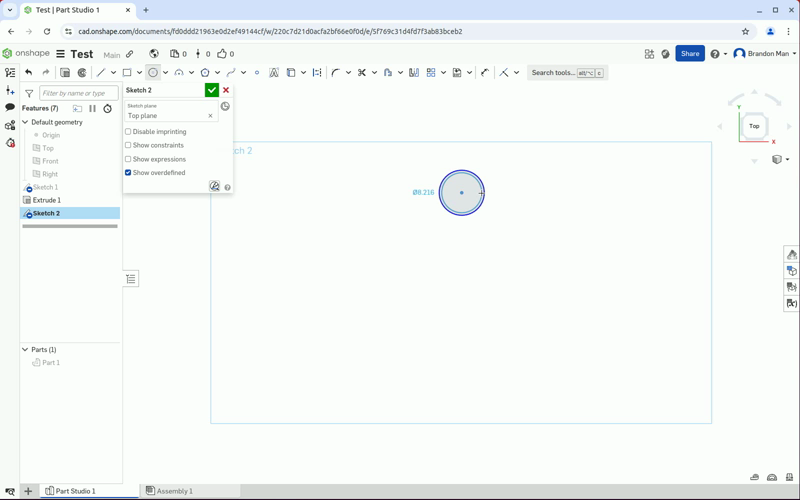
scroll(6)
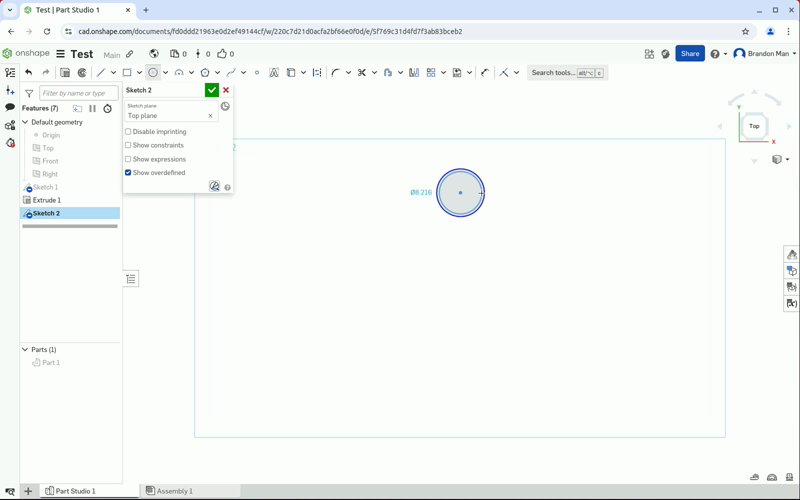
scroll(6)
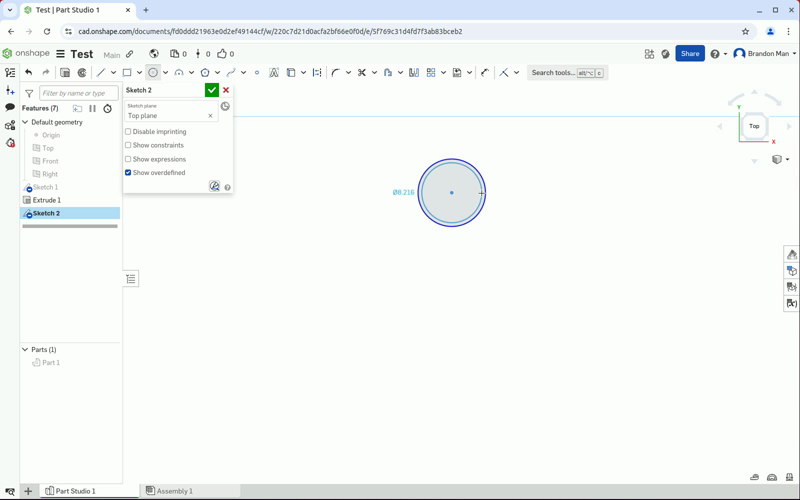
scroll(6)
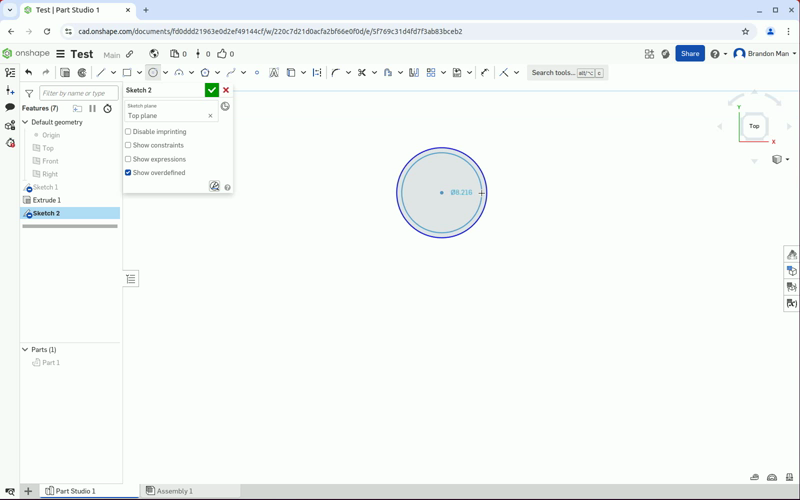
scroll(6)
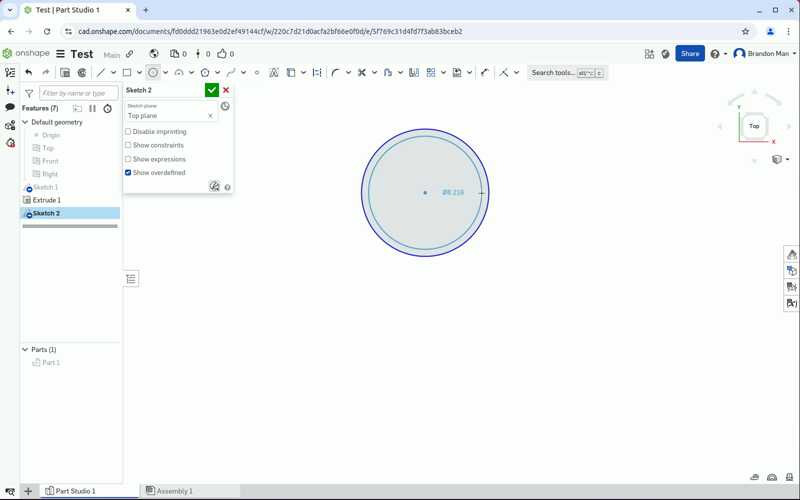
scroll(6)
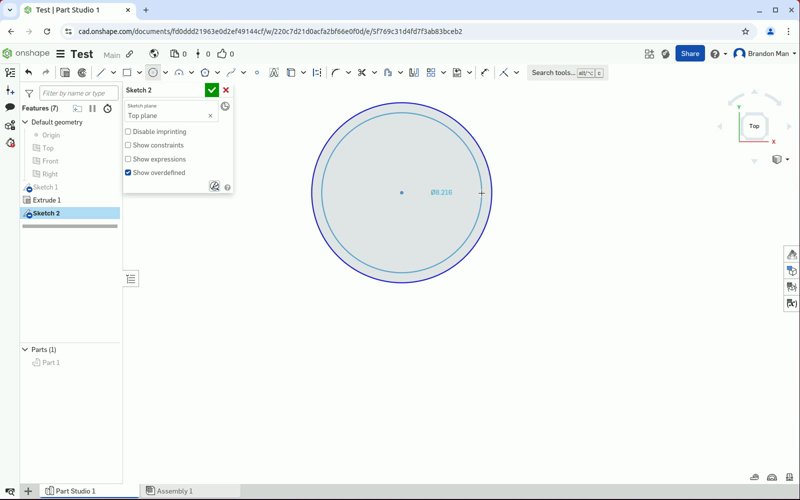
scroll(6)
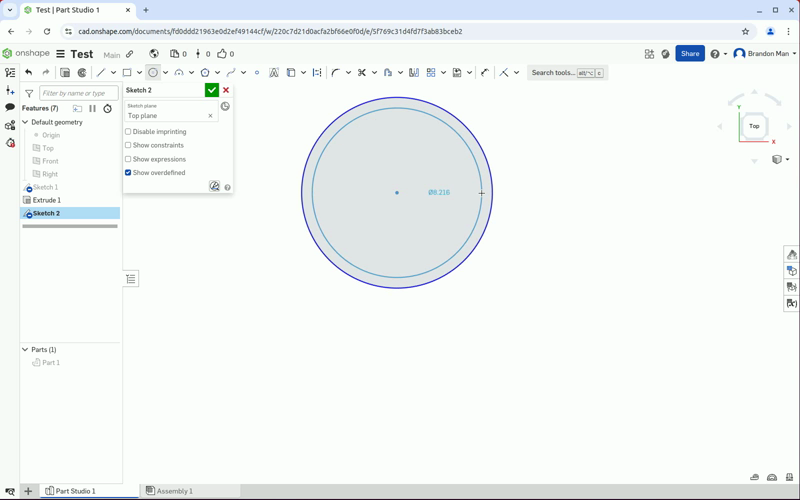
scroll(6)
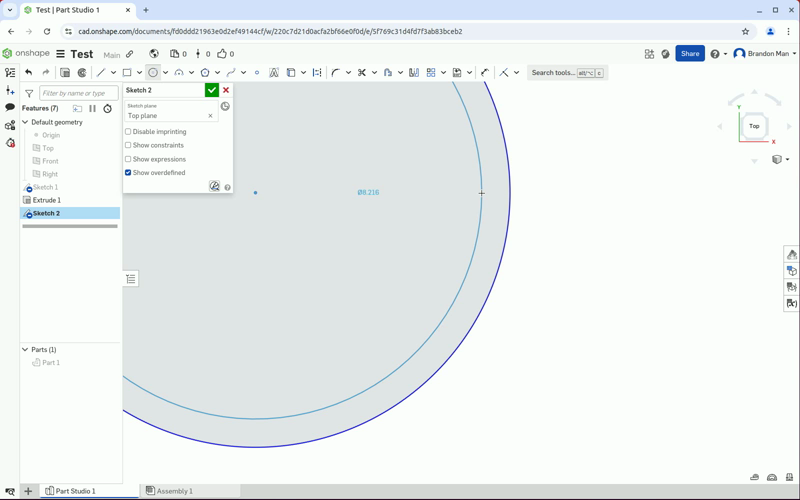
click(481, 192)
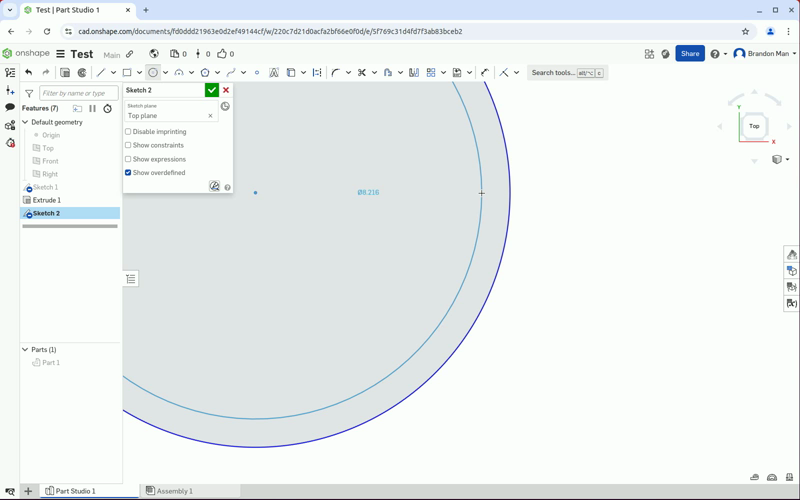
scroll(-6)
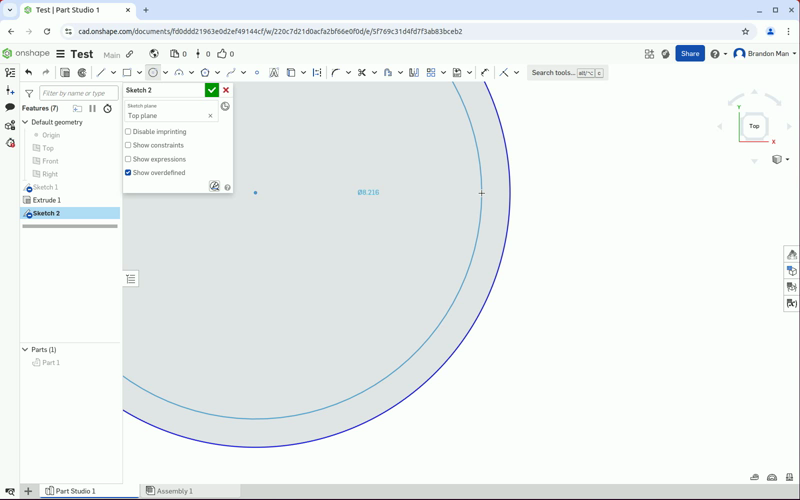
scroll(-6)
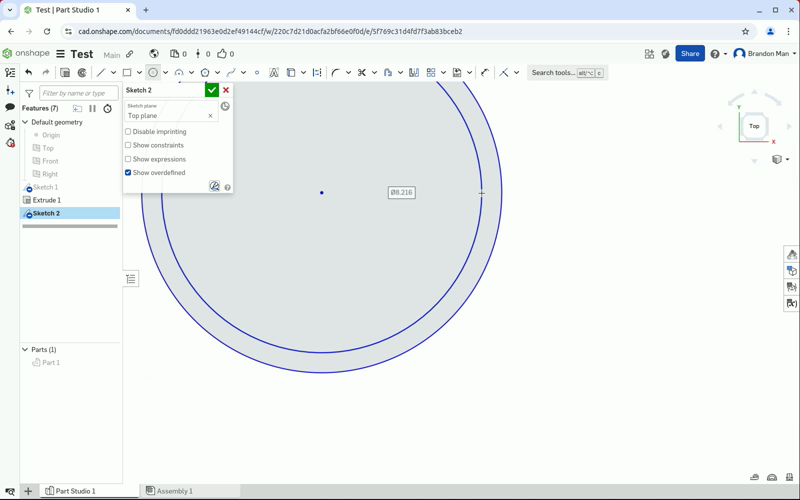
scroll(-6)
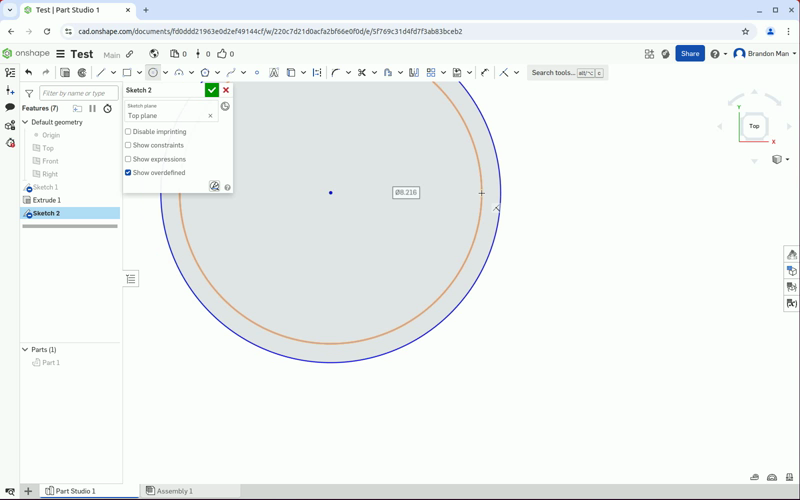
scroll(-6)
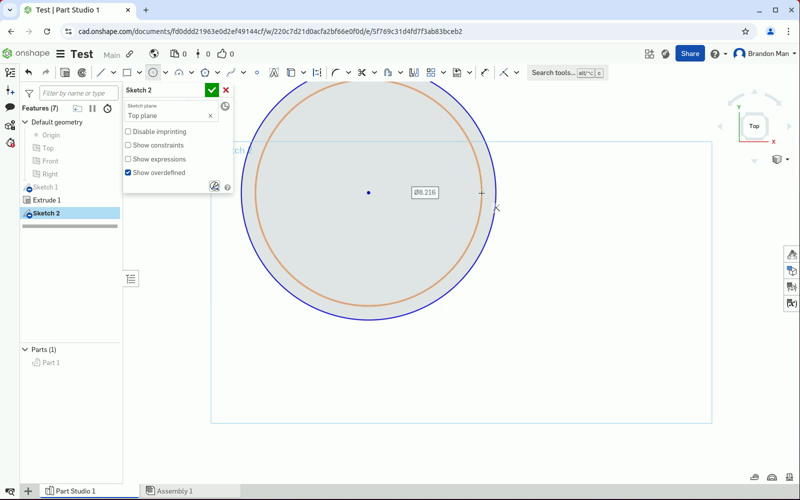
scroll(-6)
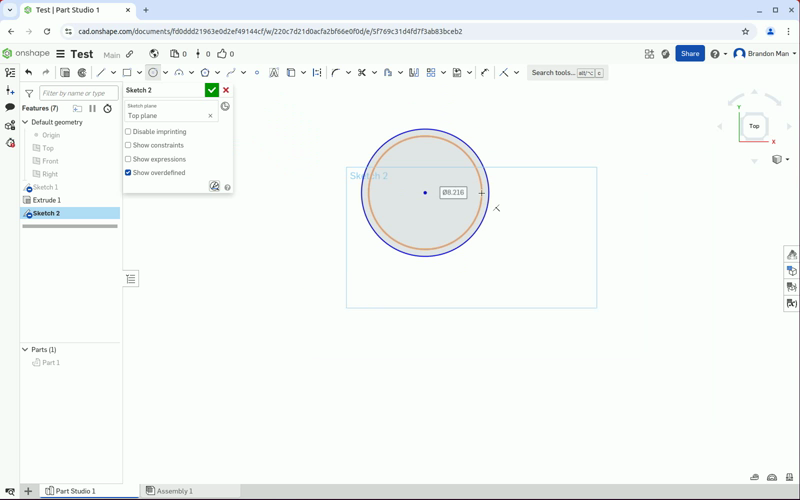
scroll(-6)
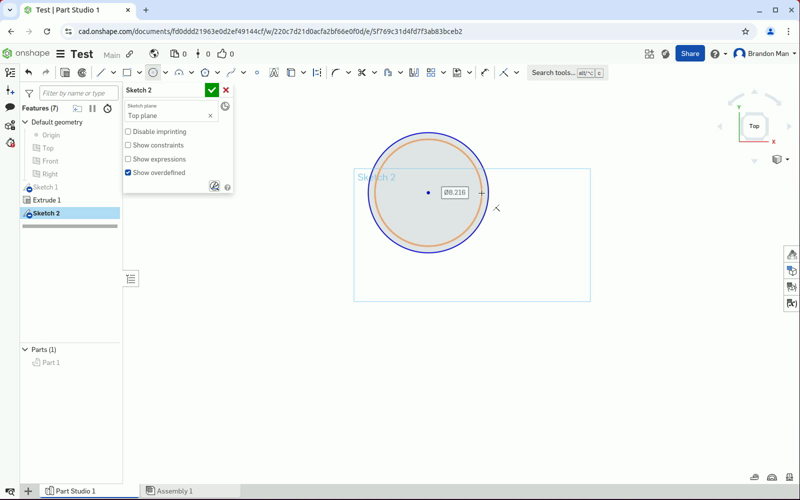
scroll(-6)
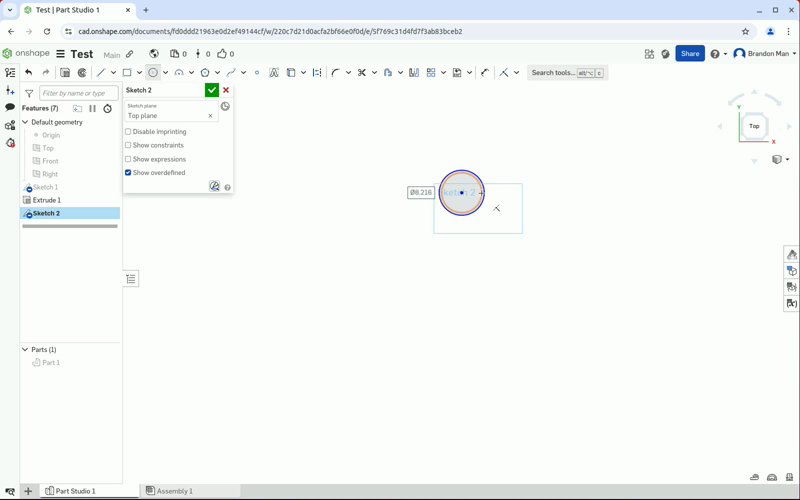
key(esc)
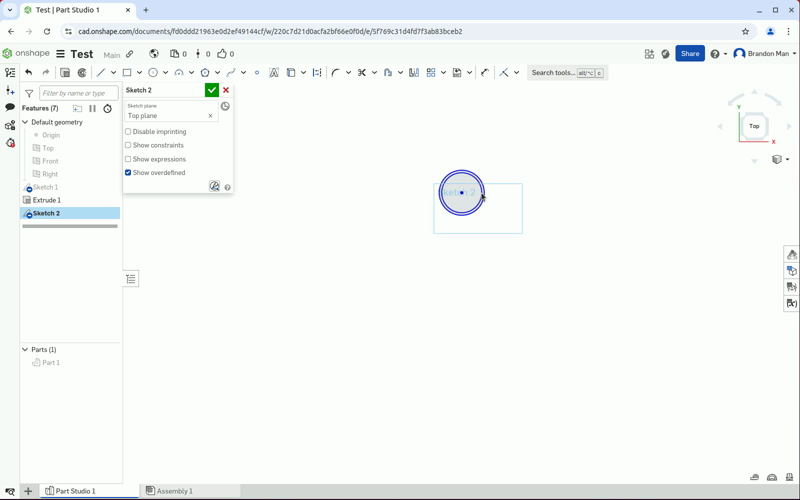
mouse_move(441, 199)
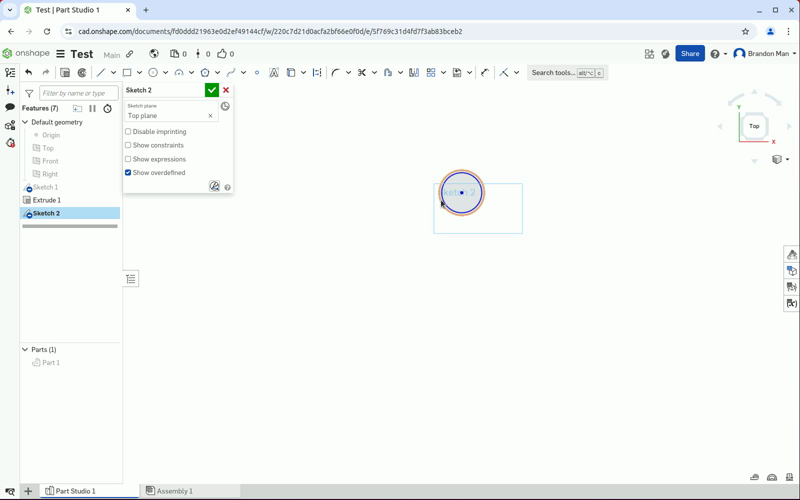
scroll(6)
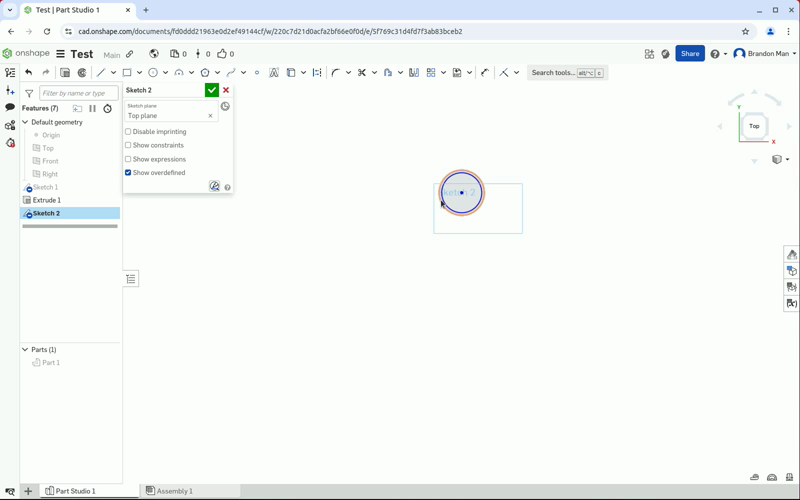
scroll(6)
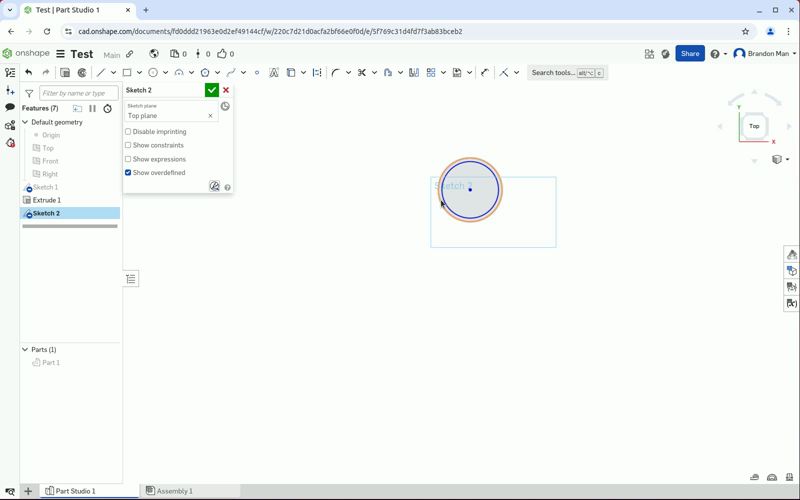
scroll(6)
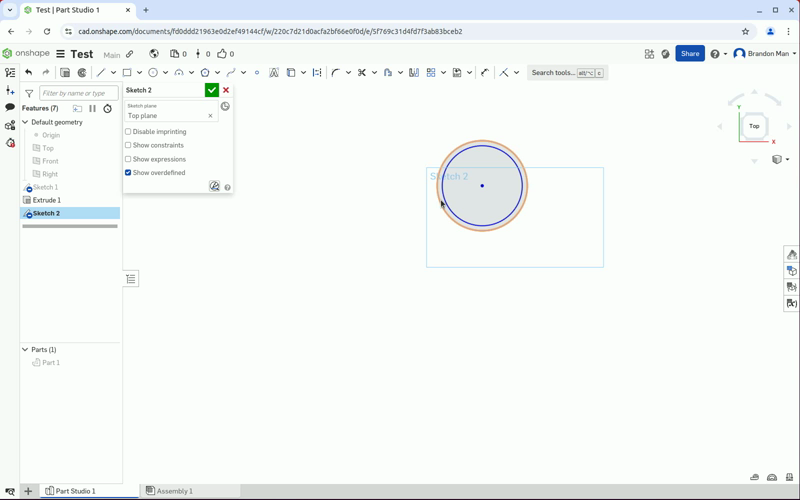
scroll(6)
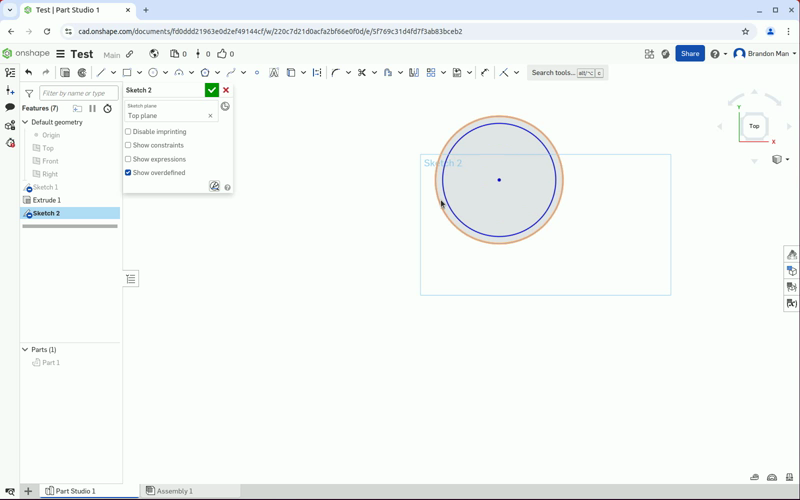
scroll(6)
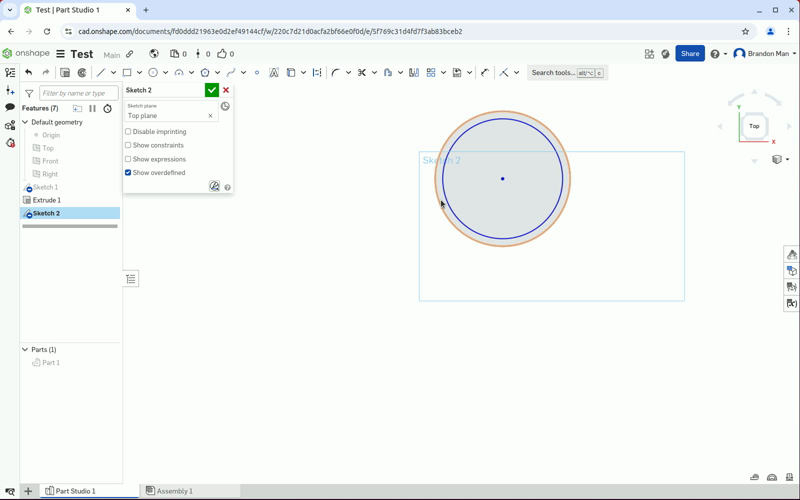
scroll(6)
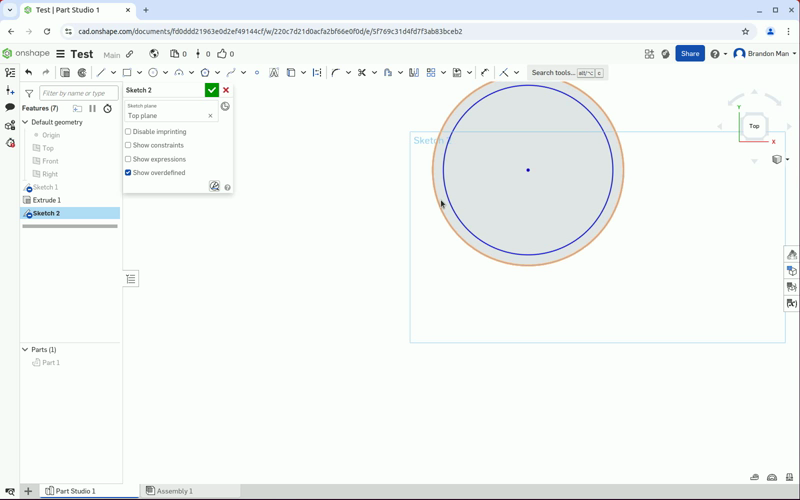
scroll(6)
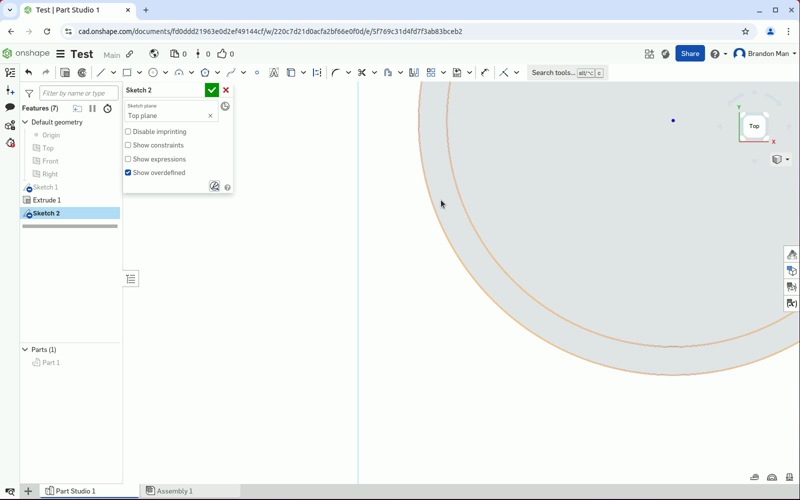
click(441, 199)
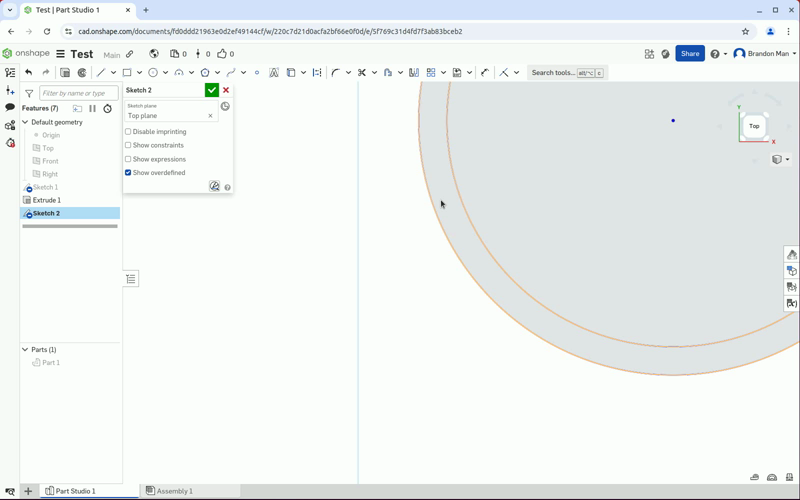
scroll(-6)
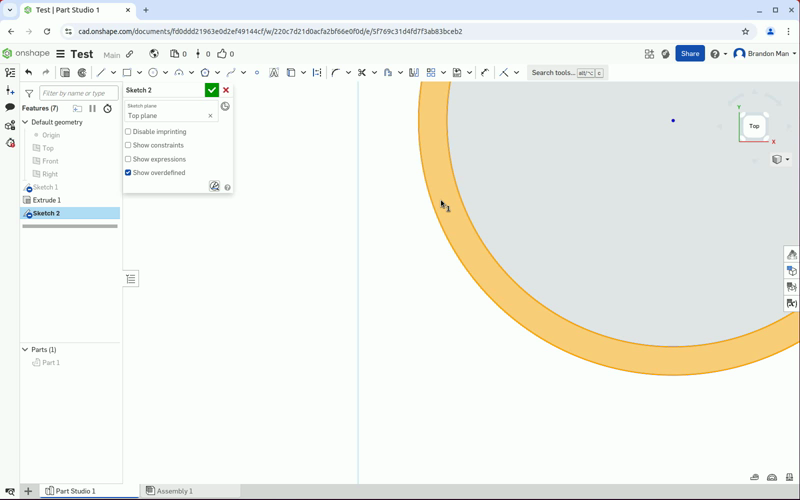
scroll(-6)
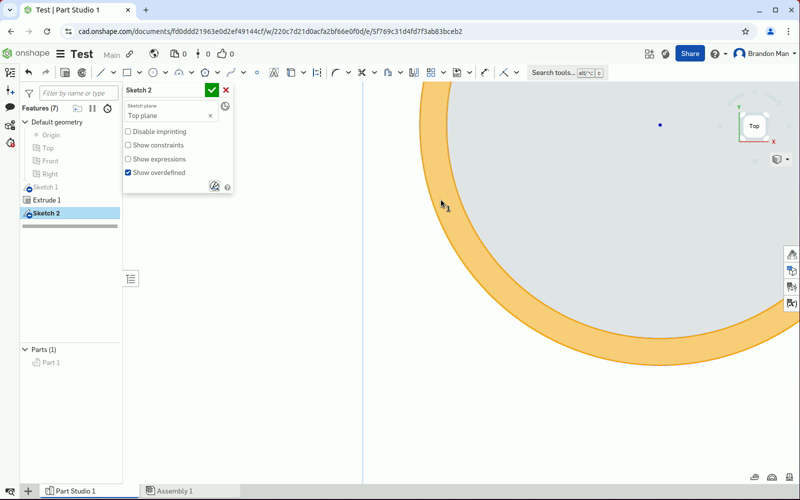
scroll(-6)
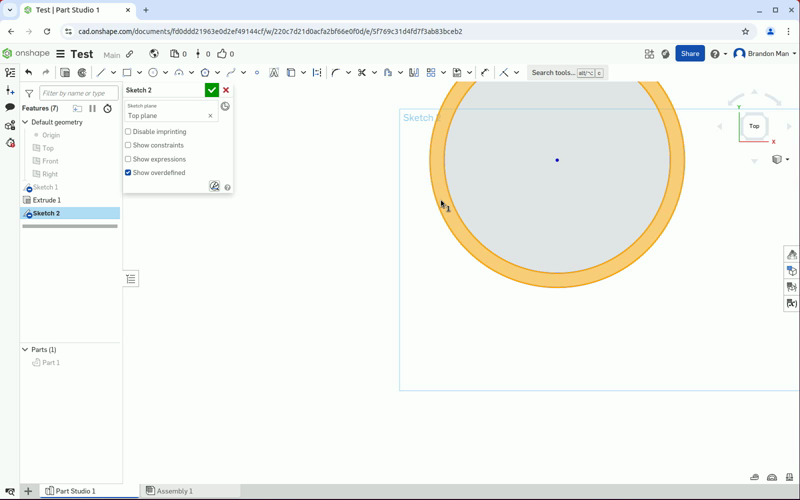
scroll(-6)
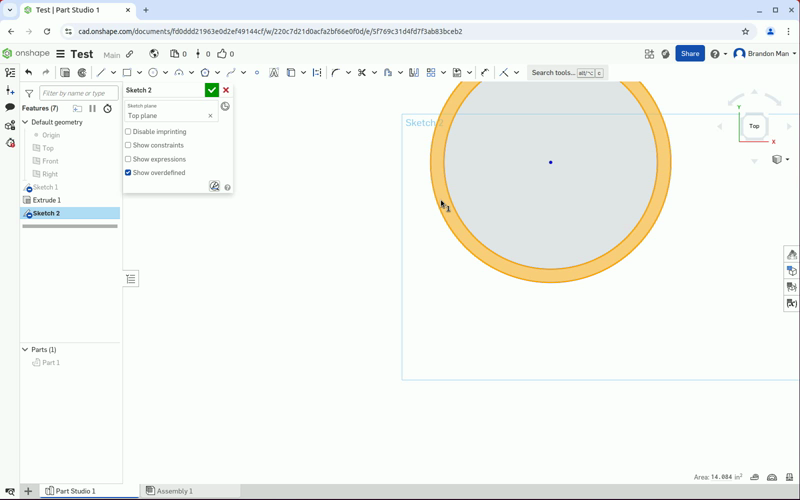
scroll(-6)
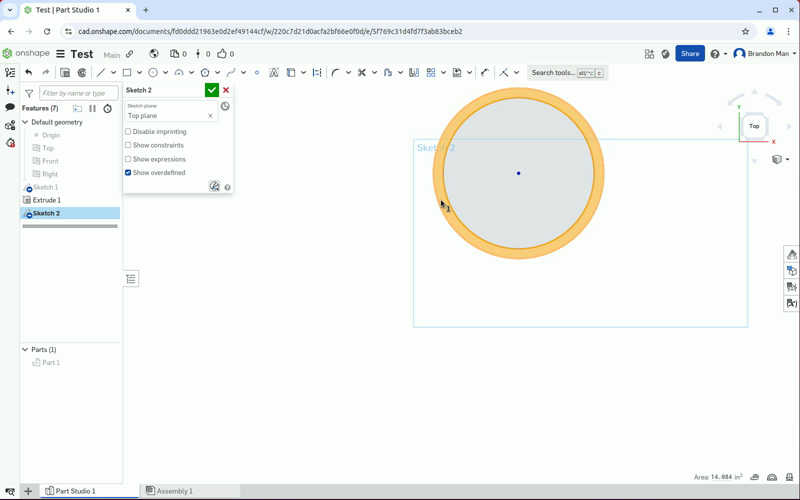
scroll(-6)
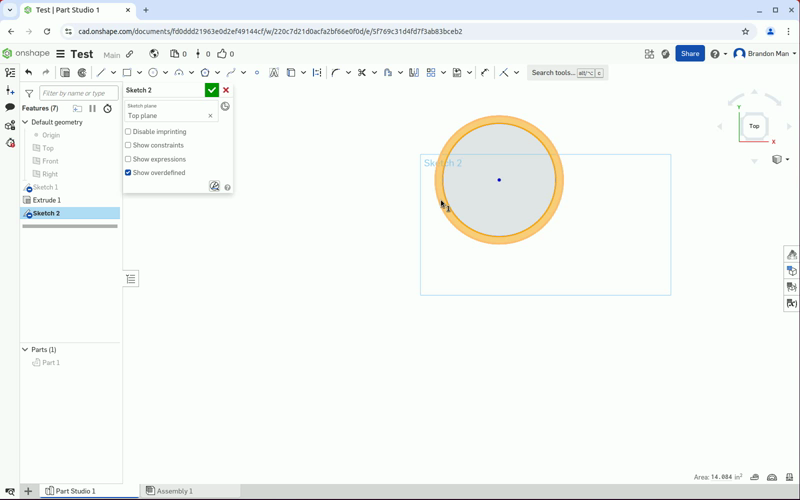
scroll(-6)
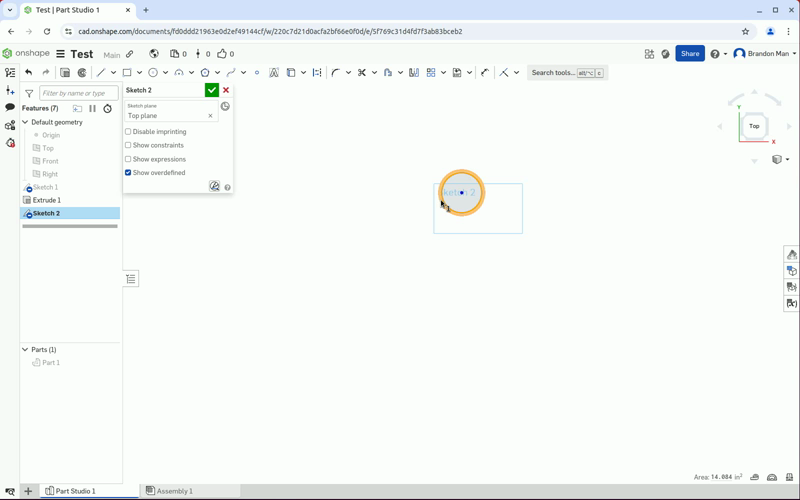
mouse_move(73, 352)
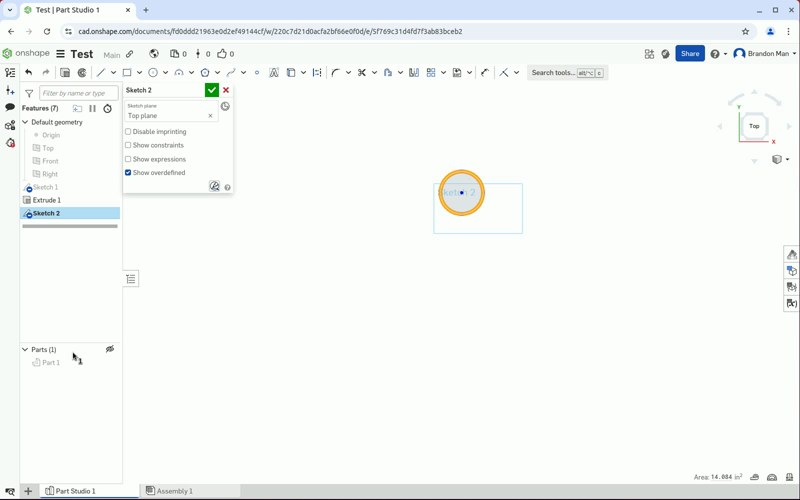
key(shift+y)
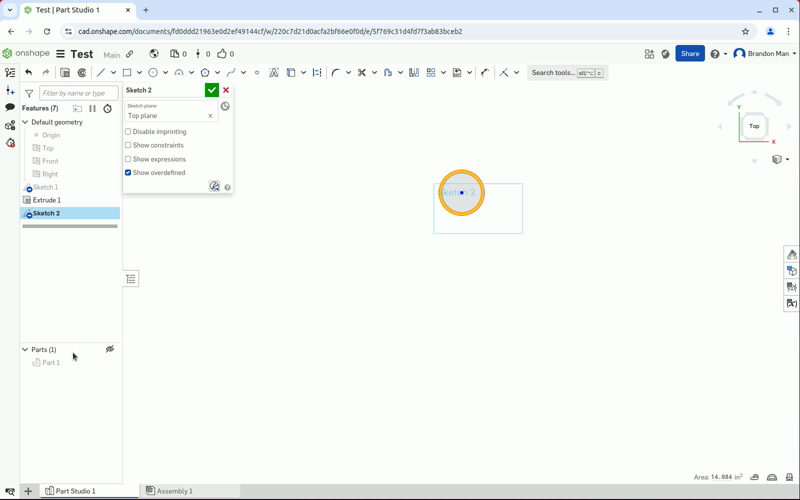
key(shift+e)
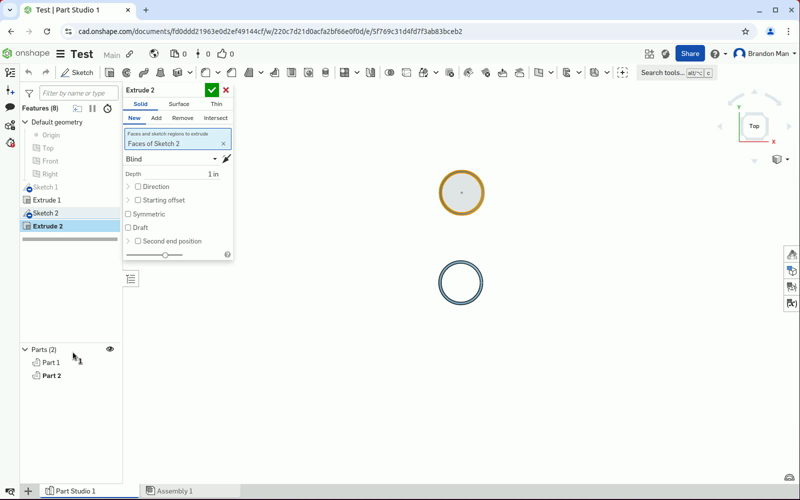
mouse_move(143, 106)
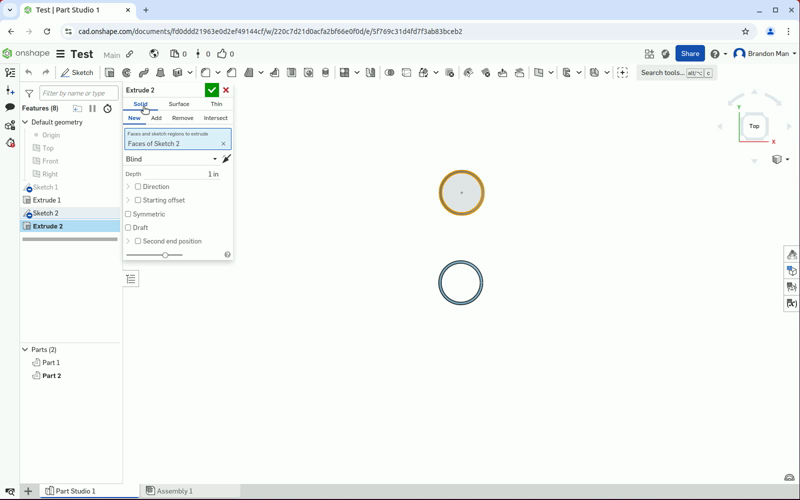
click(143, 106)
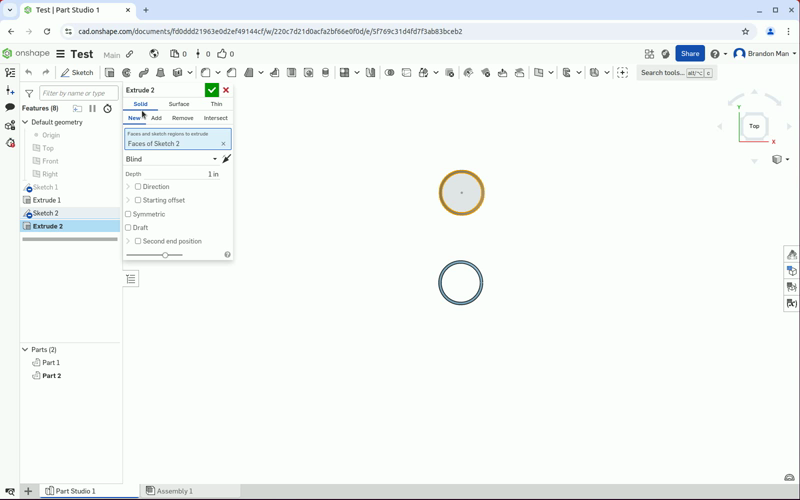
mouse_move(137, 120)
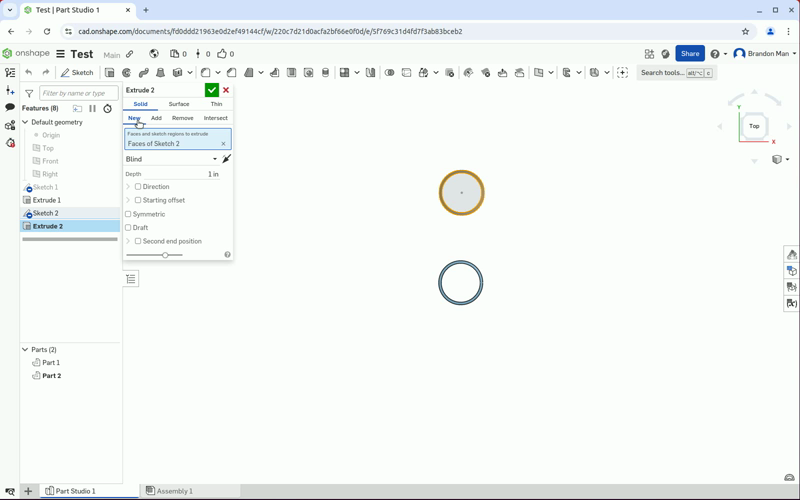
click(137, 120)
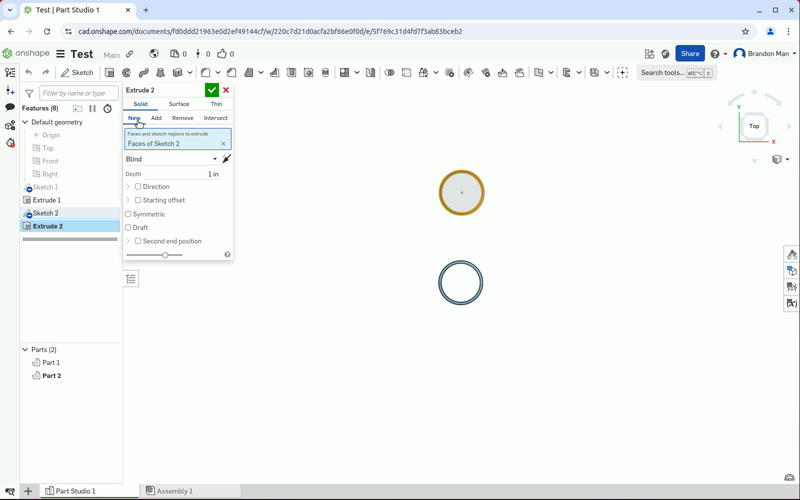
key(tab, 4)
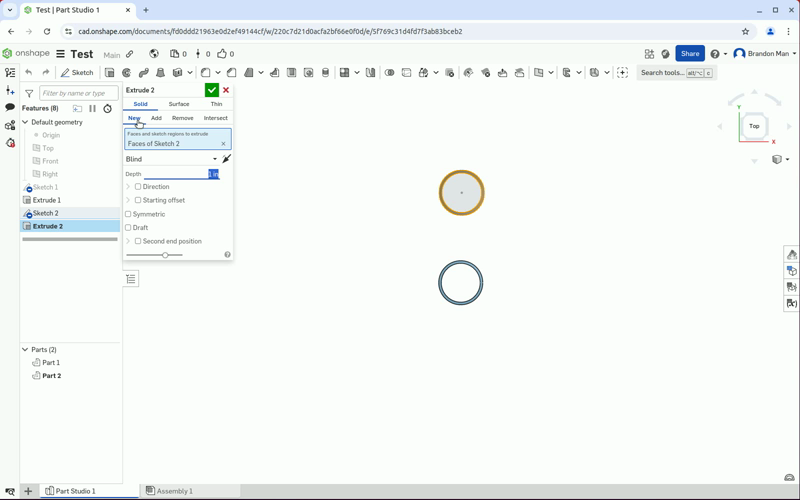
text(5.055)
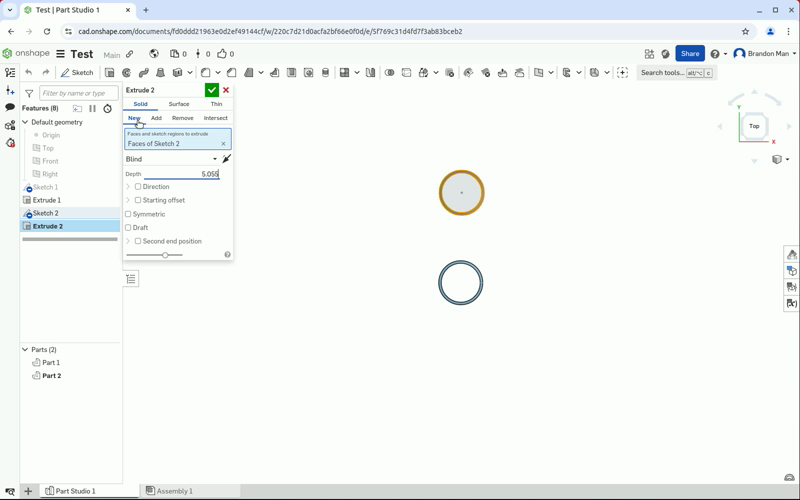
key(enter)
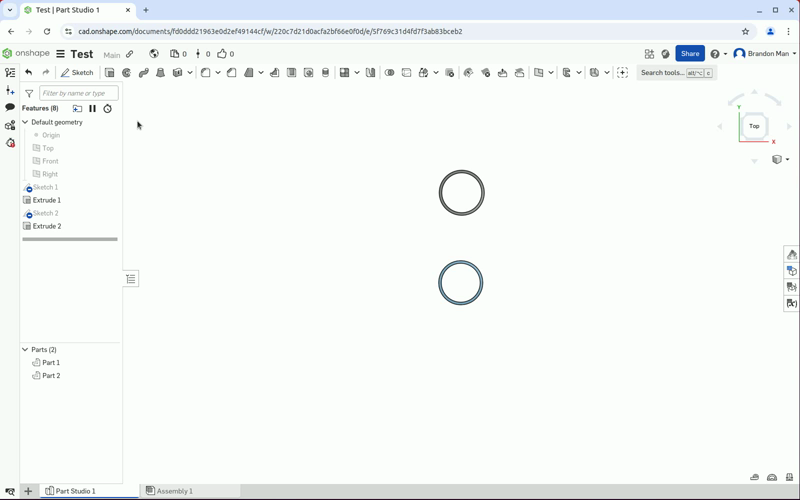
key(shift+h)
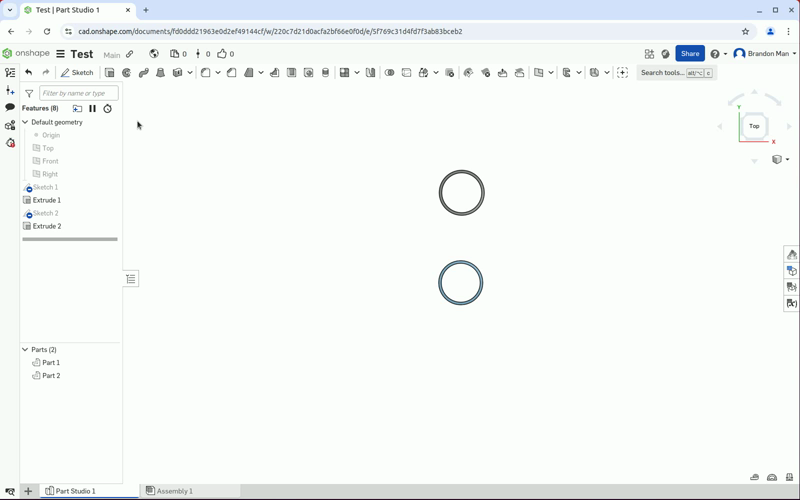
key(shift+h)
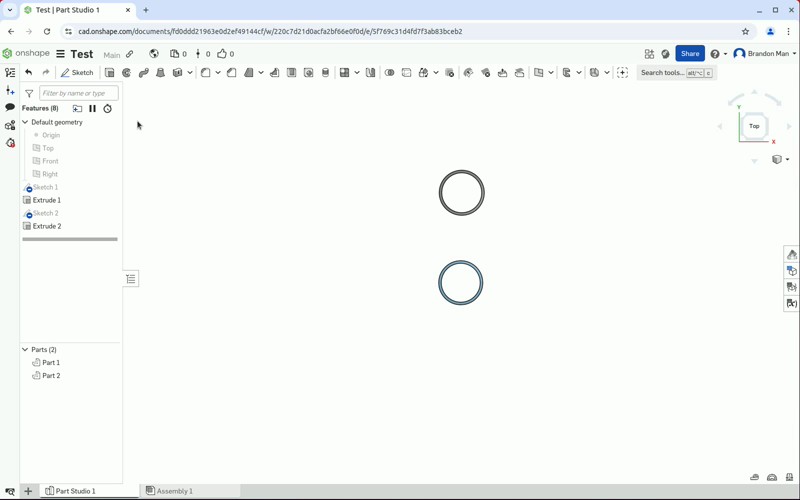
mouse_move(73, 189)
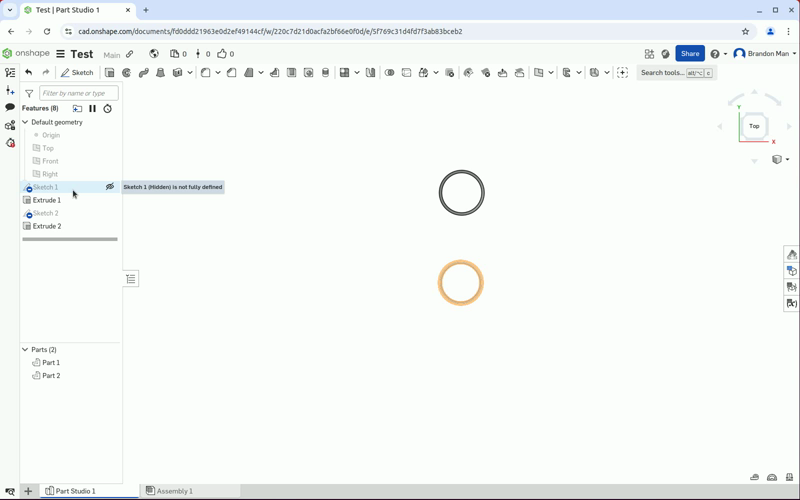
click(73, 189)
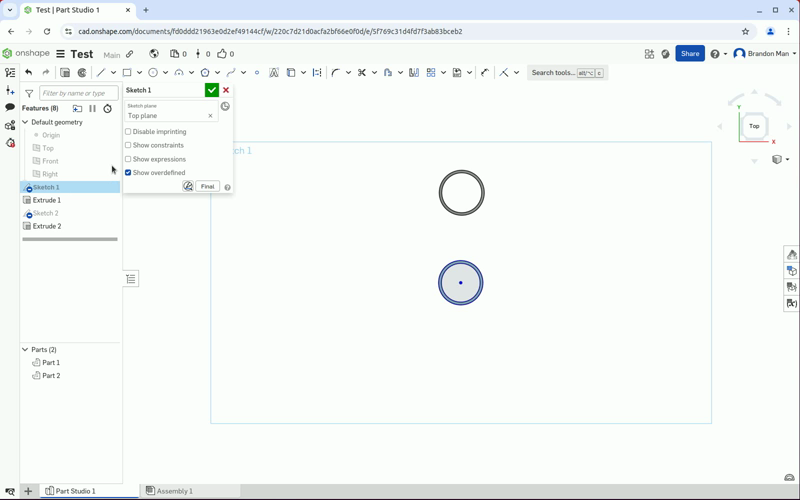
mouse_move(229, 92)
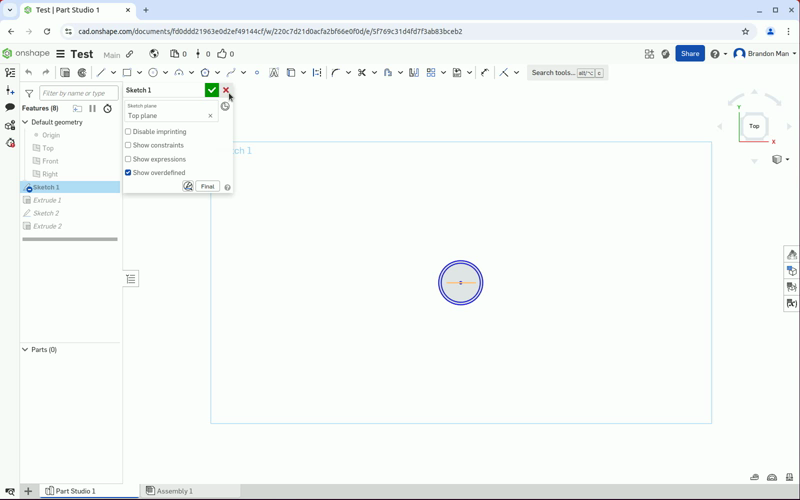
click(229, 92)
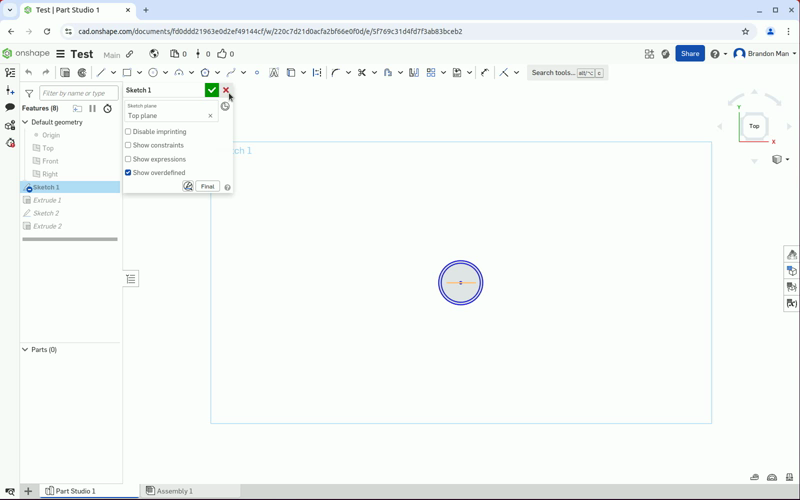
key(shift+s)
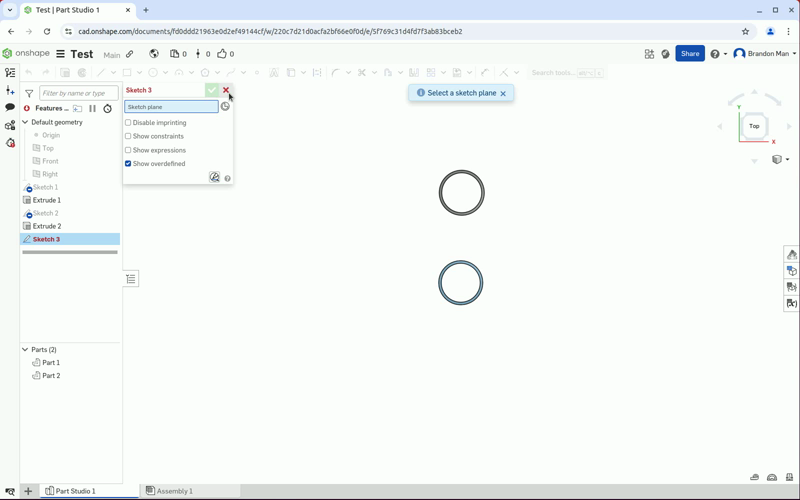
mouse_move(73, 150)
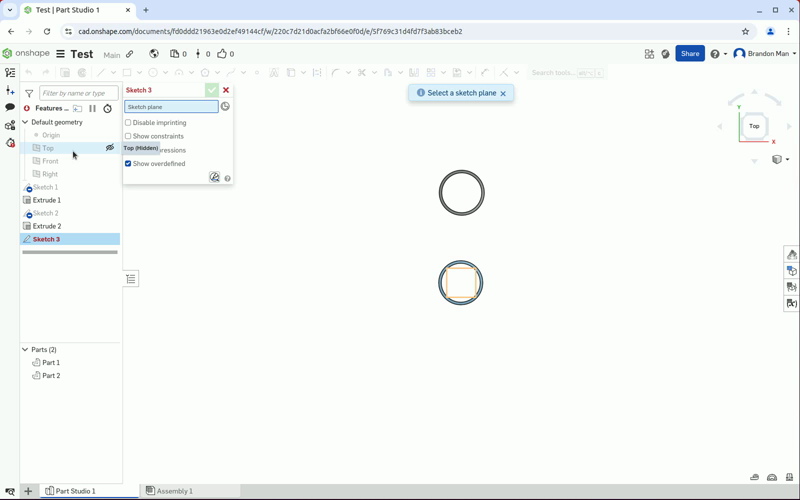
click(73, 150)
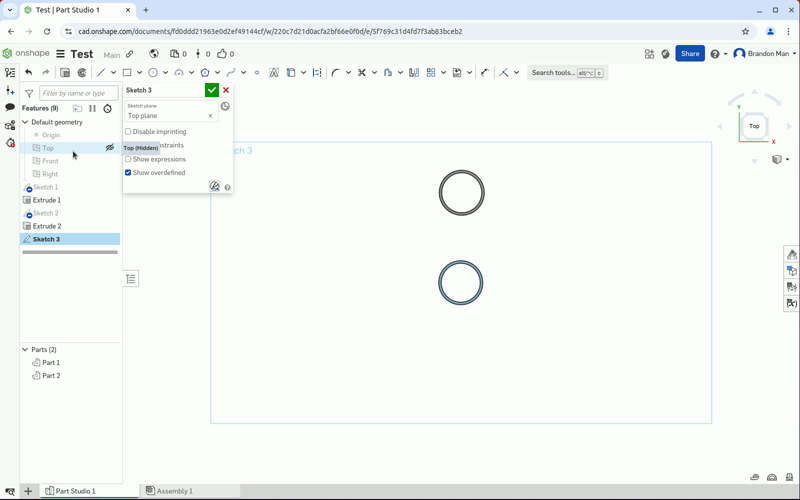
mouse_move(73, 352)
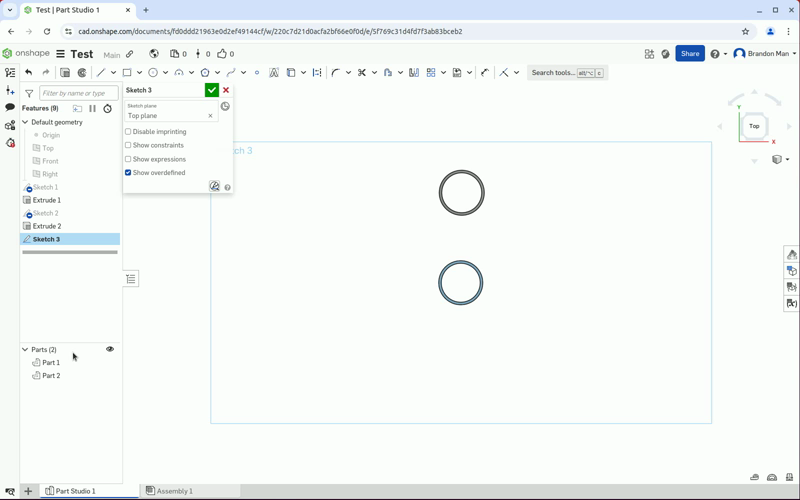
key(y)
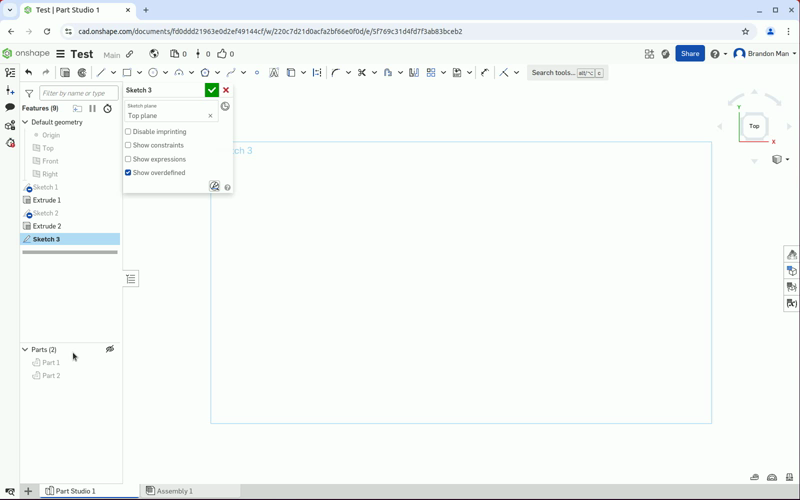
key(c)
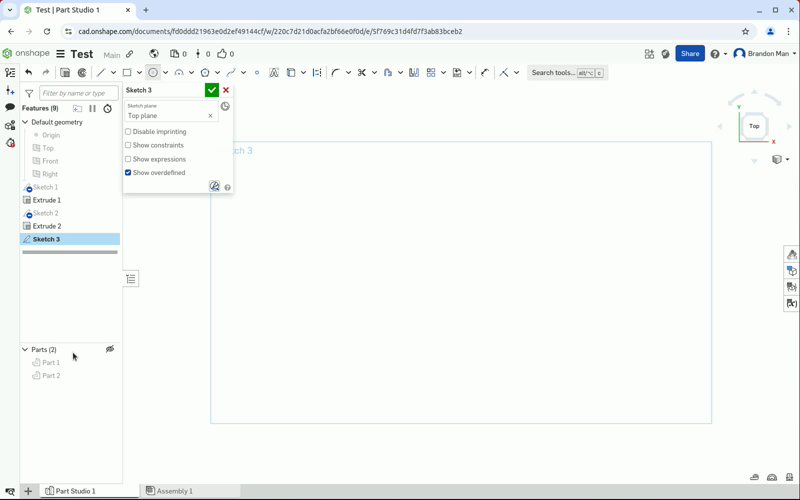
key_down(shift)
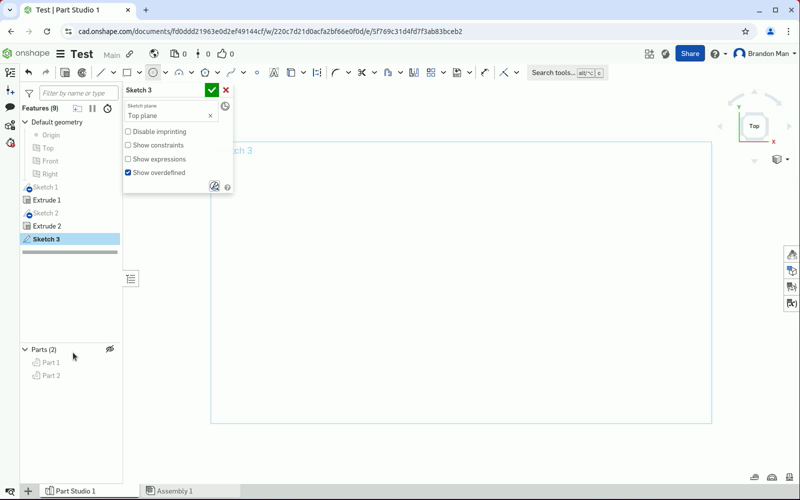
mouse_move(552, 282)
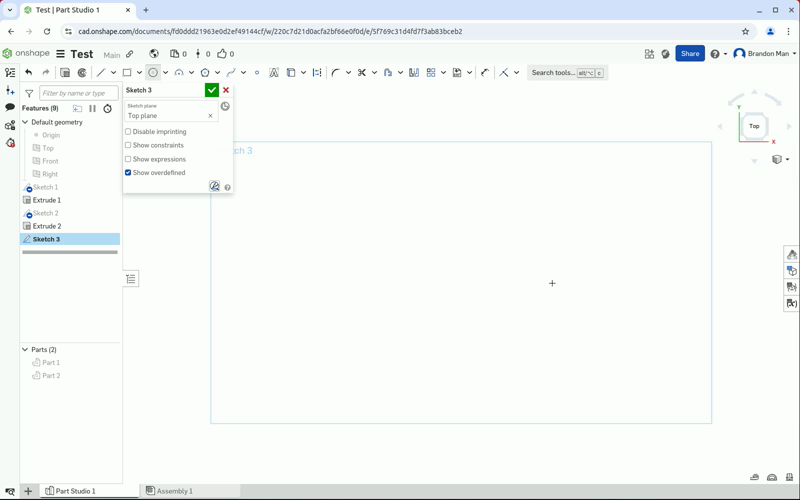
click(552, 282)
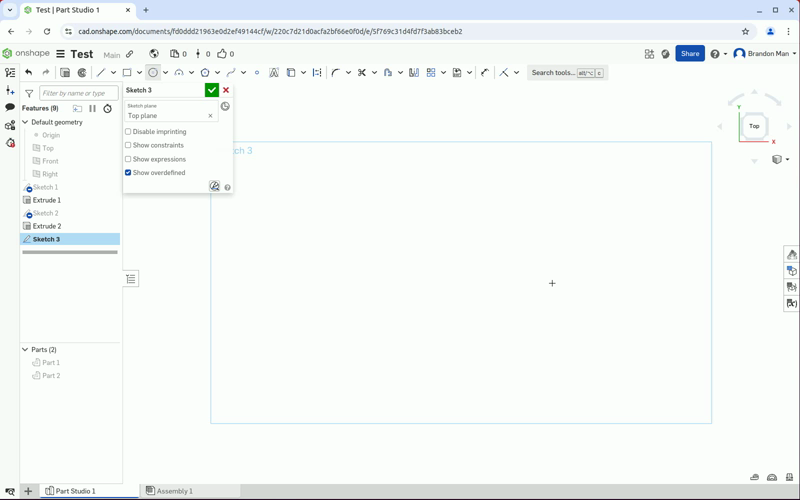
key_up(shift)
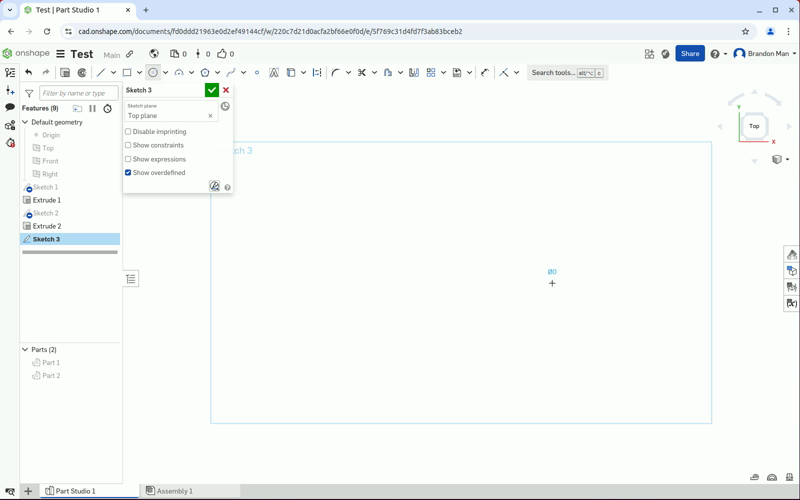
mouse_move(574, 282)
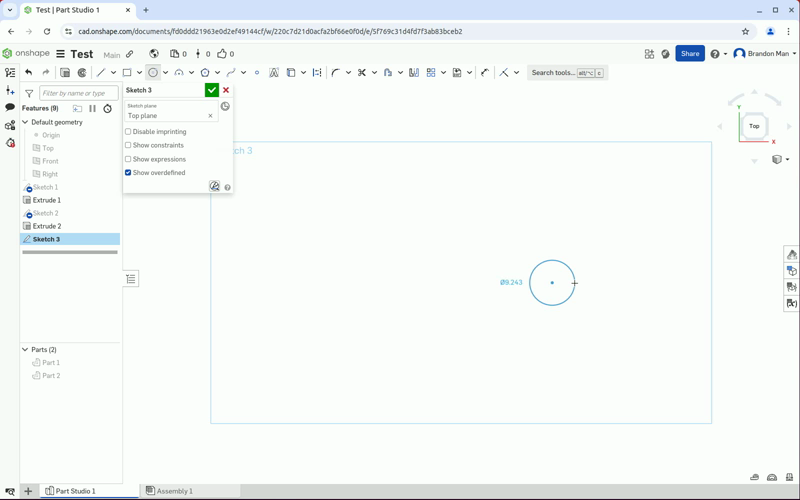
click(574, 282)
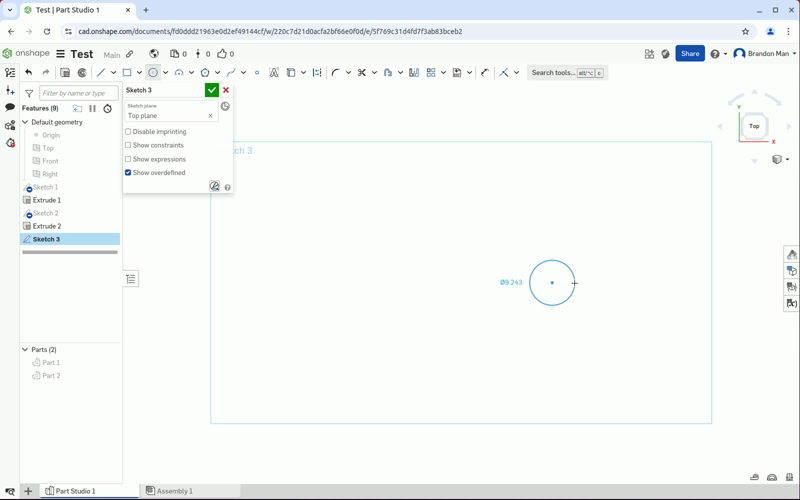
key(esc)
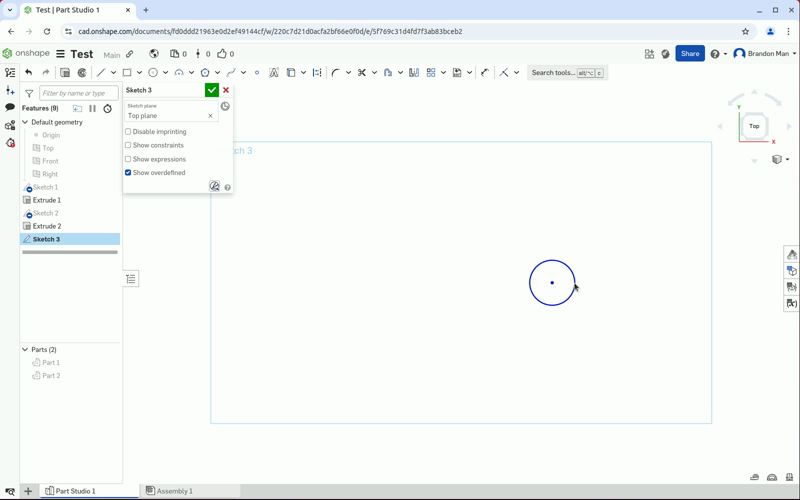
key(c)
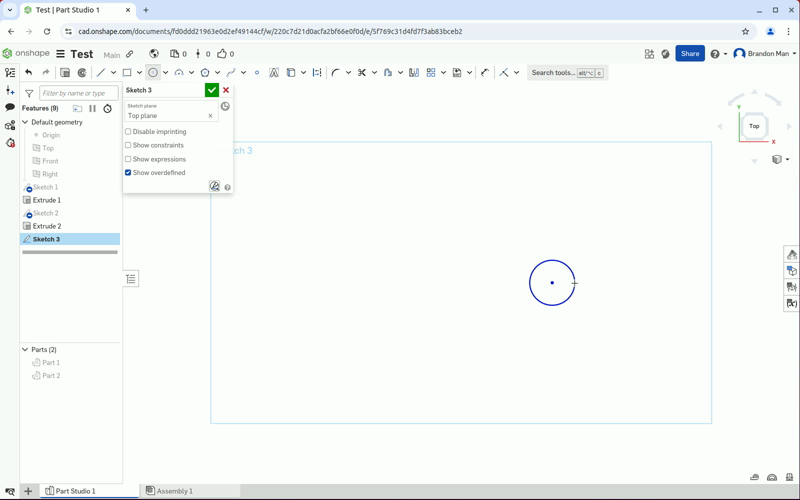
key_down(shift)
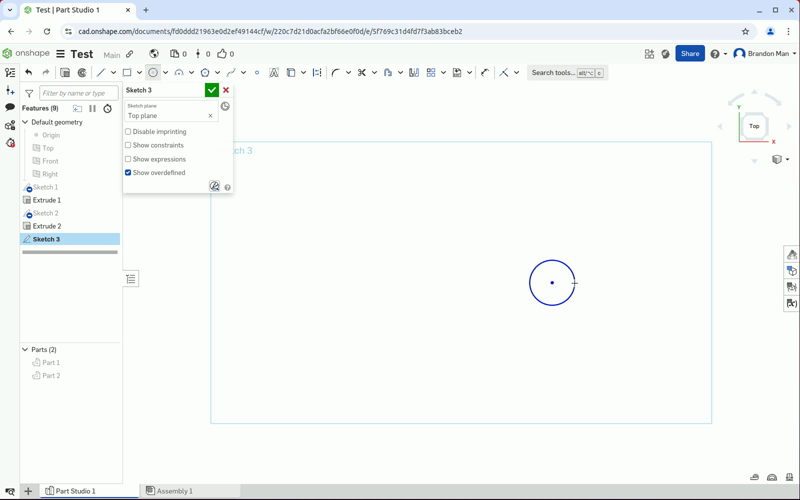
mouse_move(552, 282)
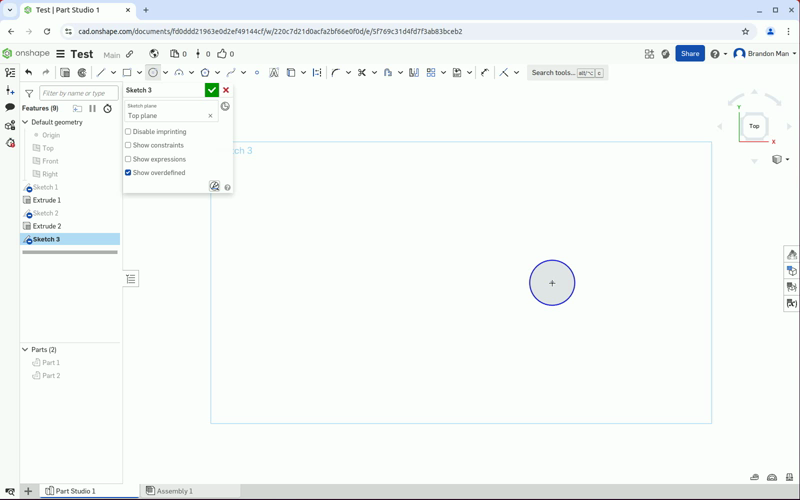
click(552, 282)
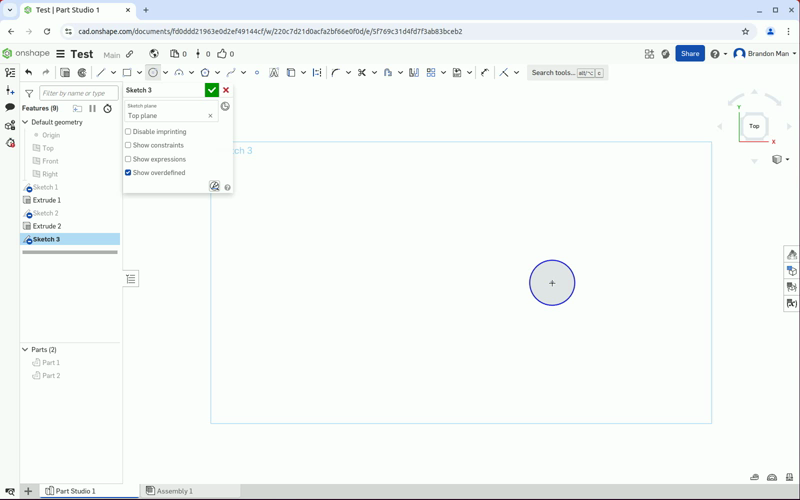
key_up(shift)
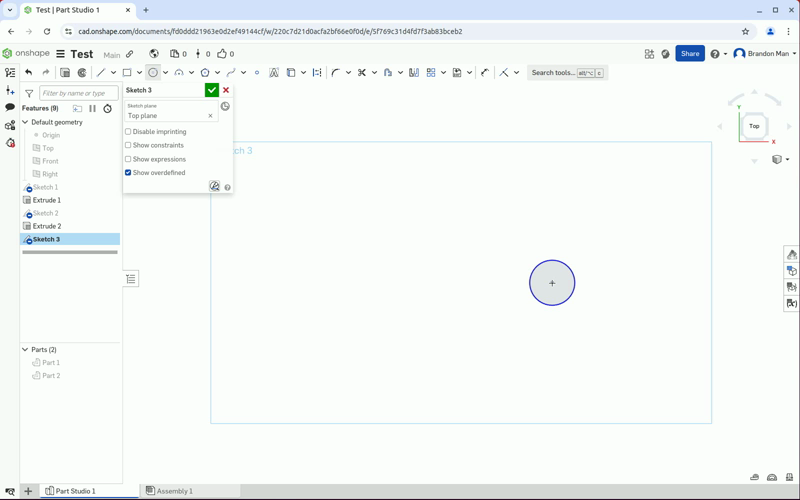
mouse_move(571, 282)
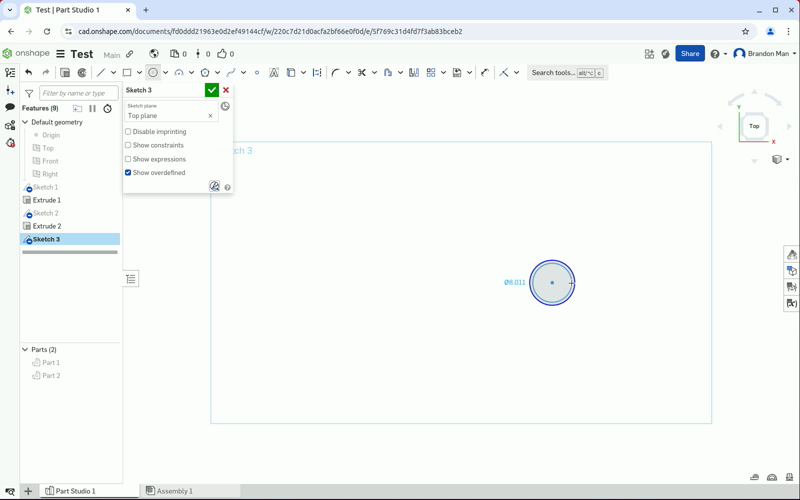
scroll(6)
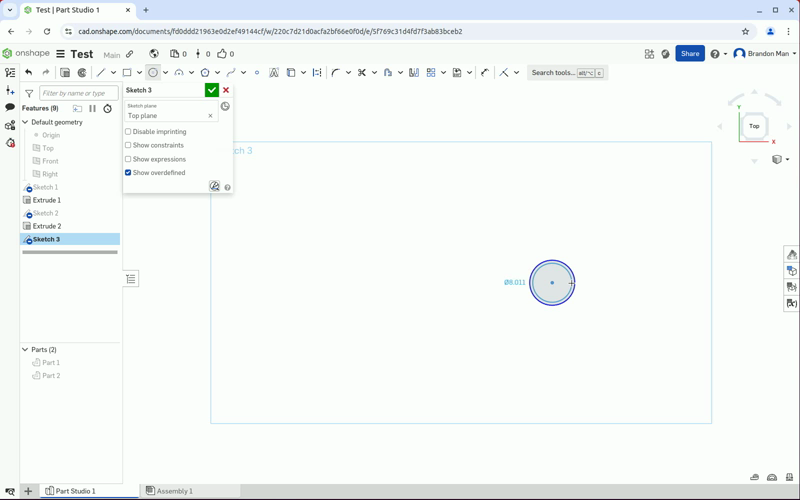
scroll(6)
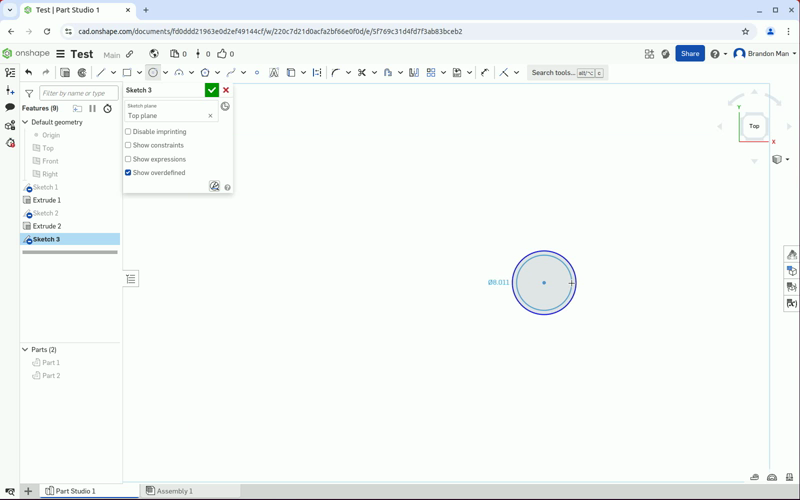
scroll(6)
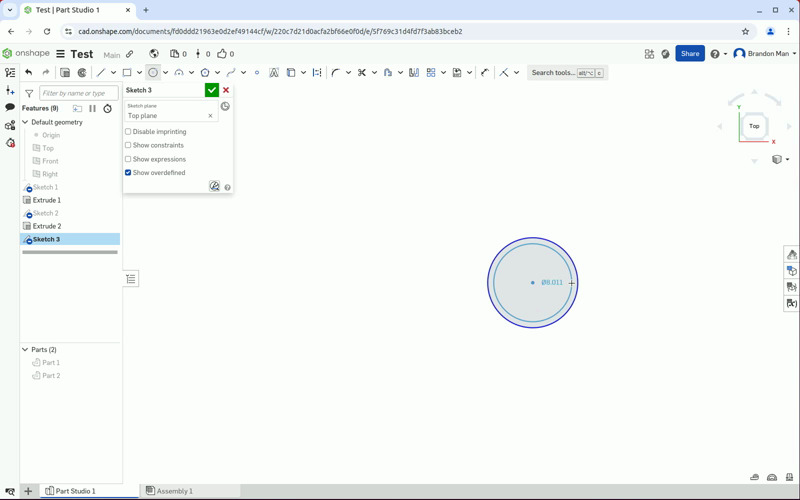
scroll(6)
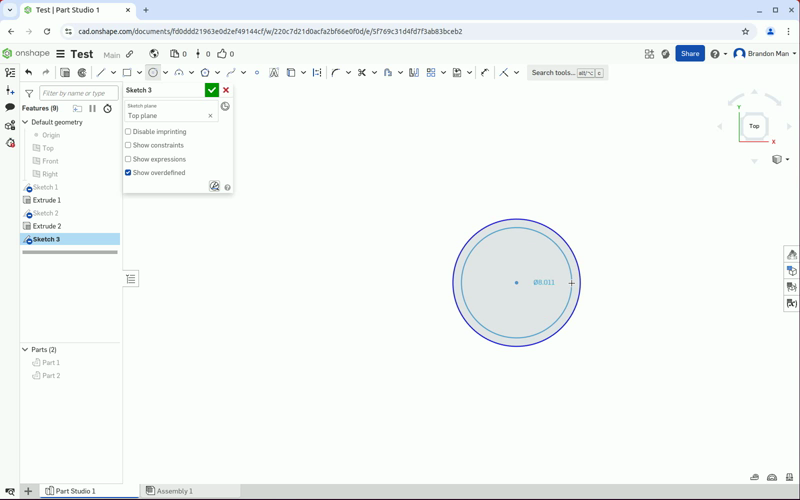
scroll(6)
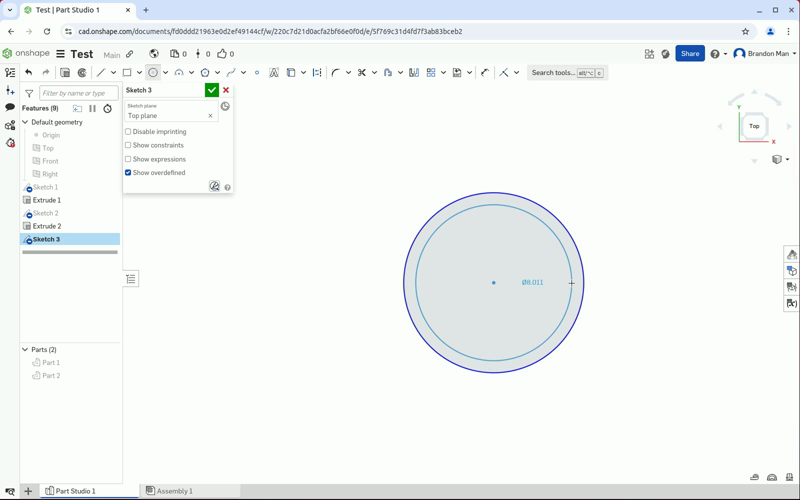
scroll(6)
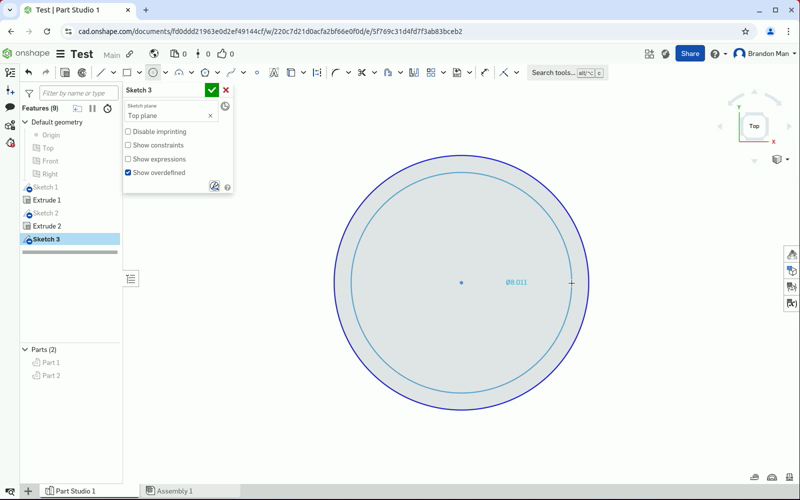
scroll(6)
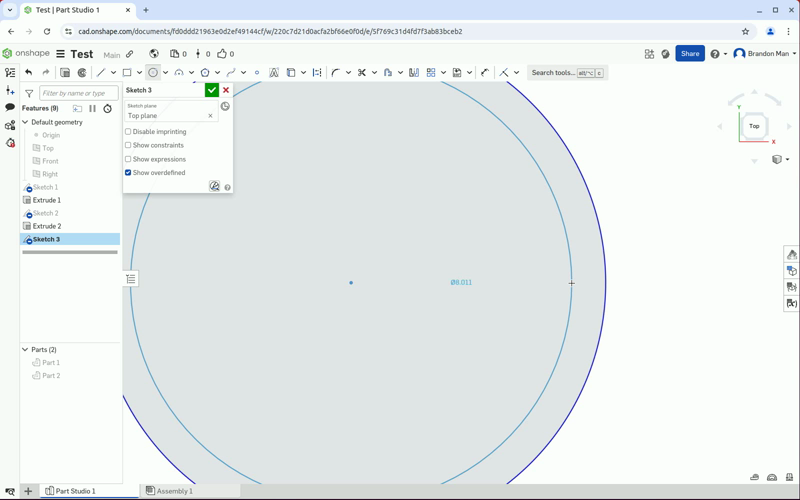
click(571, 282)
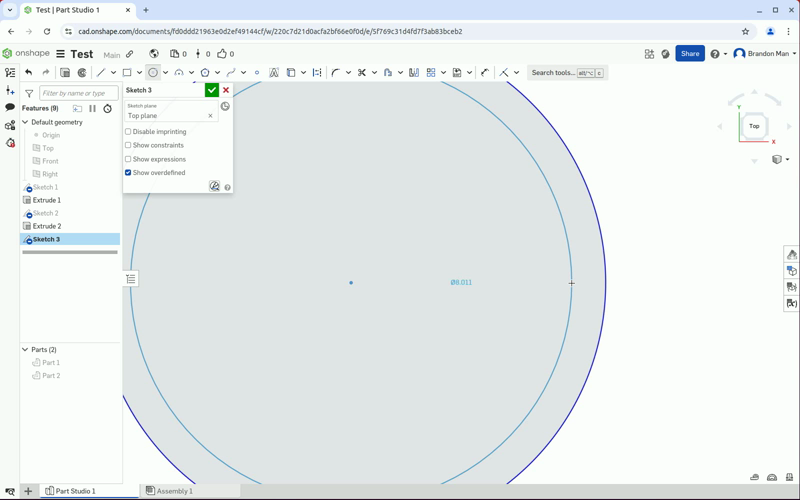
scroll(-6)
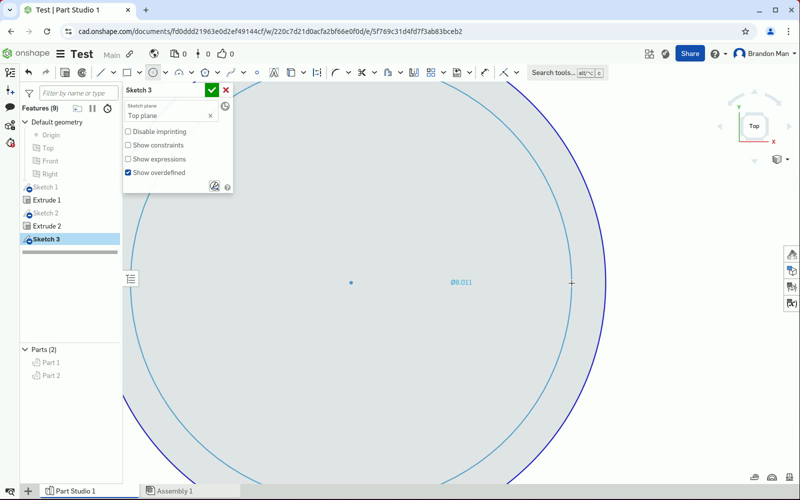
scroll(-6)
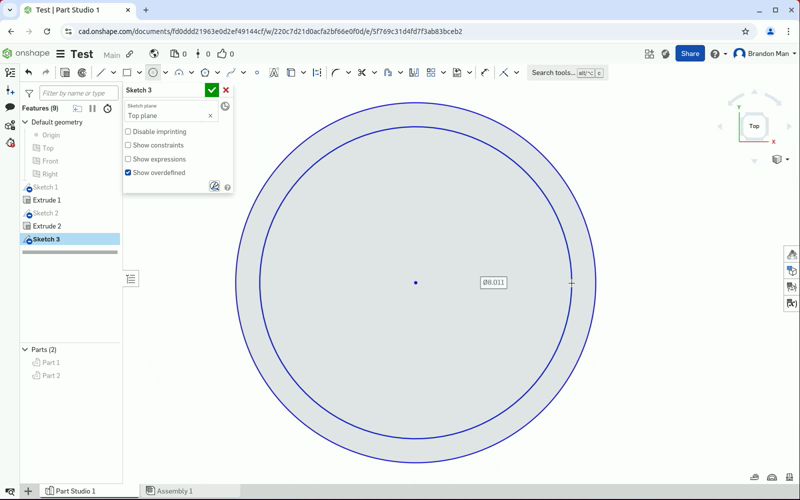
scroll(-6)
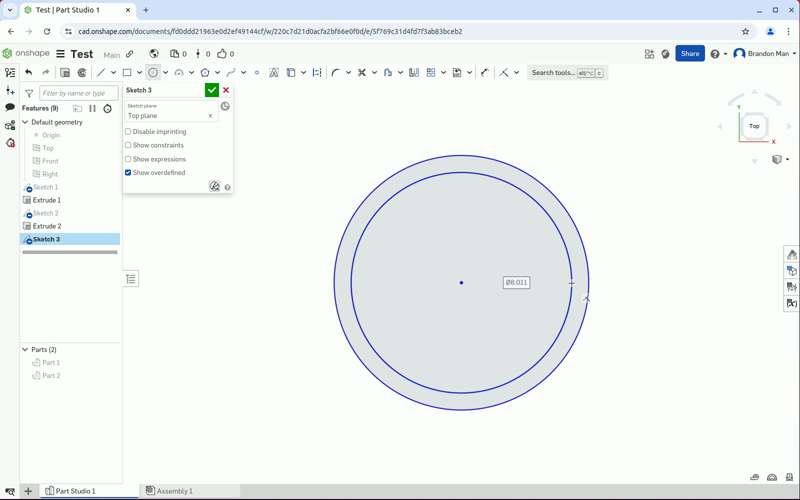
scroll(-6)
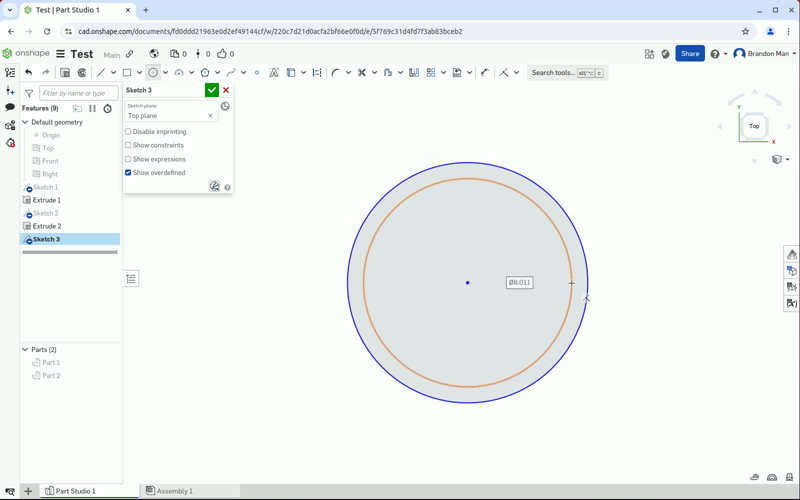
scroll(-6)
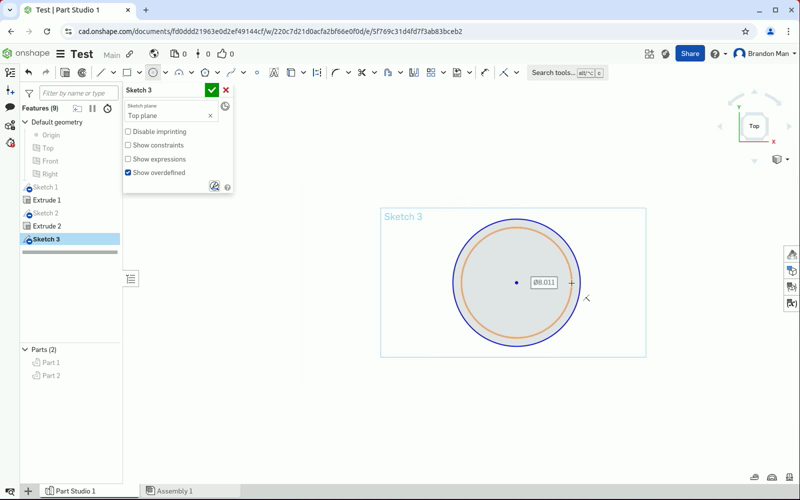
scroll(-6)
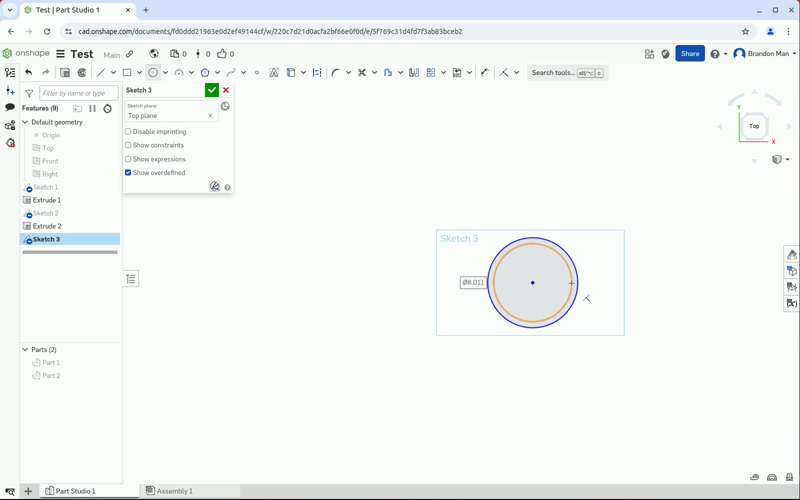
scroll(-6)
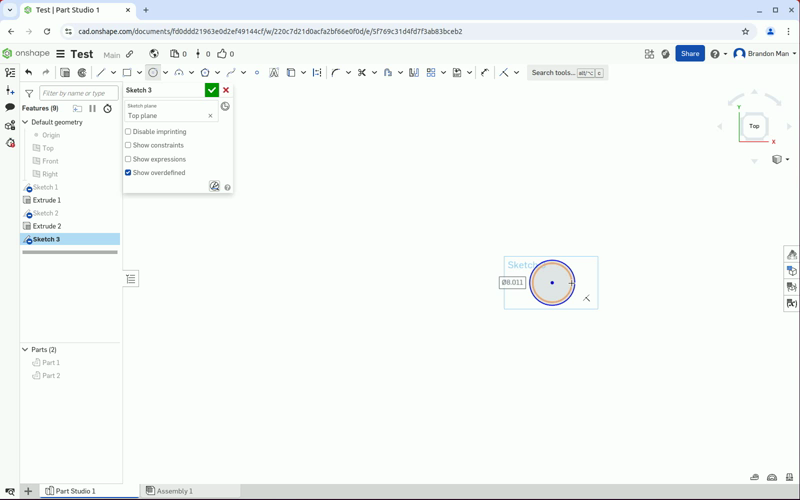
key(esc)
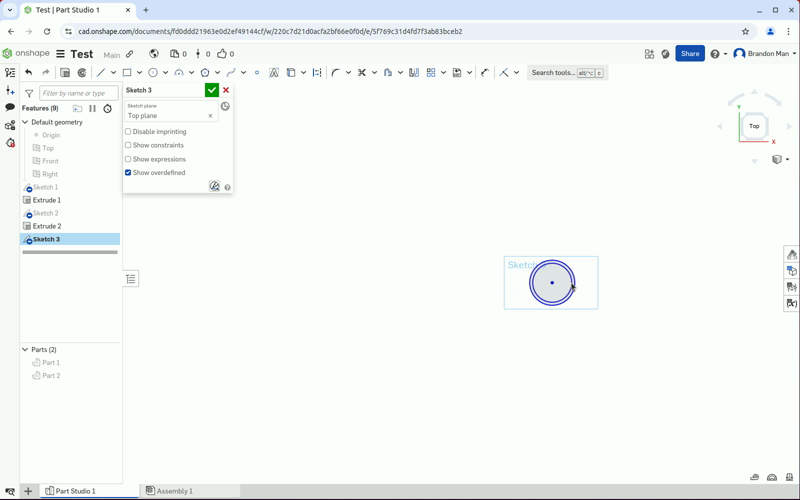
mouse_move(558, 303)
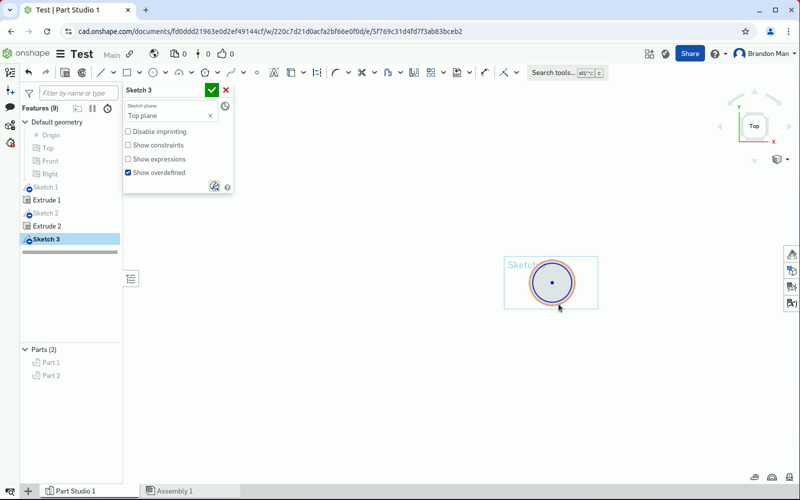
scroll(6)
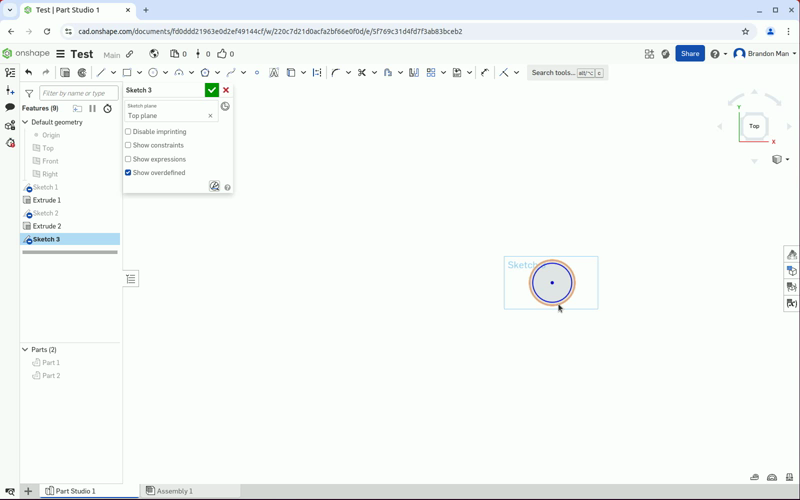
scroll(6)
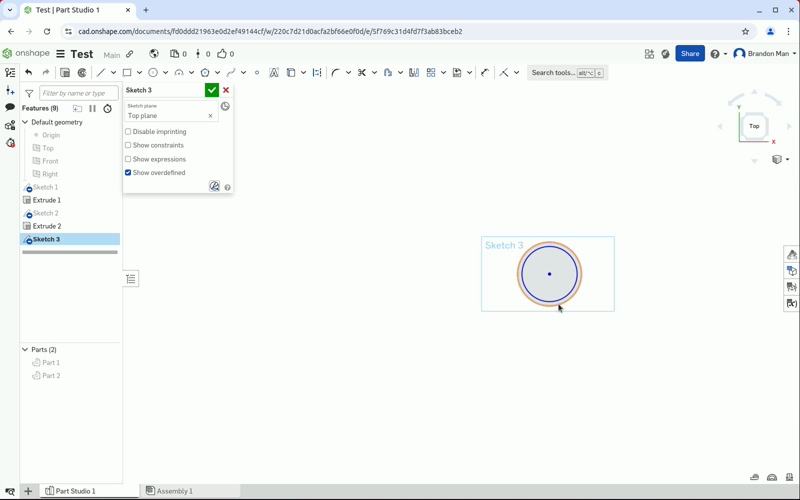
scroll(6)
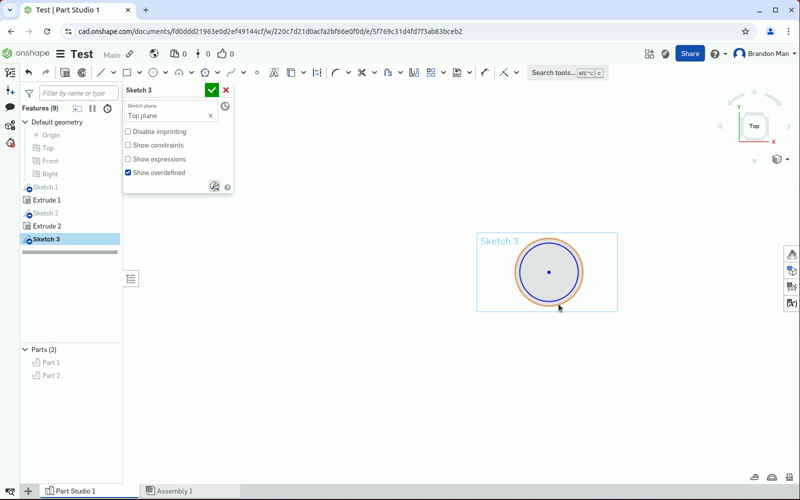
scroll(6)
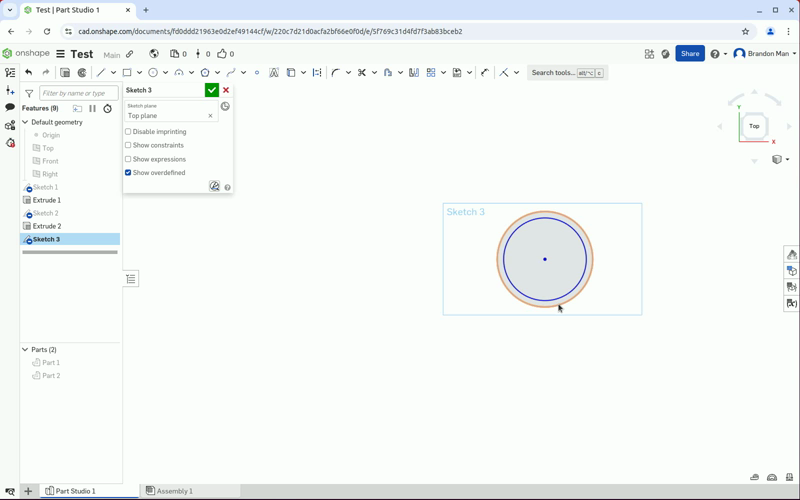
scroll(6)
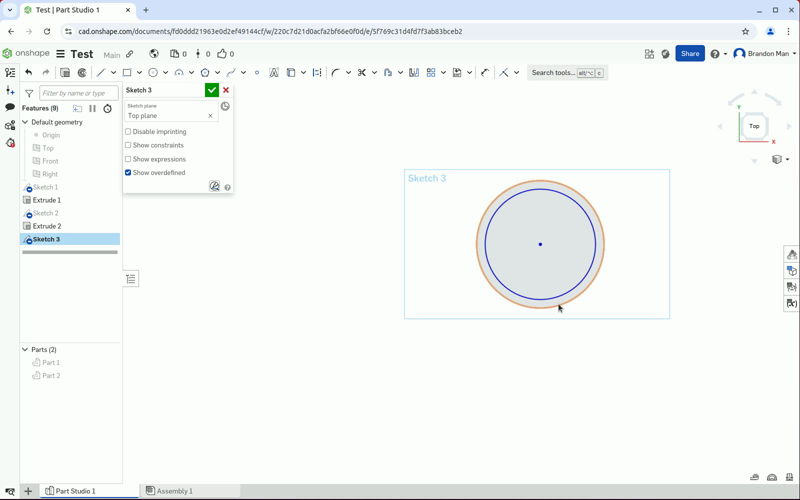
scroll(6)
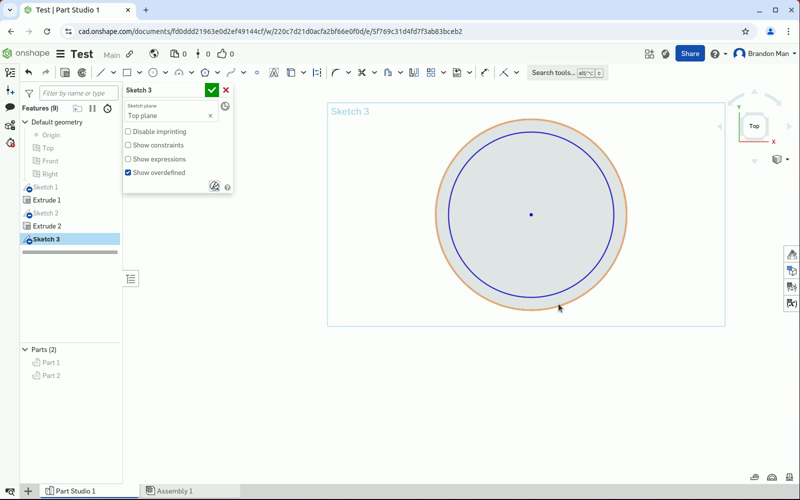
scroll(6)
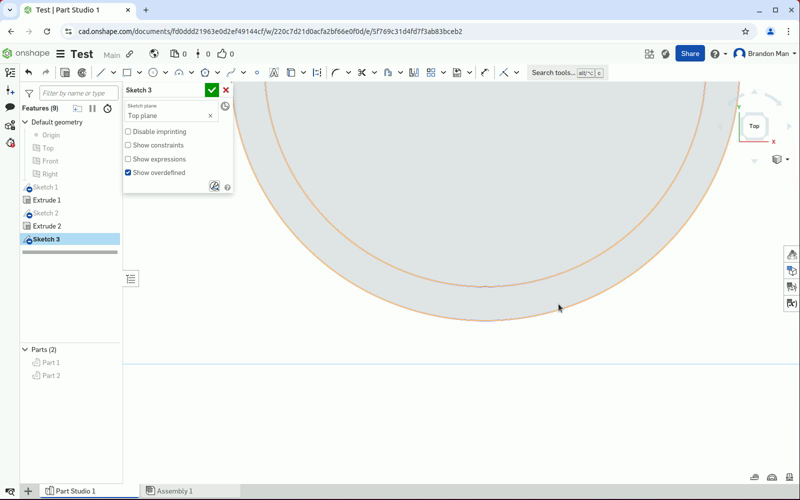
click(558, 303)
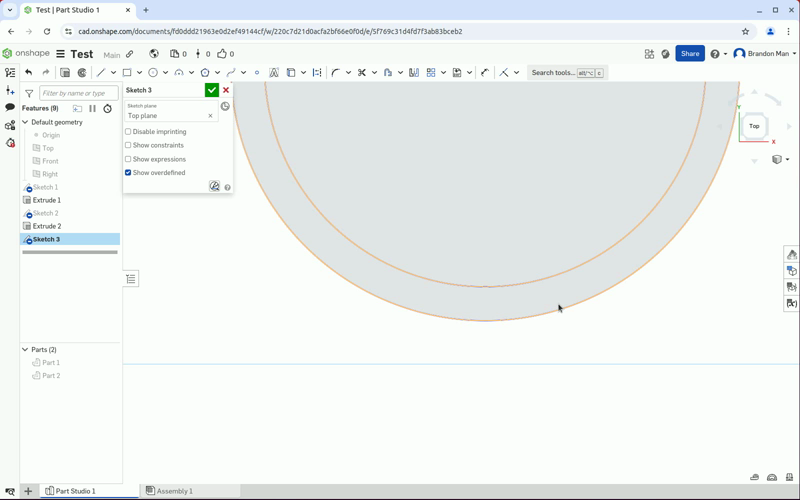
scroll(-6)
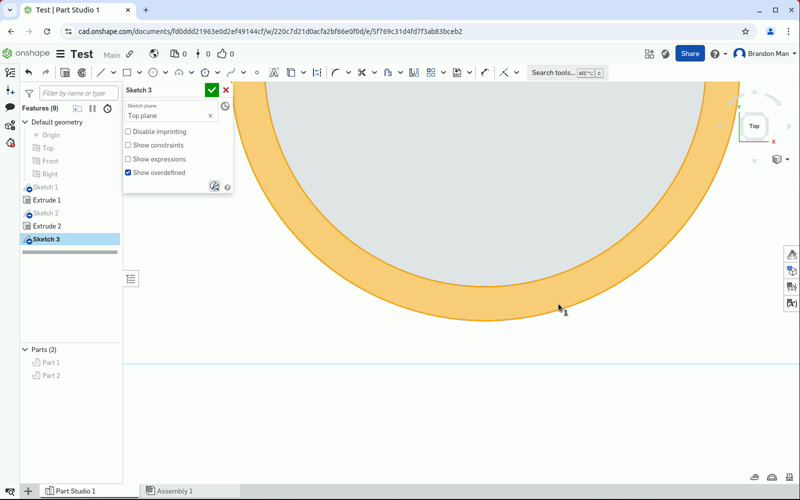
scroll(-6)
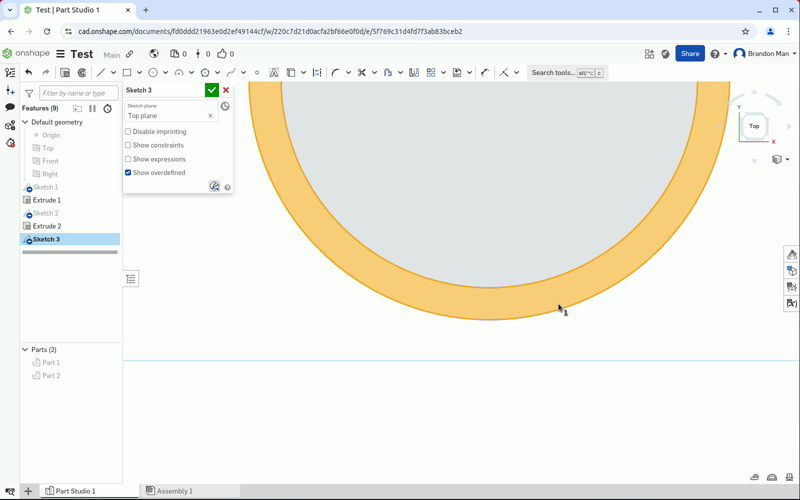
scroll(-6)
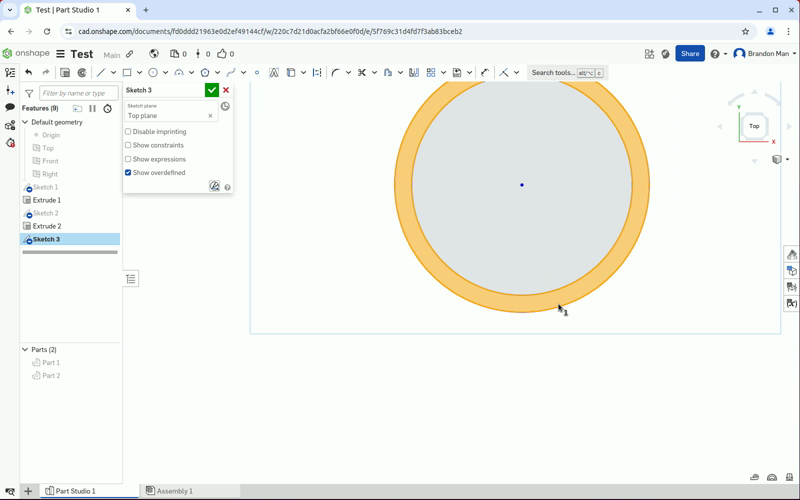
scroll(-6)
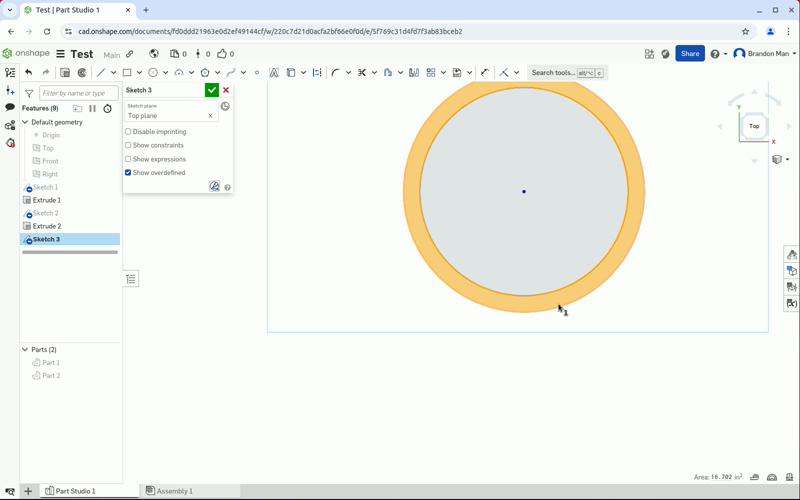
scroll(-6)
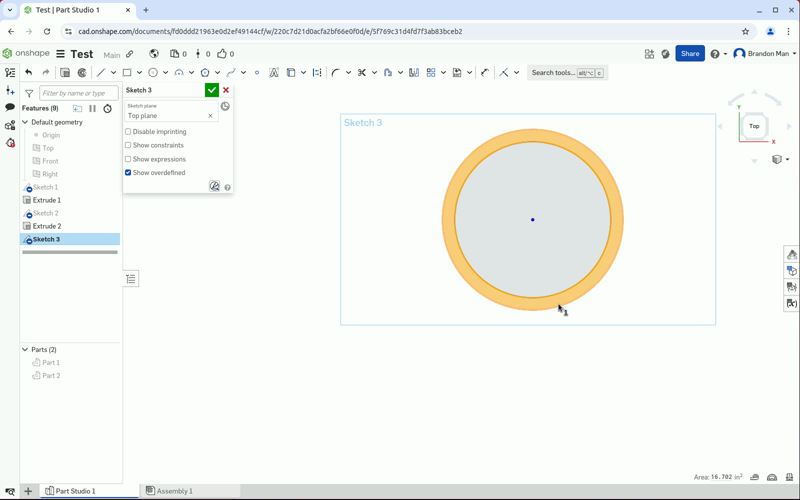
scroll(-6)
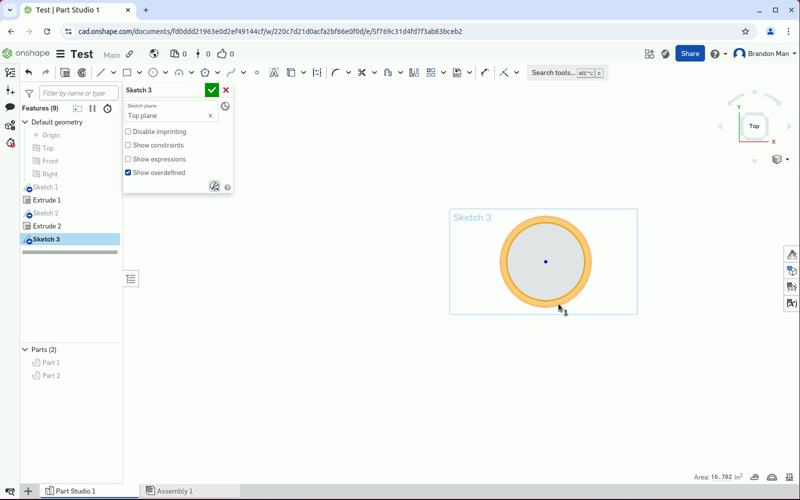
scroll(-6)
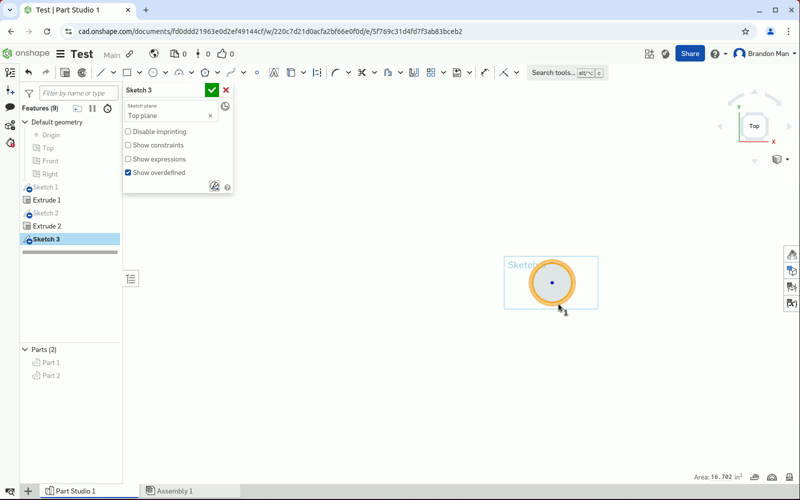
mouse_move(73, 352)
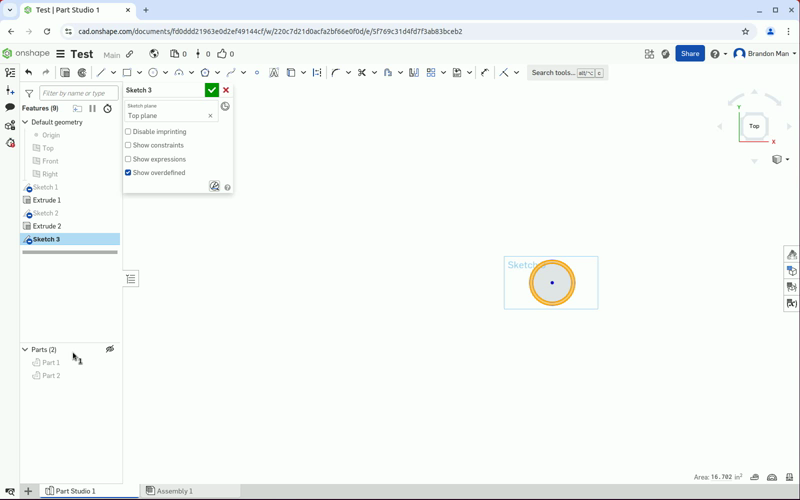
key(shift+y)
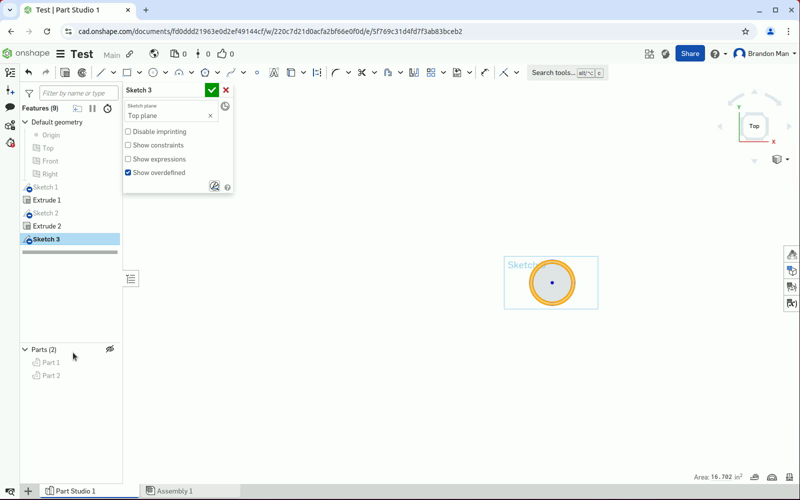
key(shift+e)
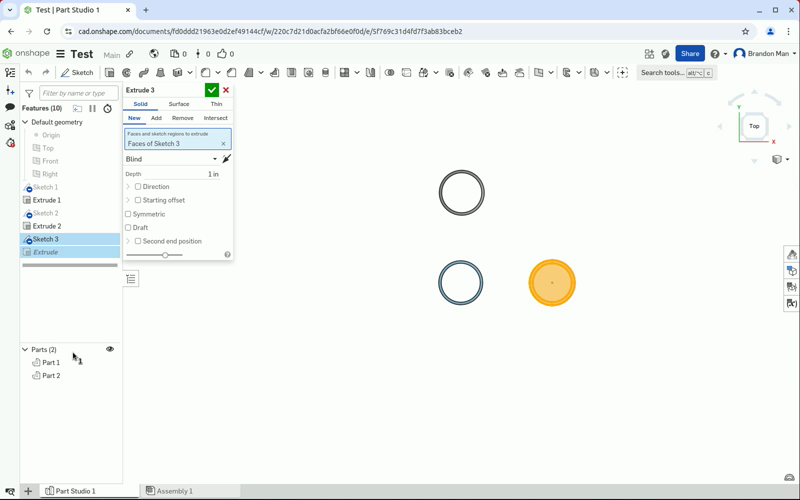
mouse_move(143, 106)
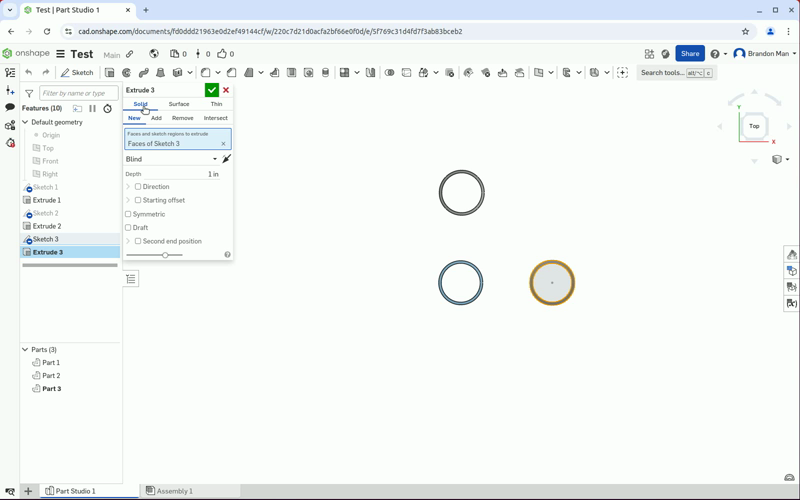
click(143, 106)
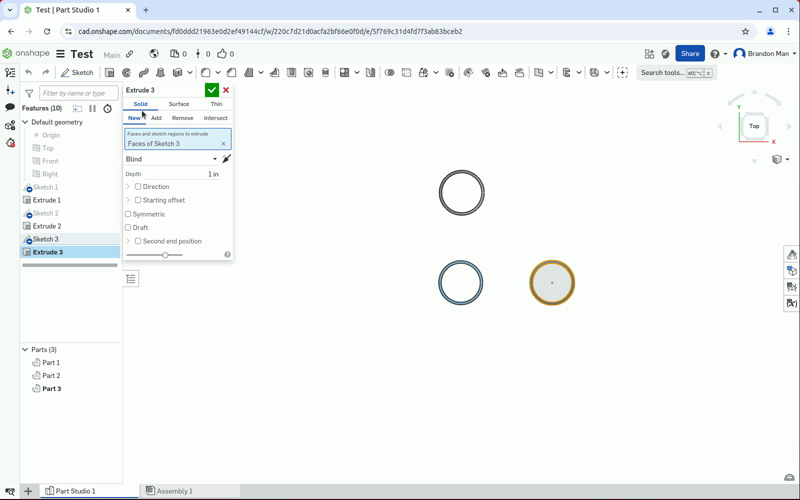
mouse_move(137, 120)
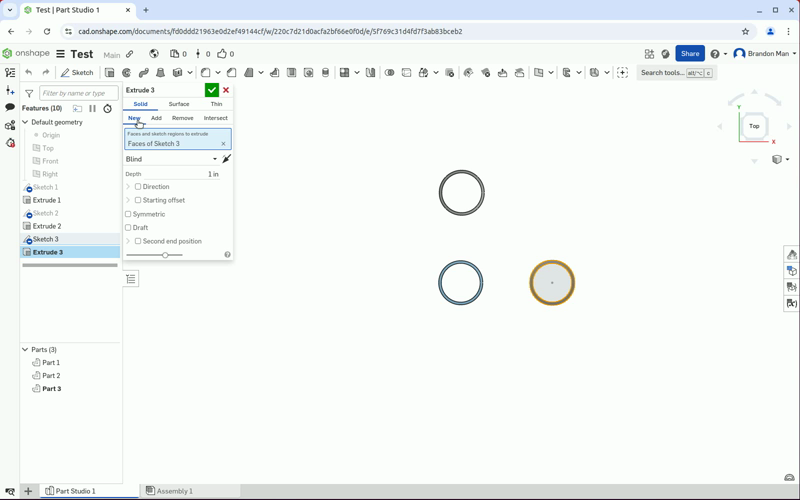
click(137, 120)
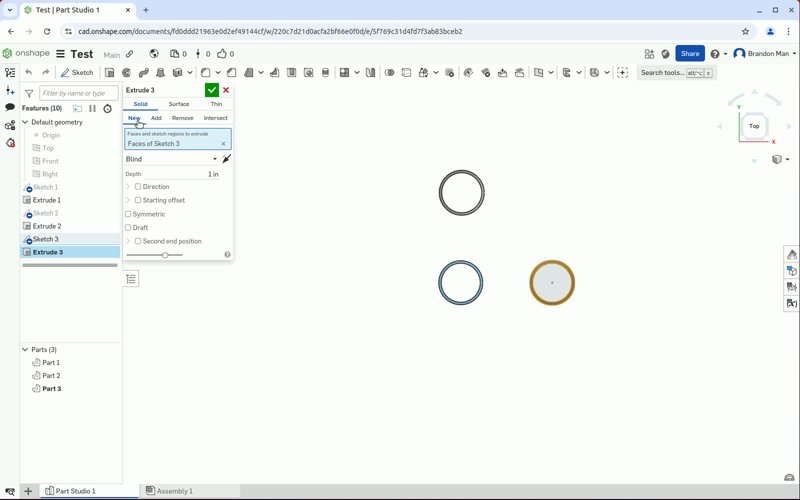
key(tab, 4)
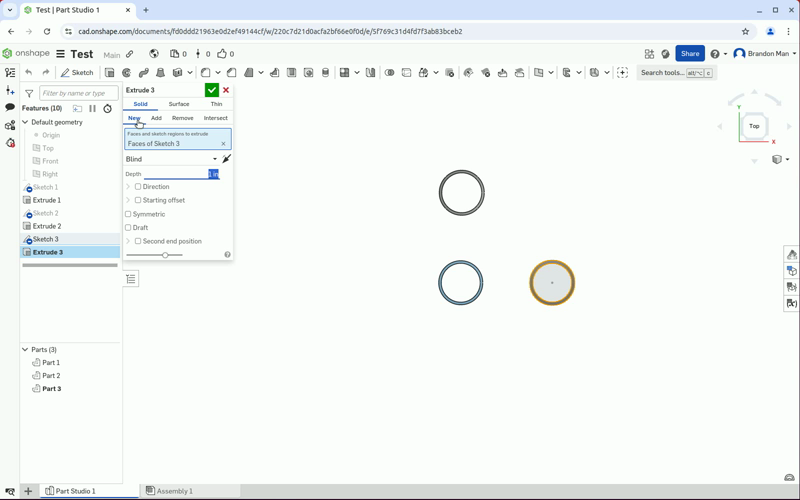
text(5.055)
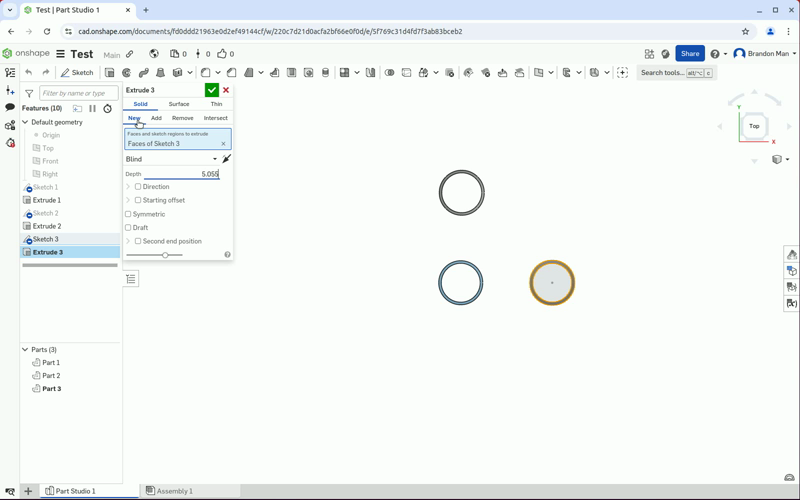
key(enter)
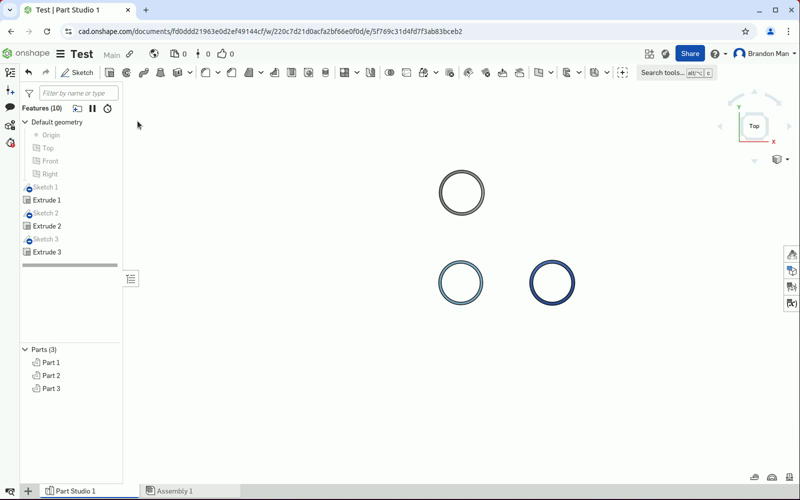
key(shift+h)
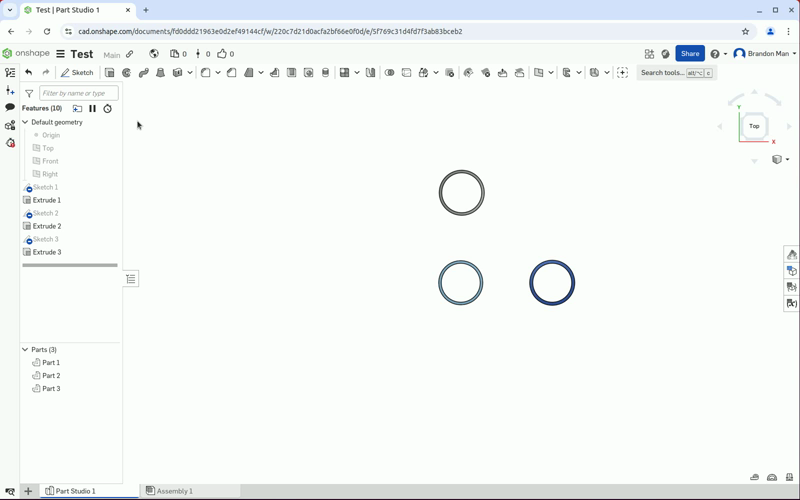
key(shift+h)
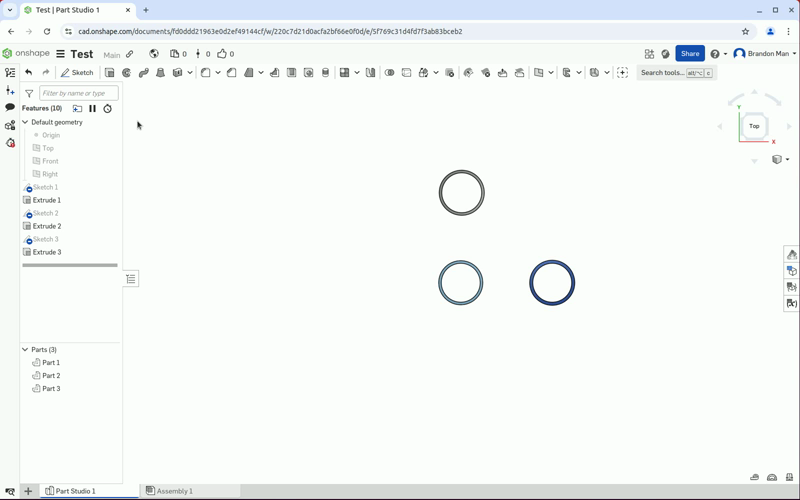
mouse_move(73, 189)
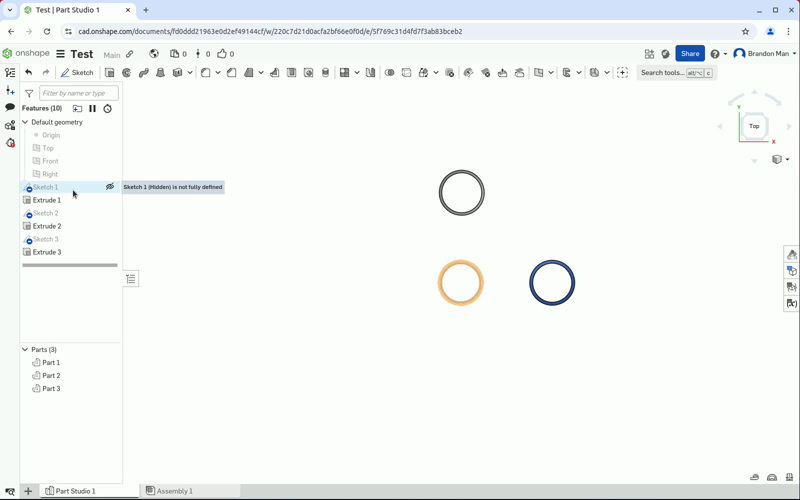
click(73, 189)
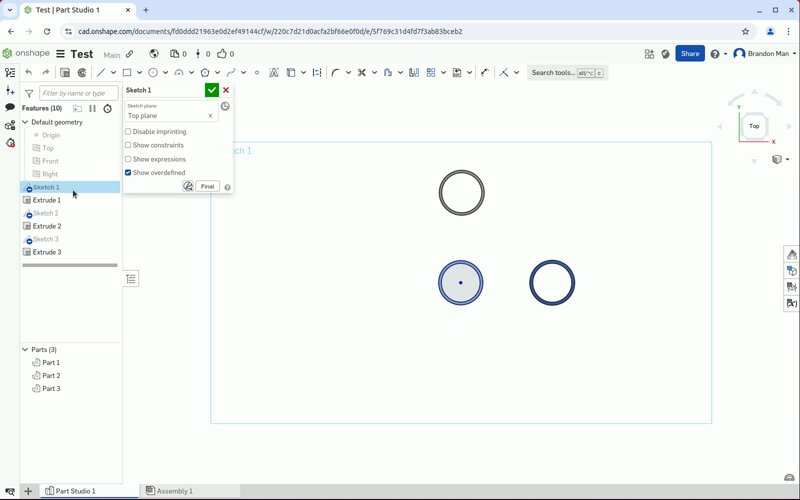
mouse_move(229, 92)
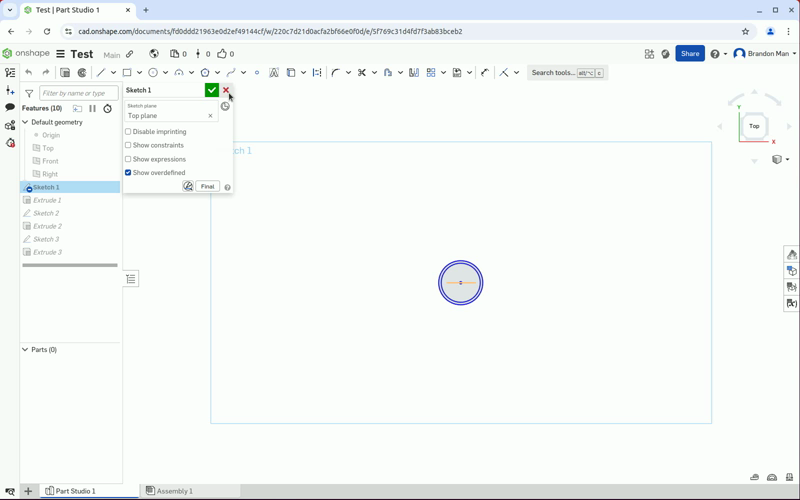
click(229, 92)
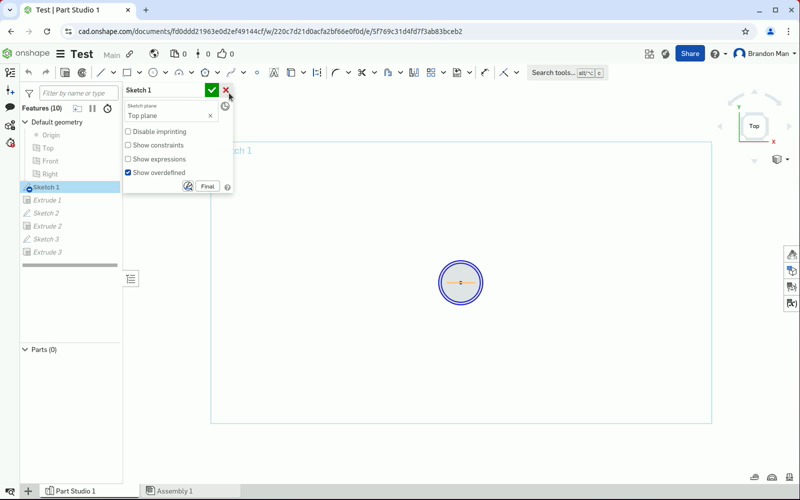
key(shift+s)
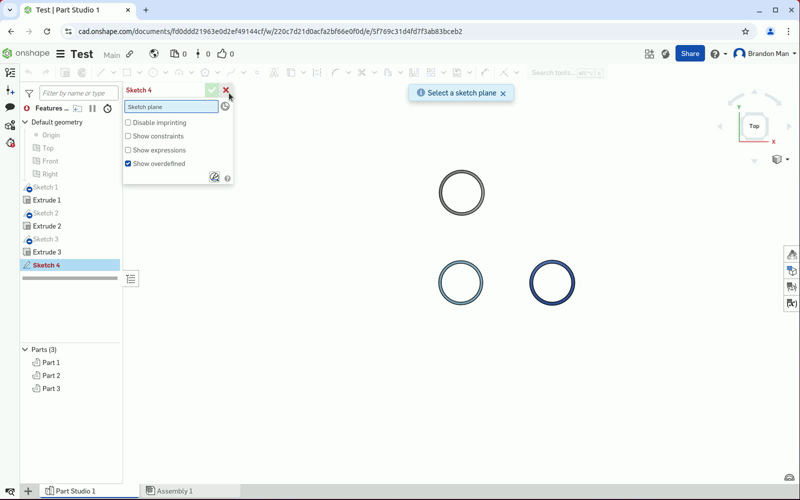
mouse_move(73, 150)
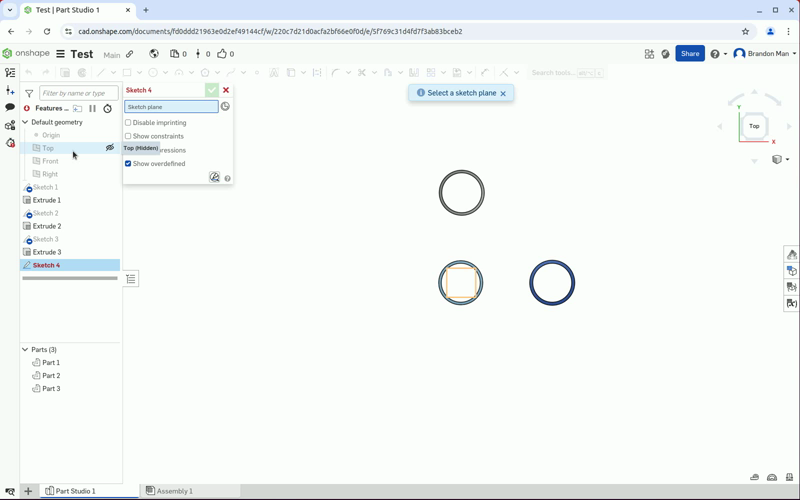
click(73, 150)
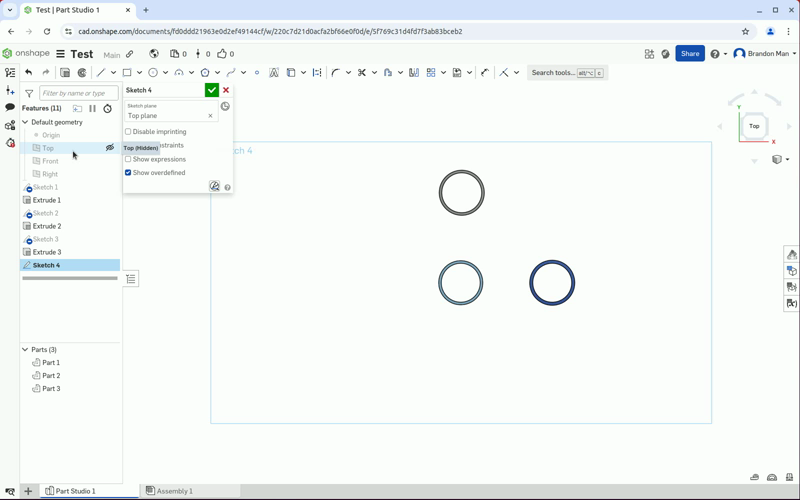
mouse_move(73, 352)
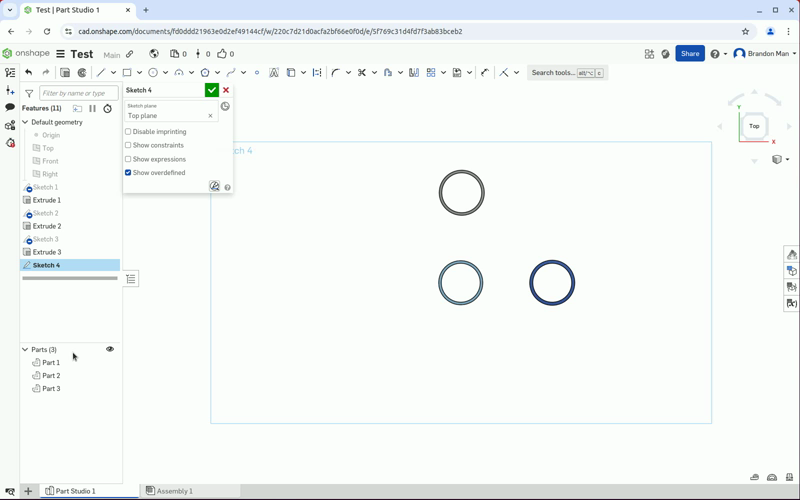
key(y)
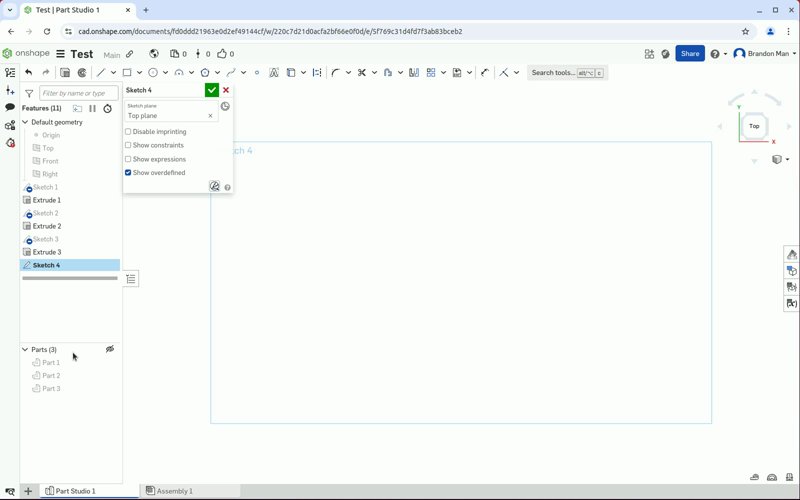
key(c)
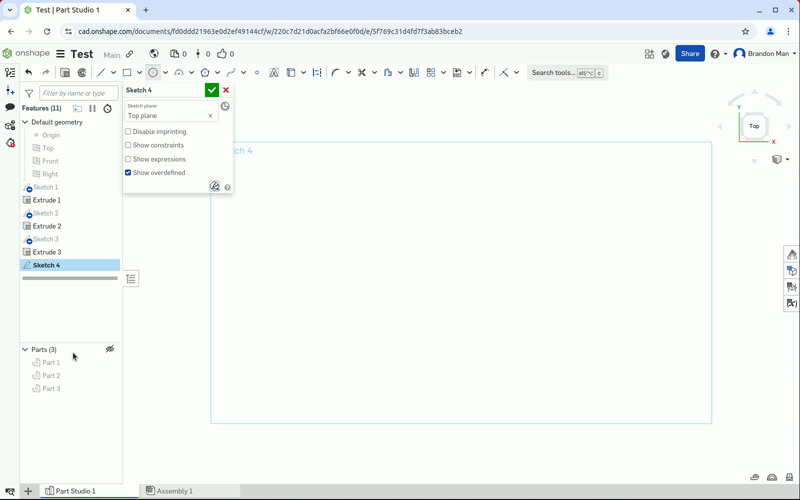
key_down(shift)
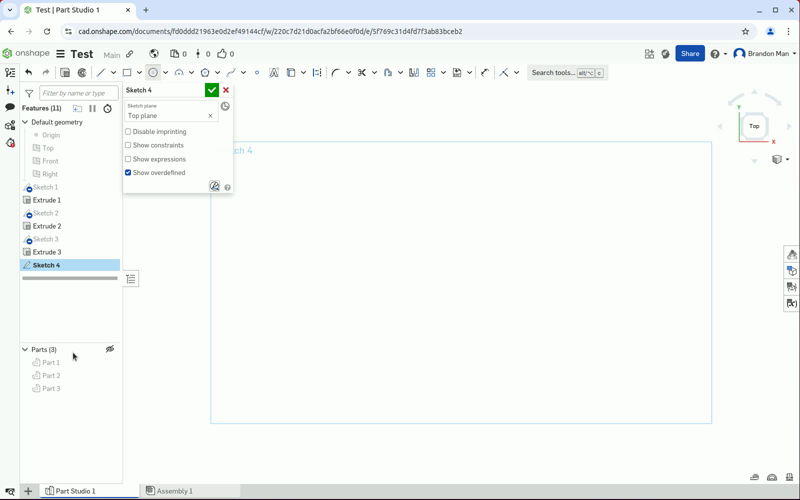
mouse_move(552, 192)
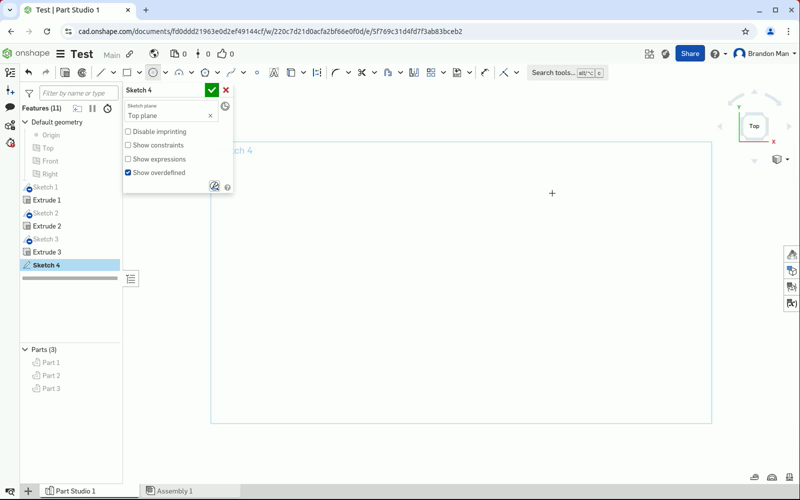
click(552, 192)
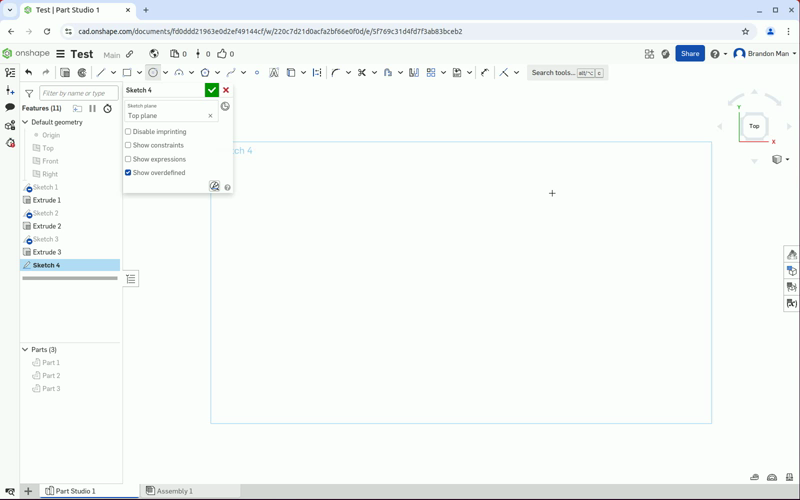
key_up(shift)
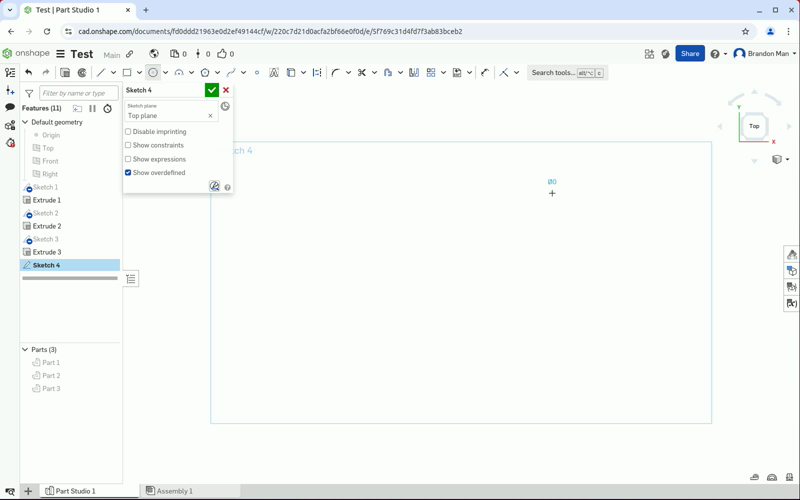
mouse_move(574, 192)
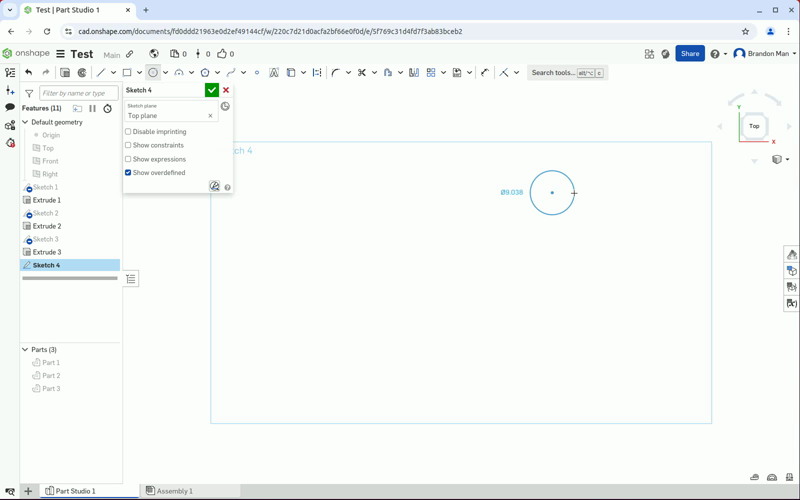
click(574, 192)
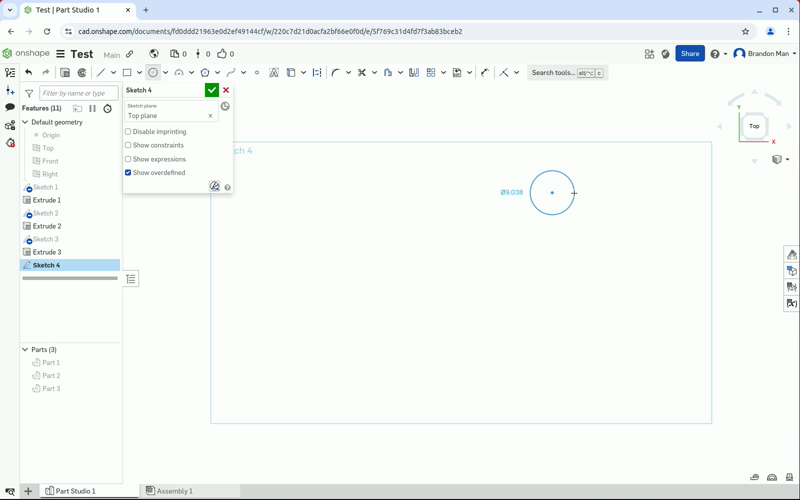
key(esc)
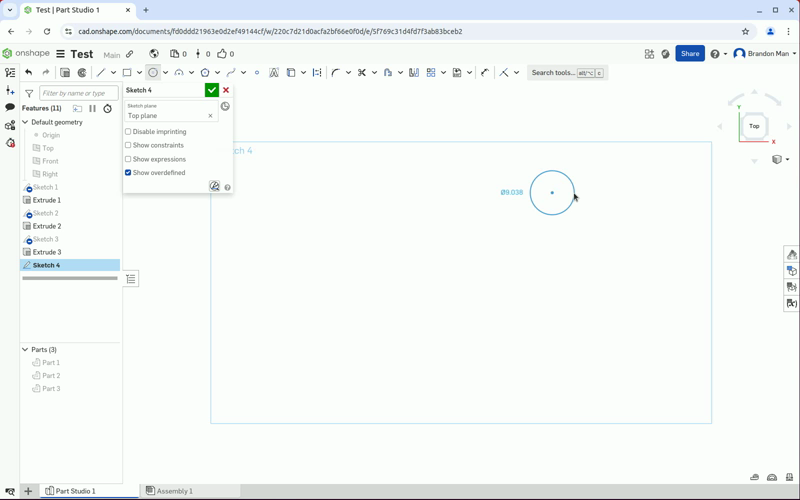
key(c)
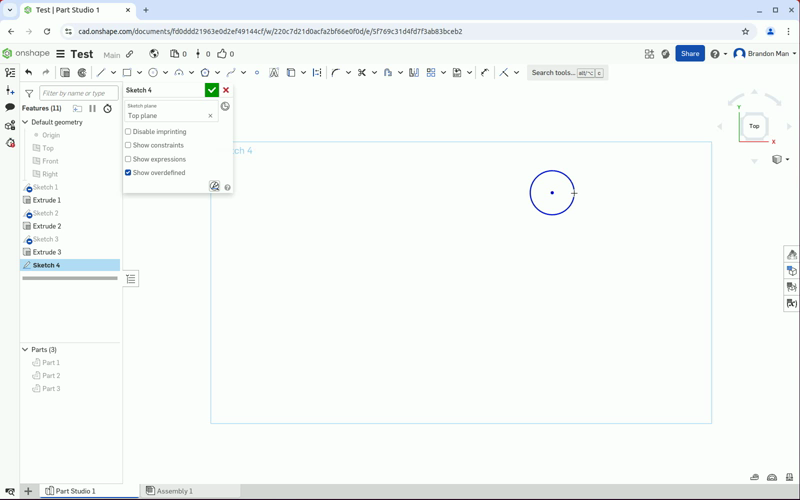
key_down(shift)
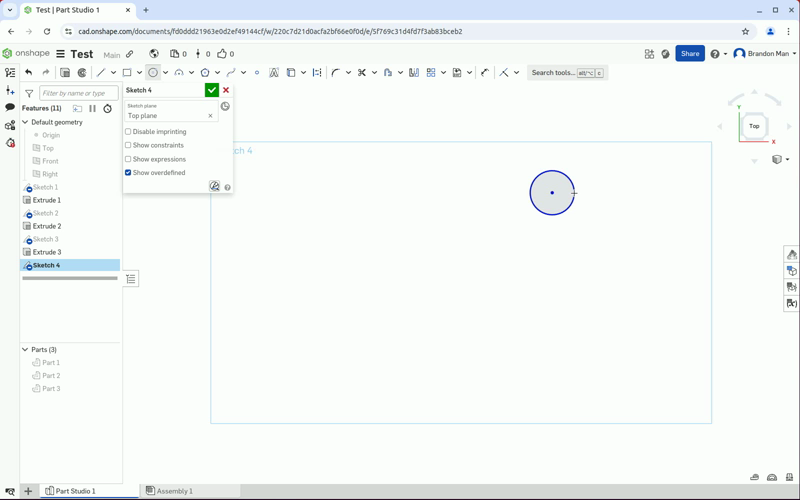
mouse_move(552, 192)
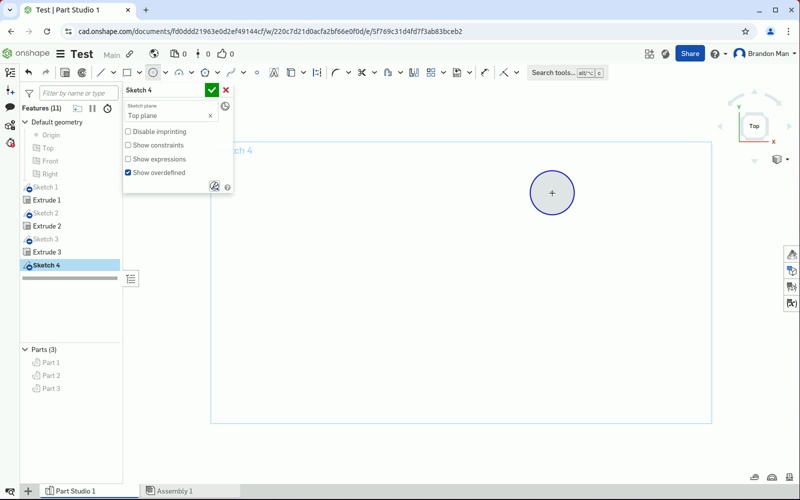
click(552, 192)
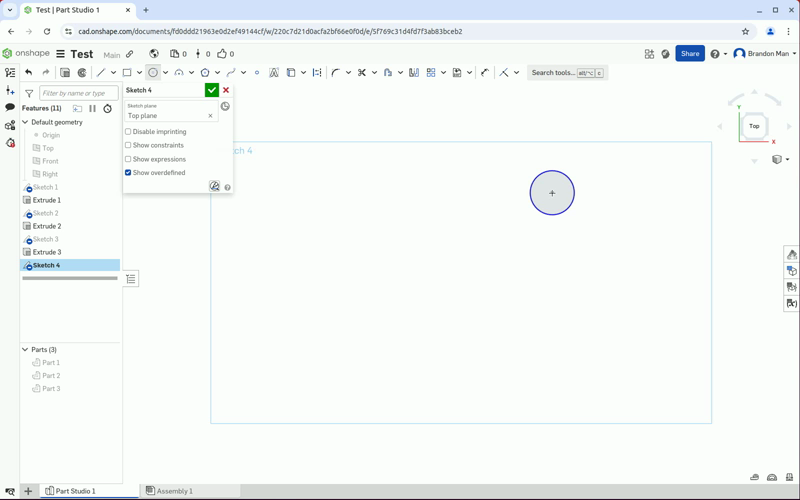
key_up(shift)
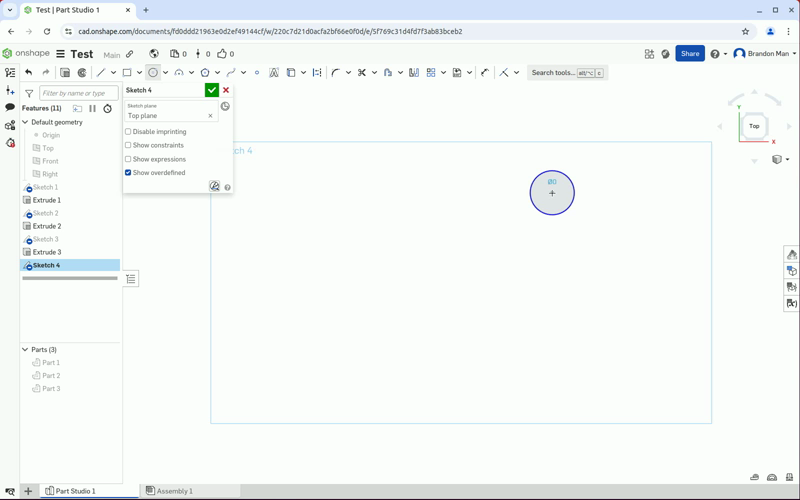
mouse_move(571, 192)
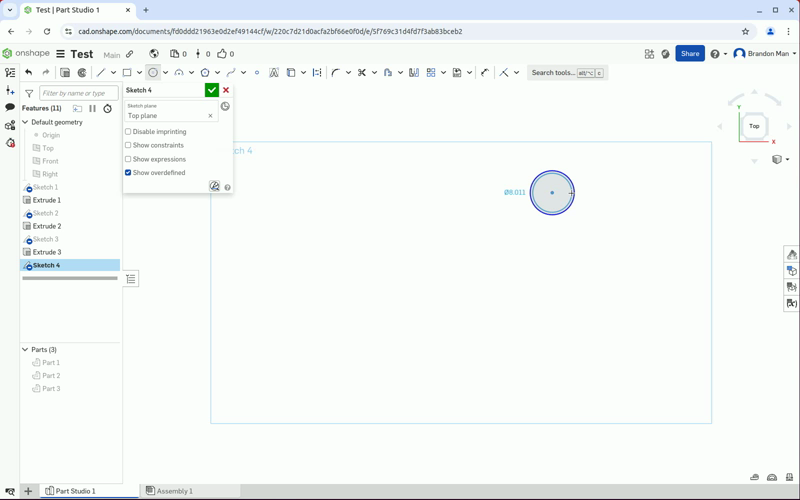
scroll(6)
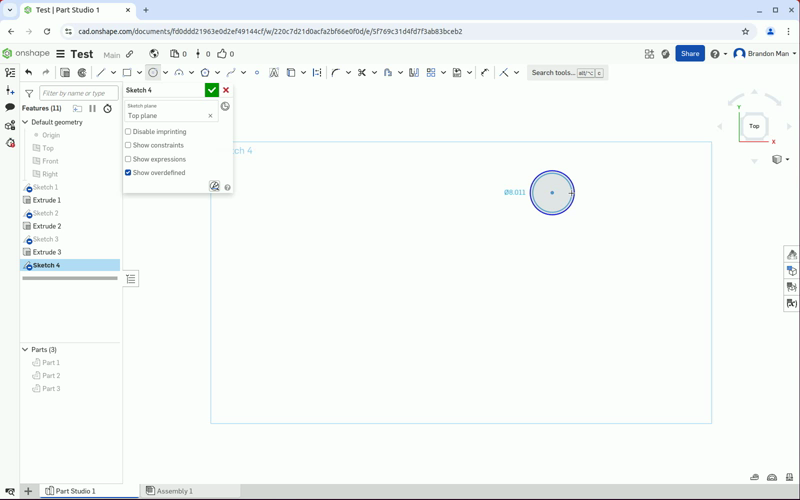
scroll(6)
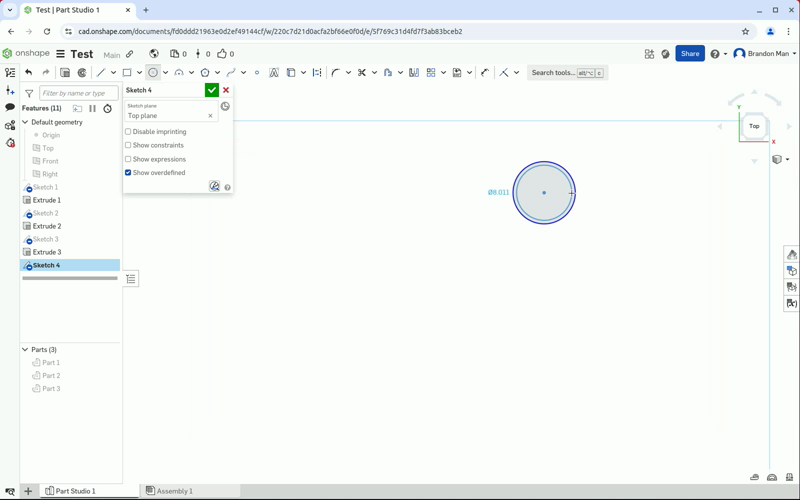
scroll(6)
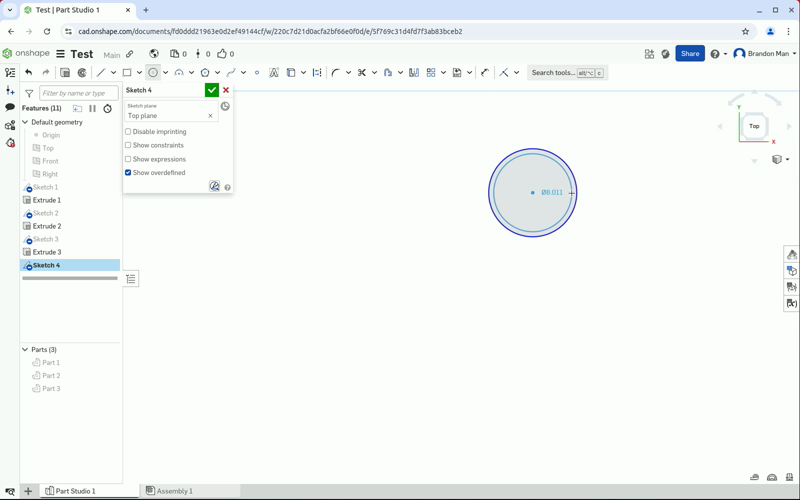
scroll(6)
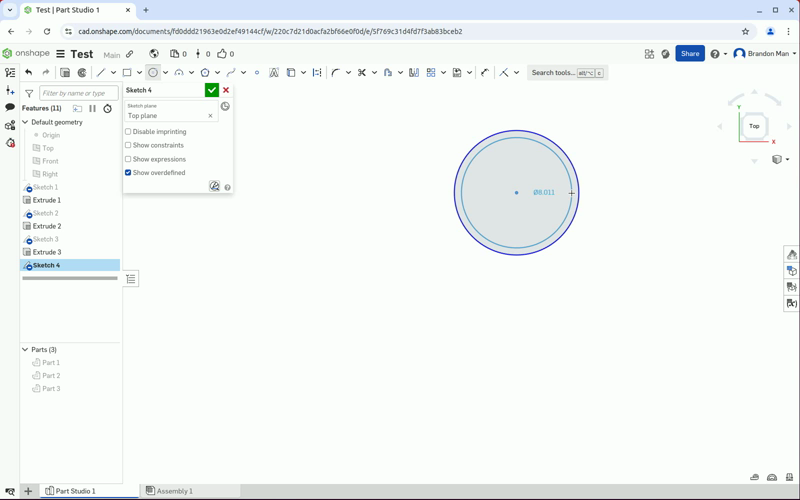
scroll(6)
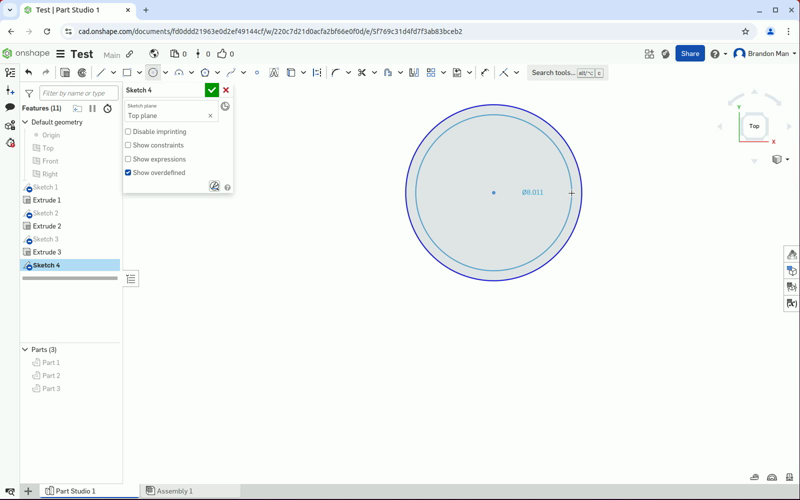
scroll(6)
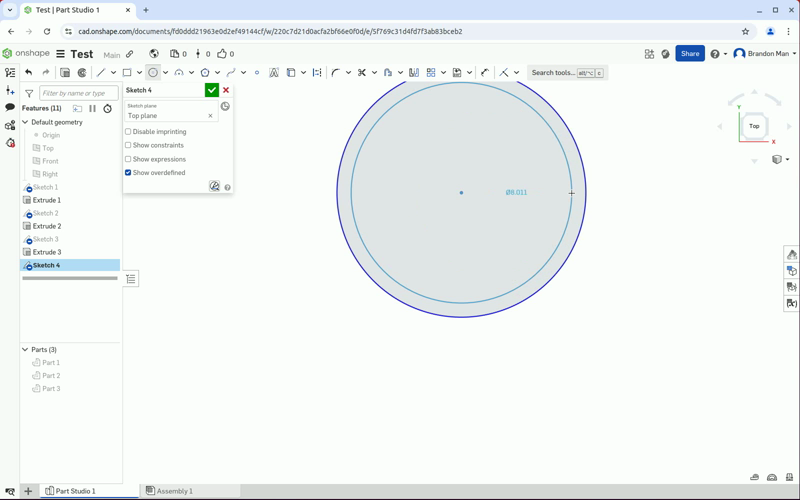
scroll(6)
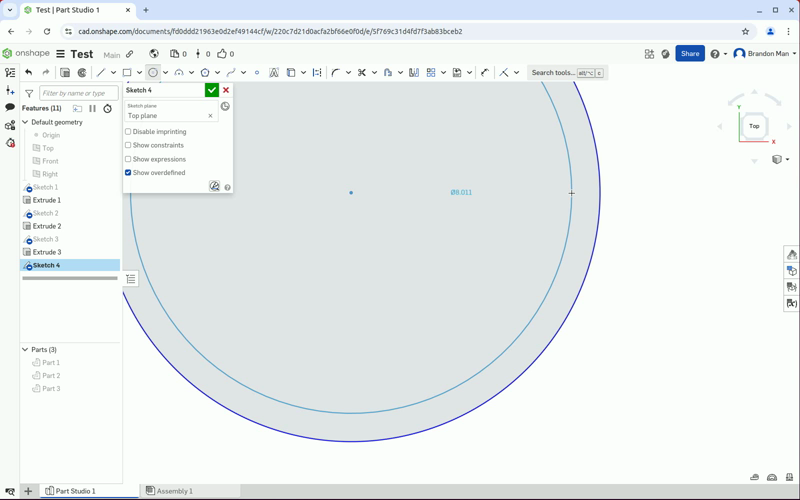
click(571, 192)
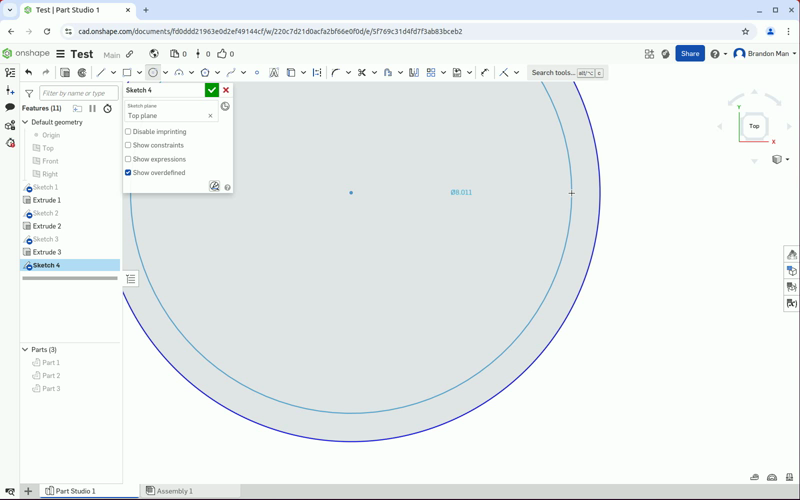
scroll(-6)
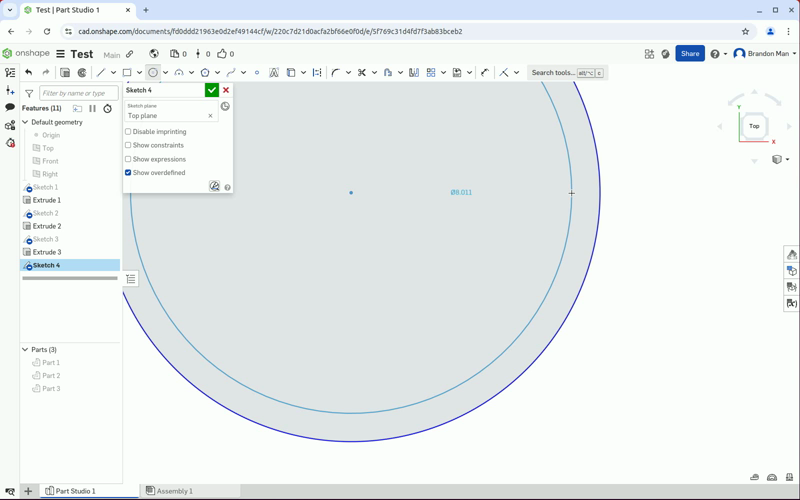
scroll(-6)
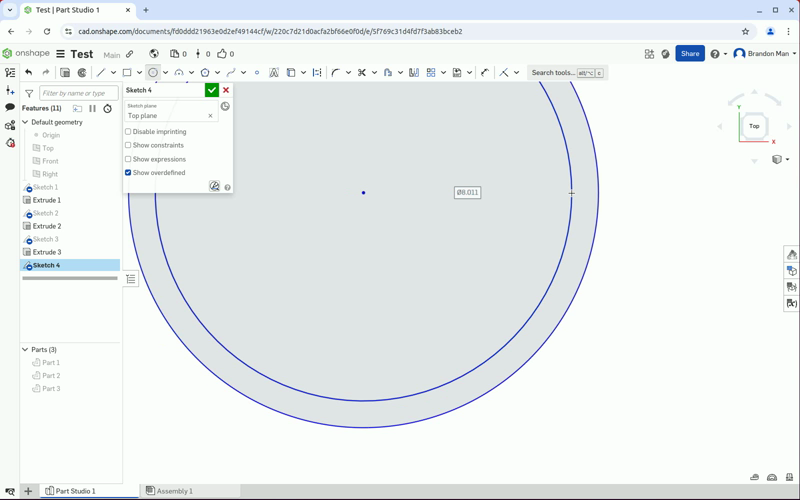
scroll(-6)
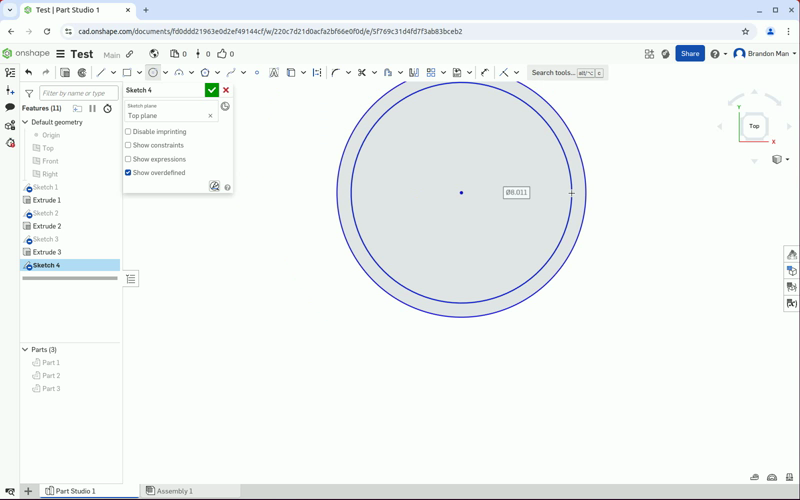
scroll(-6)
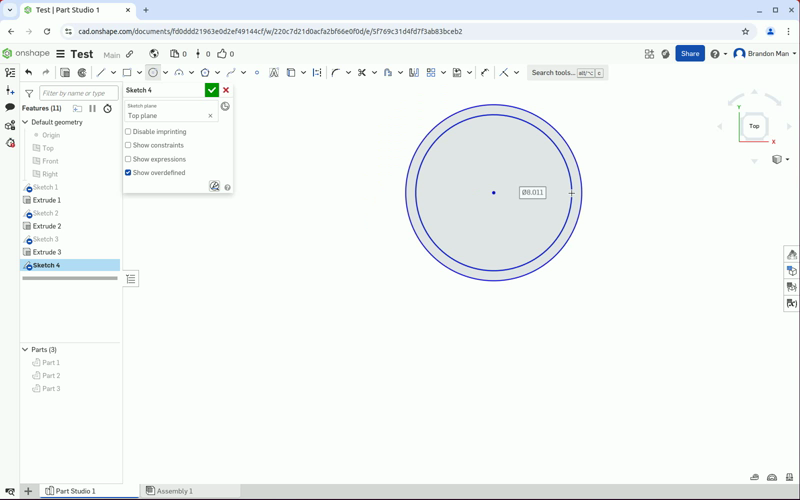
scroll(-6)
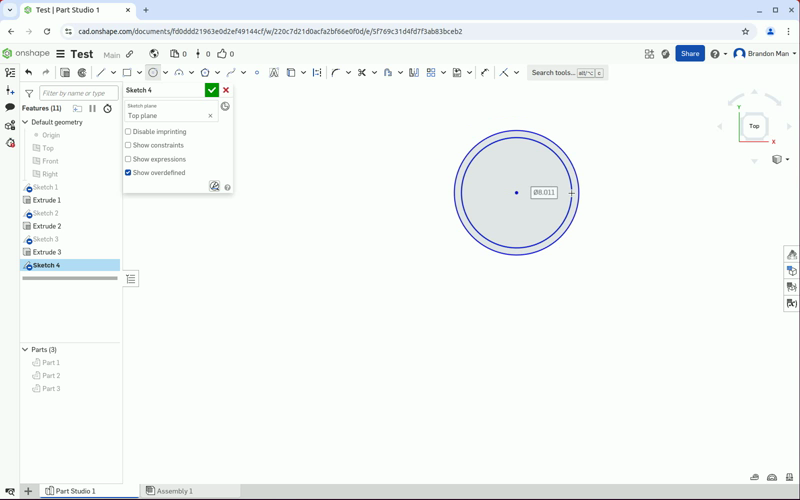
scroll(-6)
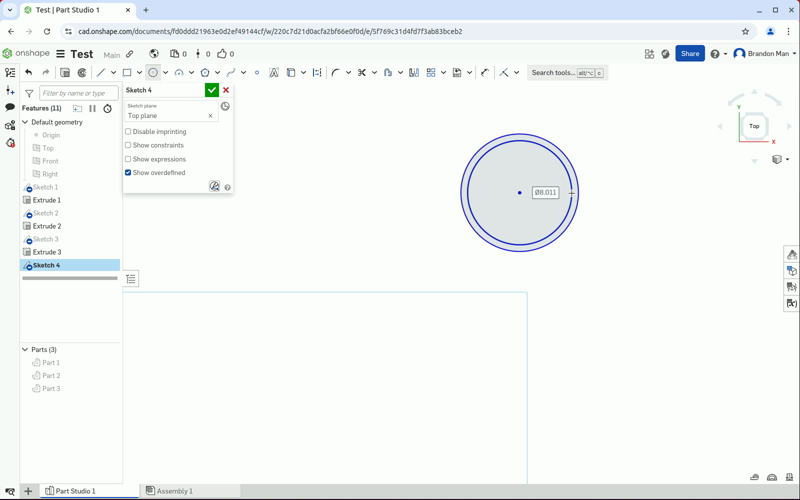
scroll(-6)
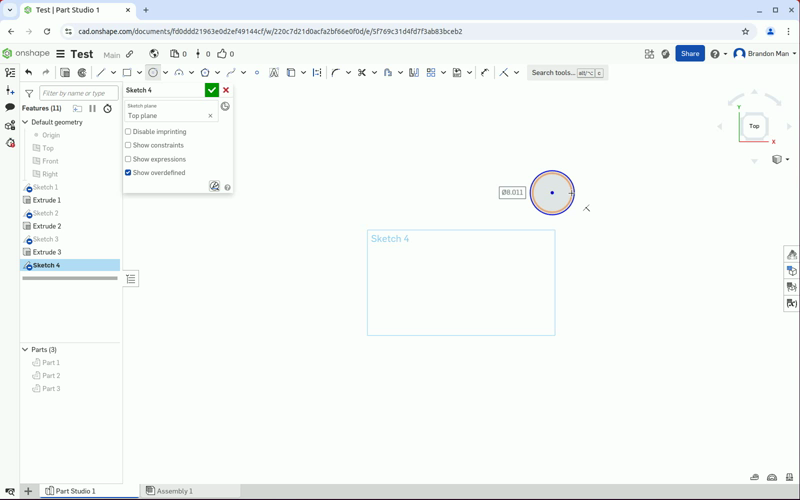
key(esc)
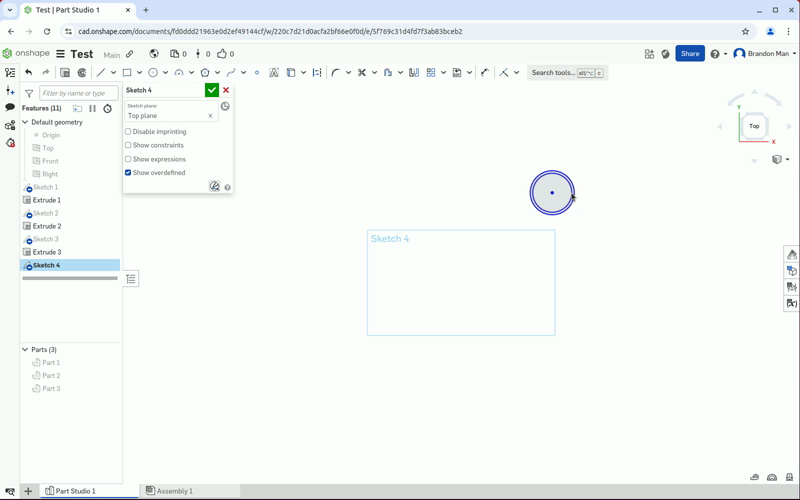
mouse_move(573, 192)
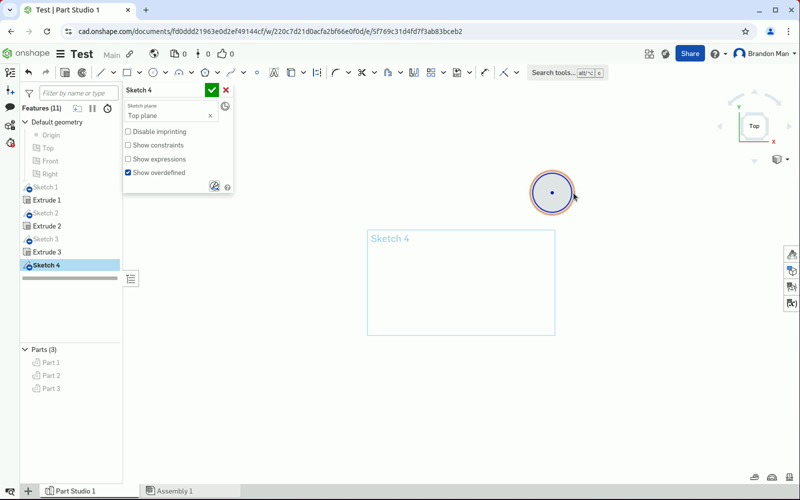
scroll(6)
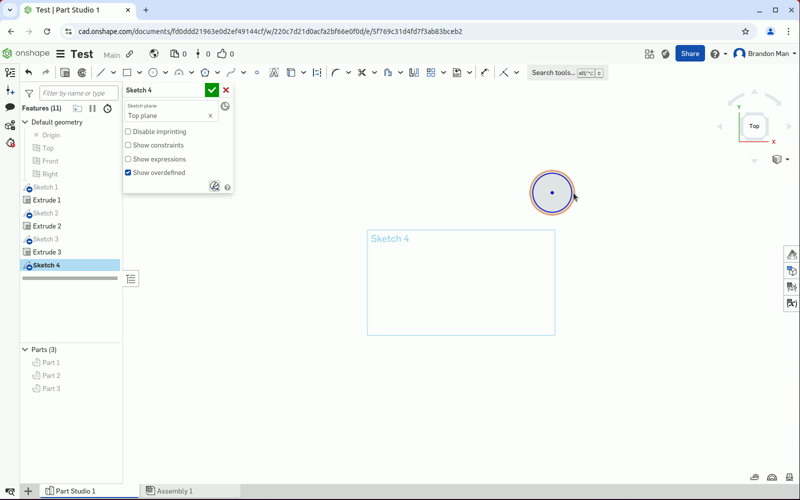
scroll(6)
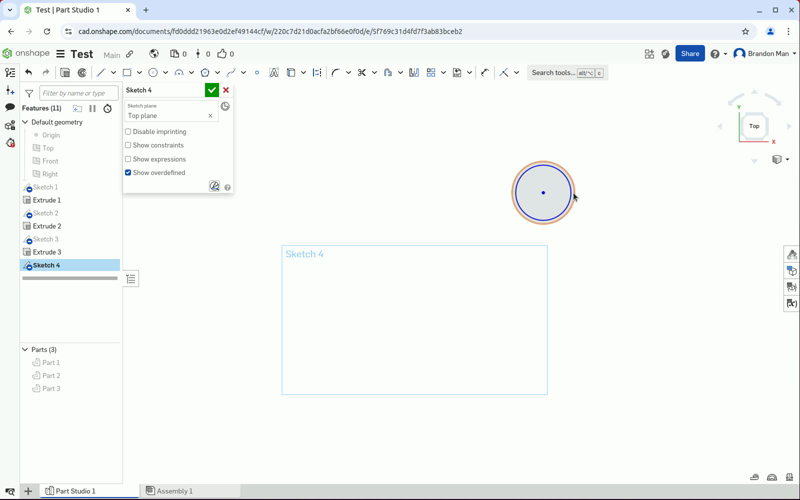
scroll(6)
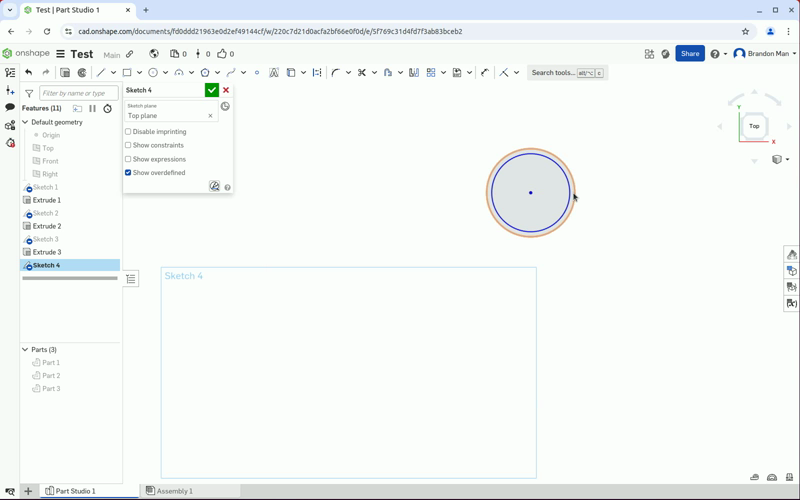
scroll(6)
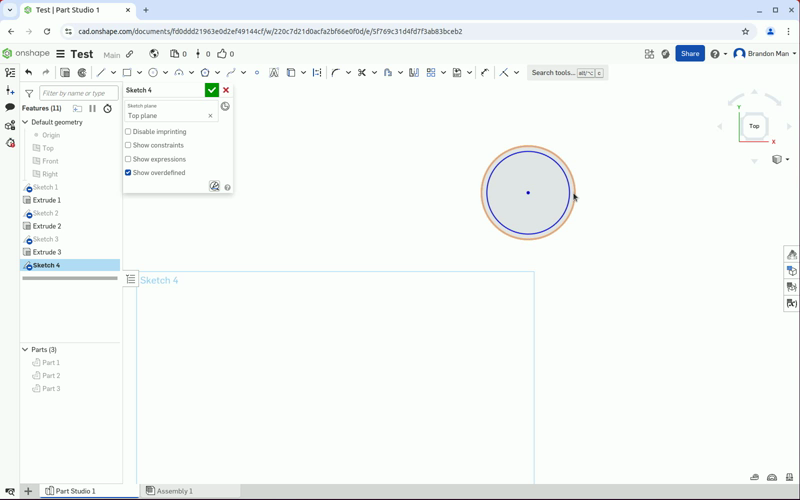
scroll(6)
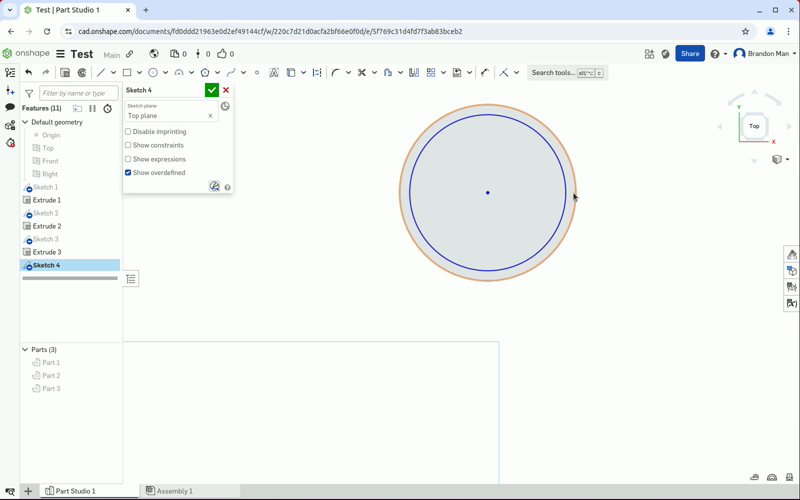
scroll(6)
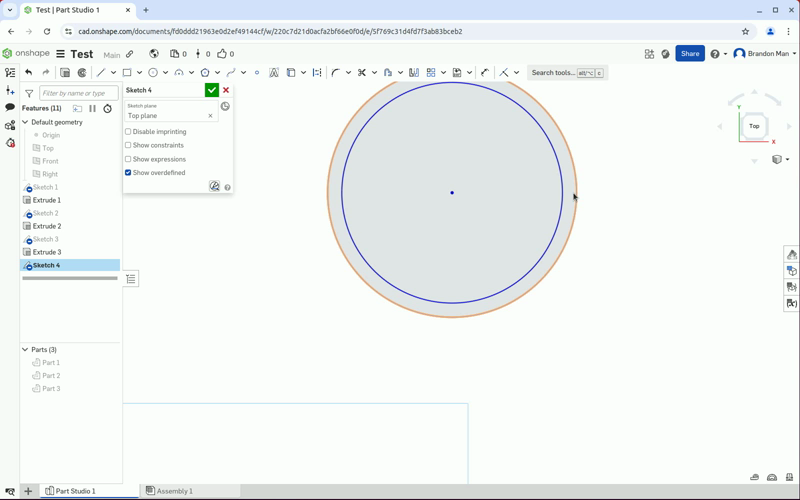
scroll(6)
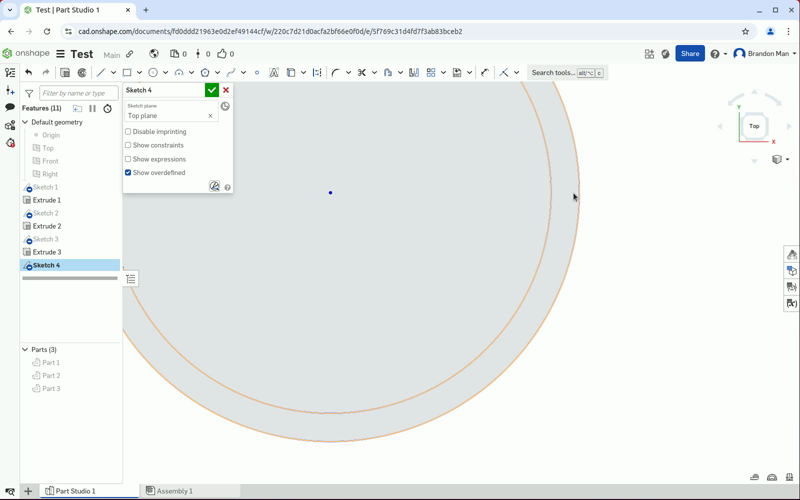
click(573, 192)
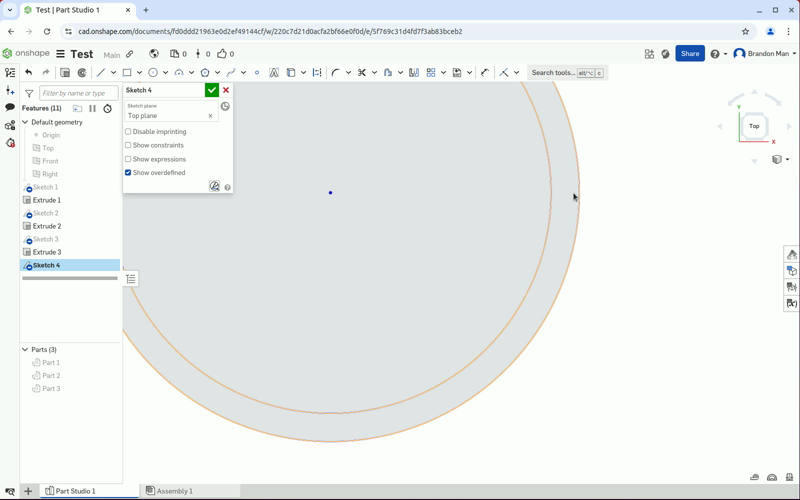
scroll(-6)
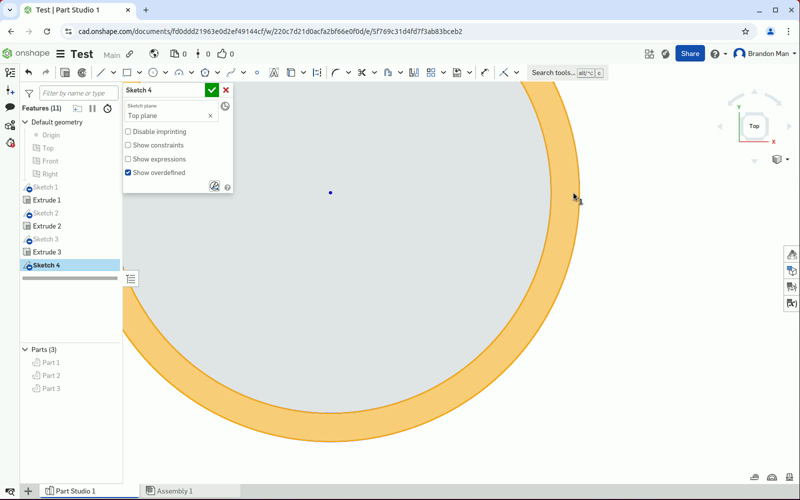
scroll(-6)
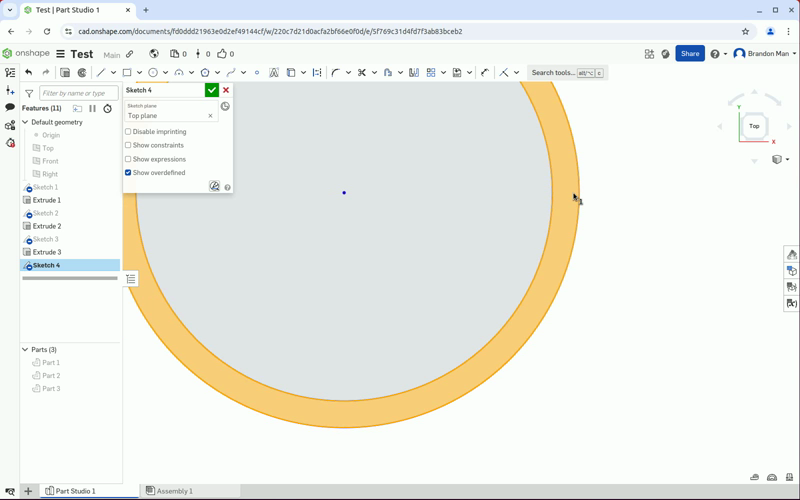
scroll(-6)
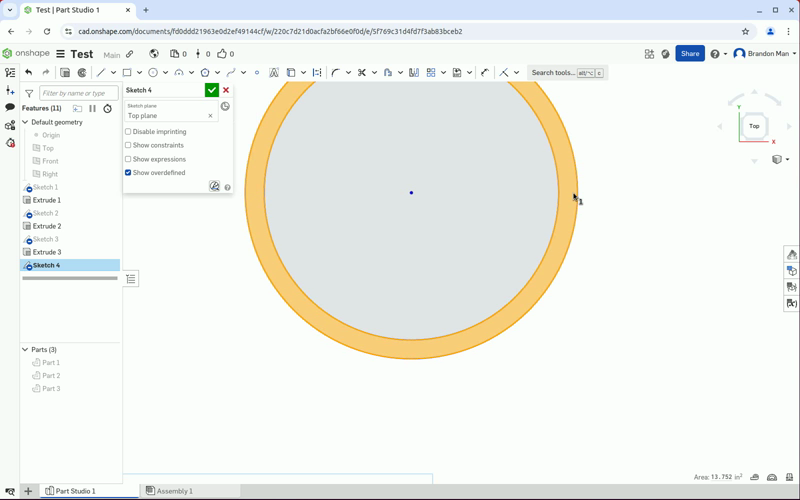
scroll(-6)
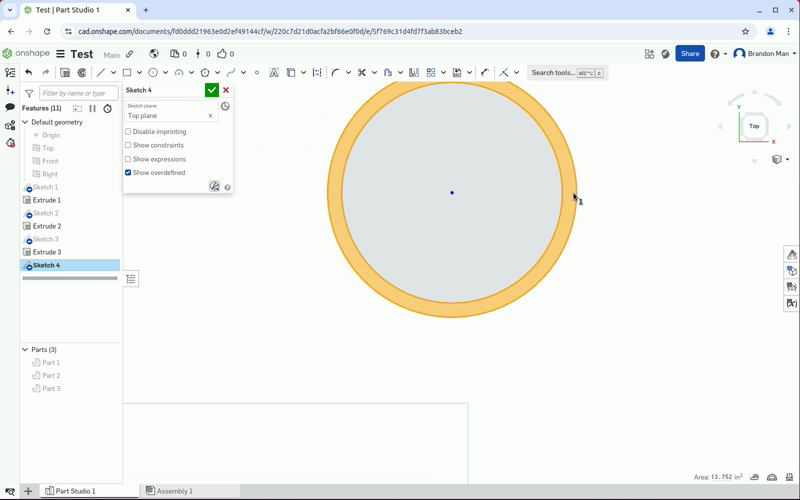
scroll(-6)
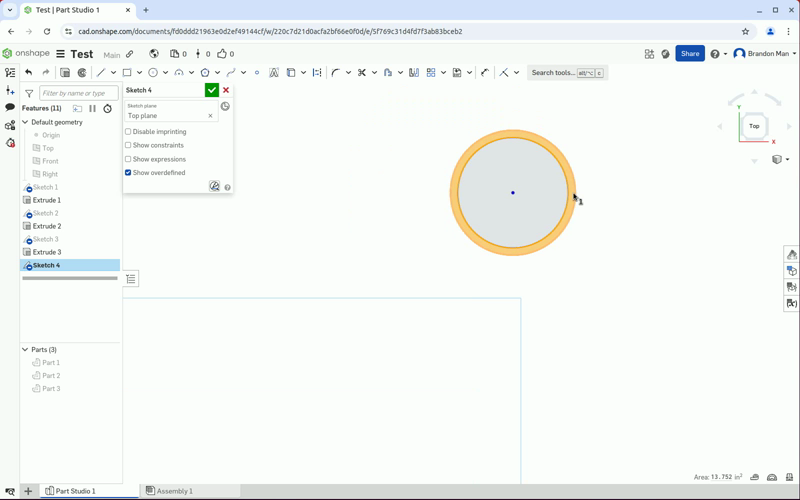
scroll(-6)
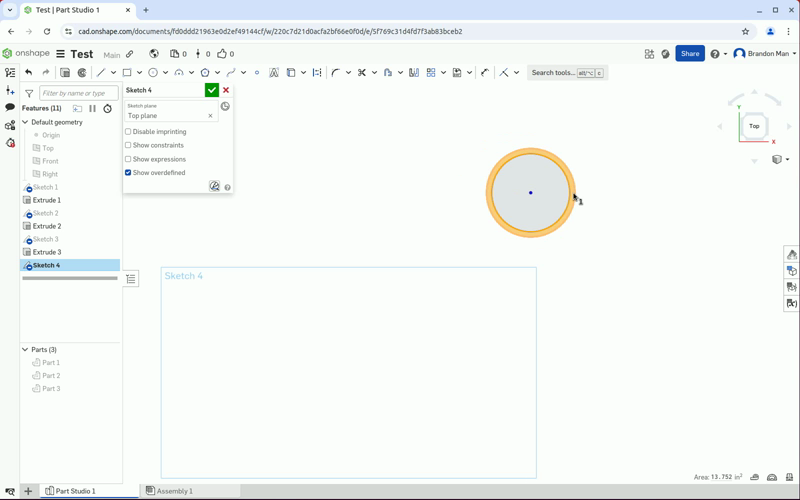
scroll(-6)
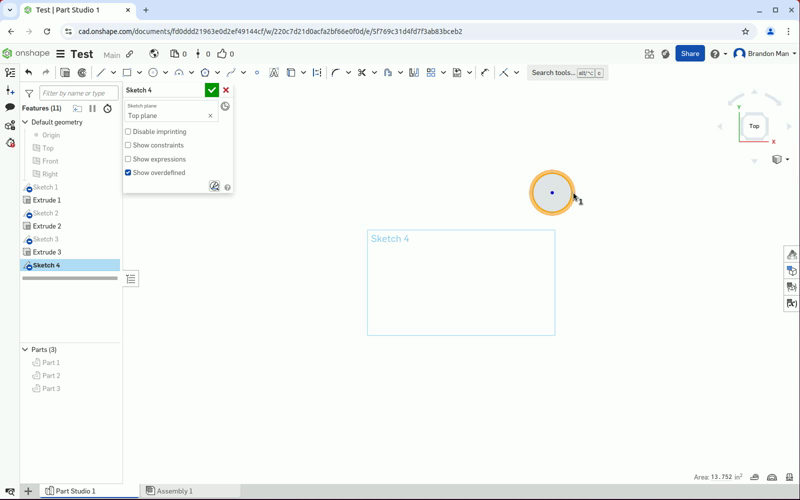
mouse_move(73, 352)
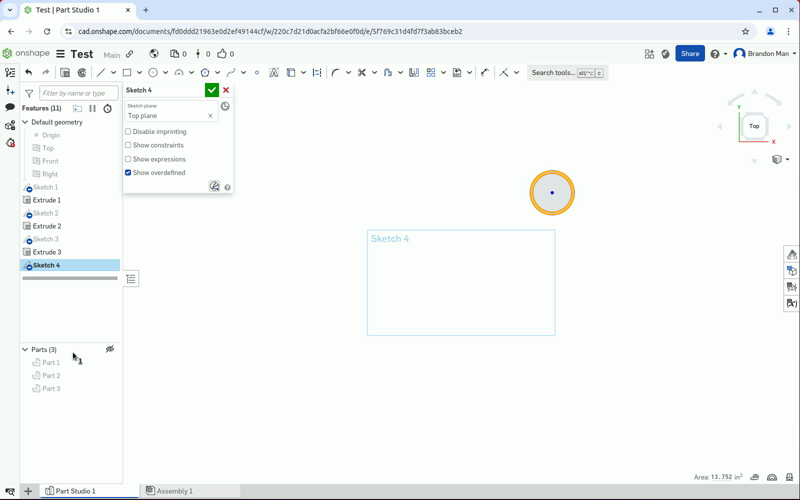
key(shift+y)
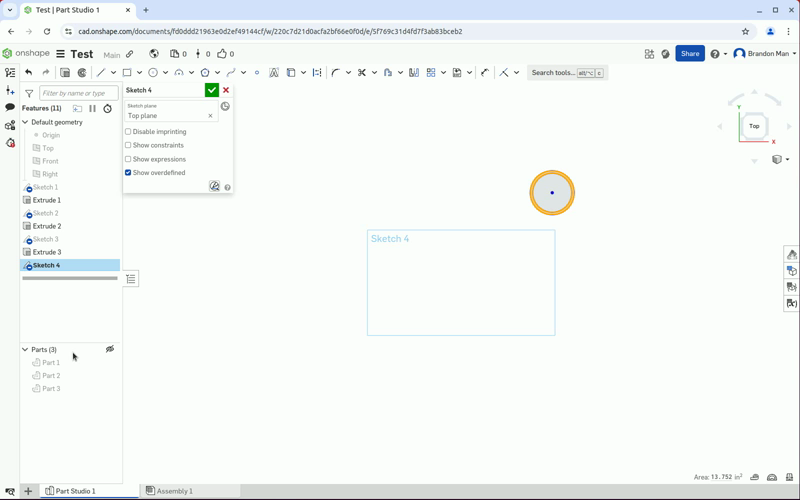
key(shift+e)
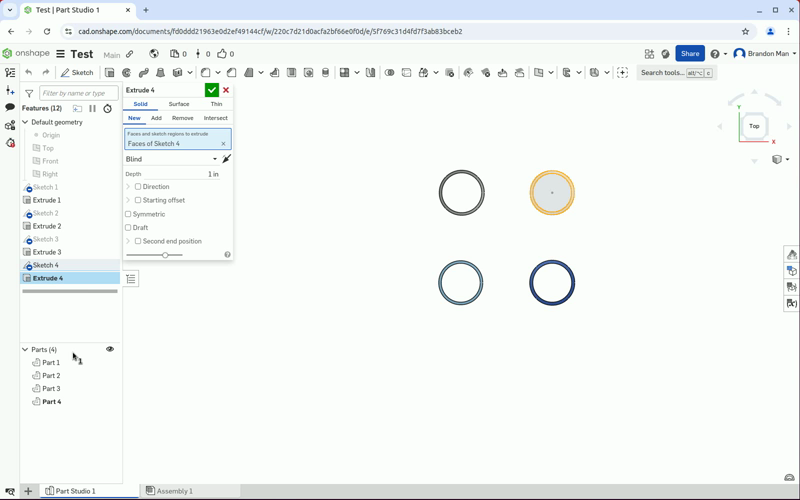
mouse_move(143, 106)
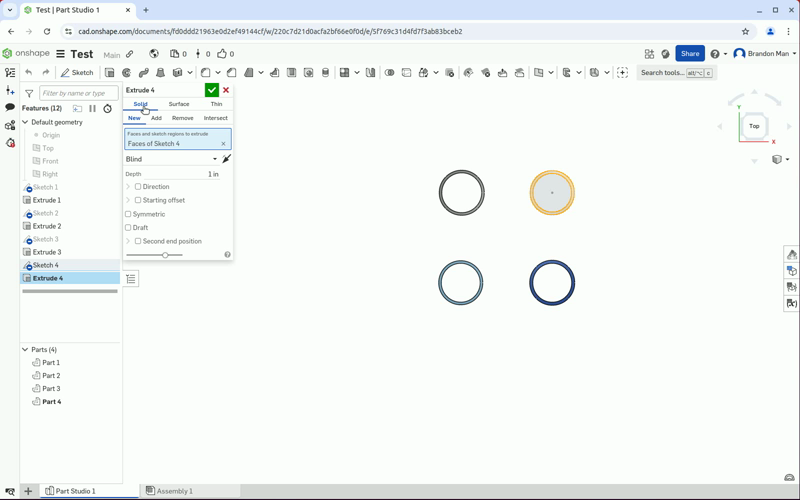
click(143, 106)
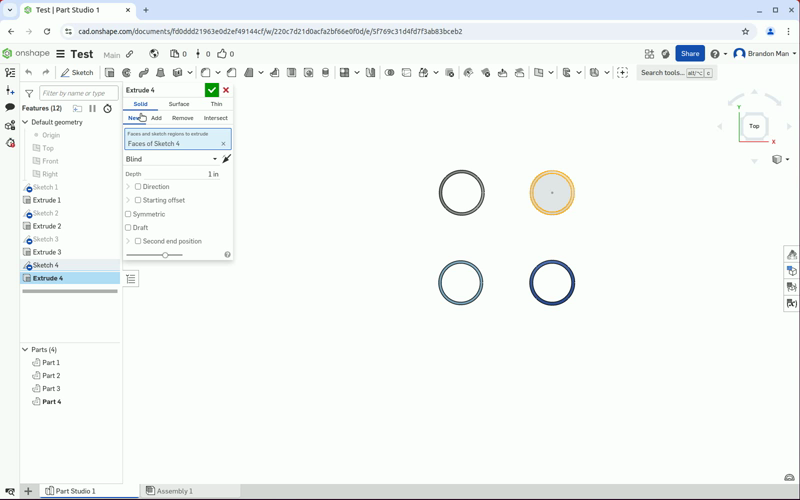
mouse_move(137, 120)
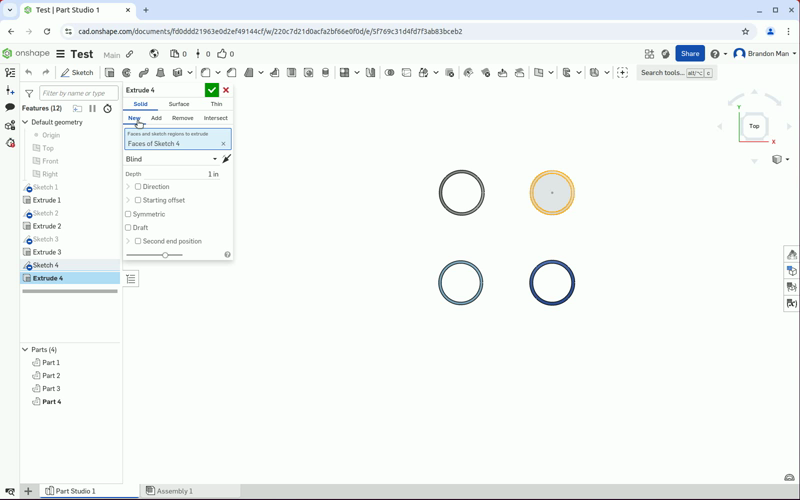
click(137, 120)
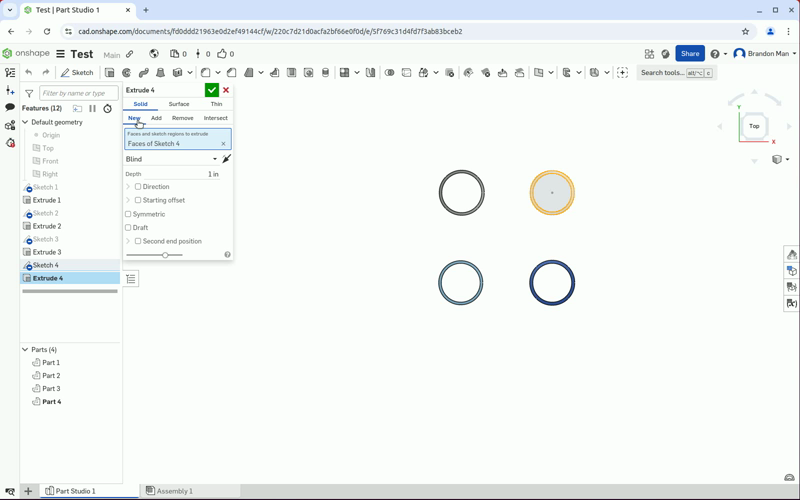
key(tab, 4)
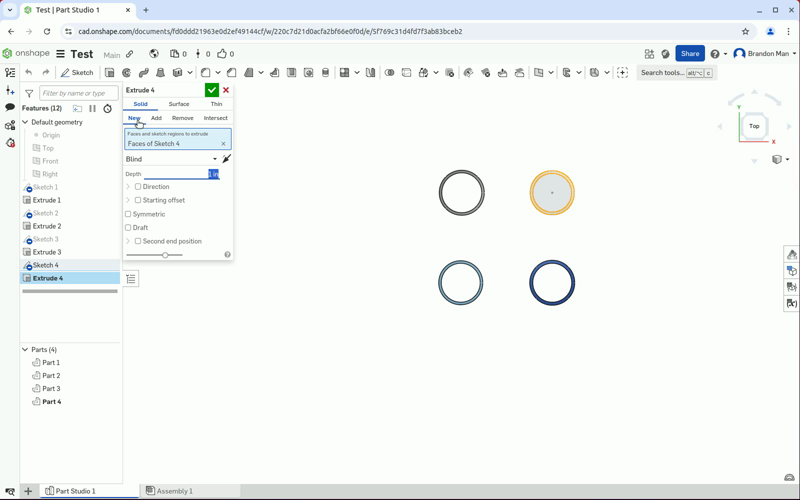
text(5.055)
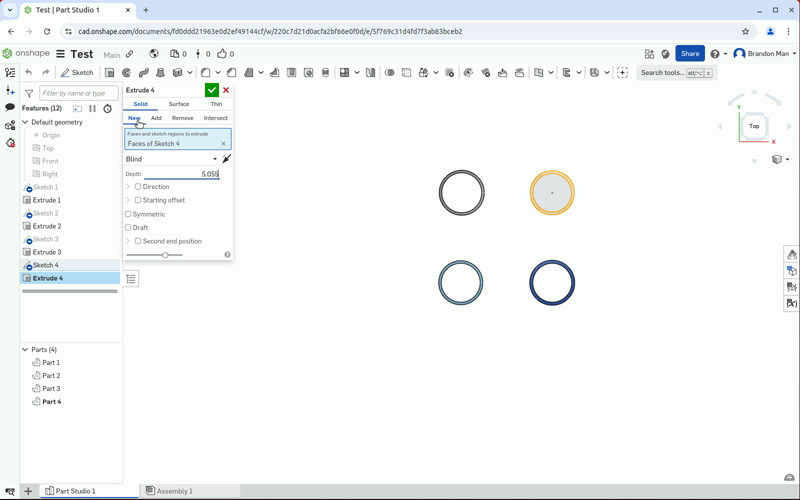
key(enter)
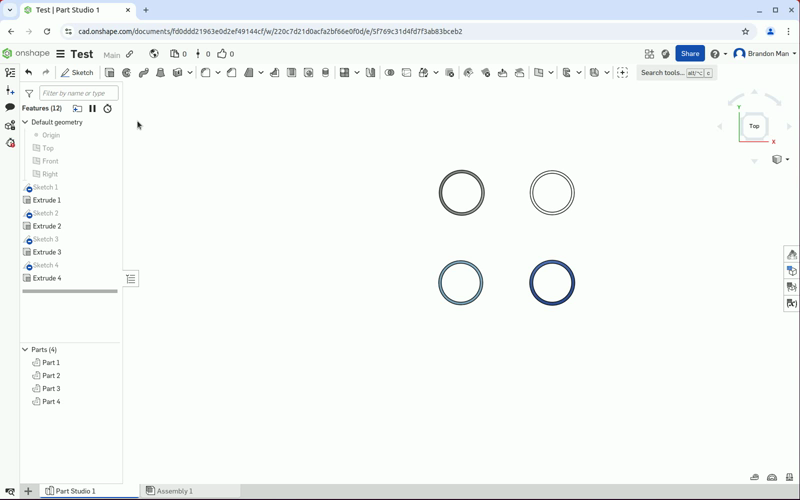
key(shift+h)
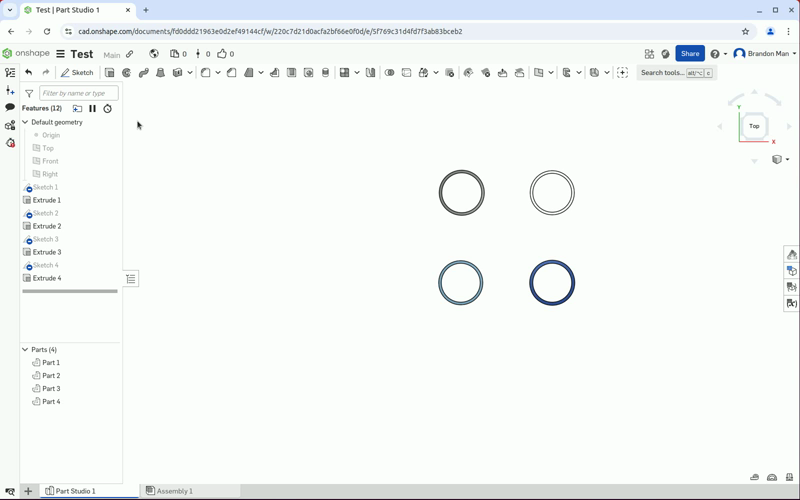
key(shift+h)
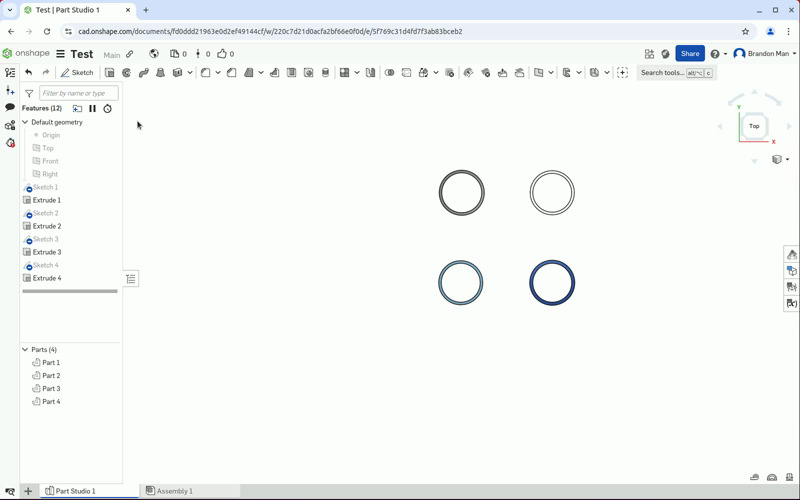
mouse_move(73, 189)
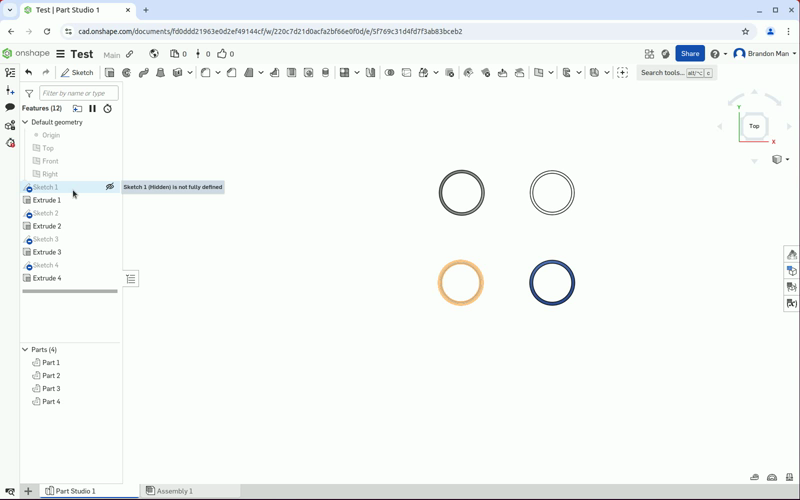
click(73, 189)
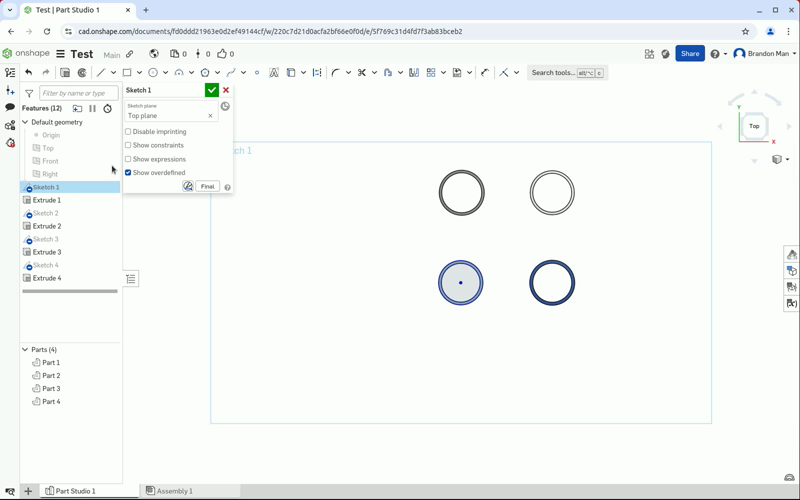
mouse_move(229, 92)
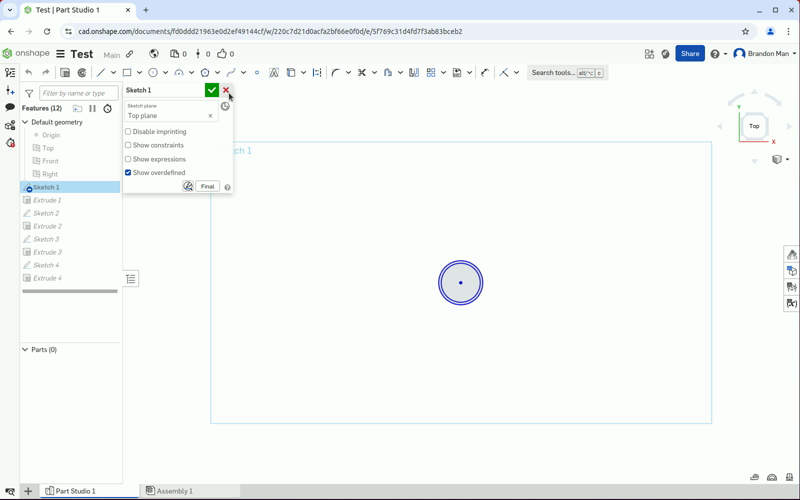
click(229, 92)
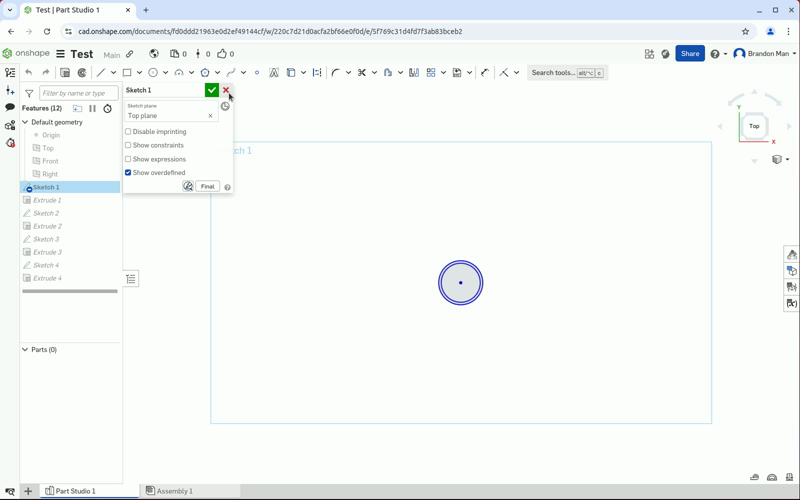
key(shift+s)
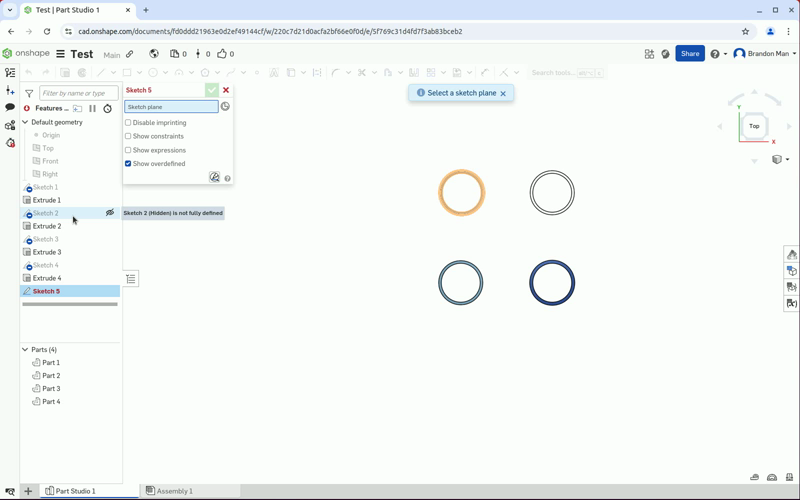
scroll(3)
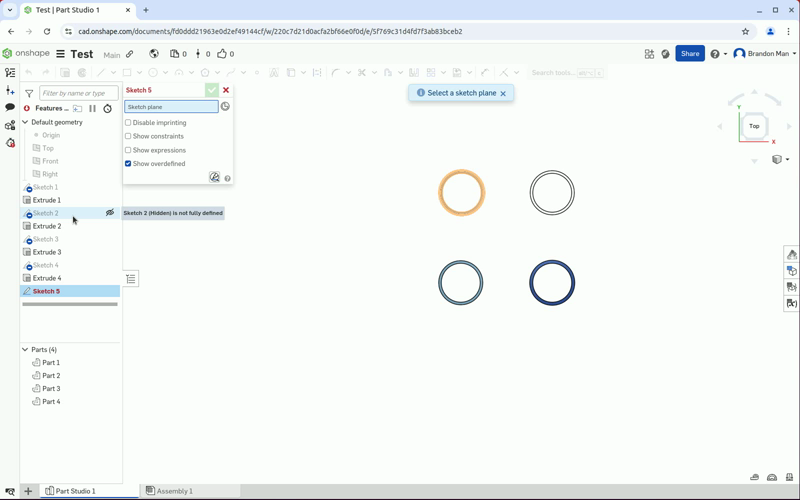
mouse_move(73, 150)
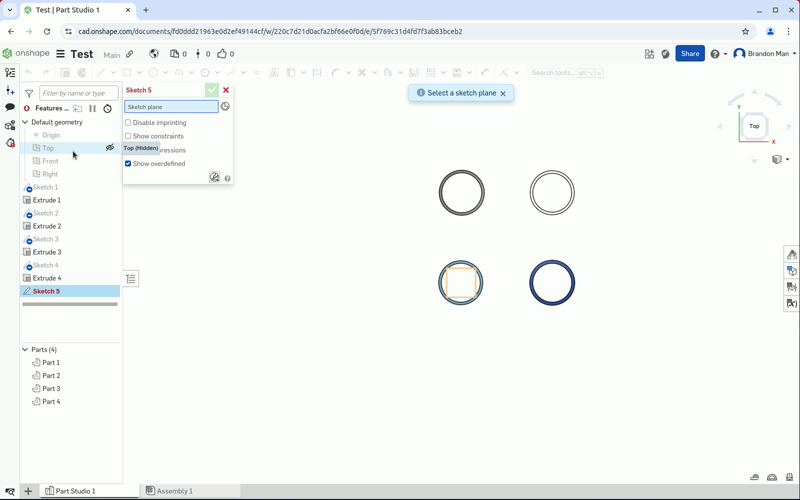
click(73, 150)
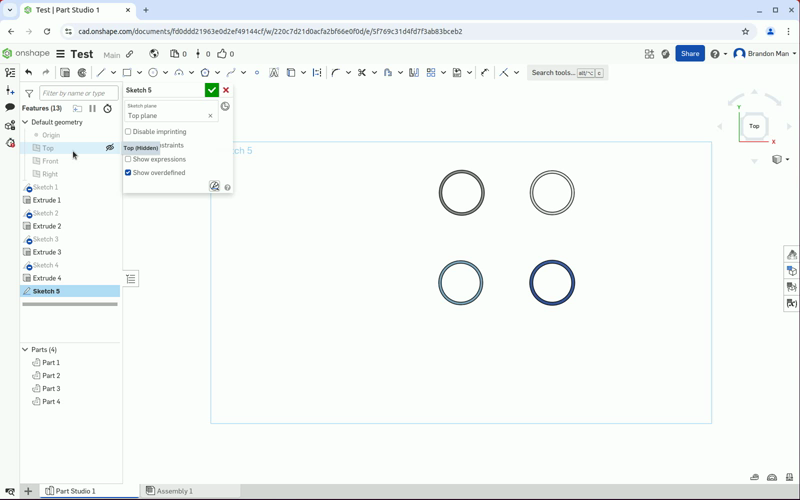
mouse_move(73, 352)
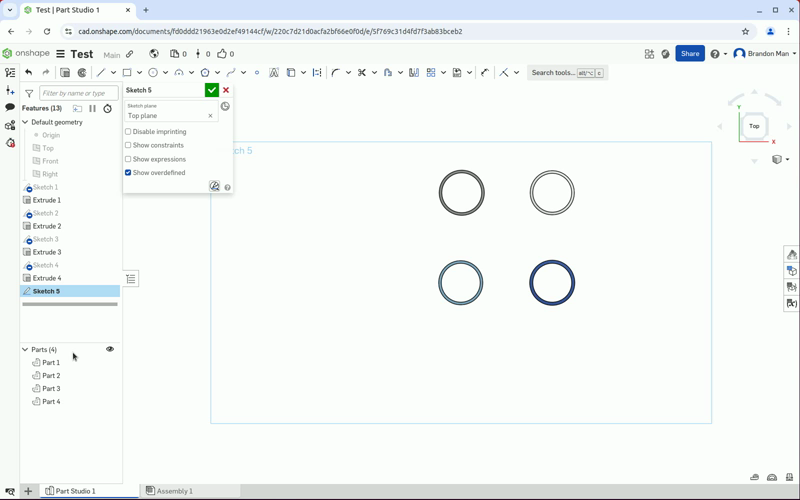
key(y)
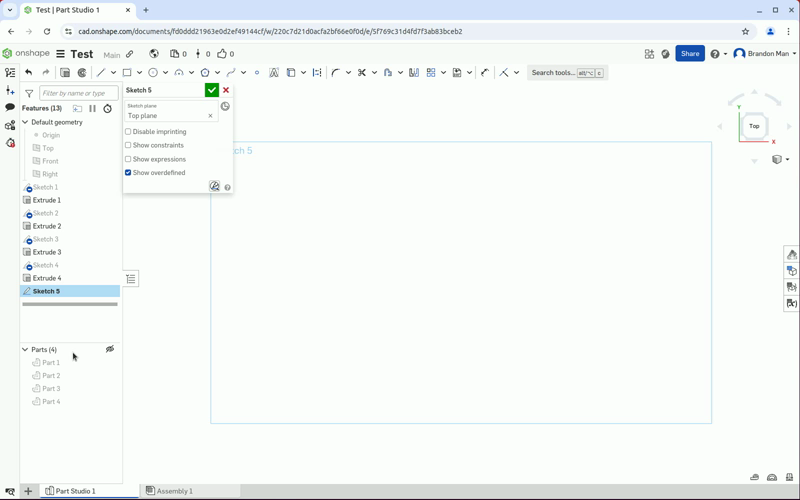
key(c)
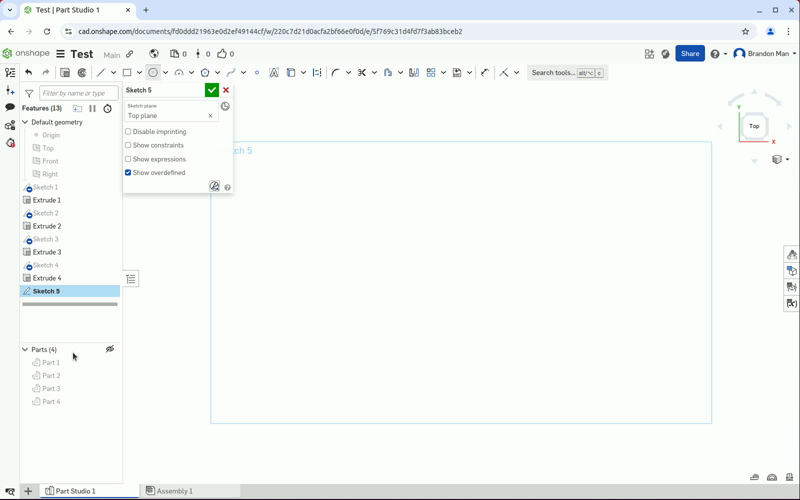
key_down(shift)
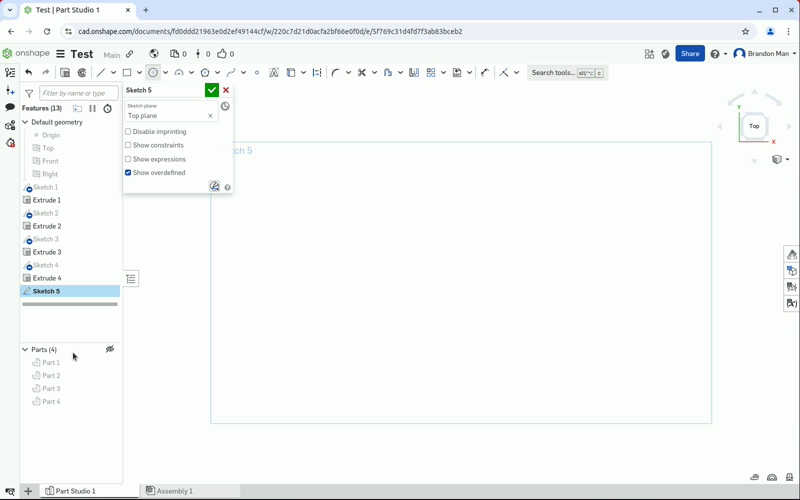
mouse_move(371, 192)
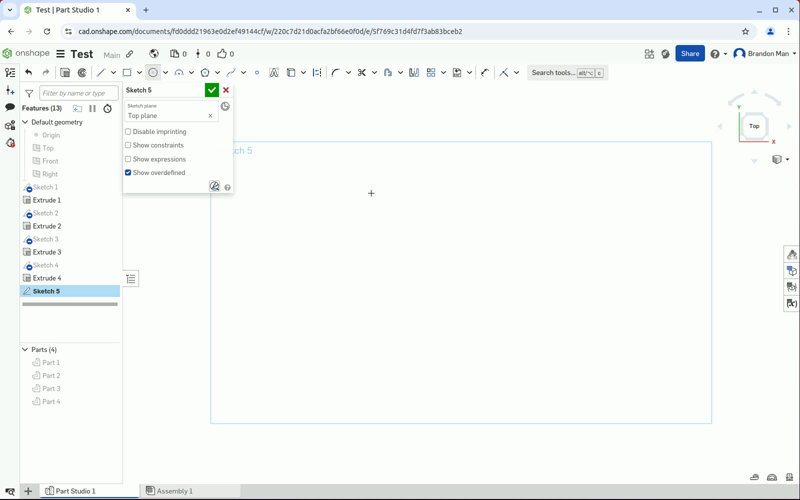
click(371, 192)
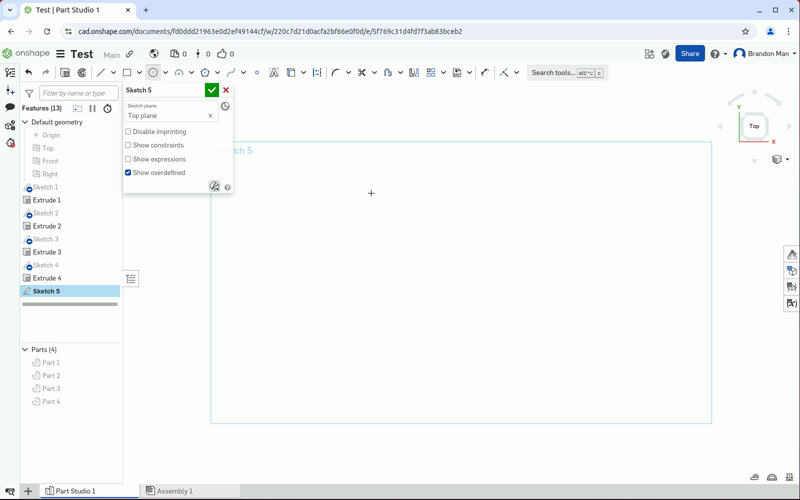
key_up(shift)
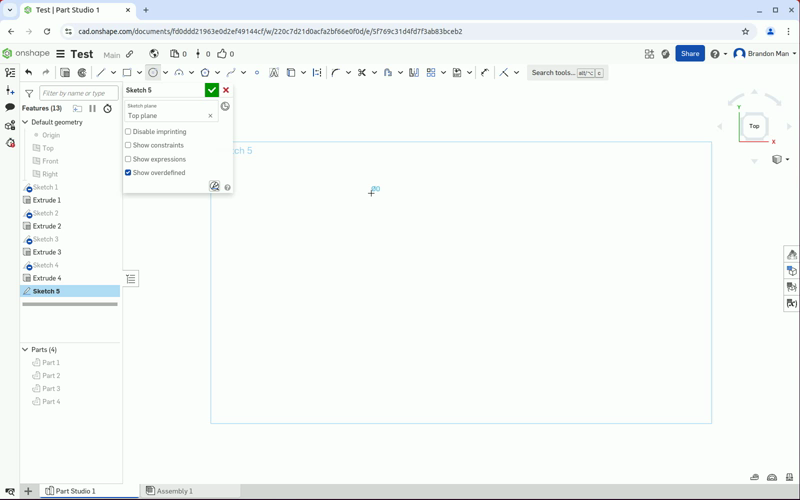
mouse_move(392, 192)
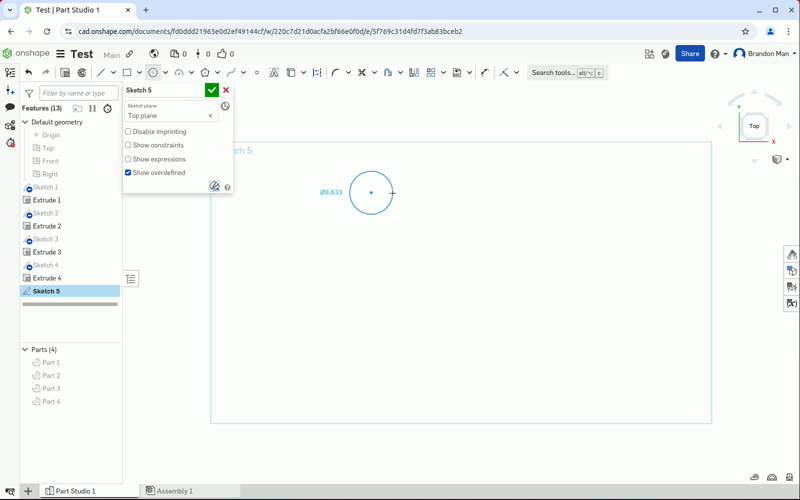
click(392, 192)
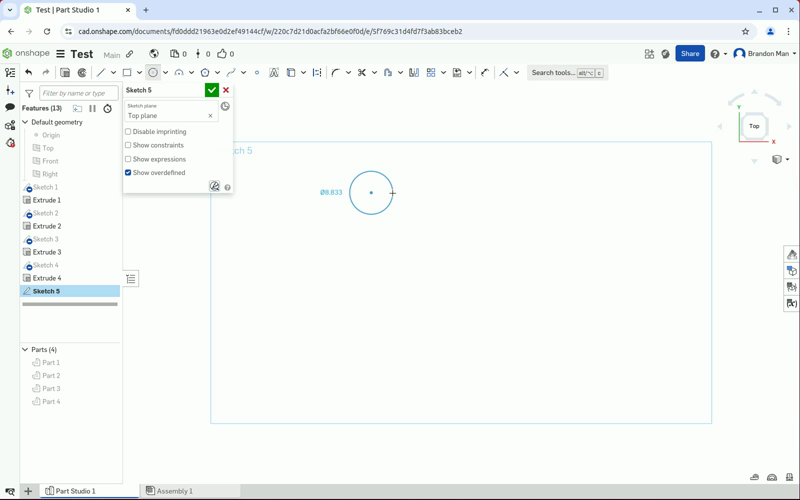
key(esc)
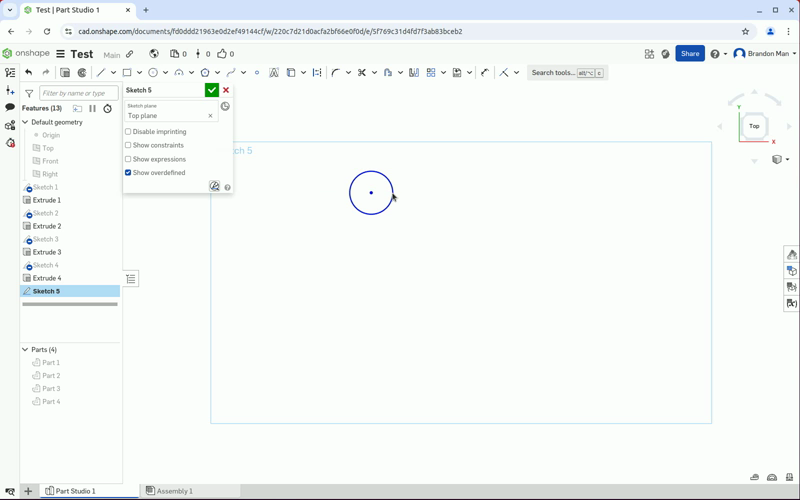
key(c)
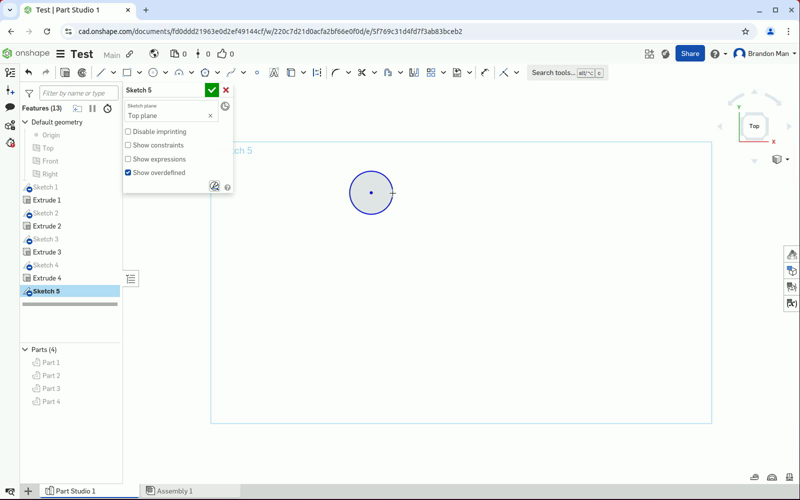
key_down(shift)
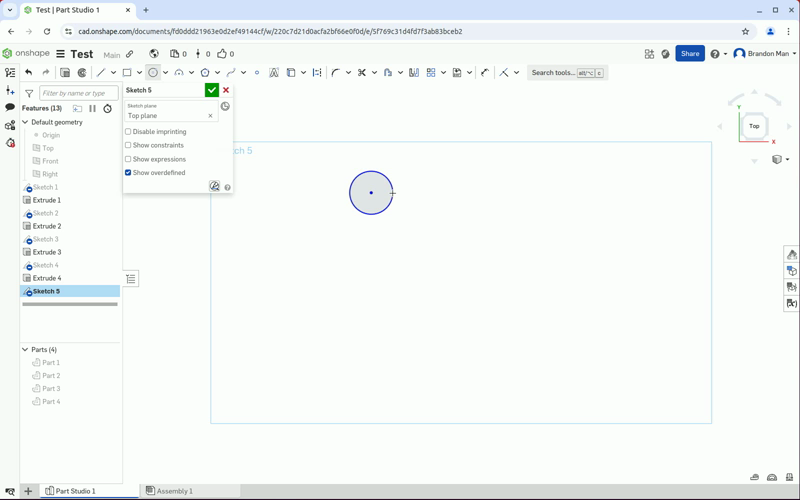
mouse_move(371, 192)
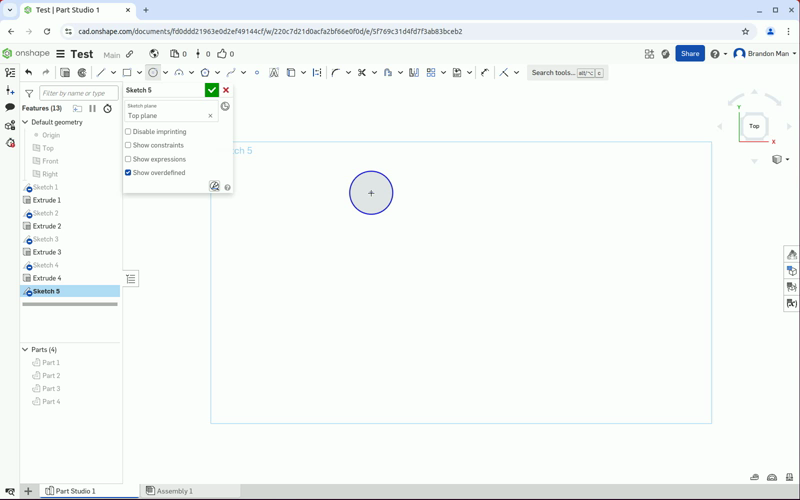
click(371, 192)
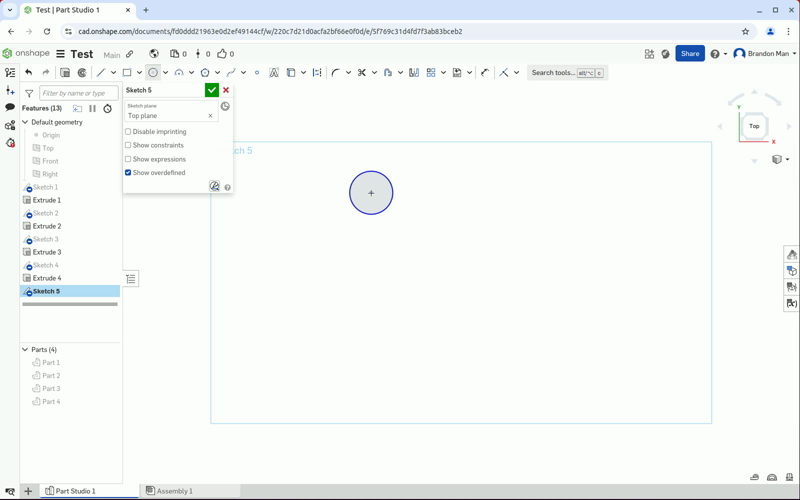
key_up(shift)
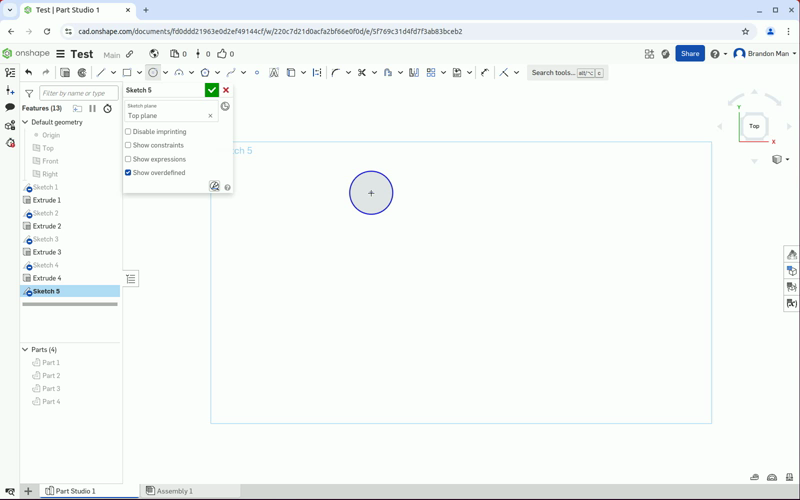
mouse_move(389, 192)
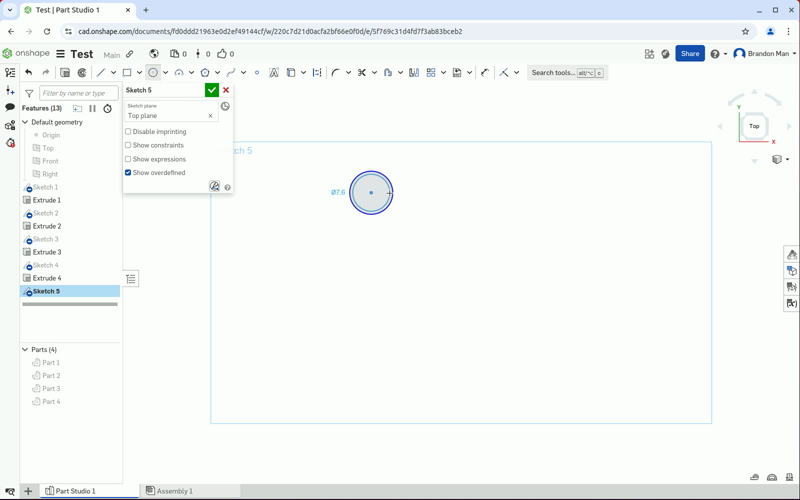
scroll(6)
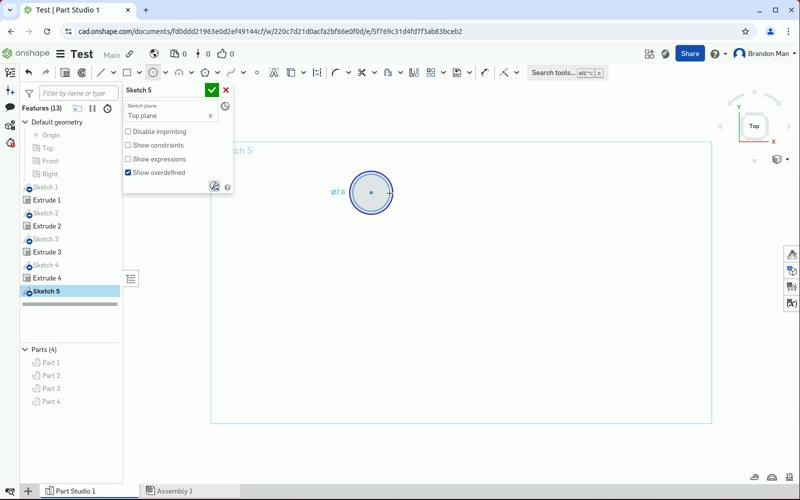
scroll(6)
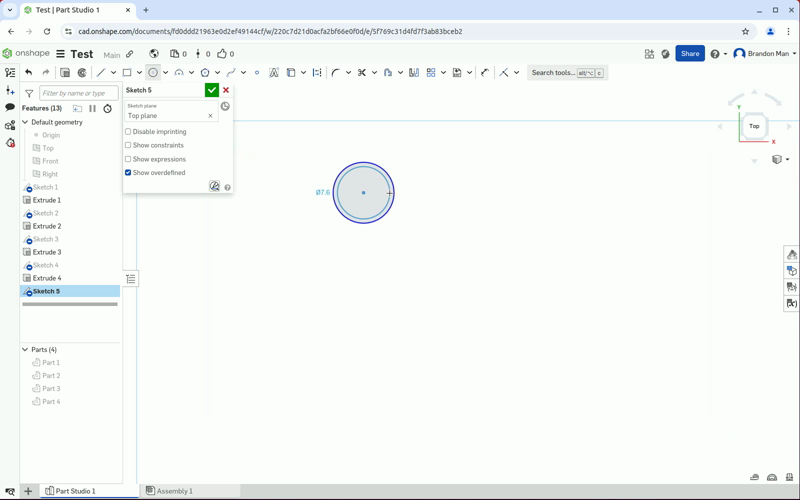
scroll(6)
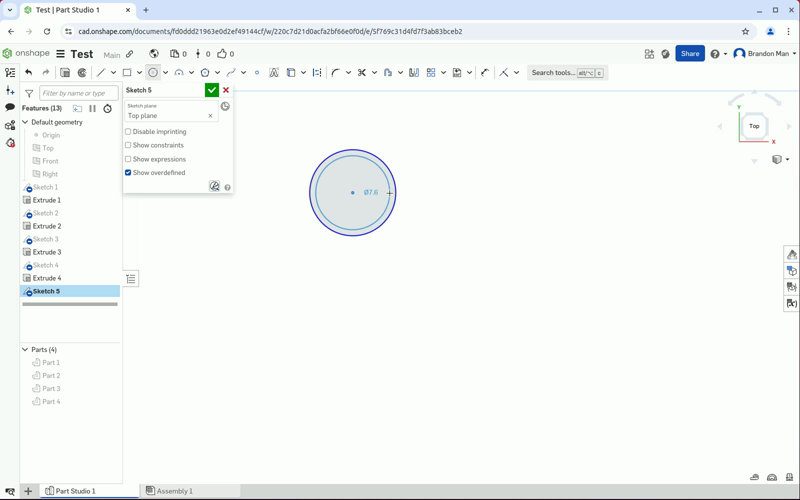
scroll(6)
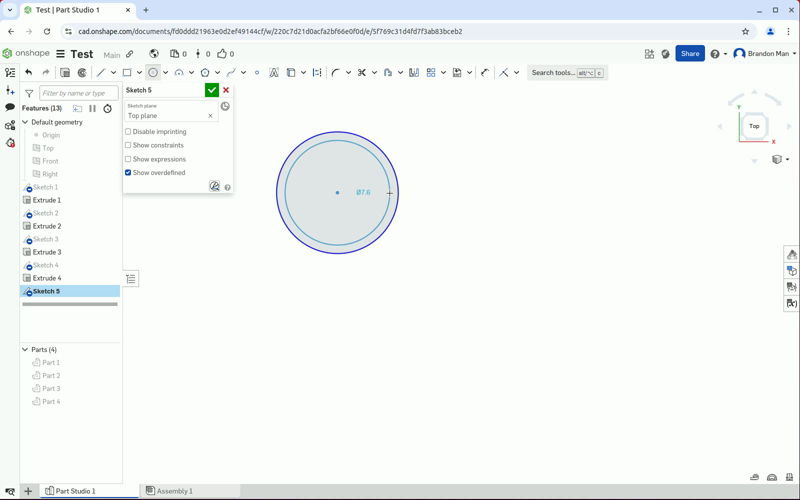
scroll(6)
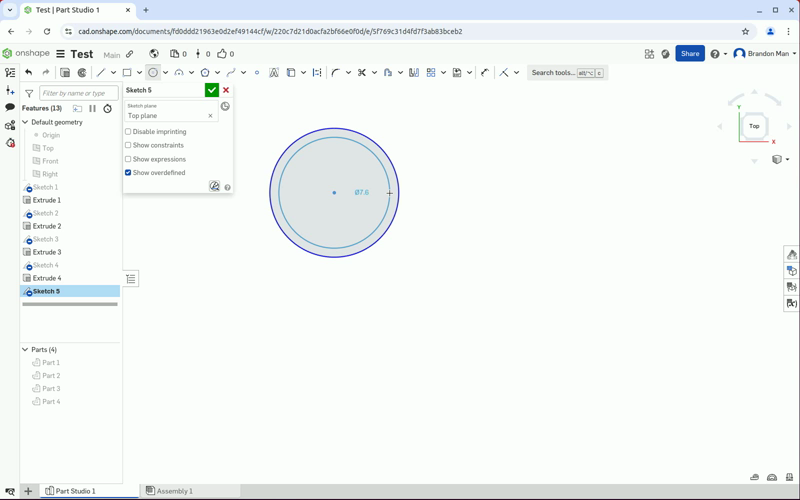
scroll(6)
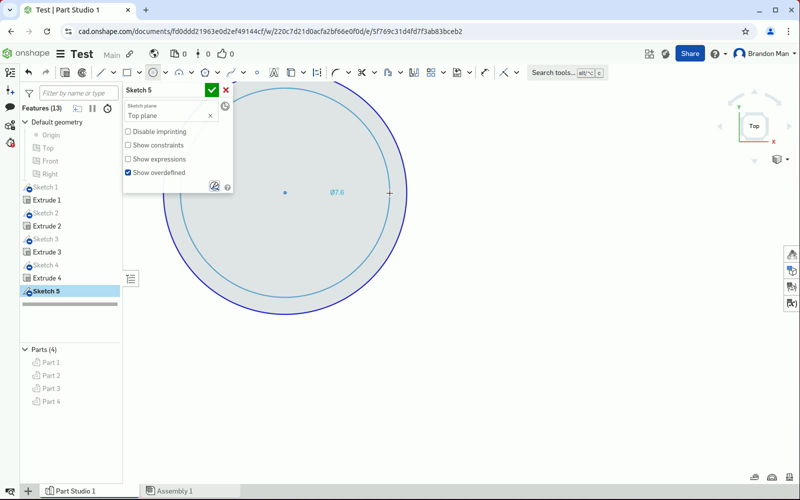
scroll(6)
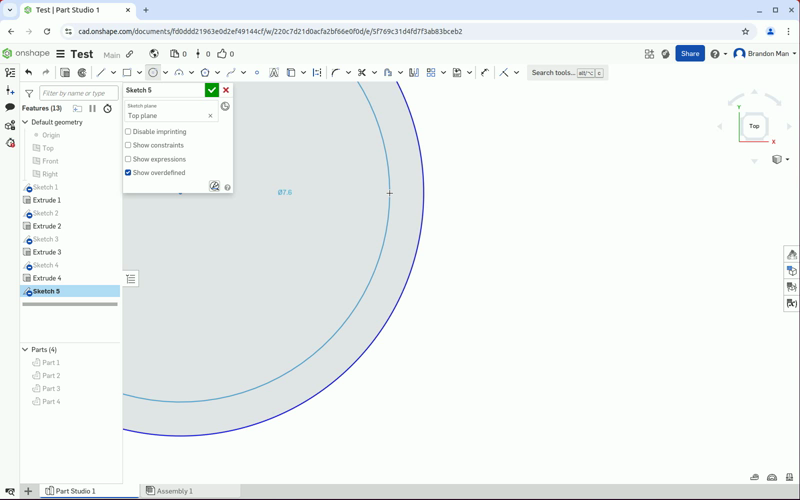
click(389, 192)
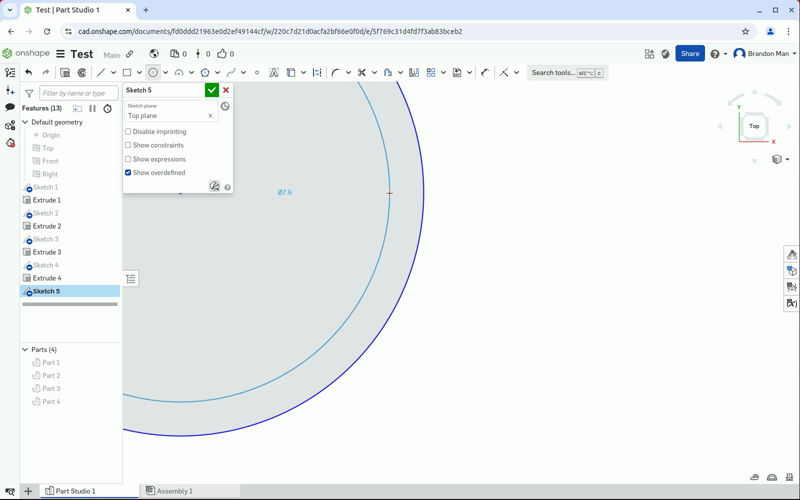
scroll(-6)
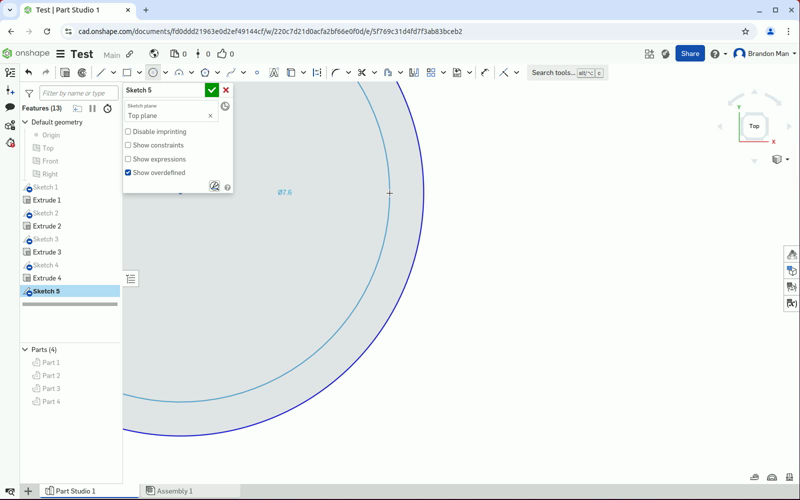
scroll(-6)
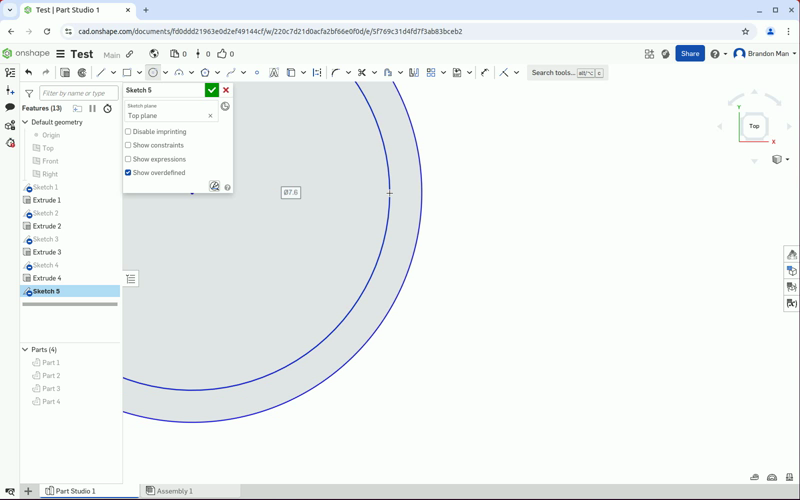
scroll(-6)
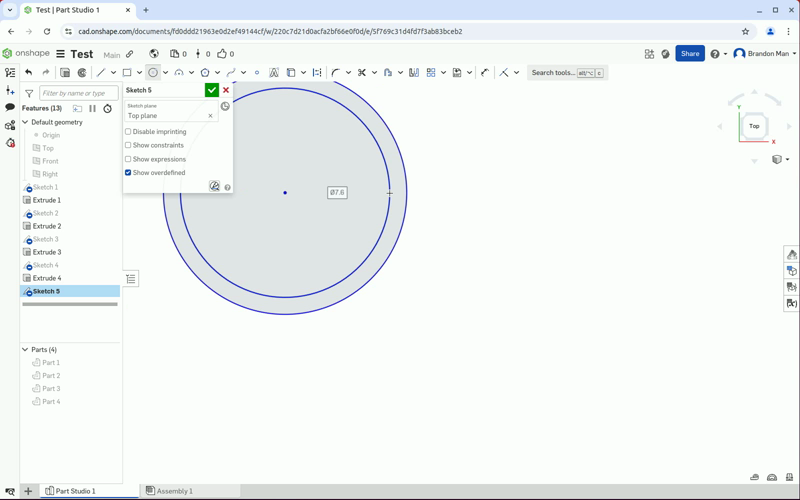
scroll(-6)
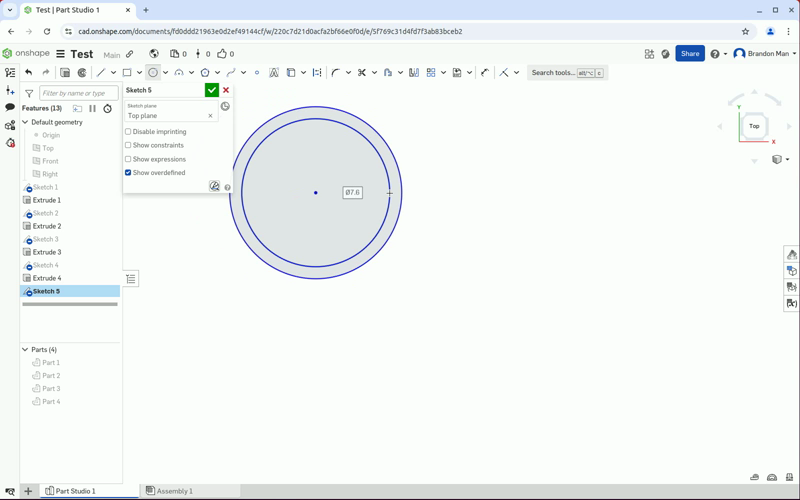
scroll(-6)
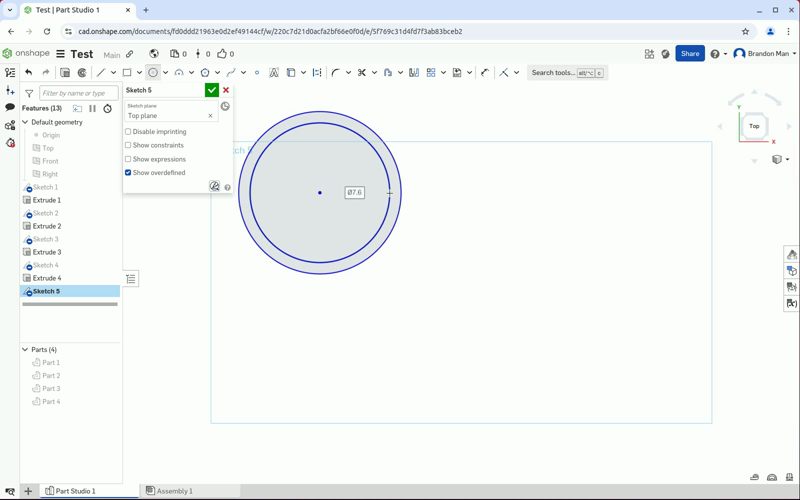
scroll(-6)
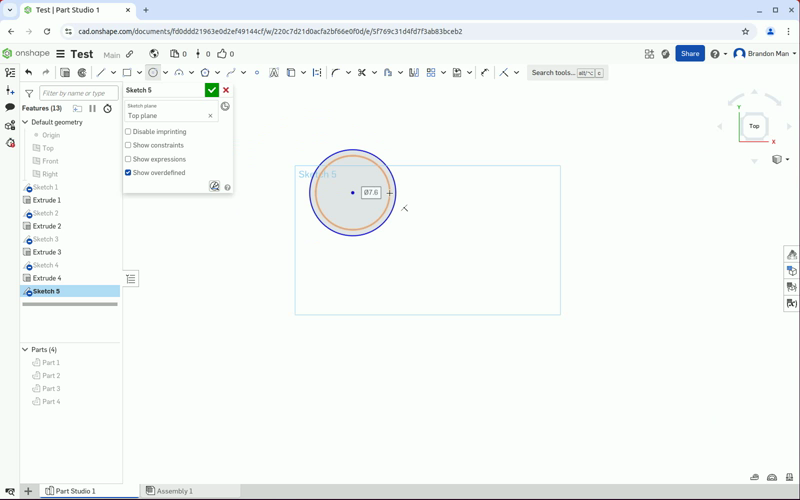
scroll(-6)
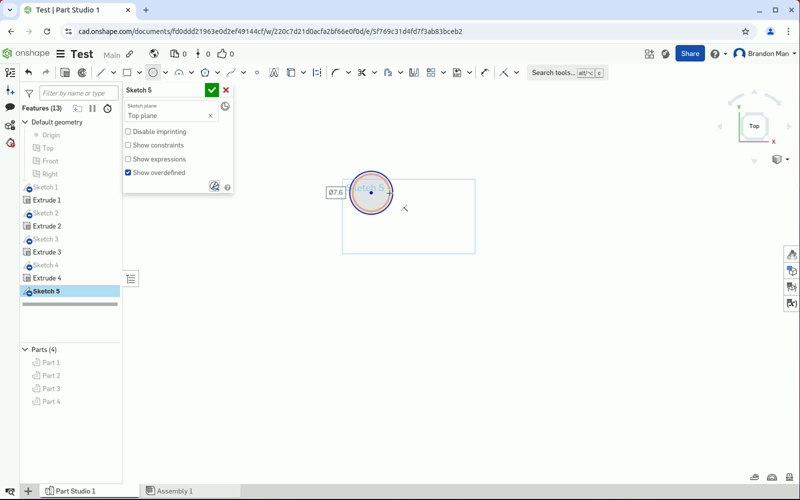
key(esc)
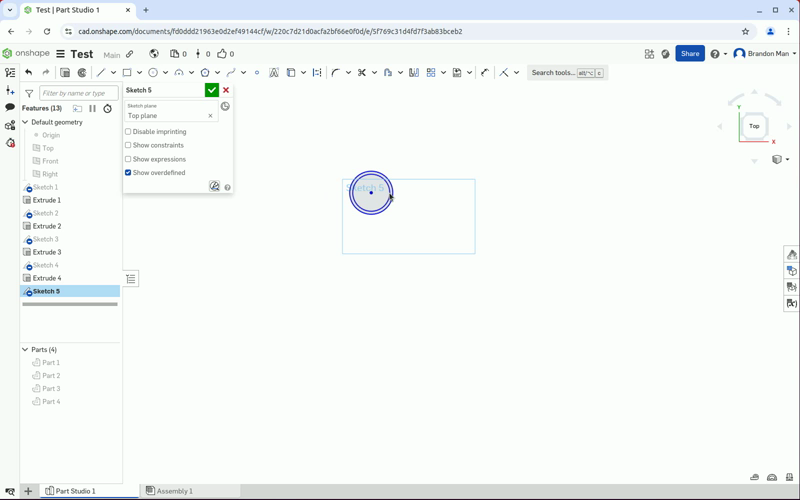
mouse_move(358, 207)
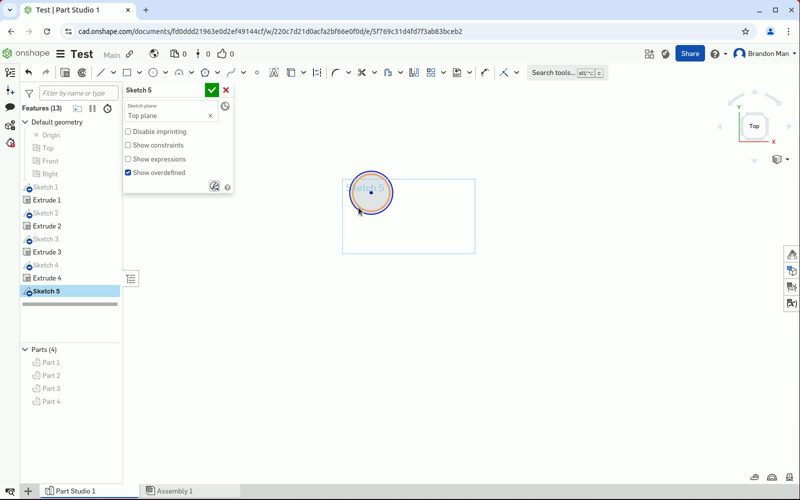
scroll(6)
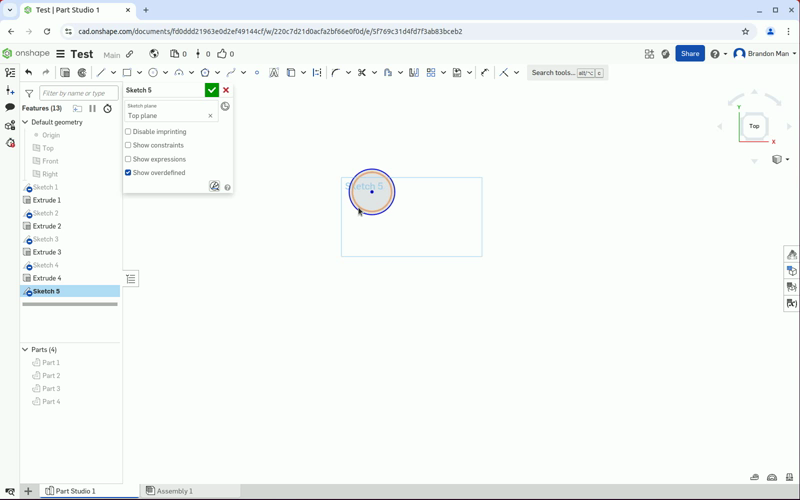
scroll(6)
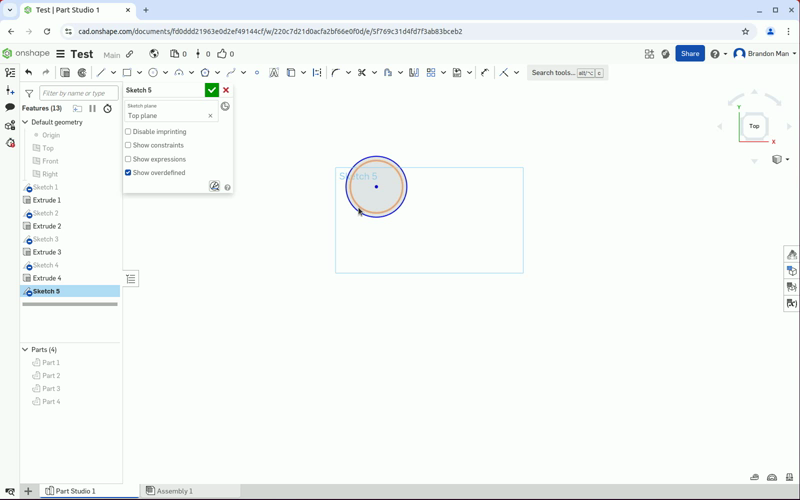
scroll(6)
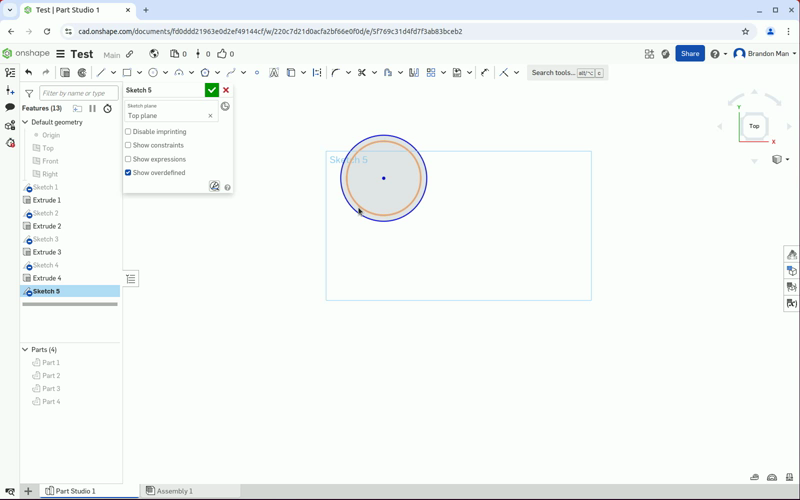
scroll(6)
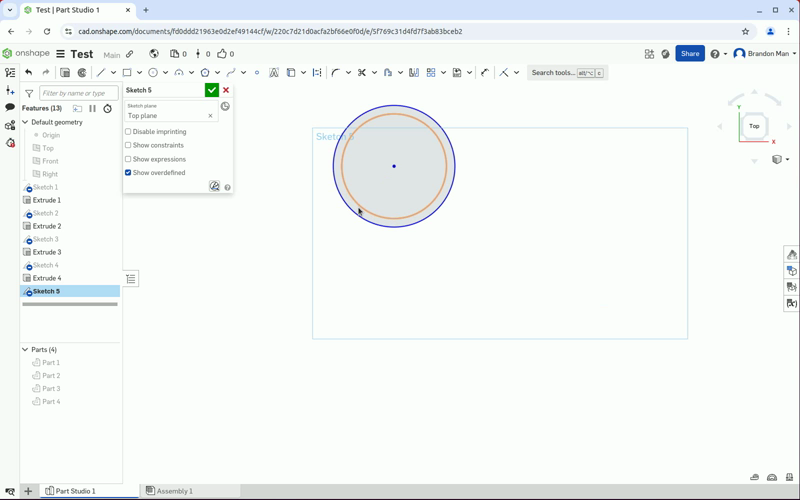
scroll(6)
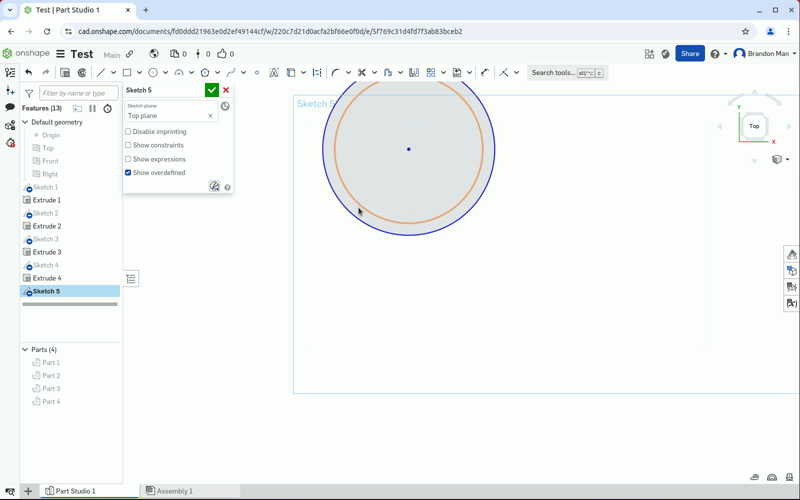
scroll(6)
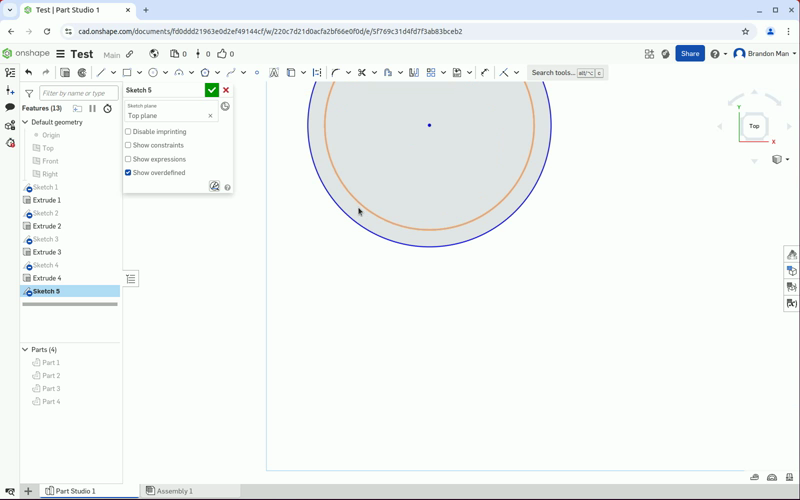
scroll(6)
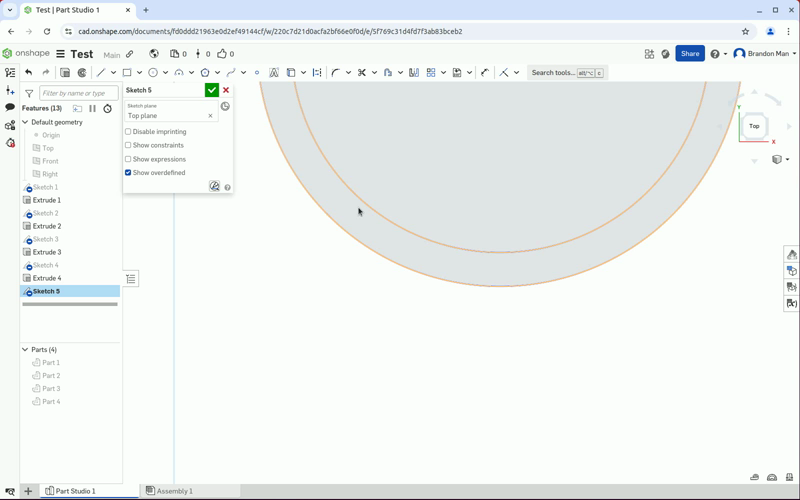
click(358, 207)
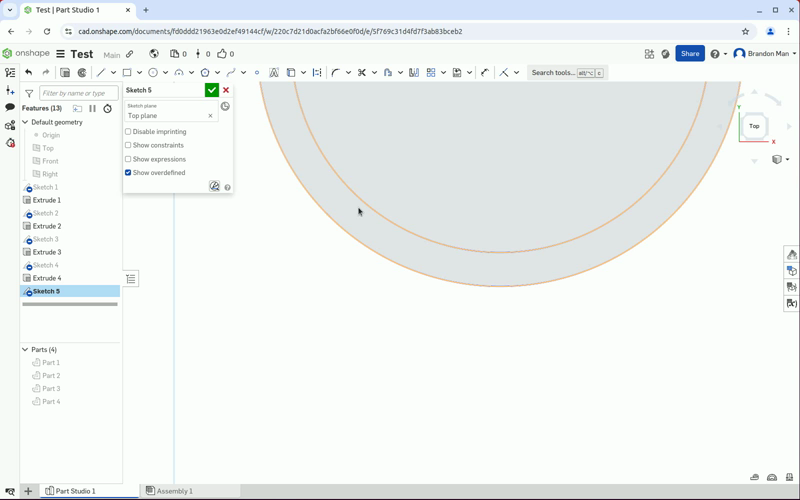
scroll(-6)
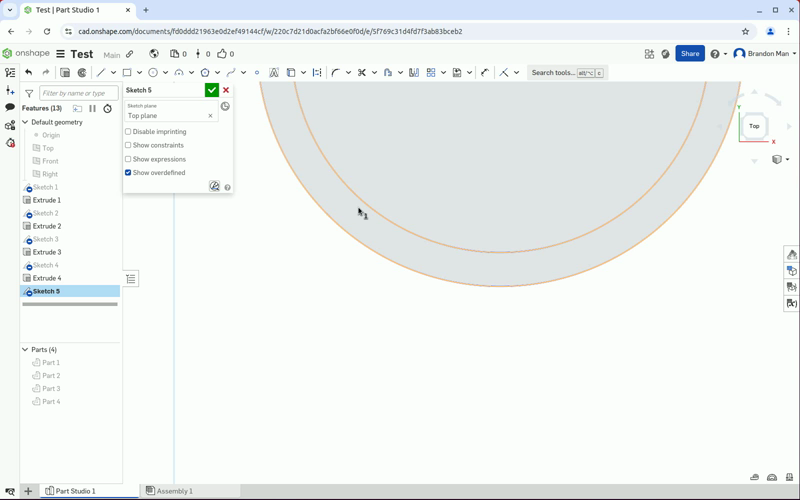
scroll(-6)
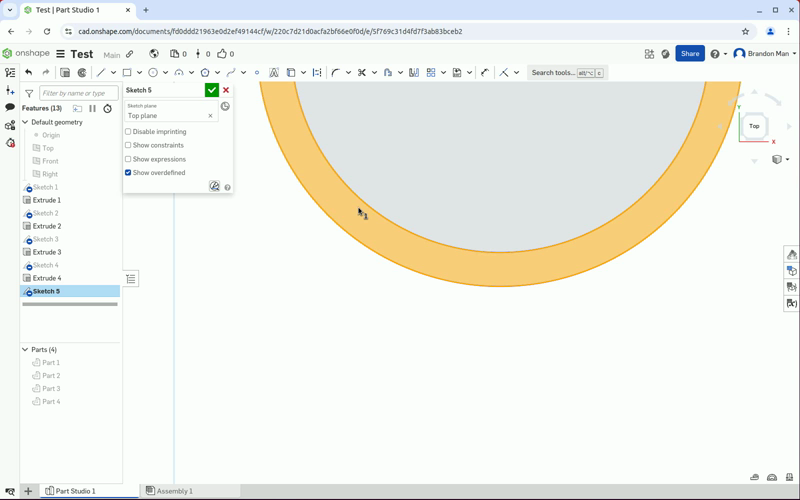
scroll(-6)
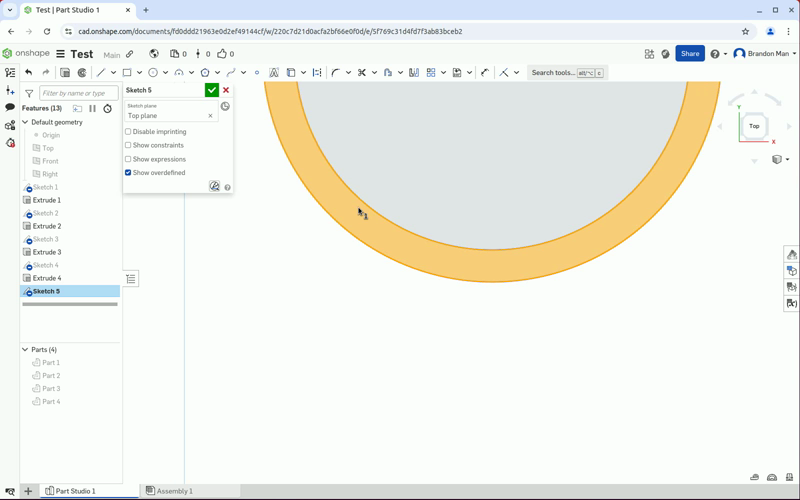
scroll(-6)
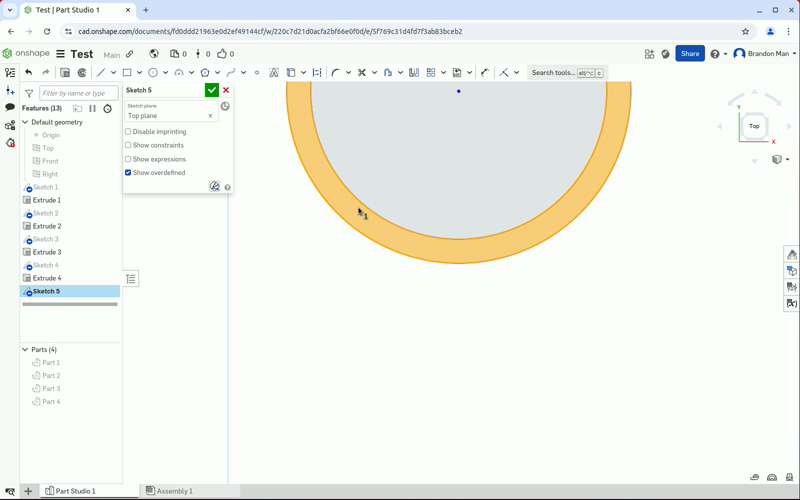
scroll(-6)
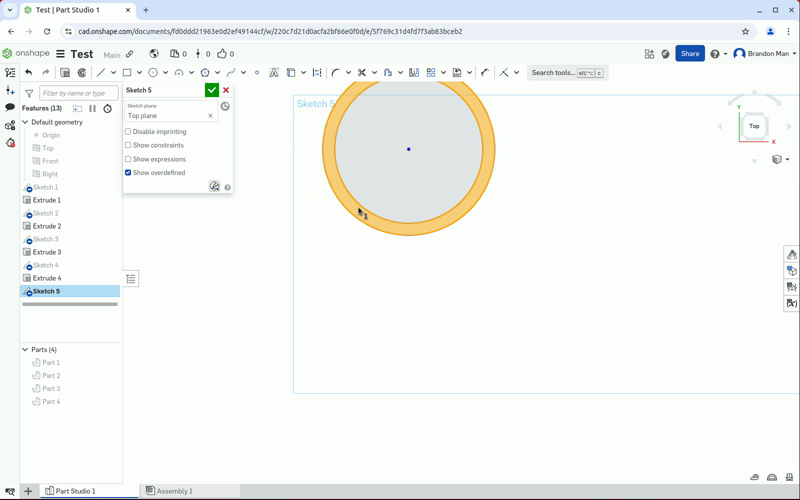
scroll(-6)
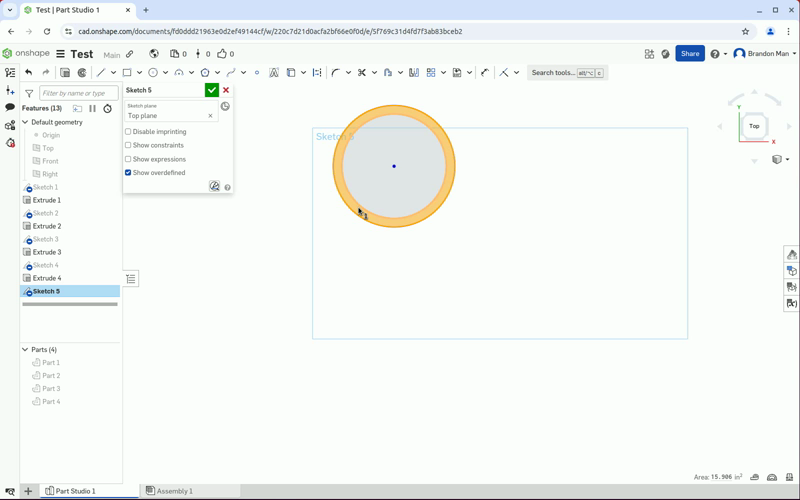
scroll(-6)
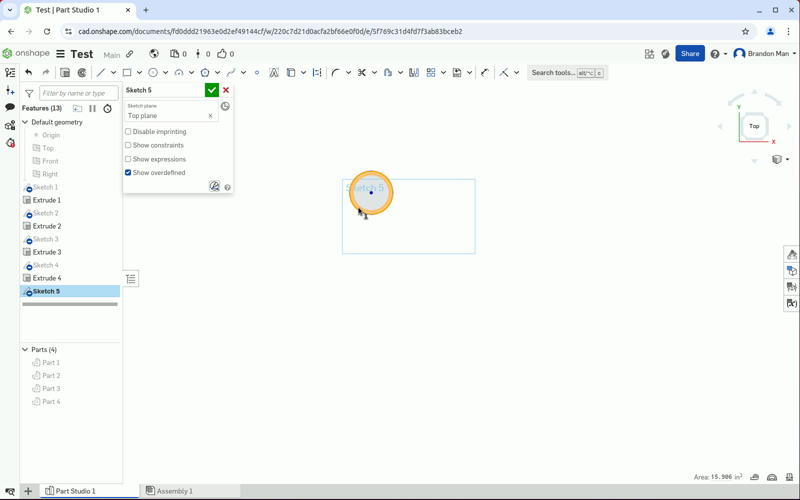
mouse_move(73, 352)
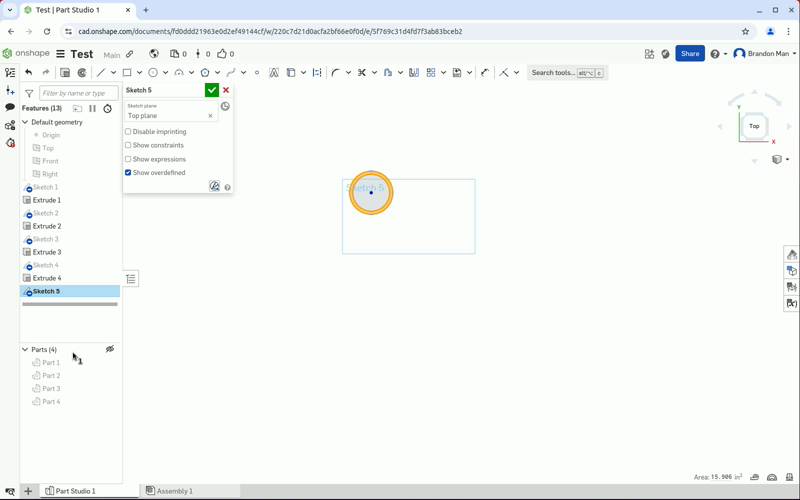
key(shift+y)
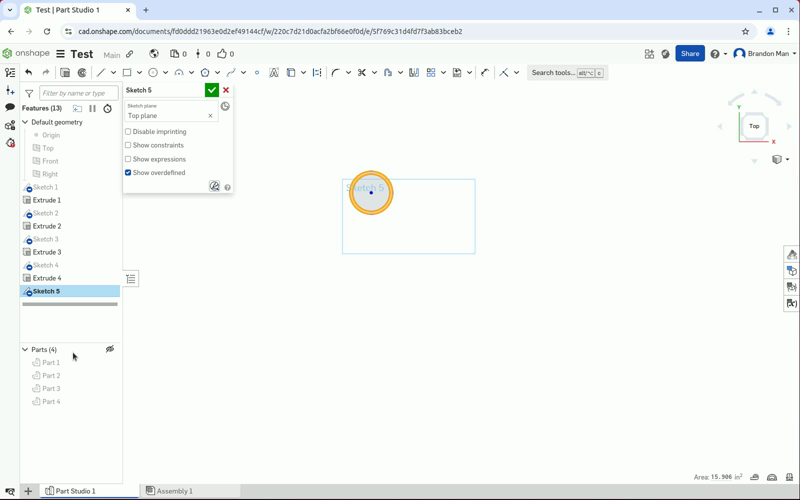
key(shift+e)
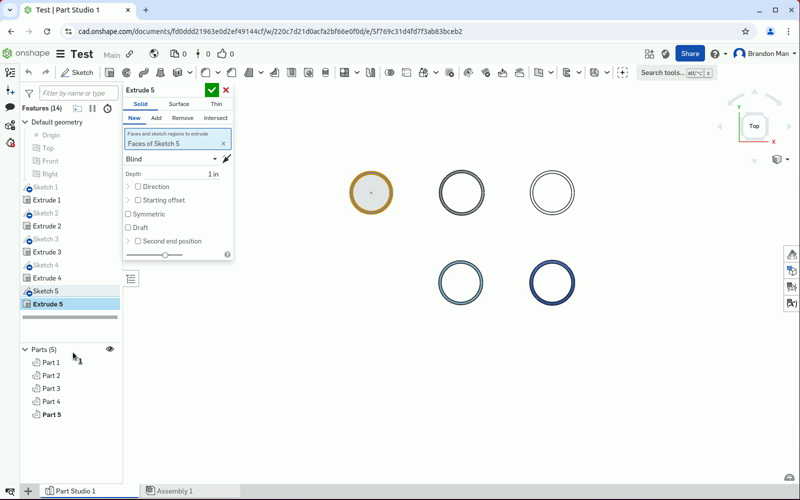
mouse_move(143, 106)
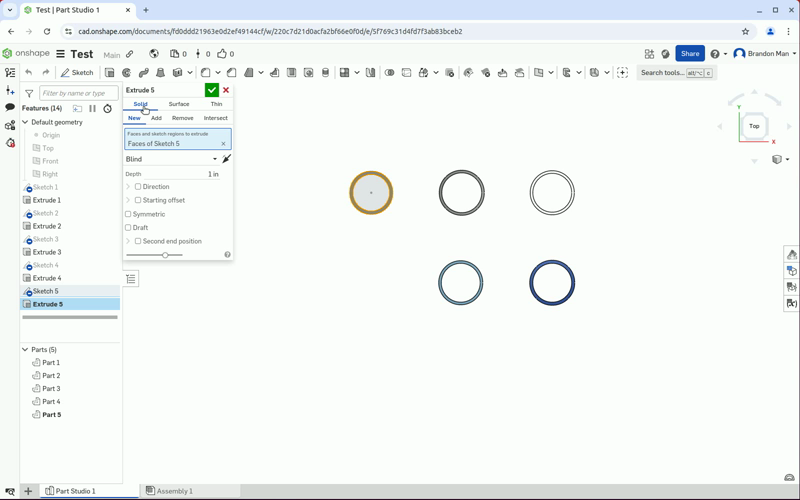
click(143, 106)
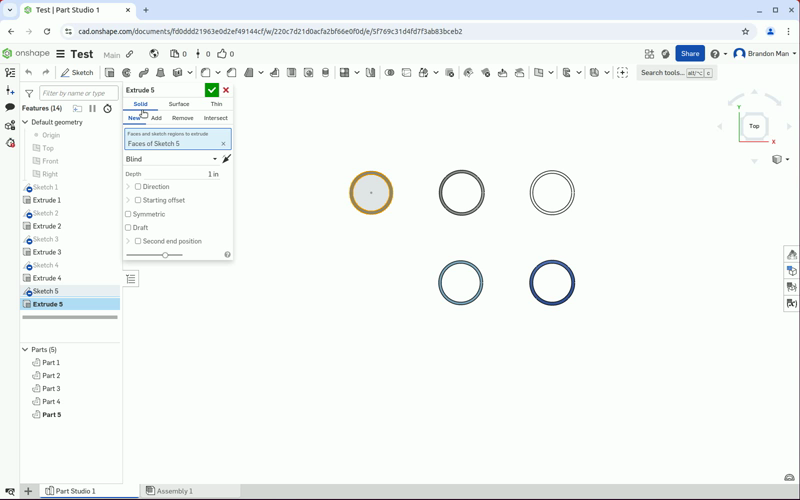
mouse_move(137, 120)
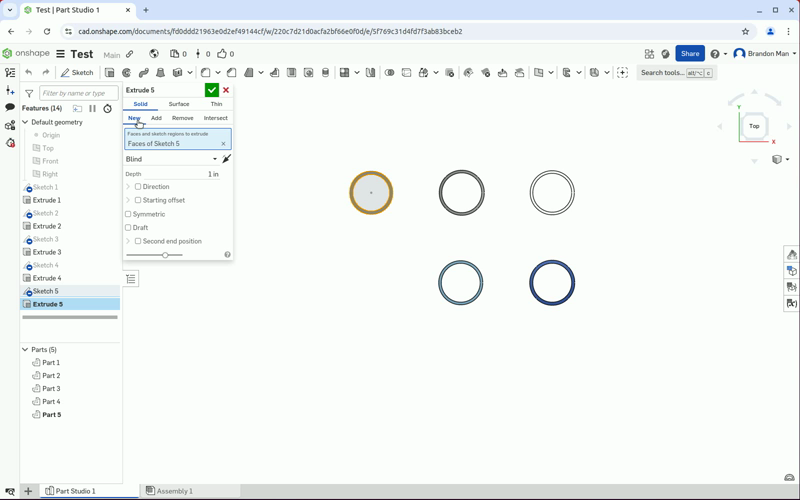
click(137, 120)
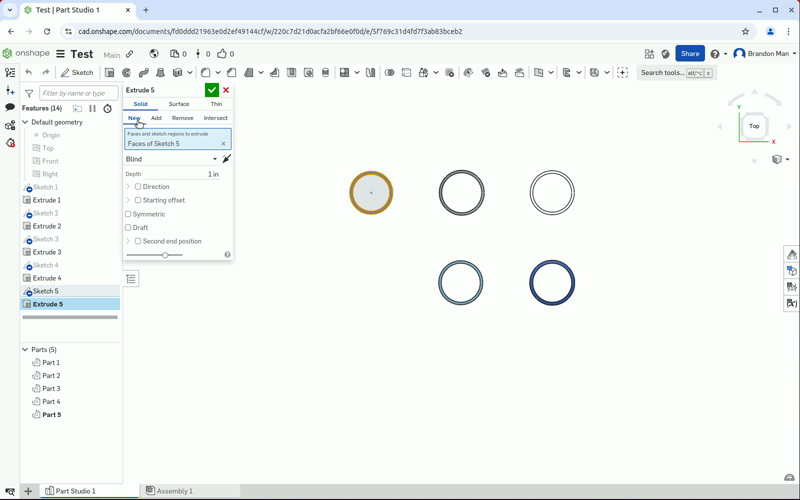
key(tab, 4)
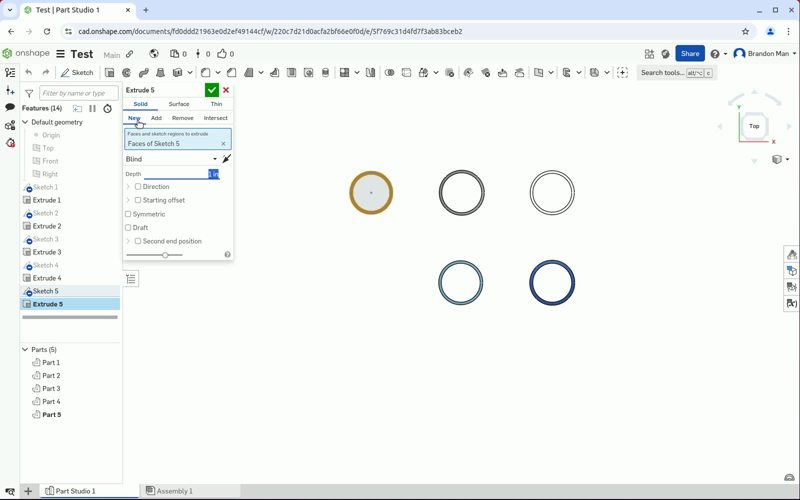
text(5.055)
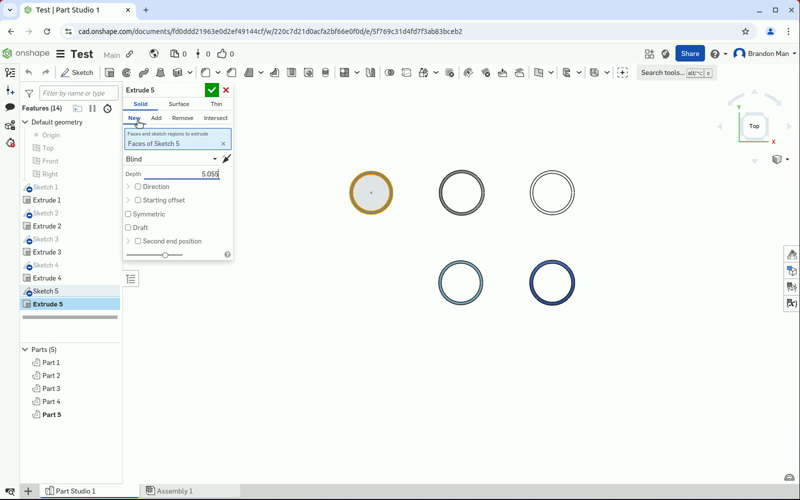
key(enter)
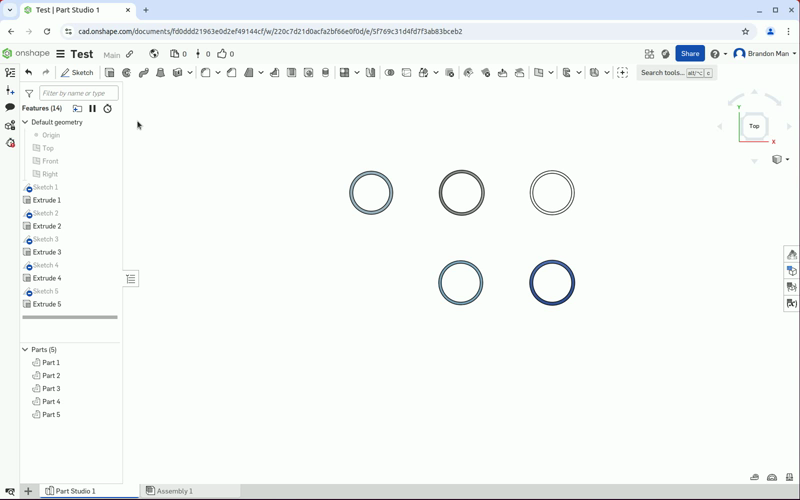
key(shift+h)
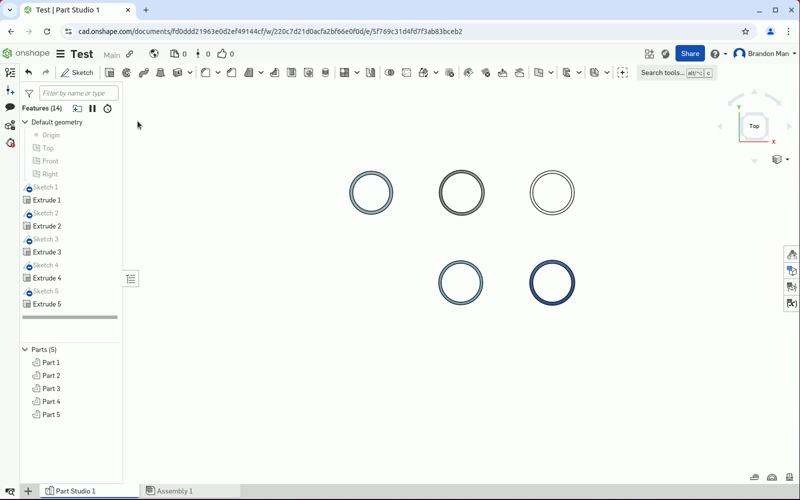
key(shift+h)
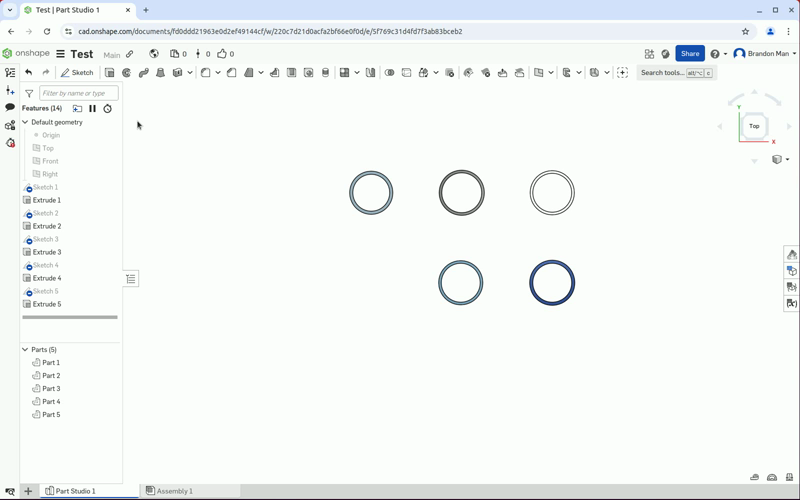
mouse_move(73, 189)
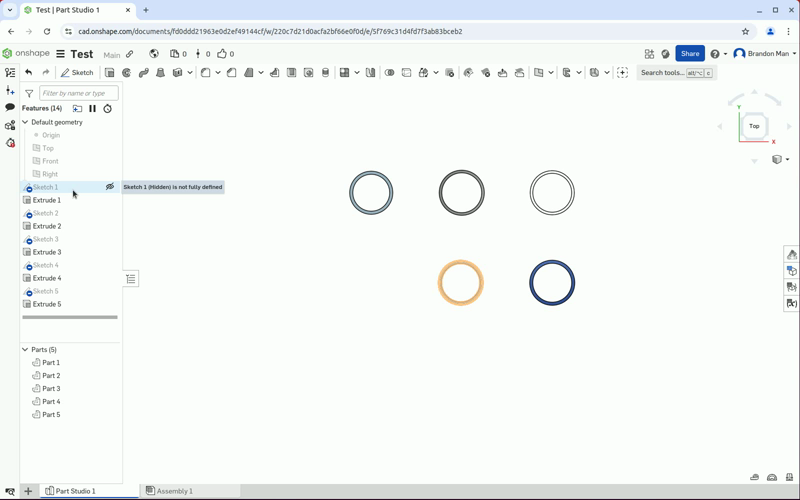
click(73, 189)
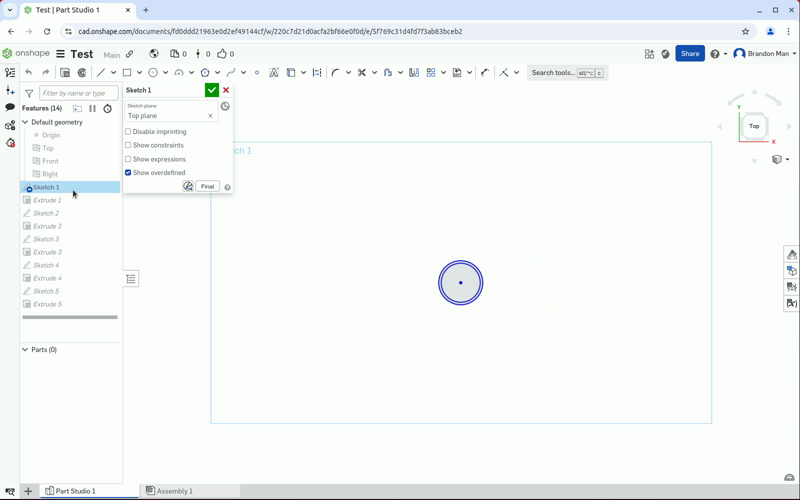
mouse_move(229, 92)
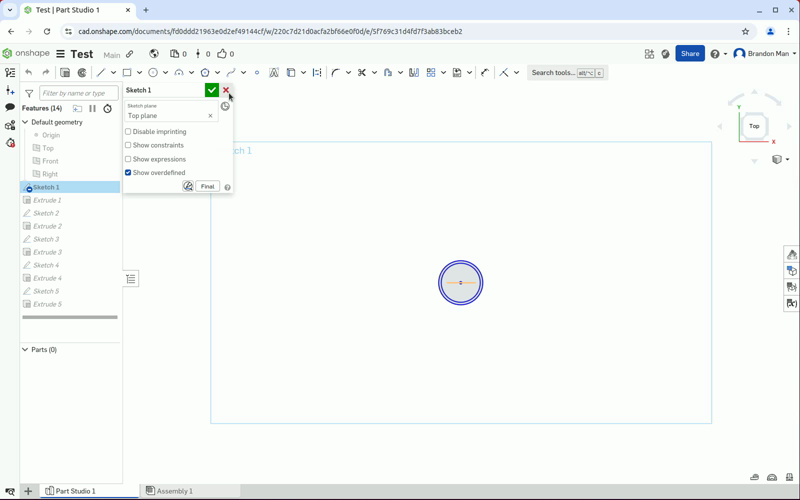
click(229, 92)
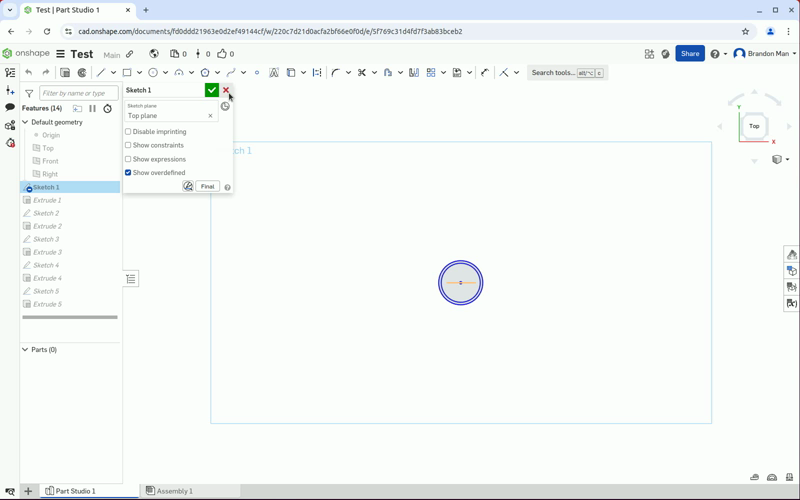
key(shift+s)
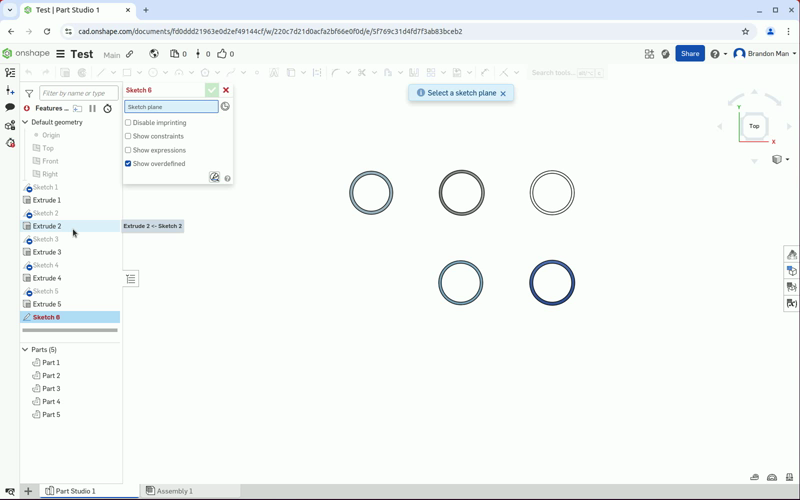
scroll(3)
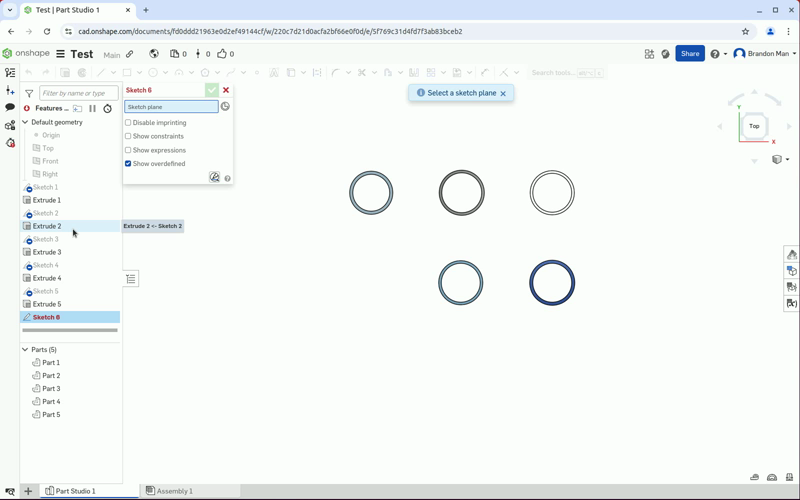
mouse_move(73, 150)
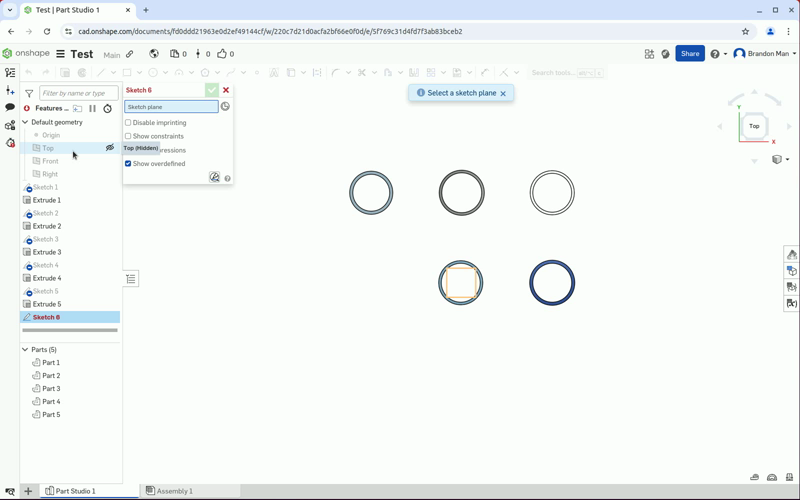
click(73, 150)
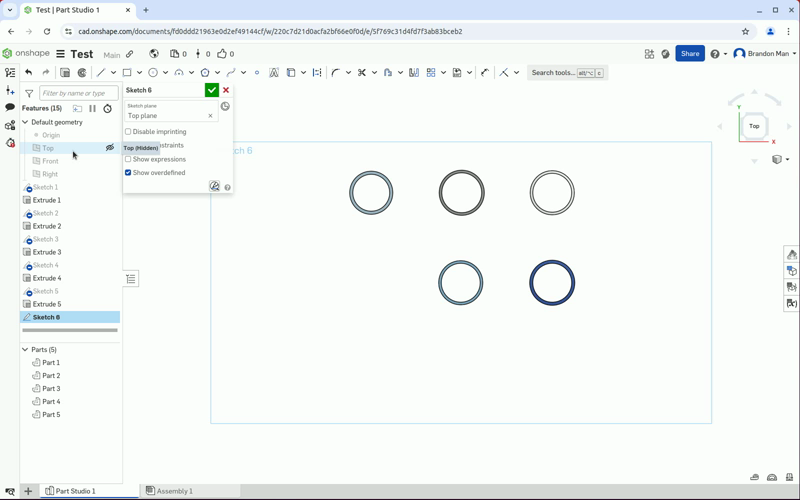
mouse_move(73, 352)
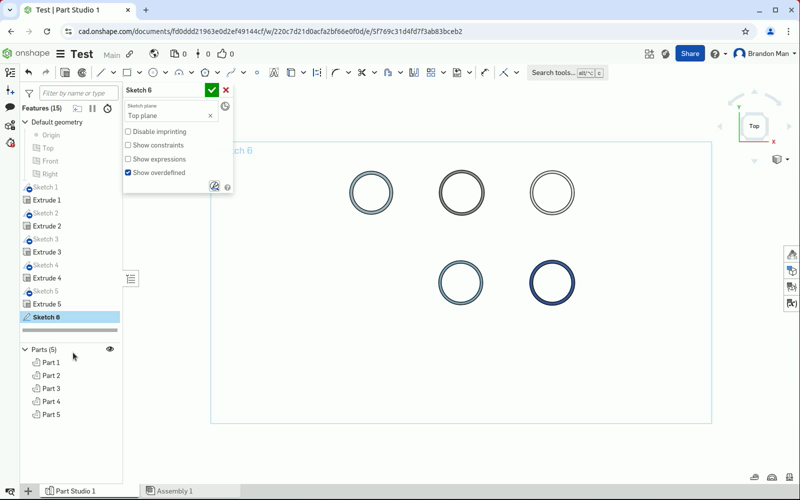
key(y)
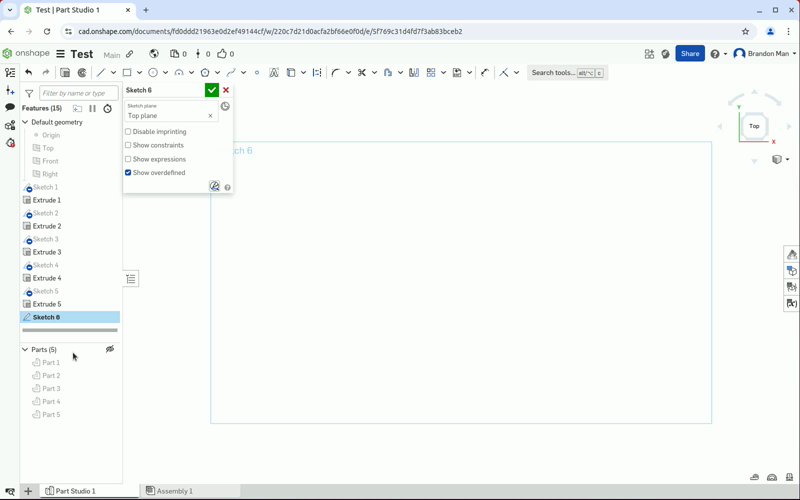
key(c)
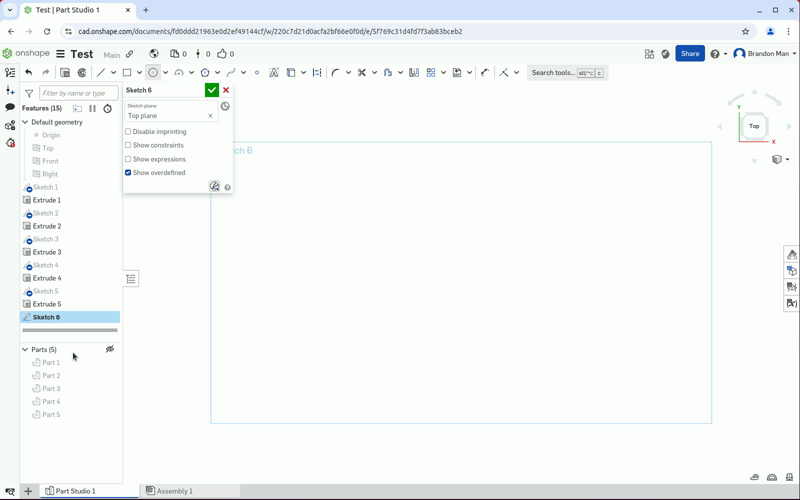
key_down(shift)
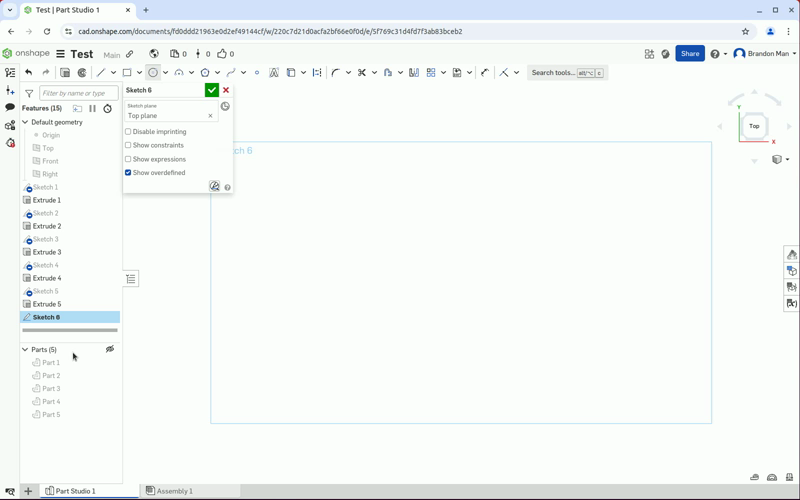
mouse_move(370, 282)
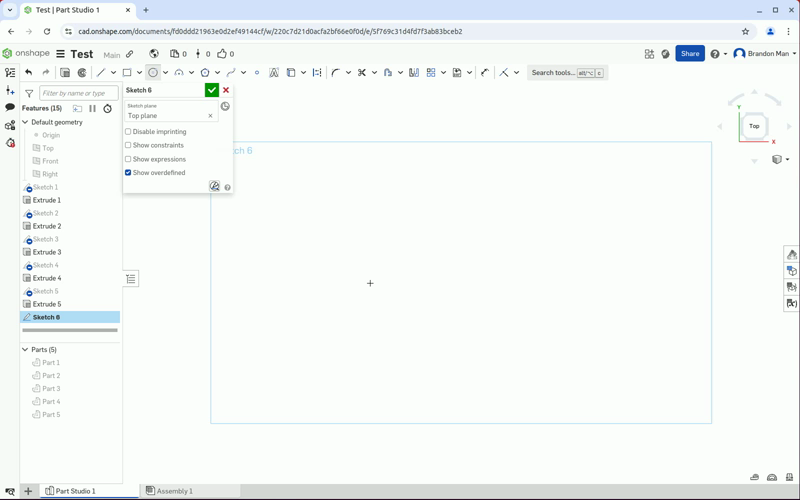
click(370, 282)
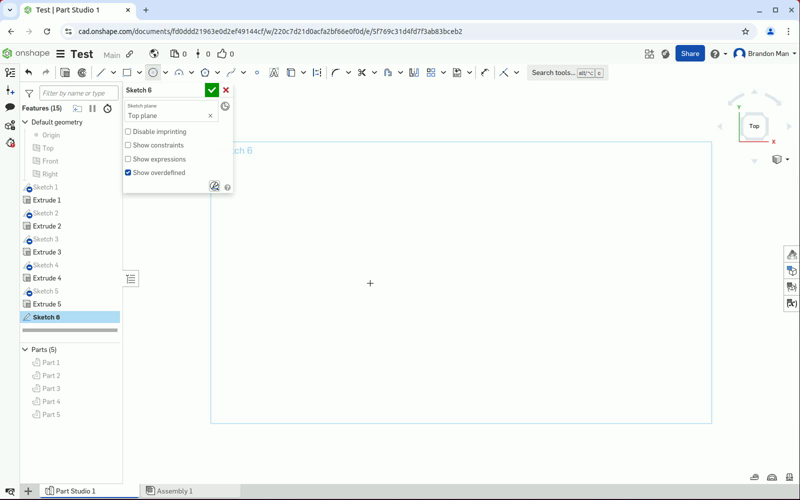
key_up(shift)
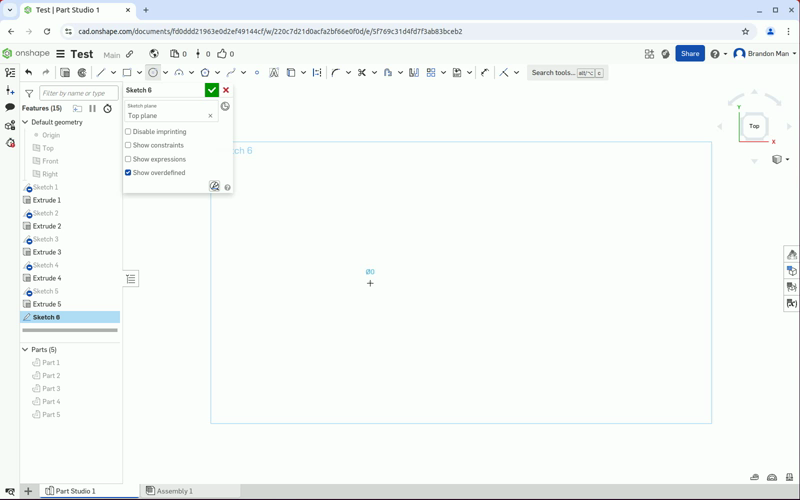
mouse_move(392, 282)
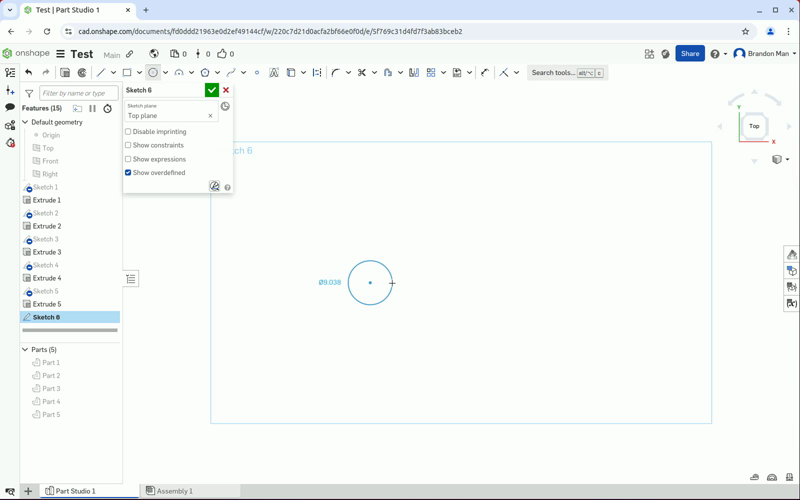
click(392, 282)
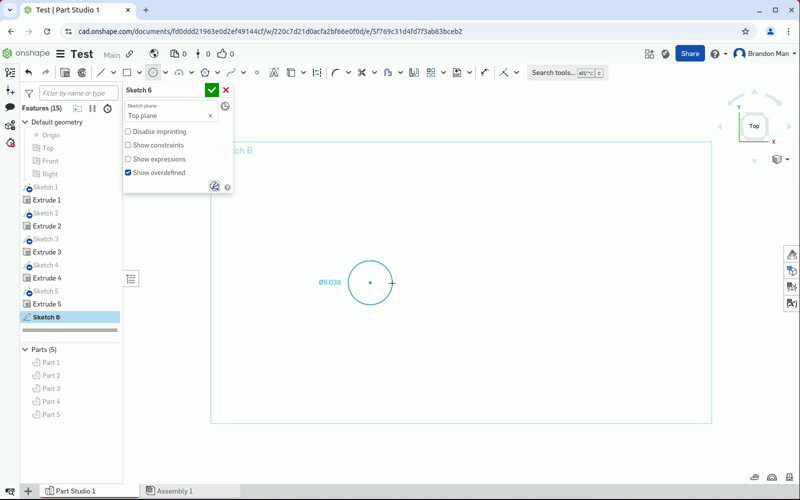
key(esc)
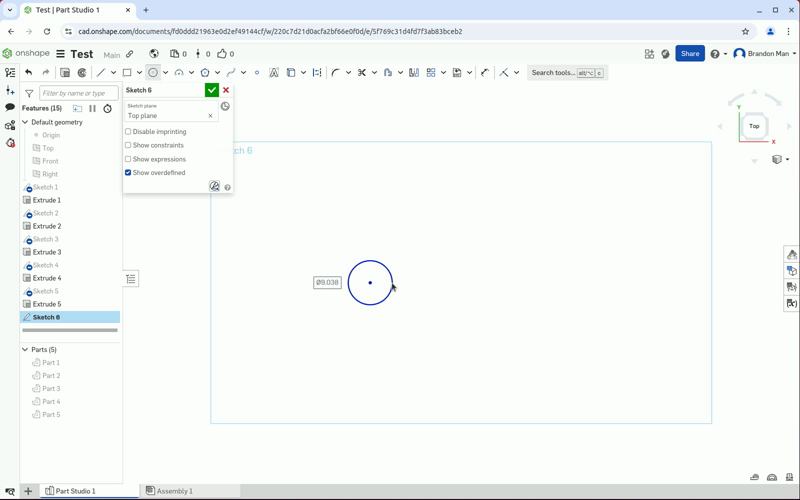
key(c)
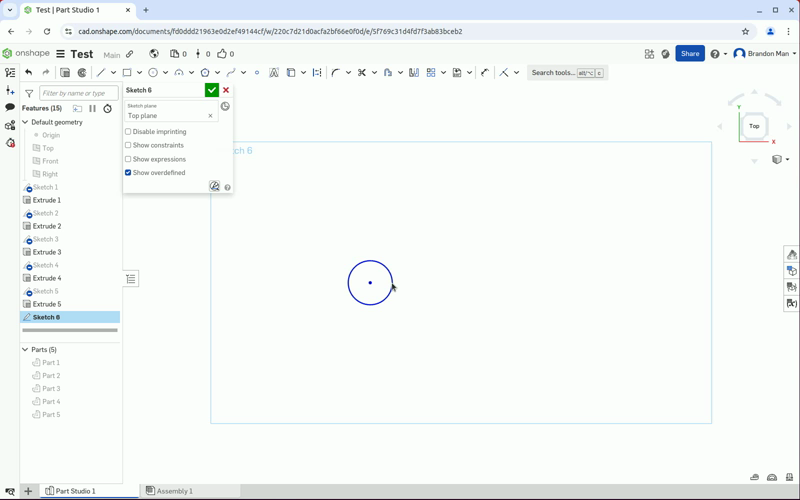
key_down(shift)
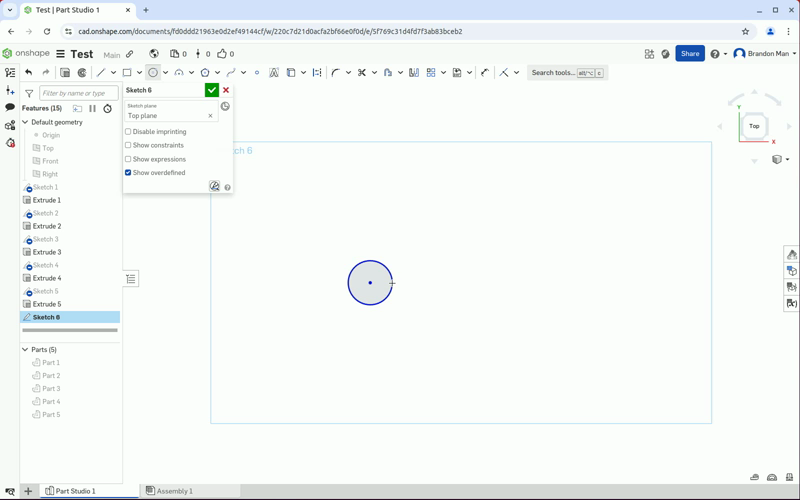
mouse_move(370, 282)
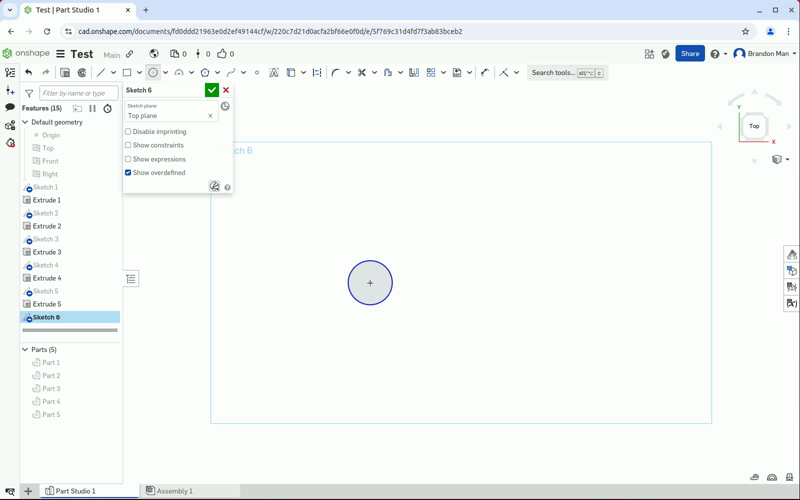
click(370, 282)
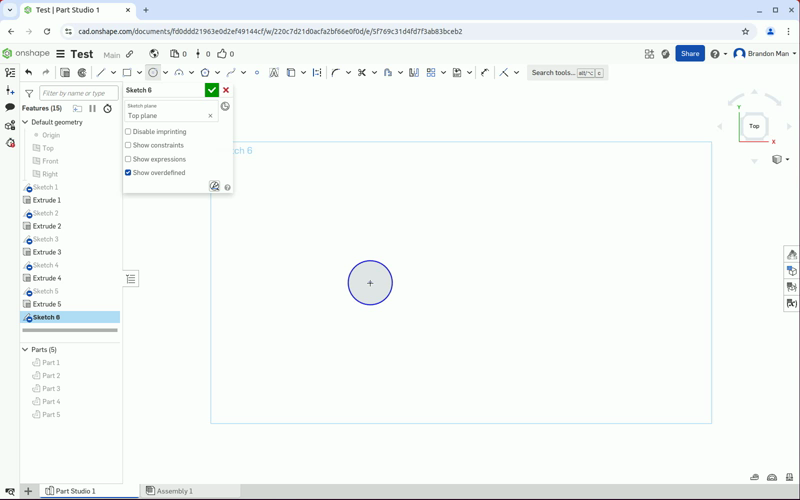
key_up(shift)
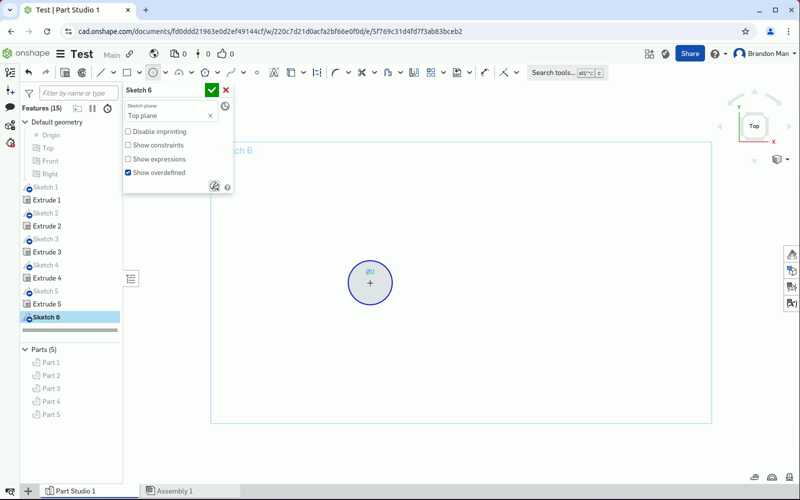
mouse_move(389, 282)
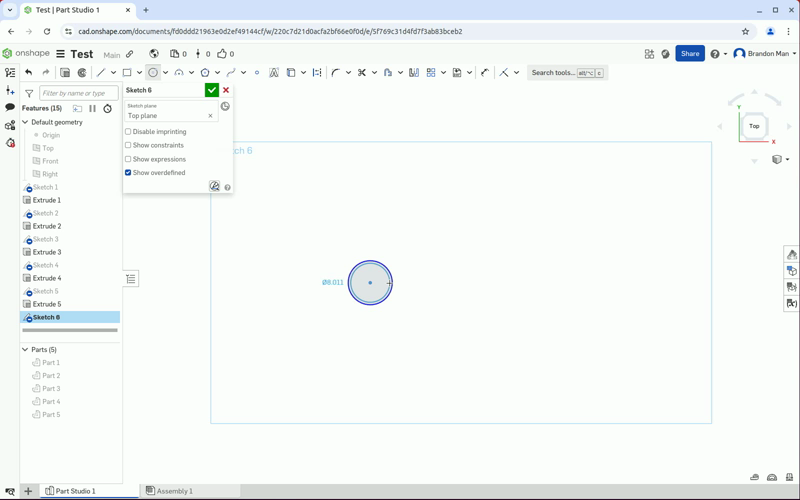
scroll(6)
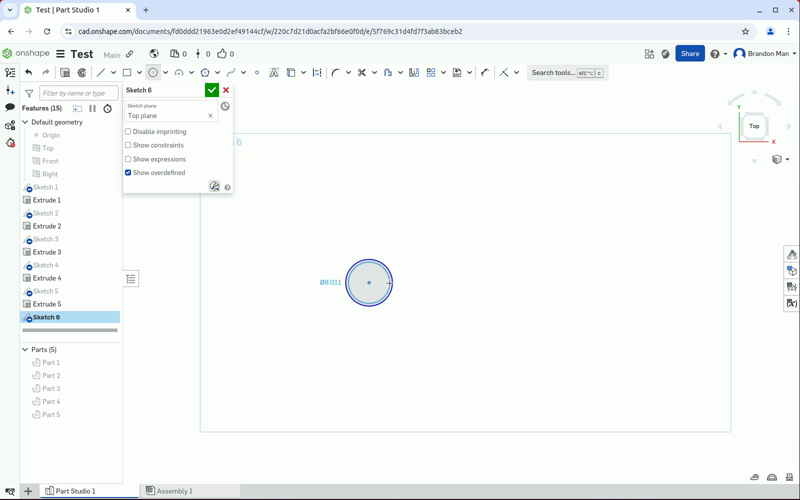
scroll(6)
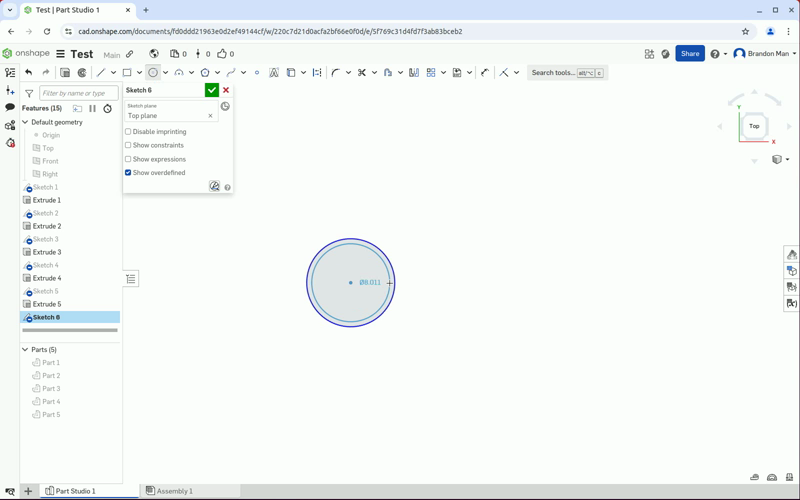
scroll(6)
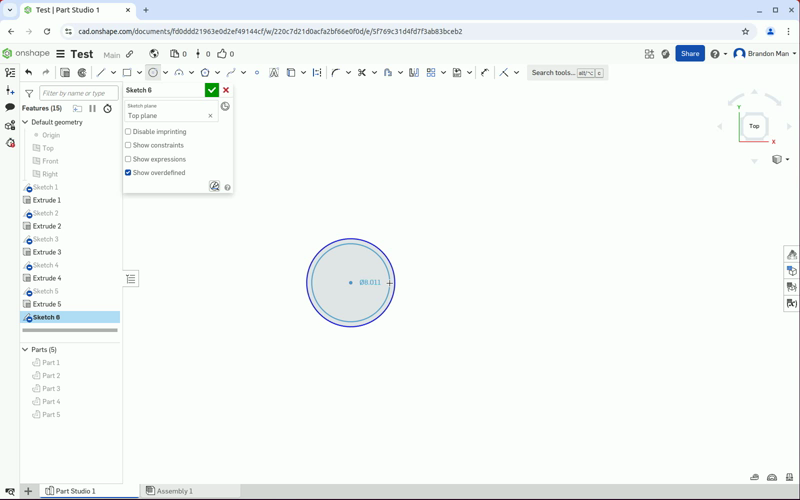
scroll(6)
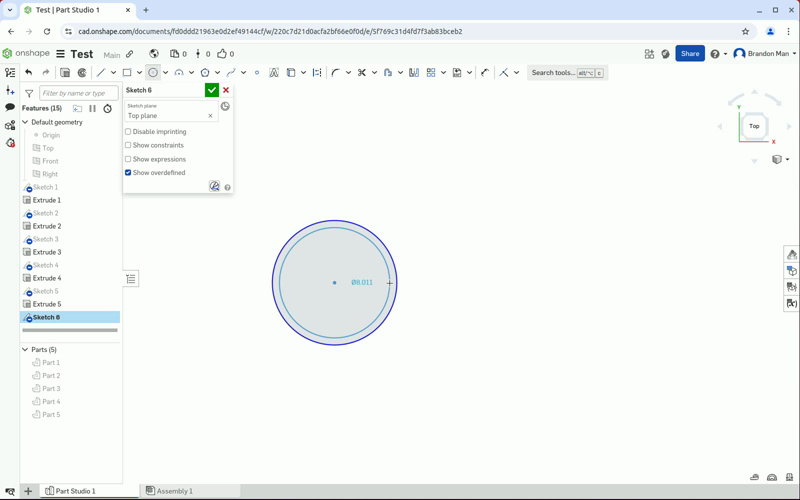
scroll(6)
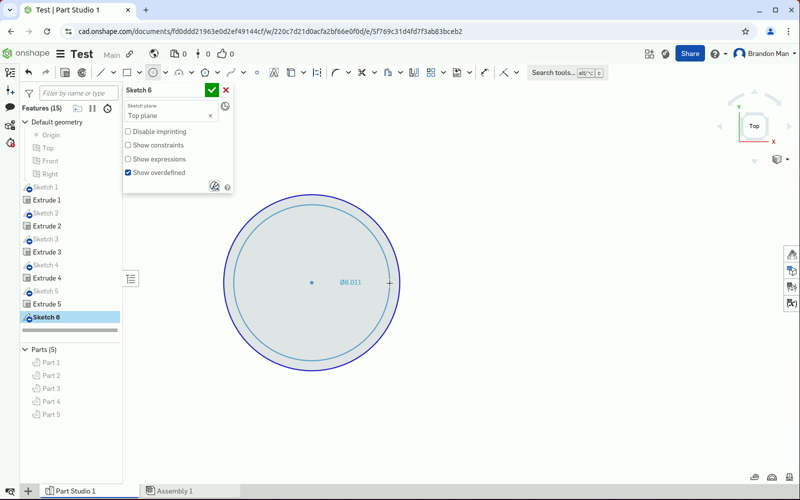
scroll(6)
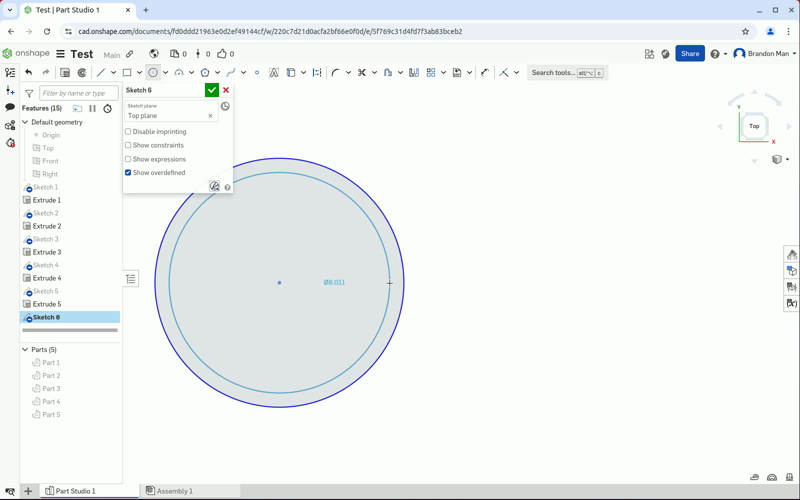
scroll(6)
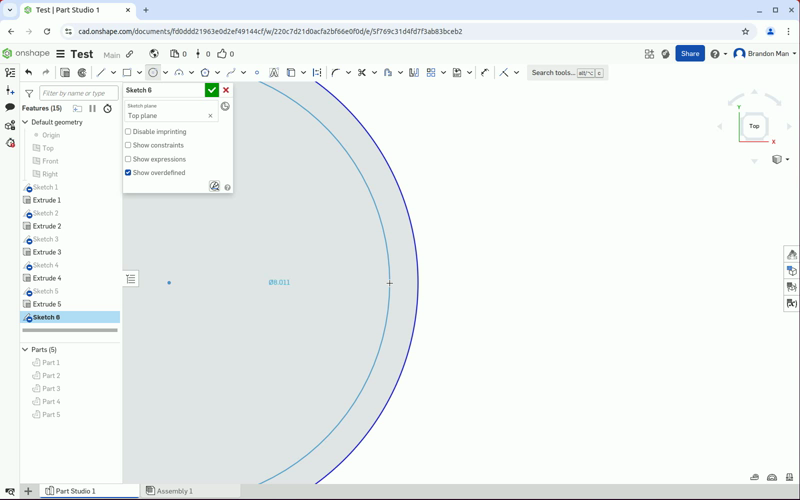
click(389, 282)
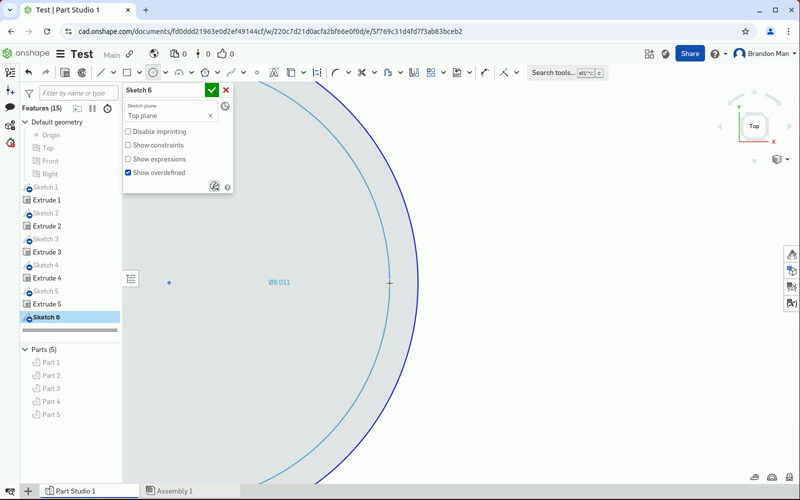
scroll(-6)
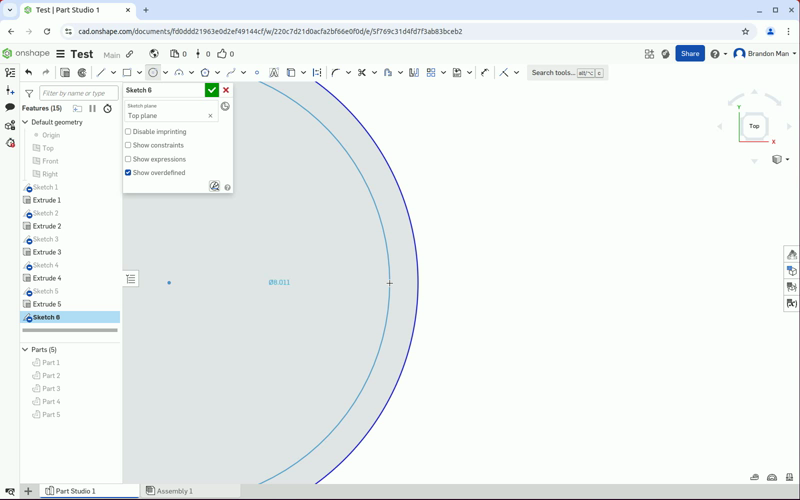
scroll(-6)
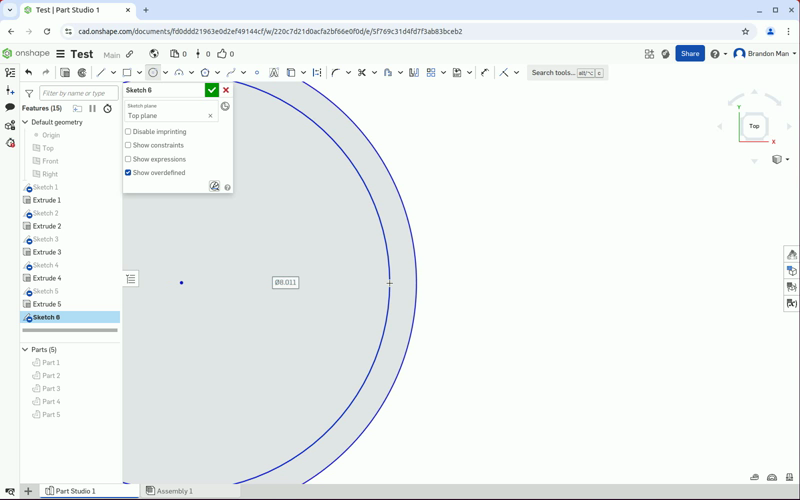
scroll(-6)
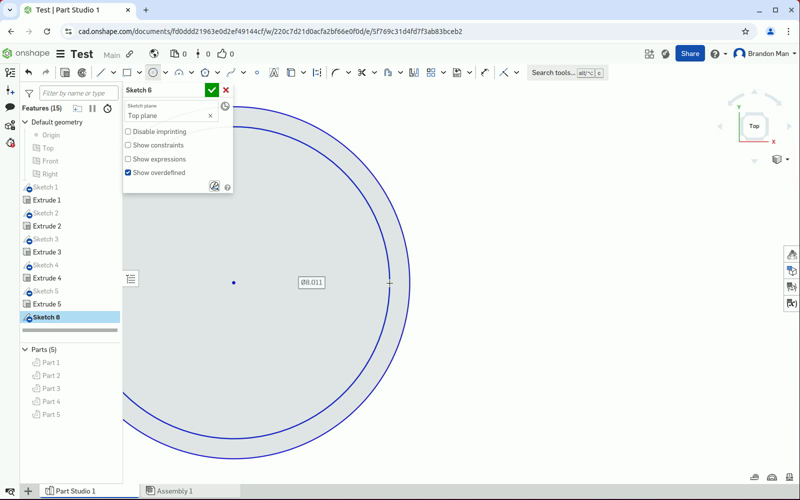
scroll(-6)
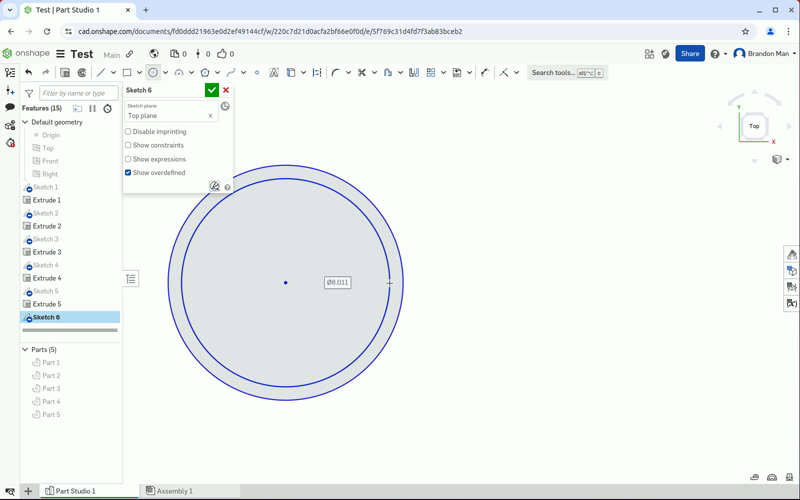
scroll(-6)
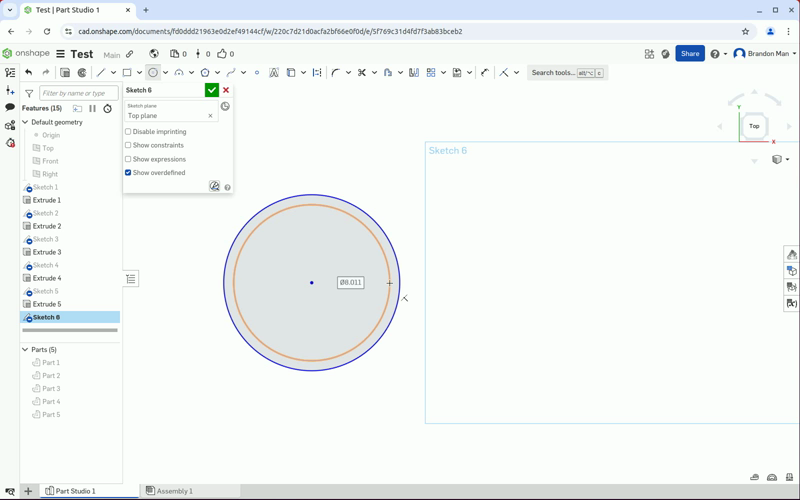
scroll(-6)
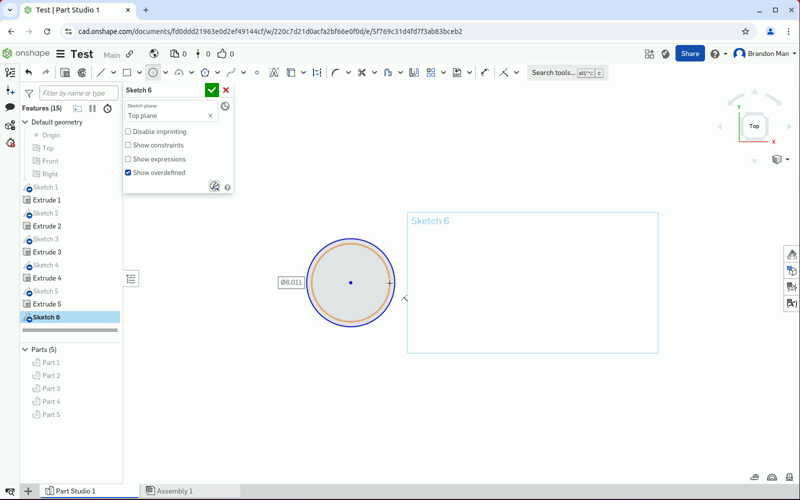
scroll(-6)
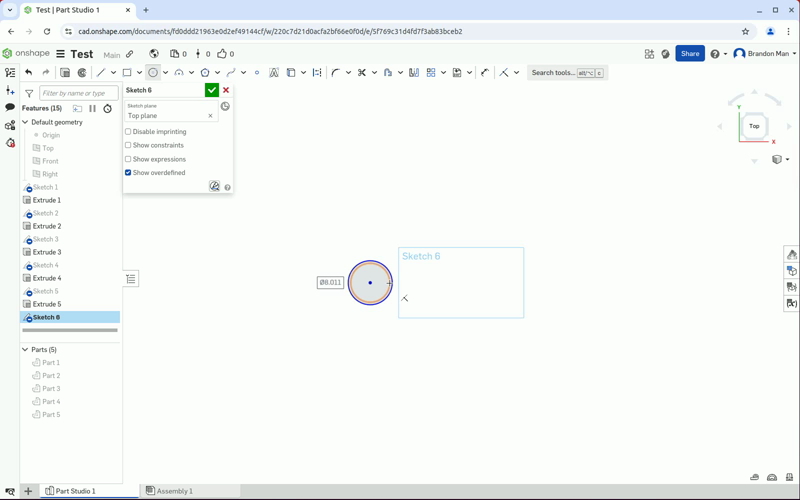
key(esc)
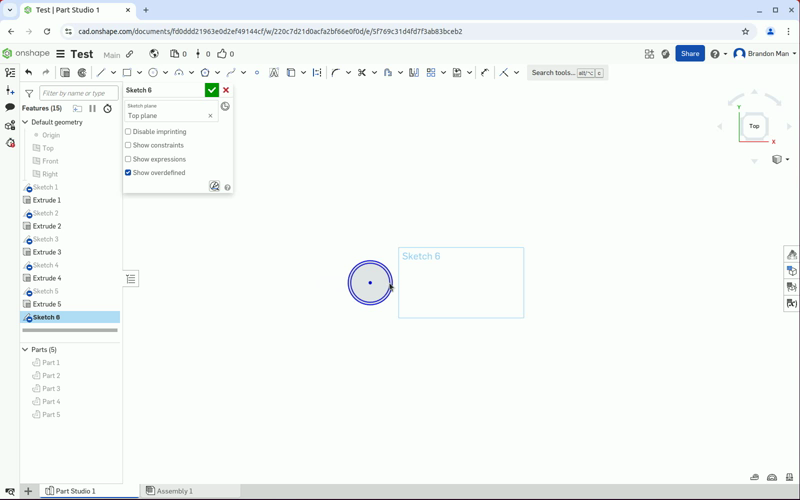
mouse_move(388, 291)
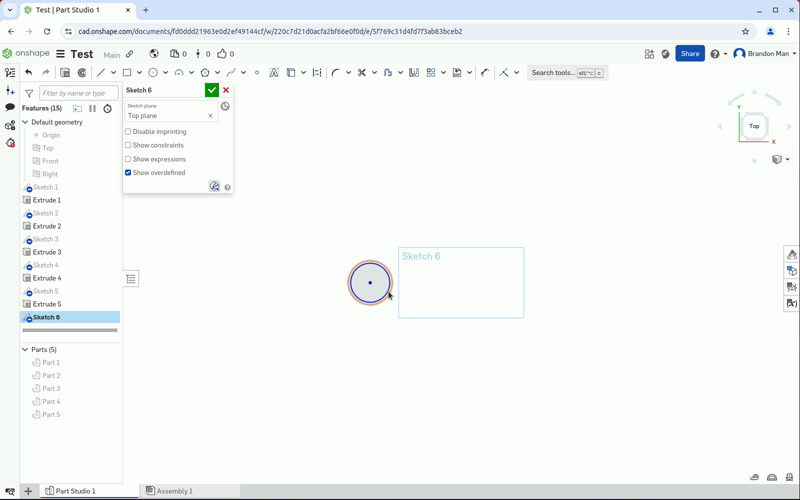
scroll(6)
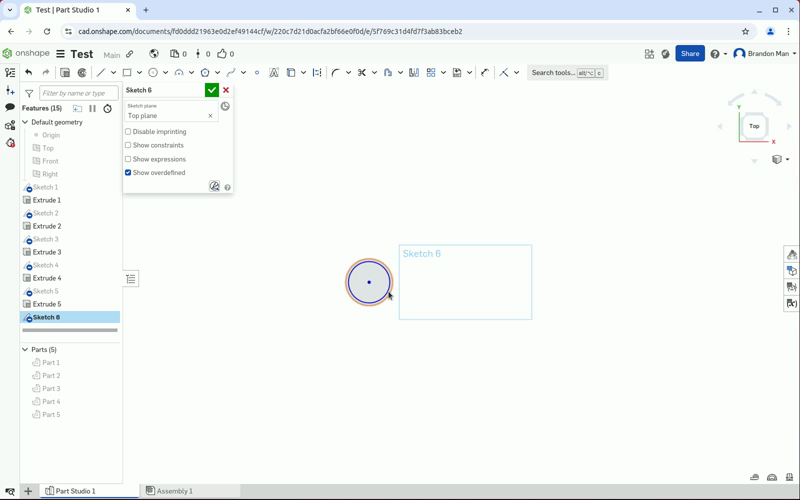
scroll(6)
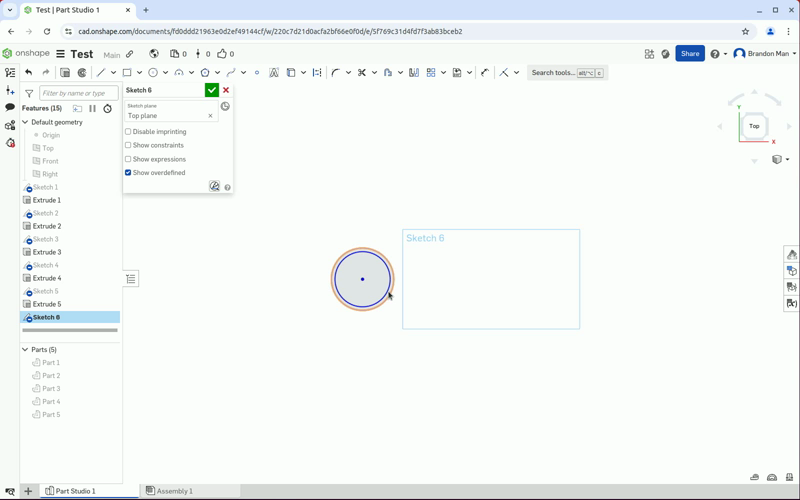
scroll(6)
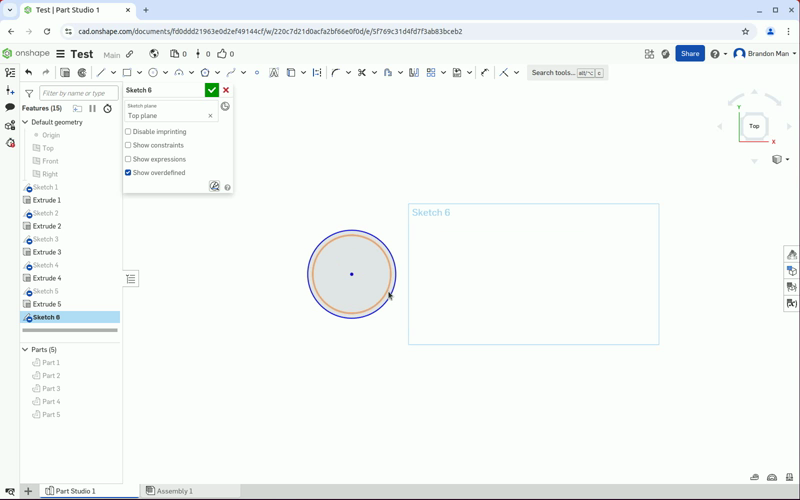
scroll(6)
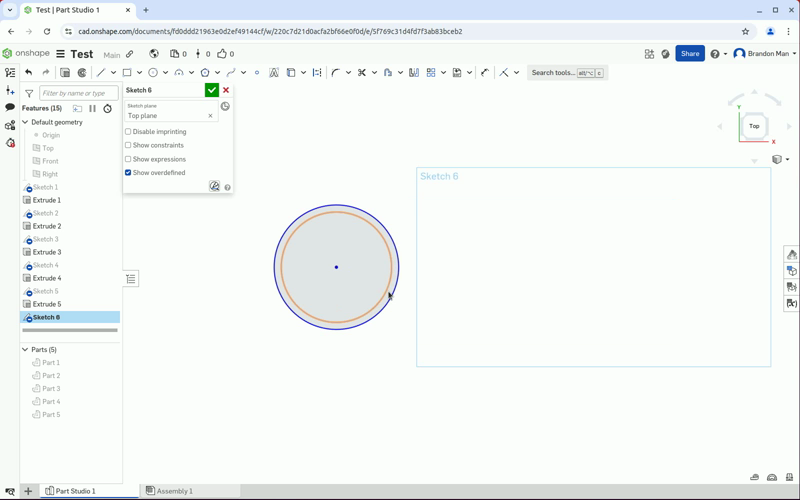
scroll(6)
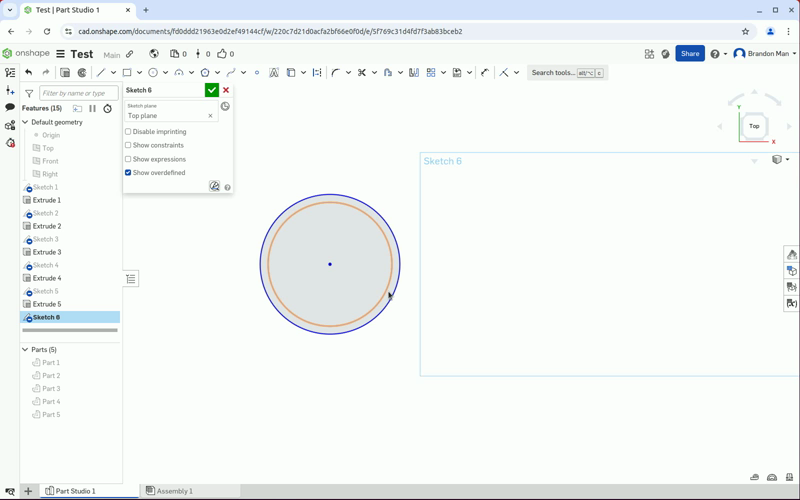
scroll(6)
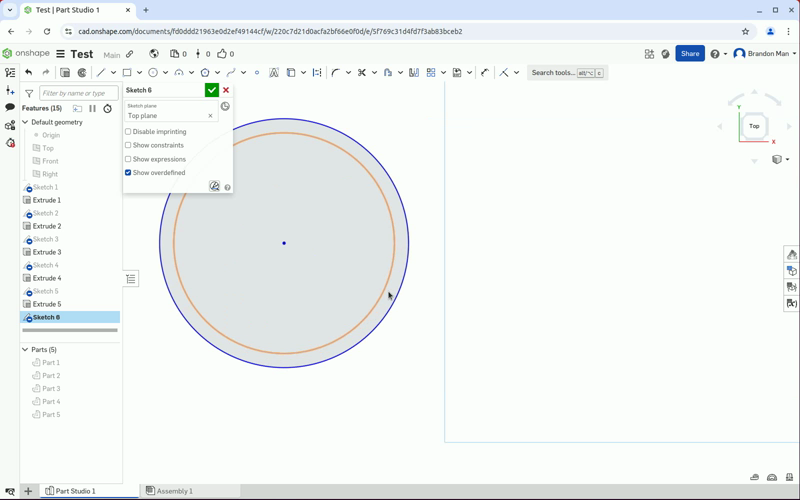
scroll(6)
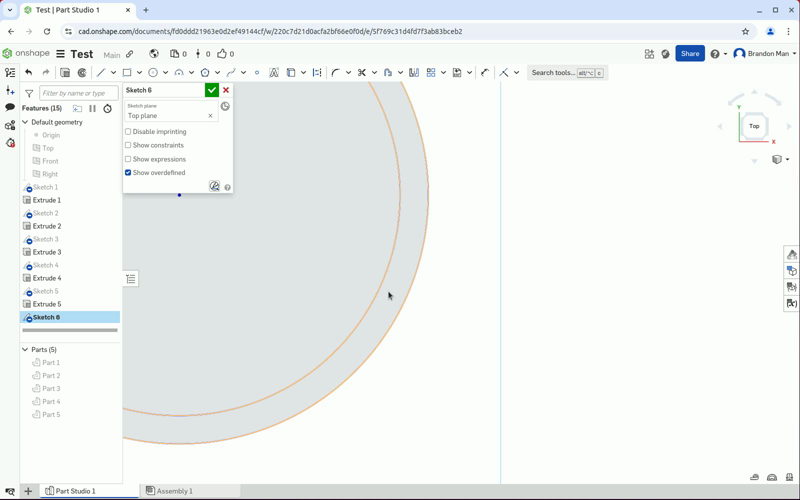
click(388, 291)
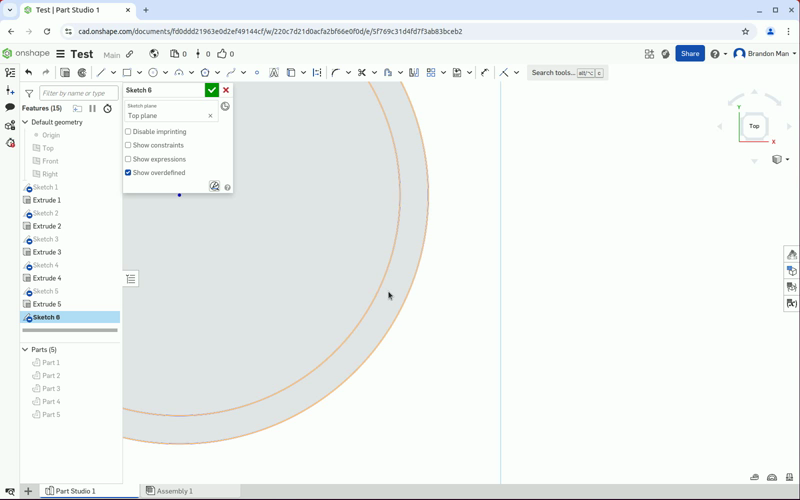
scroll(-6)
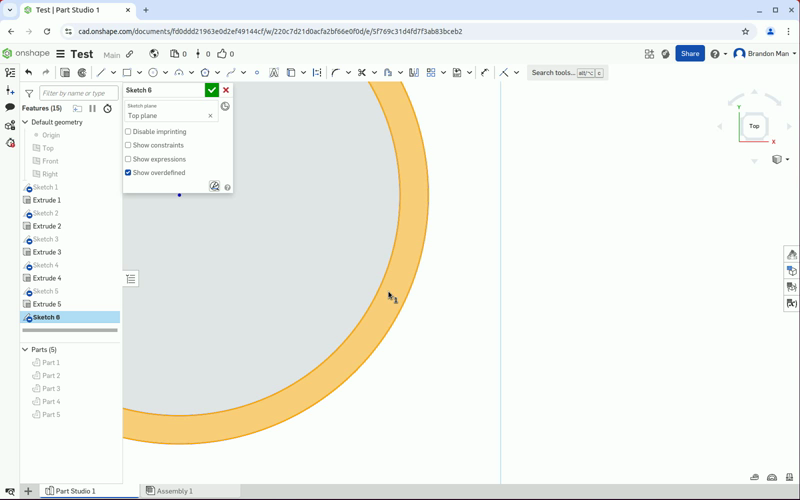
scroll(-6)
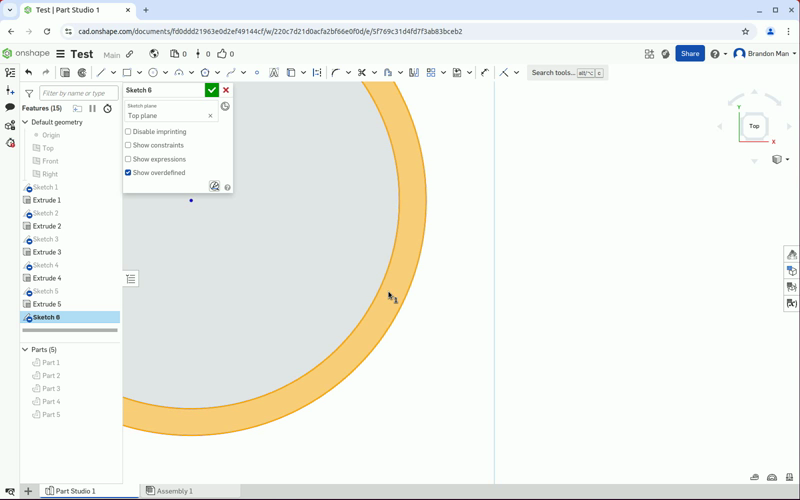
scroll(-6)
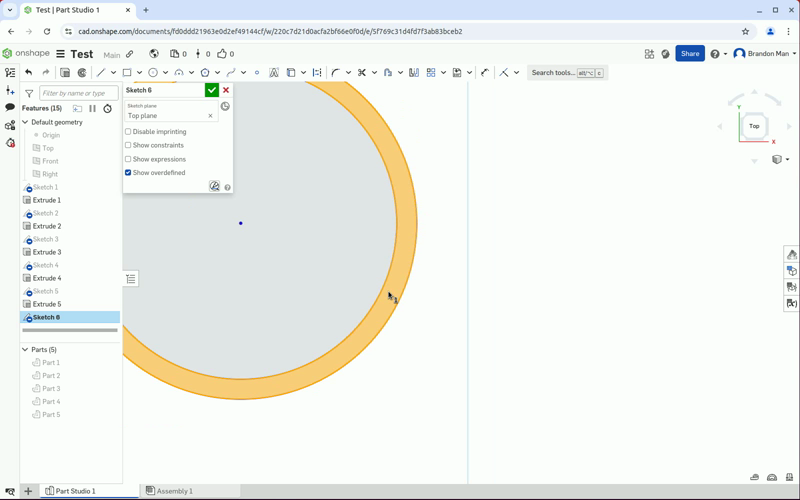
scroll(-6)
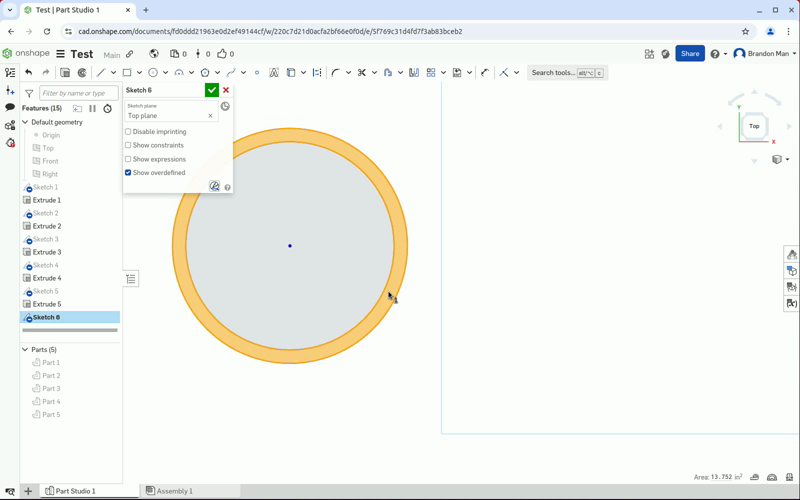
scroll(-6)
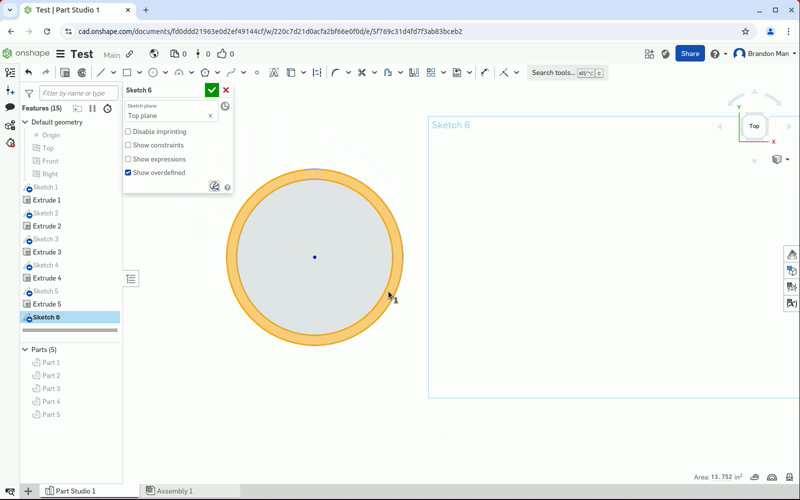
scroll(-6)
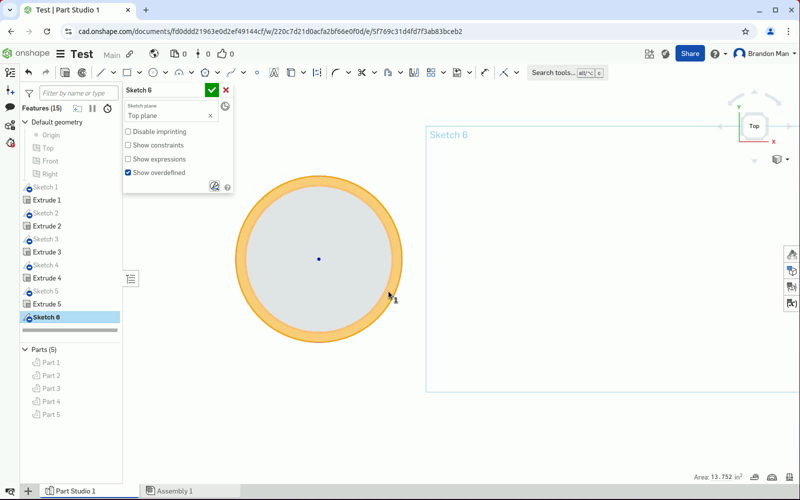
scroll(-6)
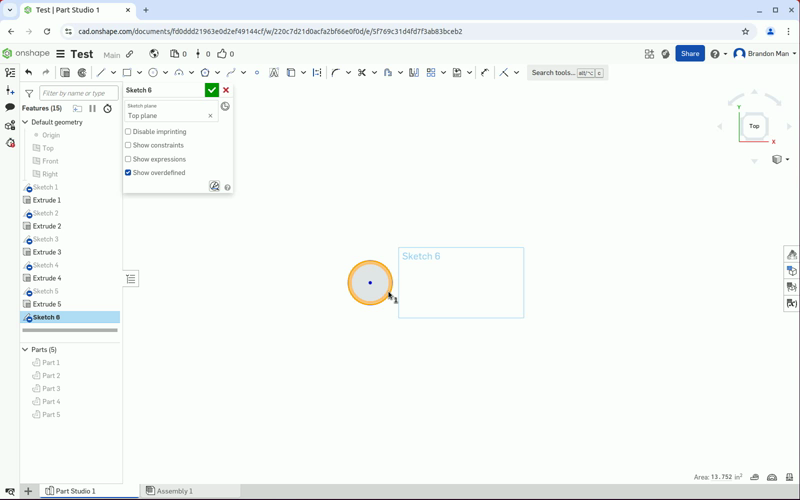
mouse_move(73, 352)
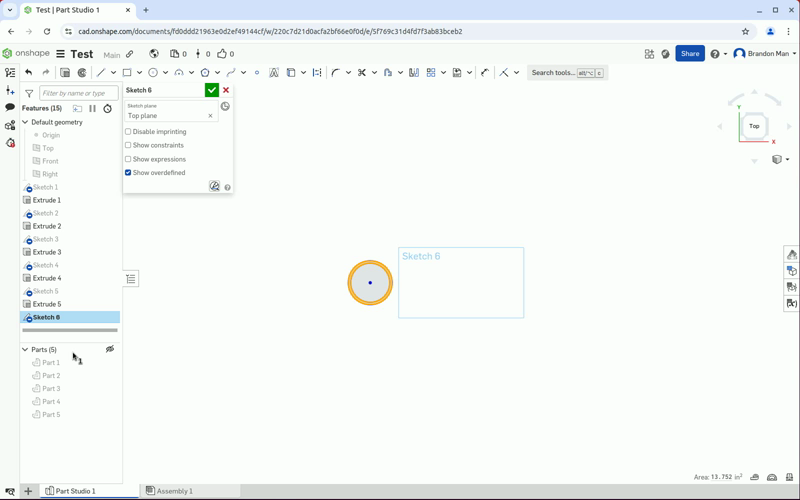
key(shift+y)
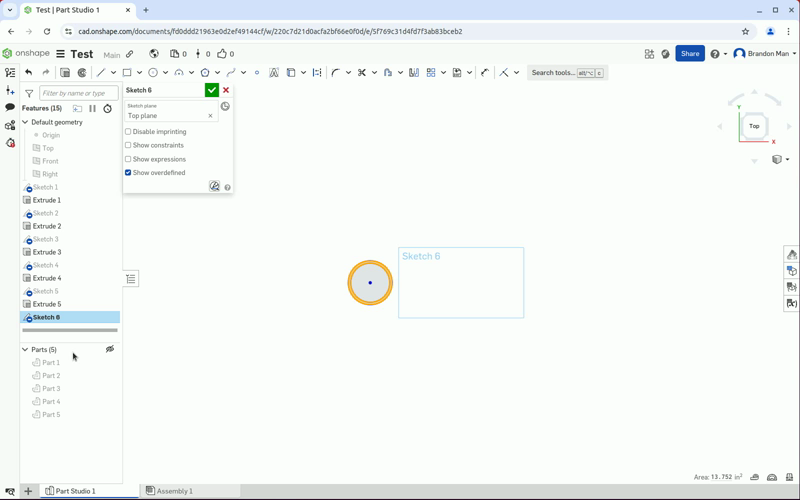
key(shift+e)
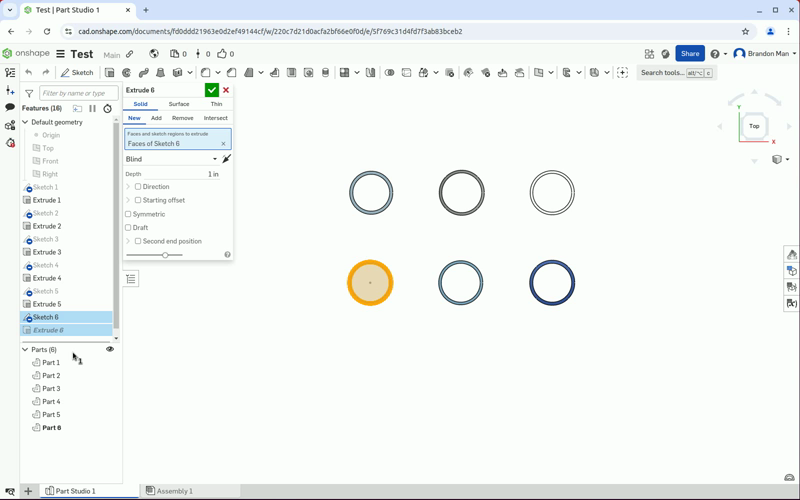
mouse_move(143, 106)
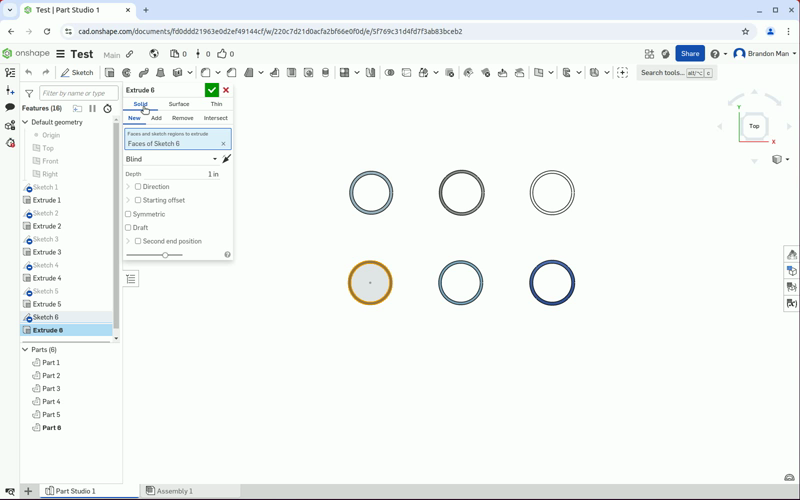
click(143, 106)
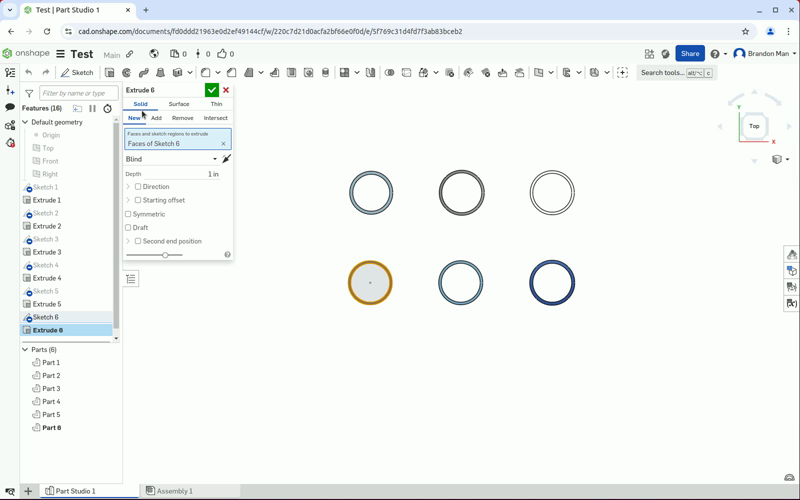
mouse_move(137, 120)
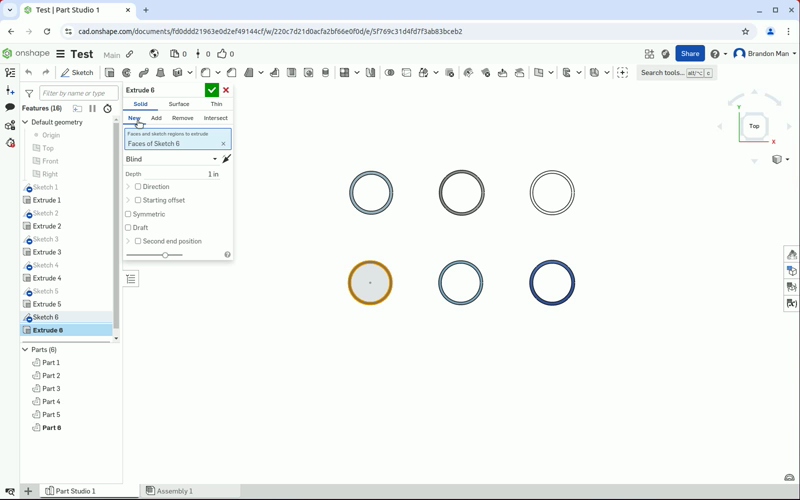
click(137, 120)
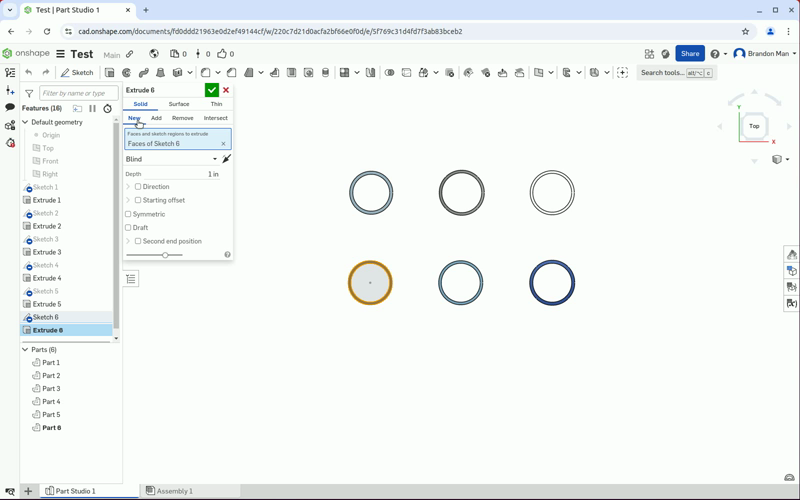
key(tab, 4)
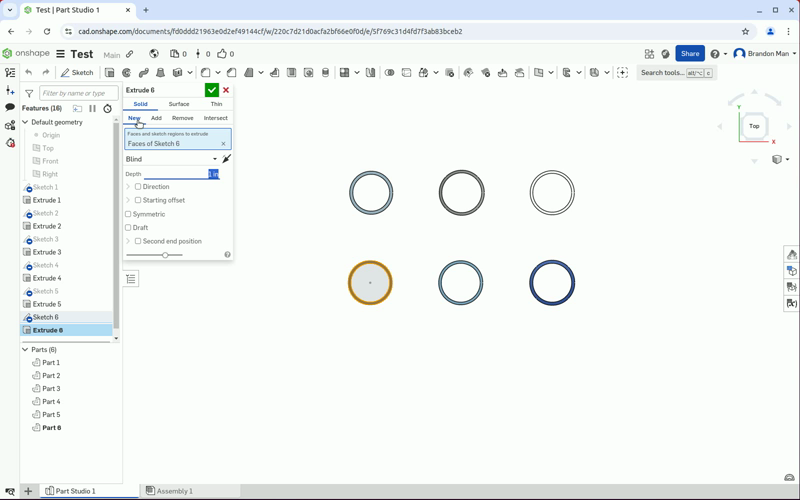
text(5.055)
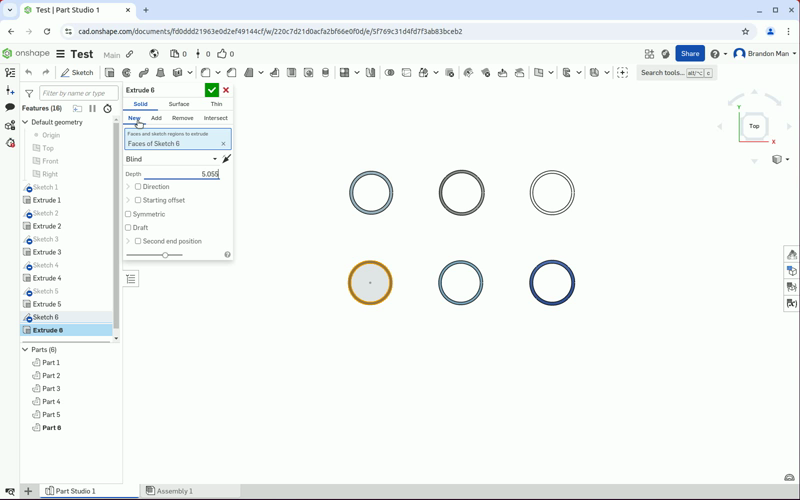
key(enter)
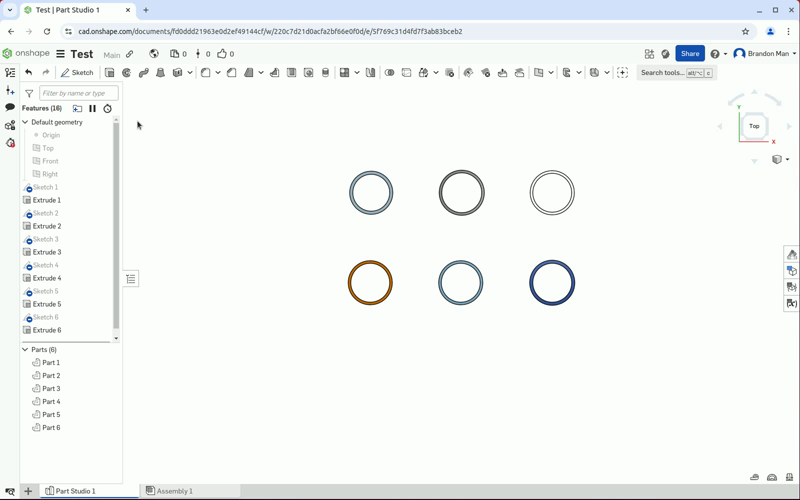
key(shift+h)
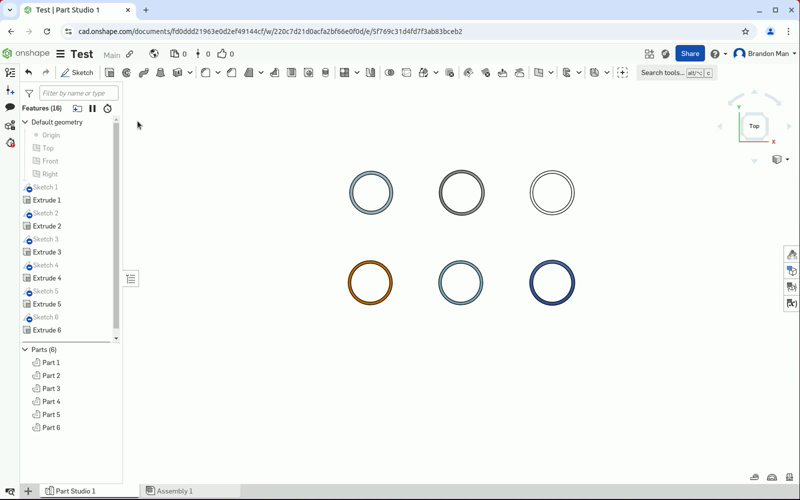
key(shift+h)
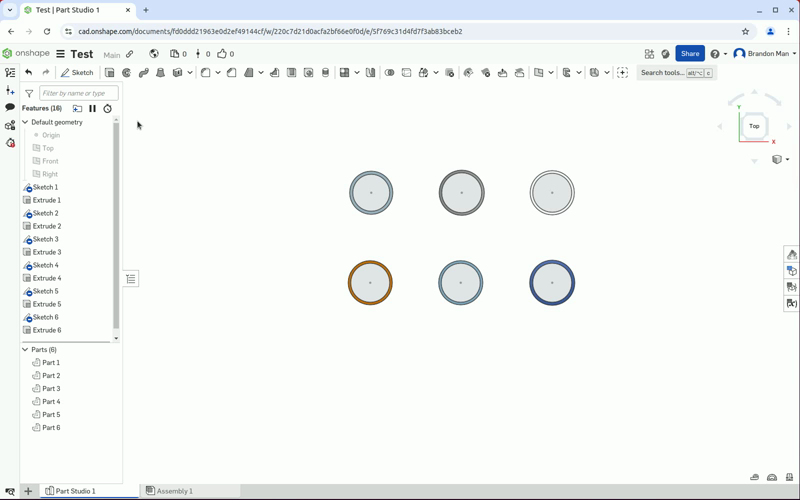
key(shift+7)
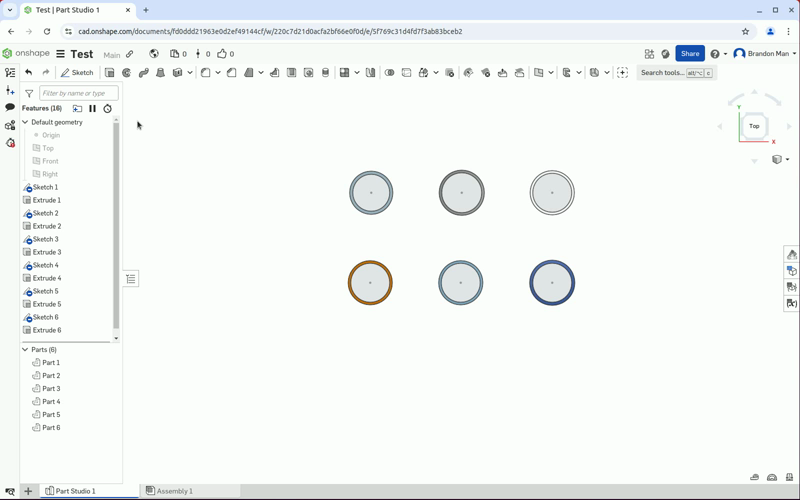
key(up, 3)
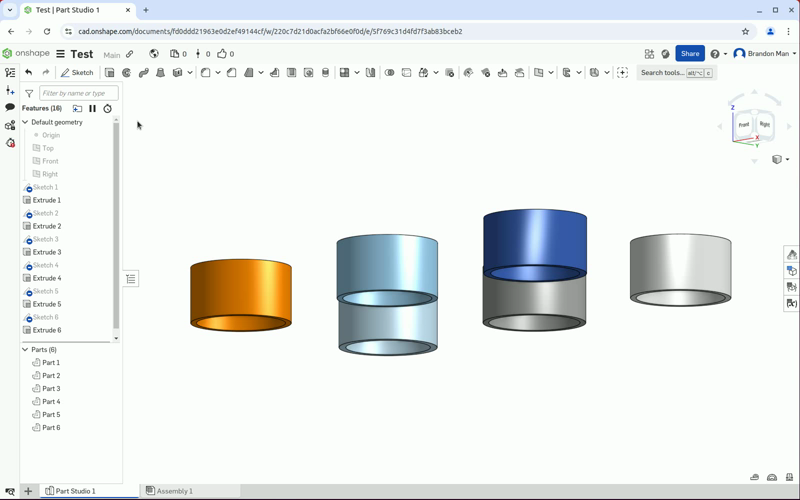
key(left, 3)
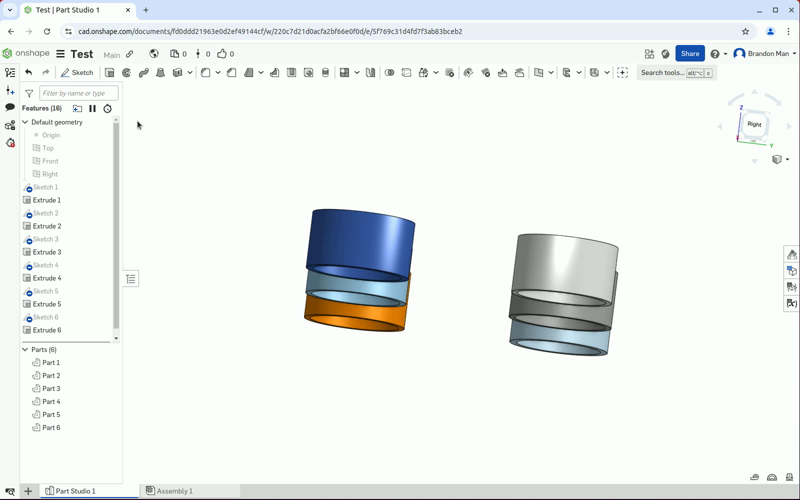
key(right, 3)
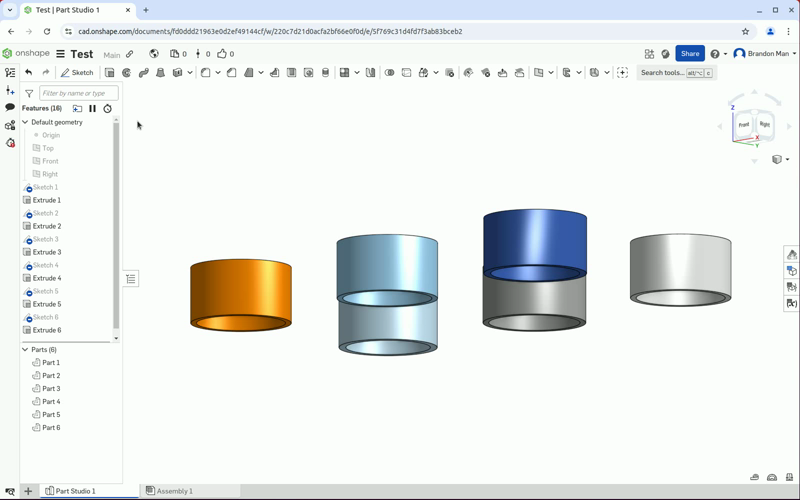
key(down, 3)
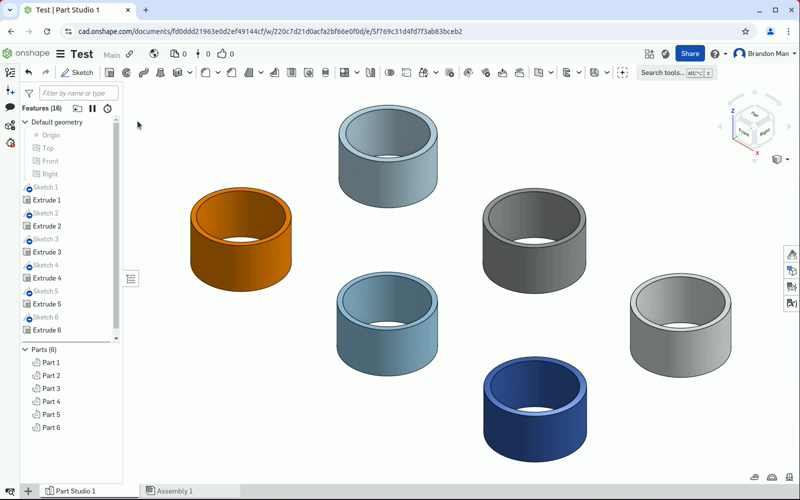
mouse_move(69, 189)
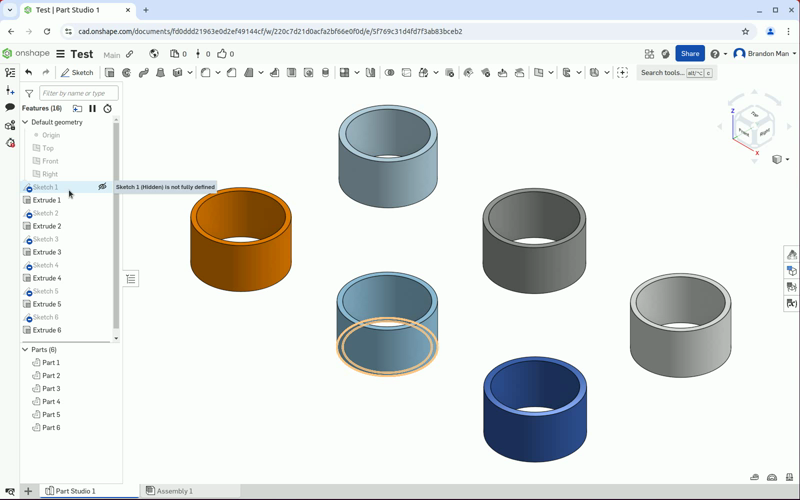
click(69, 189)